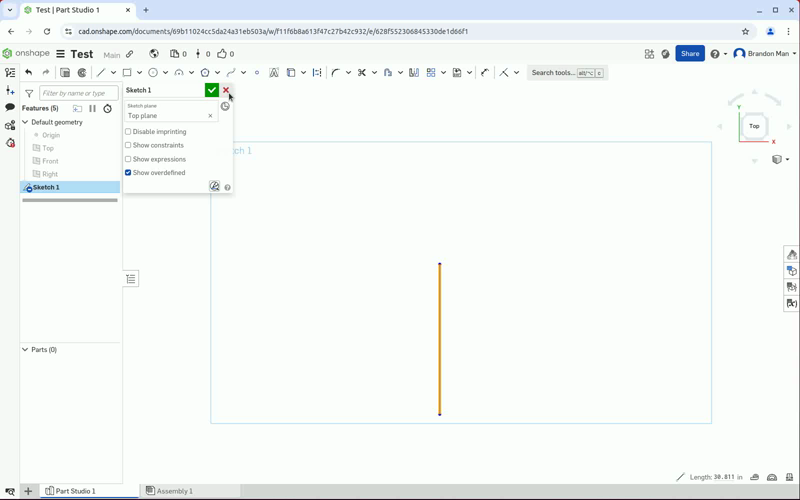
key(shift+h)
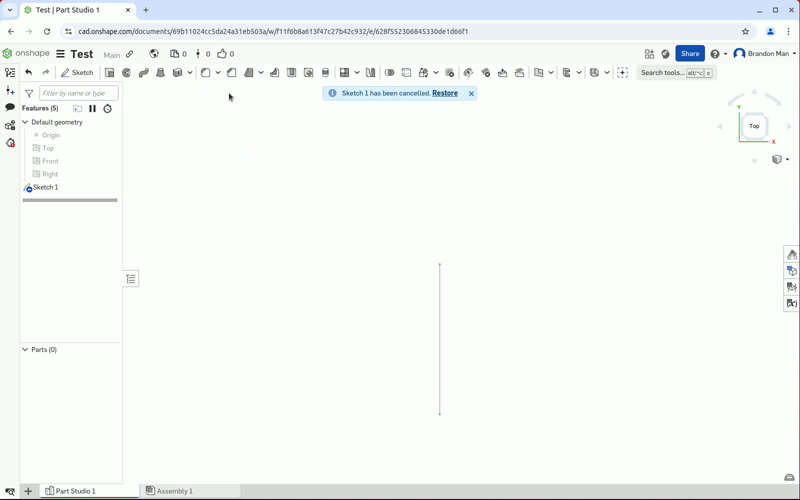
key(shift+s)
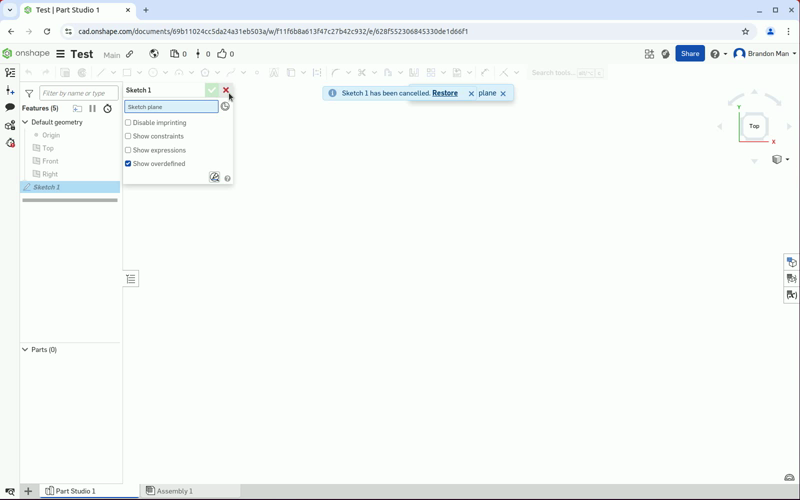
mouse_move(73, 150)
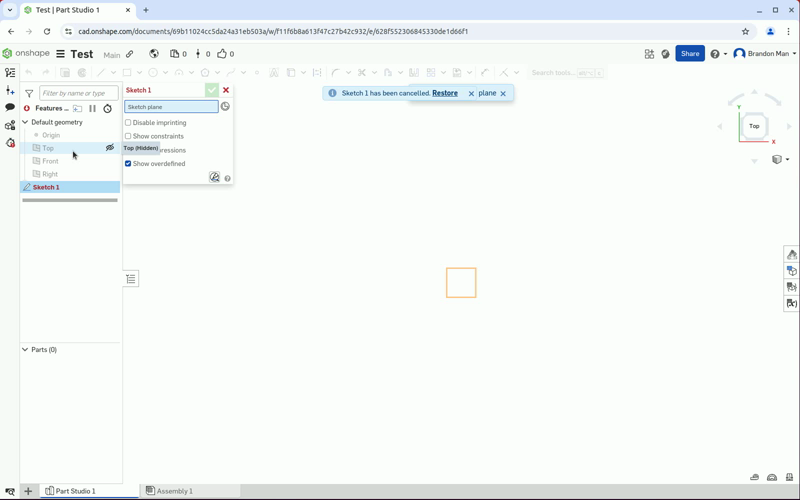
click(73, 150)
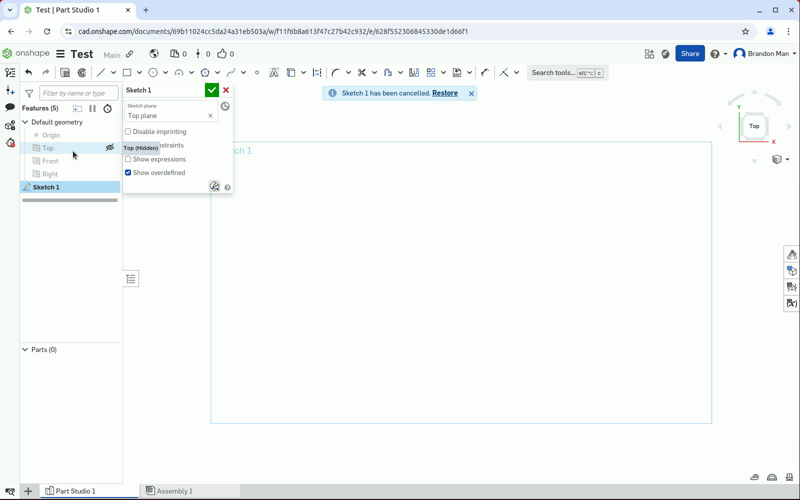
mouse_move(73, 352)
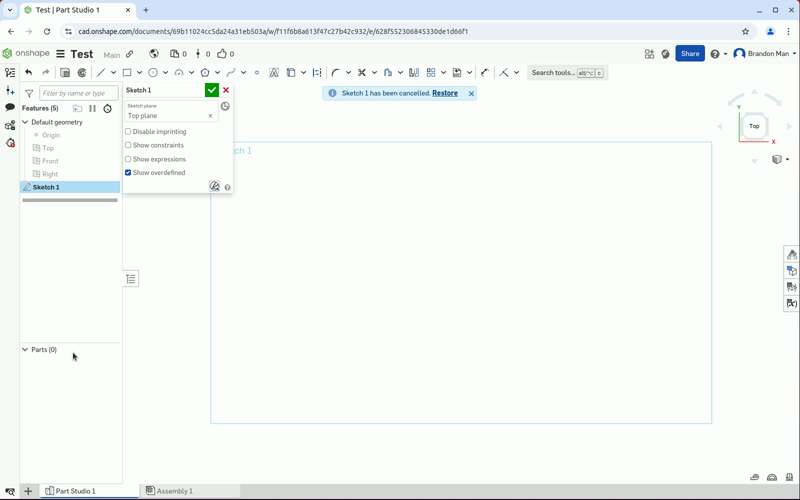
key(y)
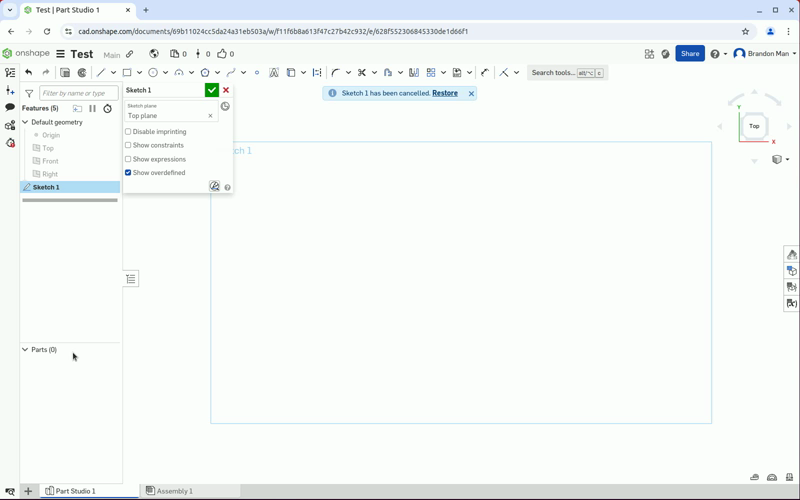
key(l)
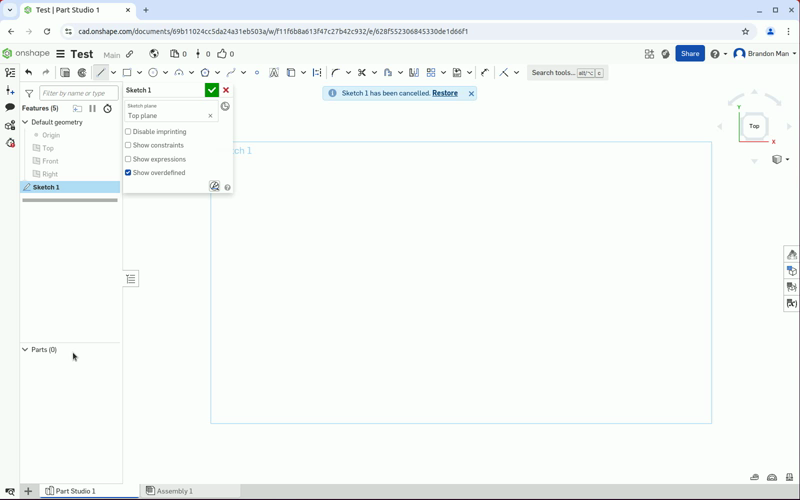
key_down(shift)
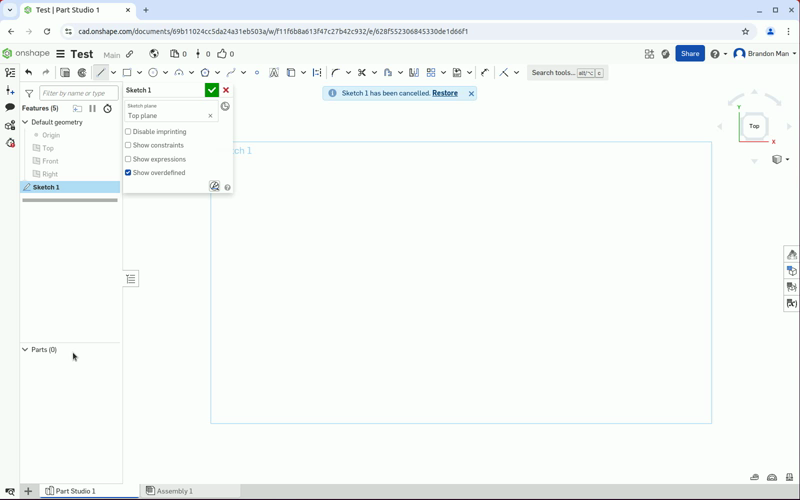
mouse_move(389, 304)
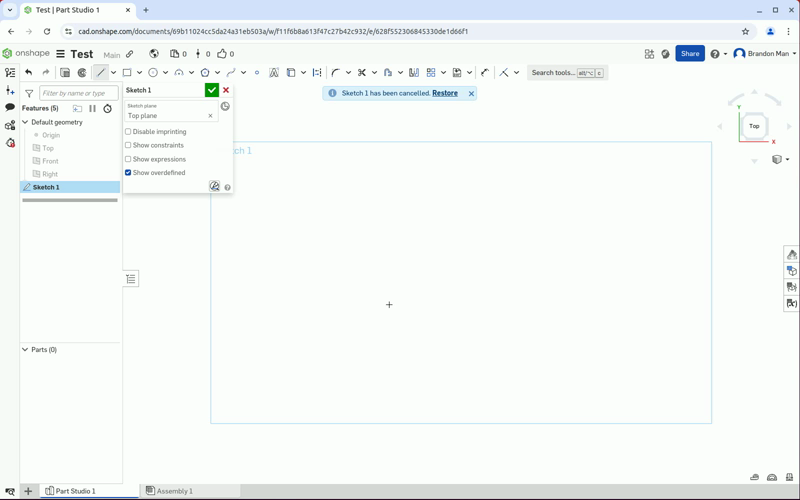
click(389, 304)
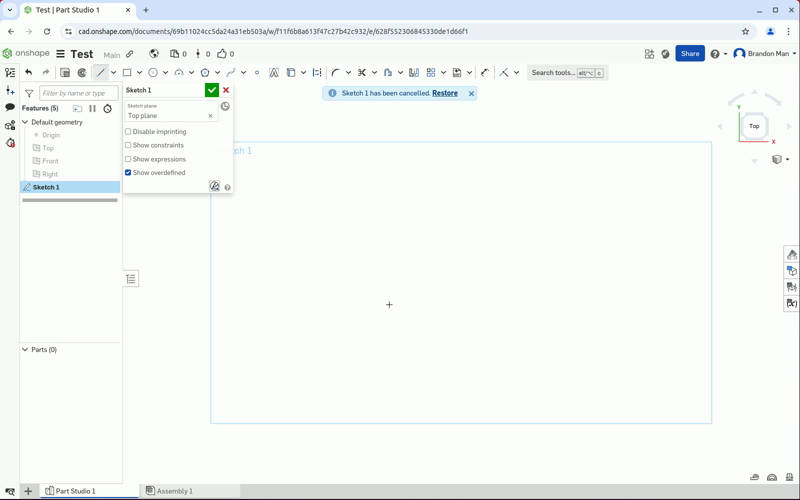
key_up(shift)
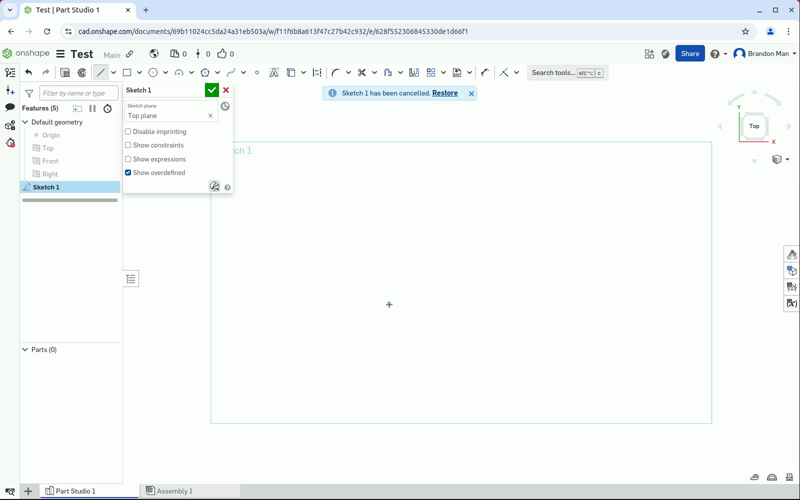
key_down(shift)
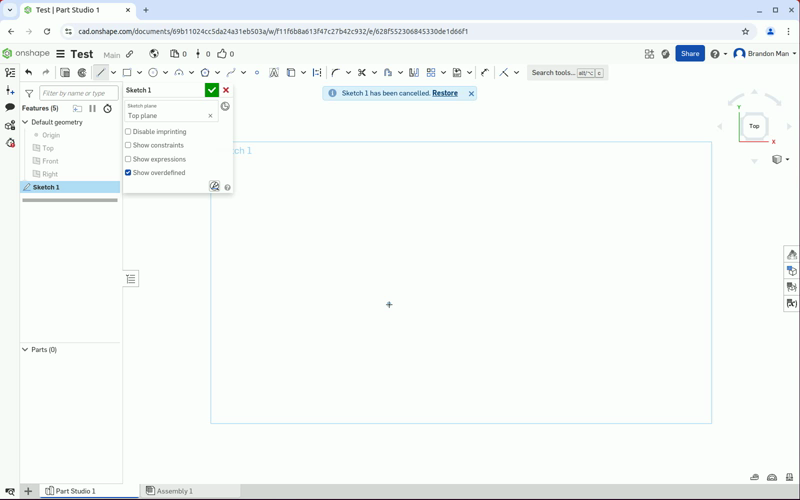
mouse_move(419, 304)
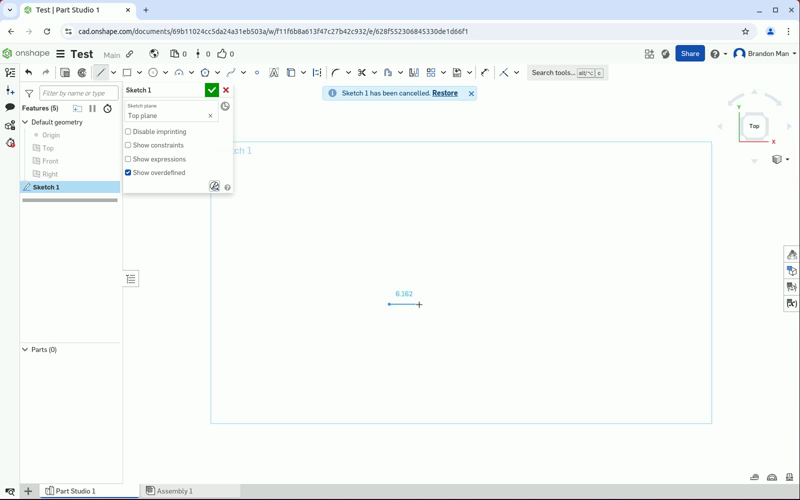
mouse_move(414, 304)
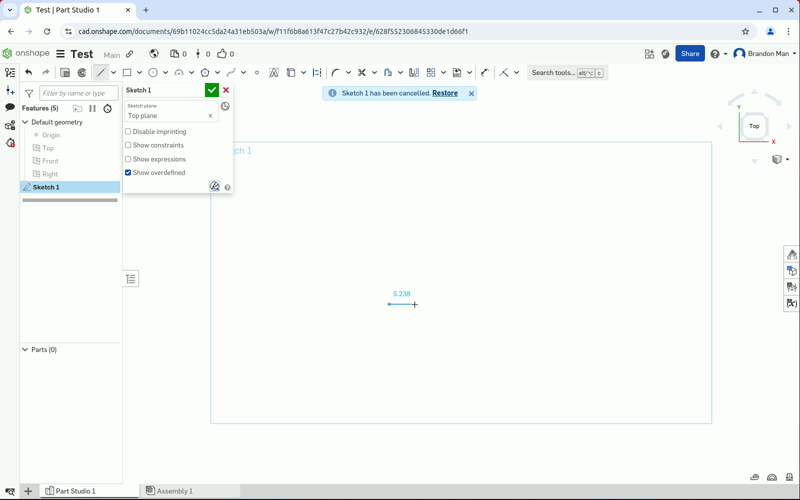
click(414, 304)
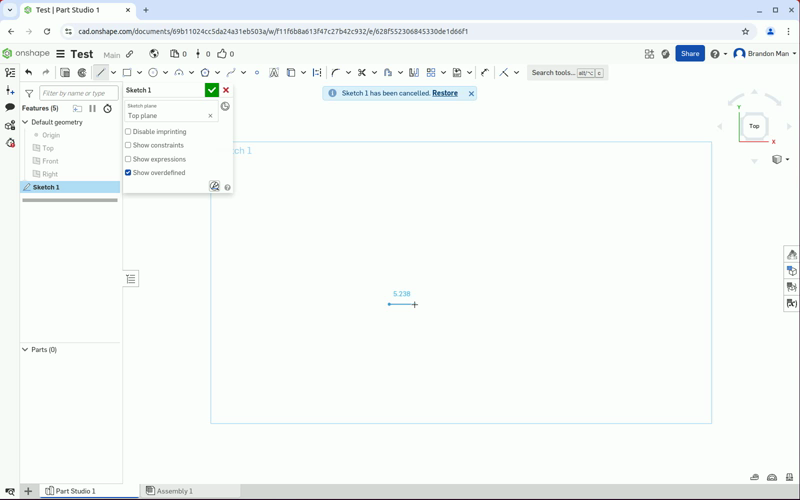
key_up(shift)
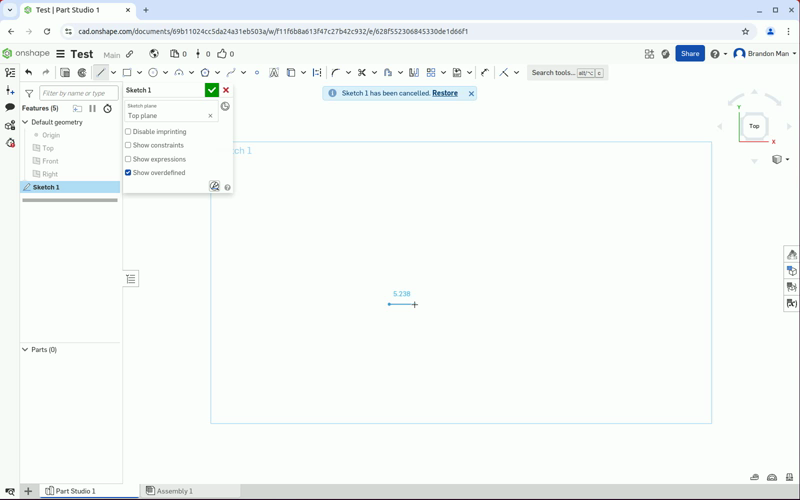
key(esc)
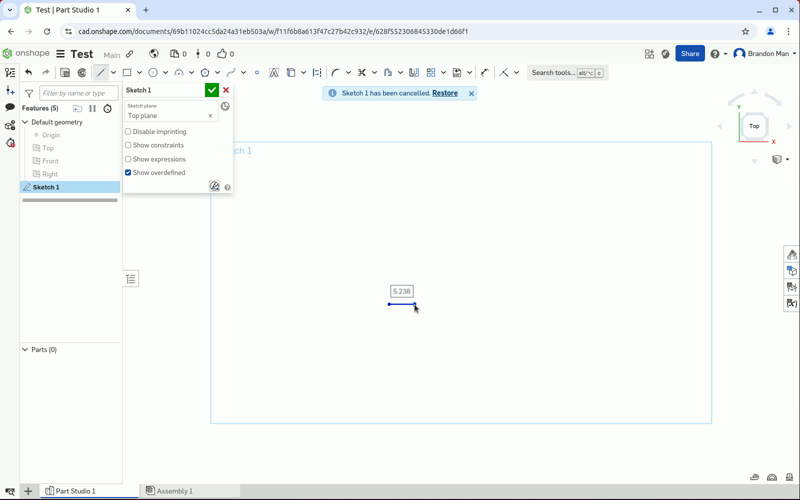
key(a)
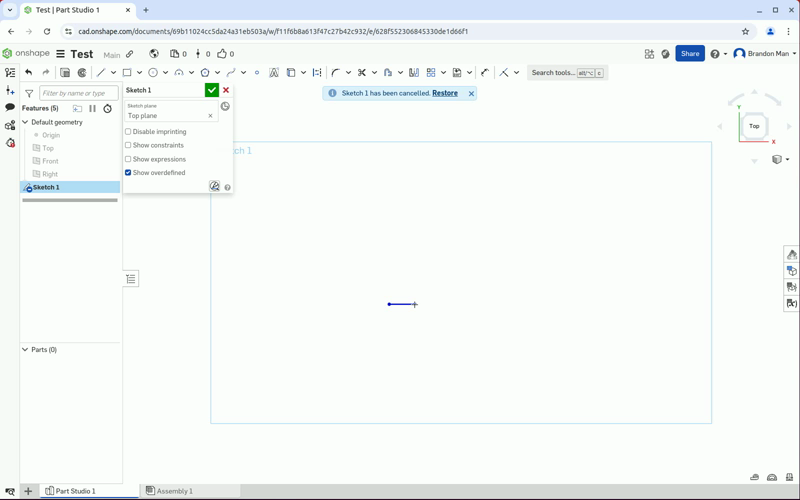
mouse_move(414, 304)
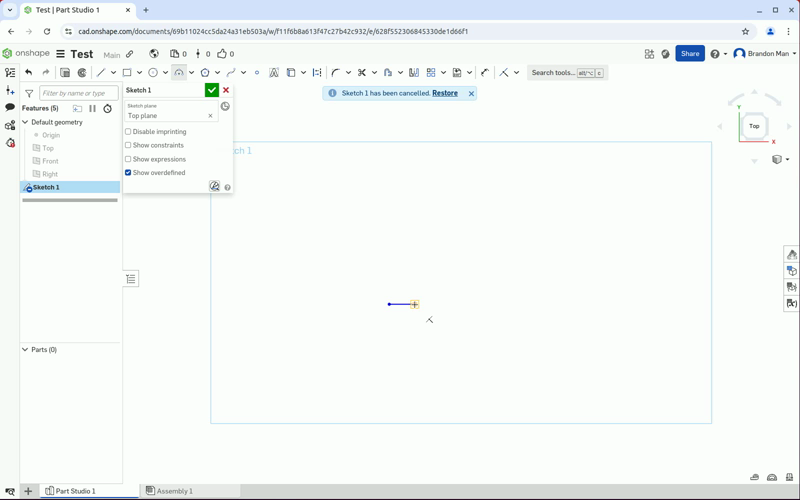
click(414, 304)
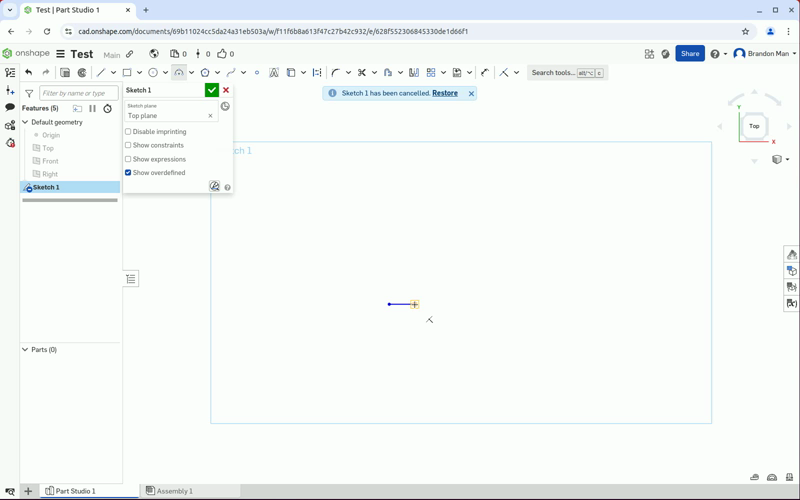
key_down(shift)
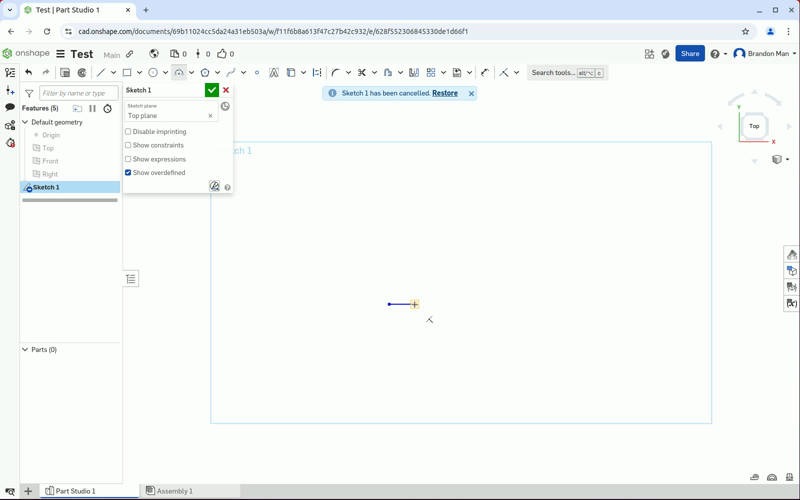
mouse_move(414, 261)
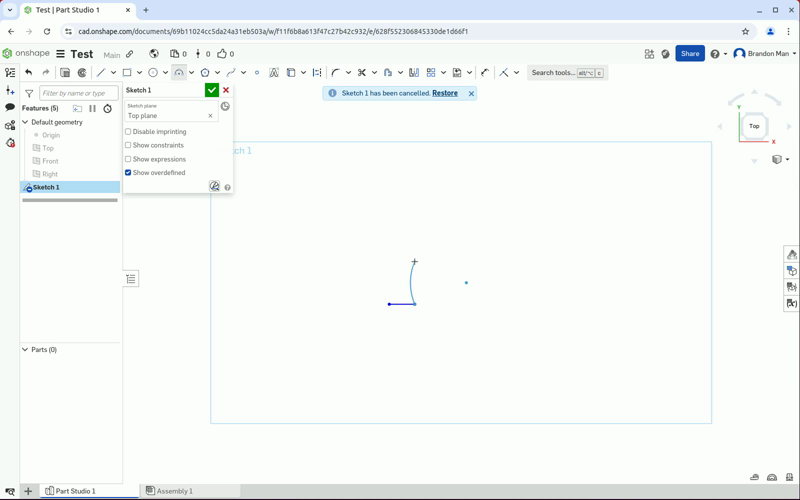
click(414, 261)
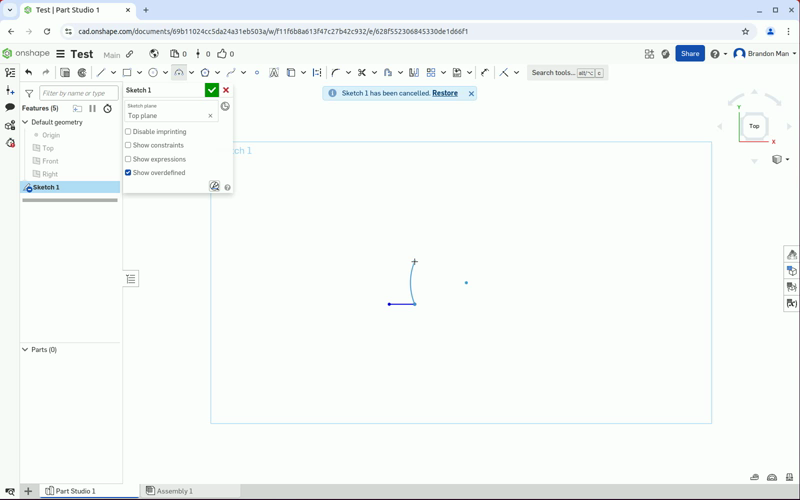
mouse_move(393, 282)
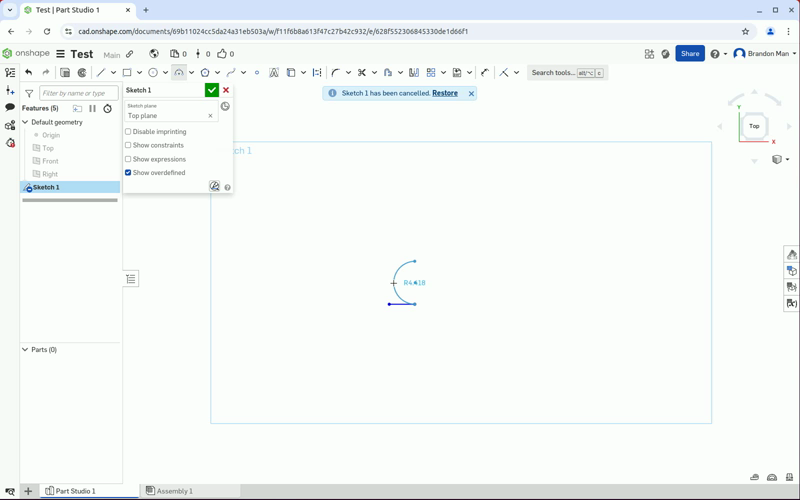
click(393, 282)
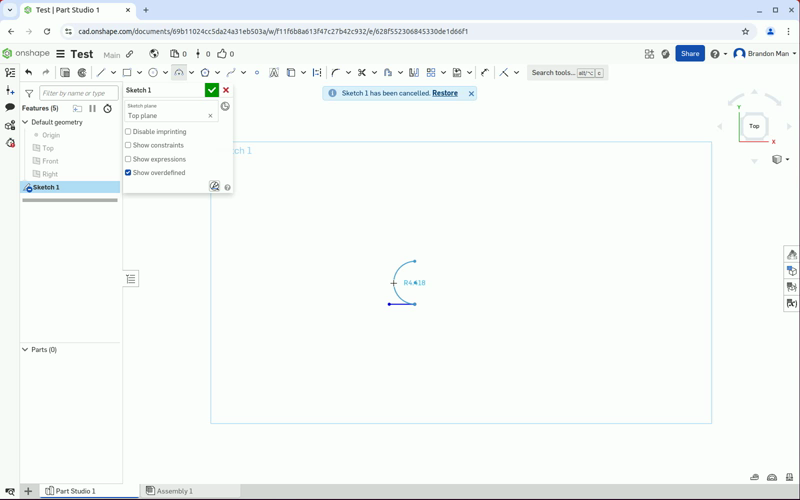
key_up(shift)
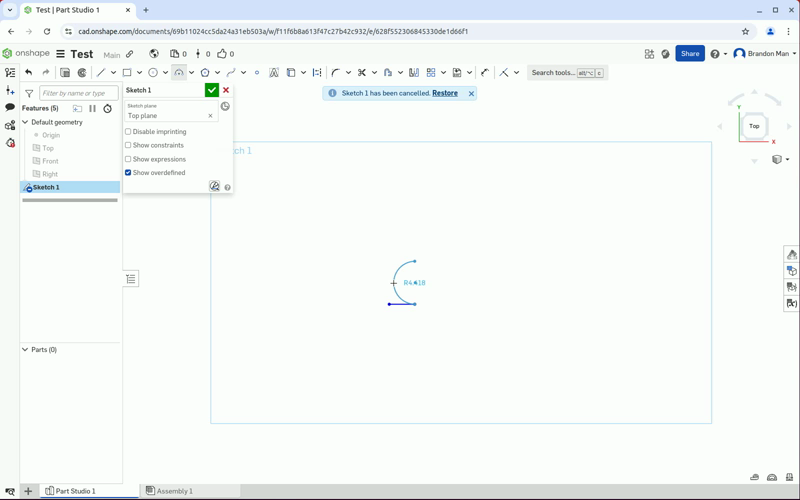
key(esc)
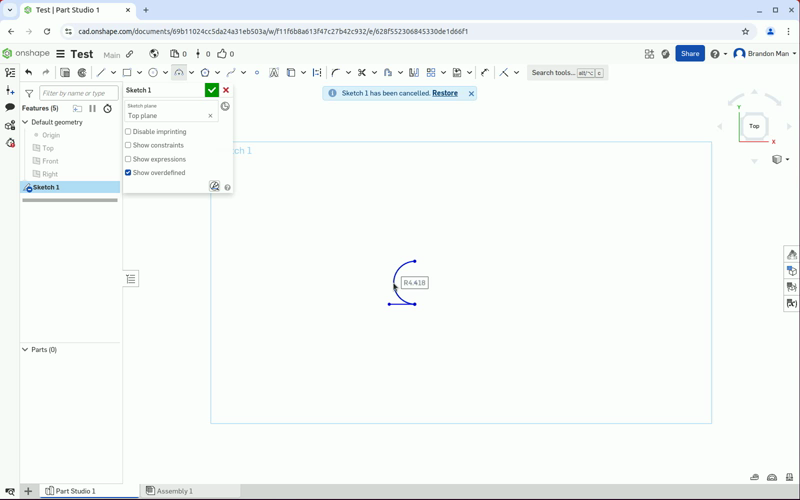
key(l)
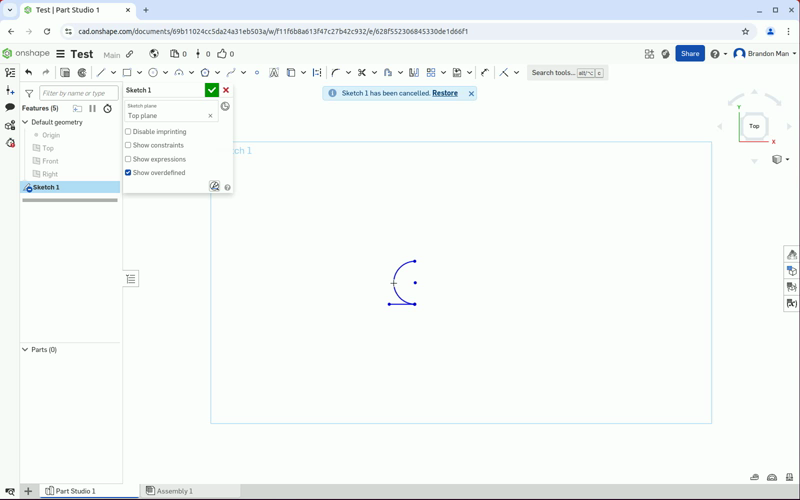
mouse_move(414, 261)
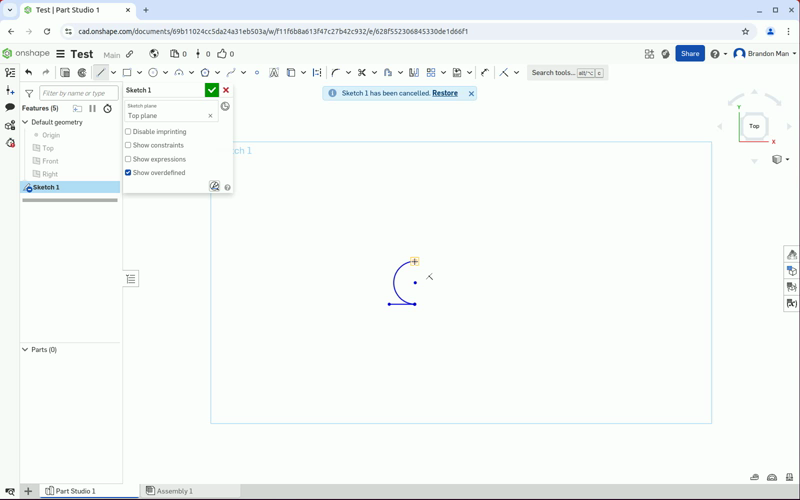
click(414, 261)
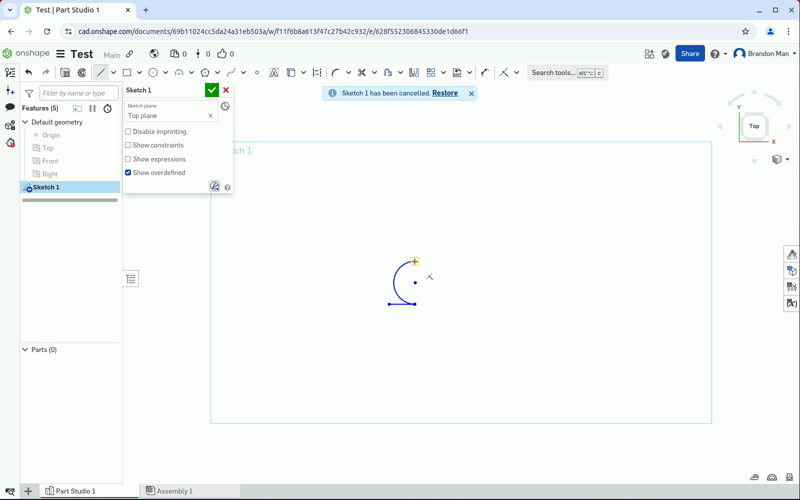
key_down(shift)
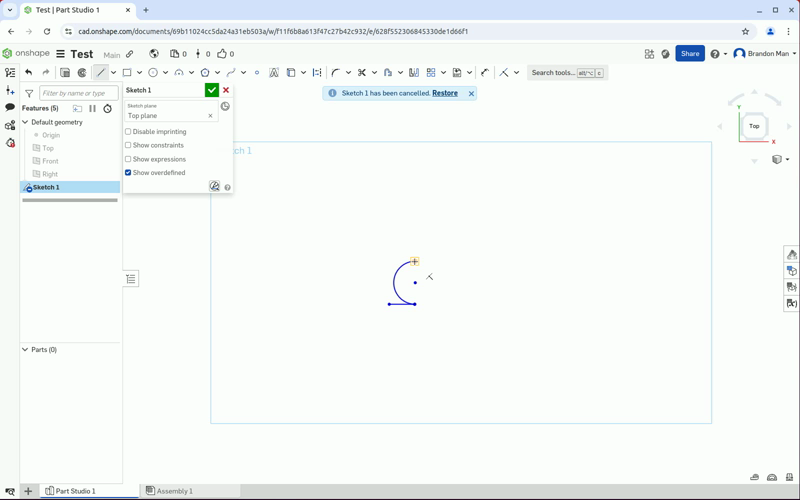
mouse_move(444, 261)
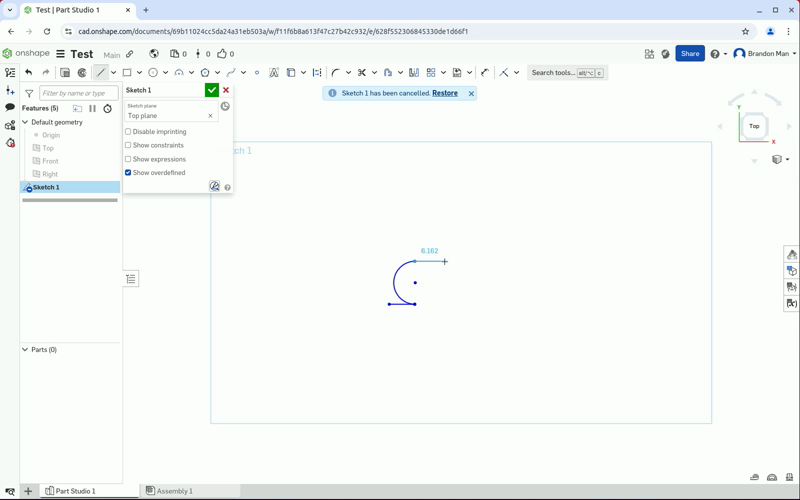
mouse_move(389, 261)
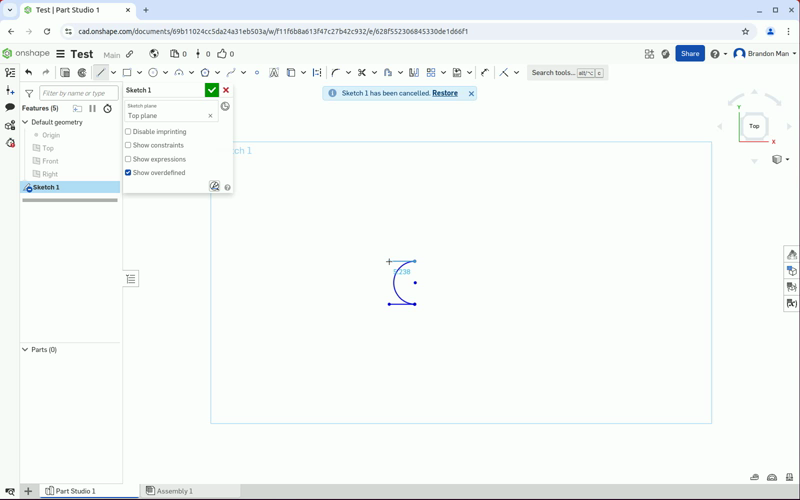
click(389, 261)
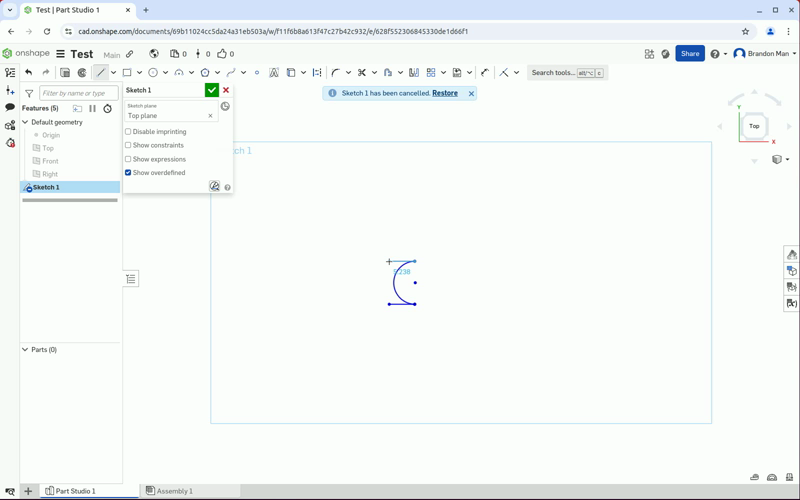
key_up(shift)
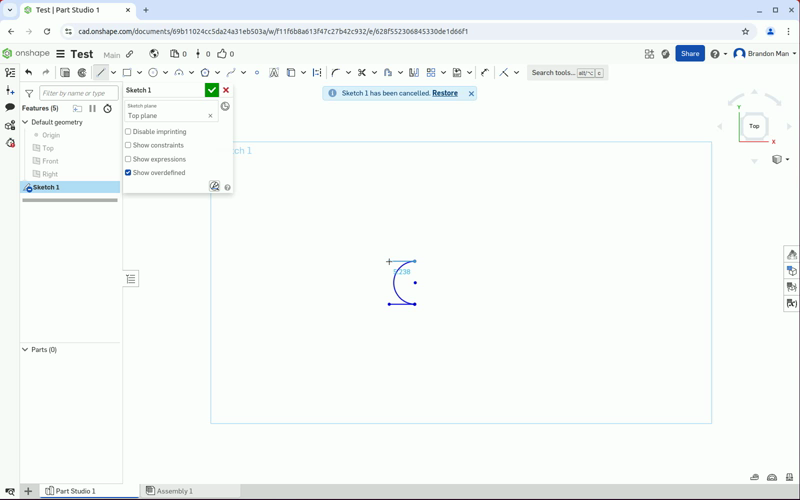
mouse_move(419, 261)
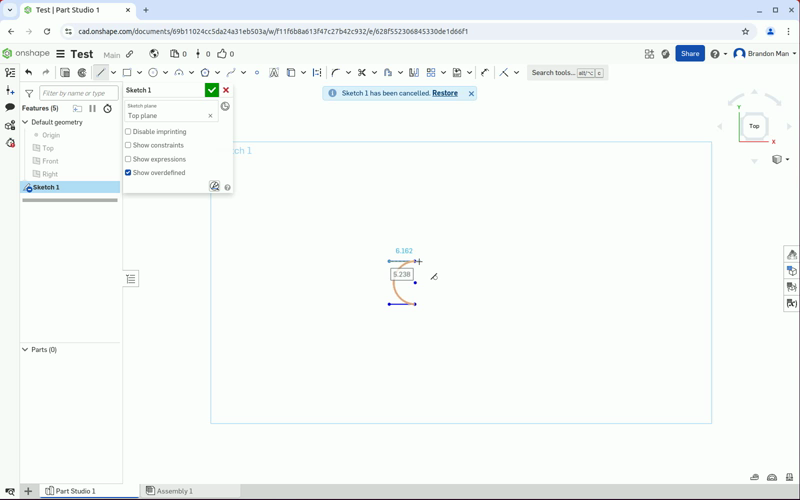
key_down(shift)
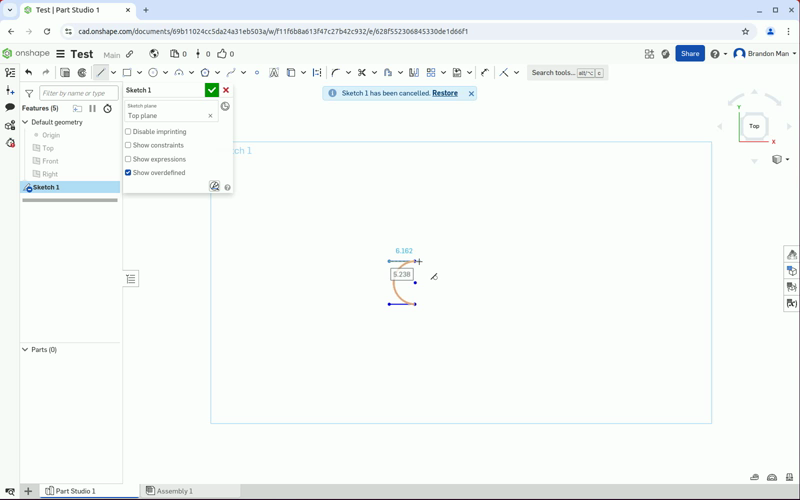
mouse_move(389, 304)
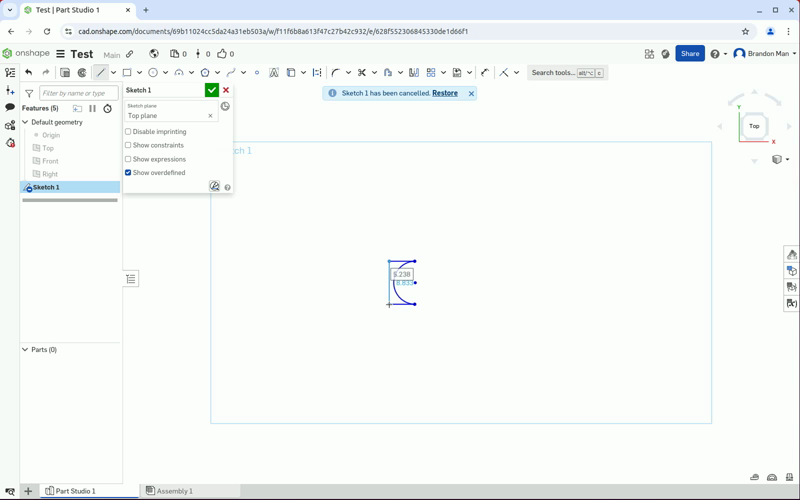
key_up(shift)
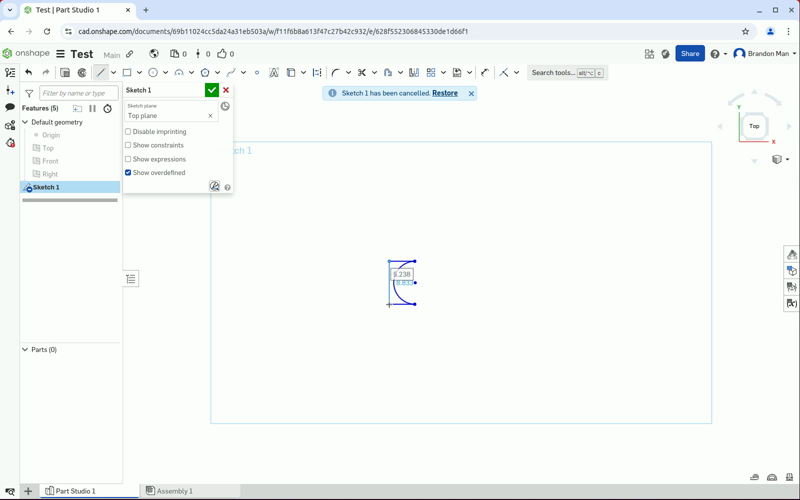
click(389, 304)
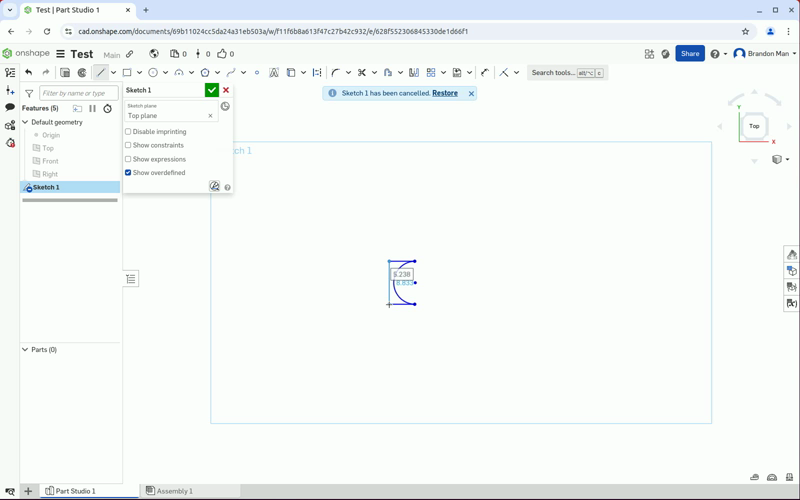
key(esc)
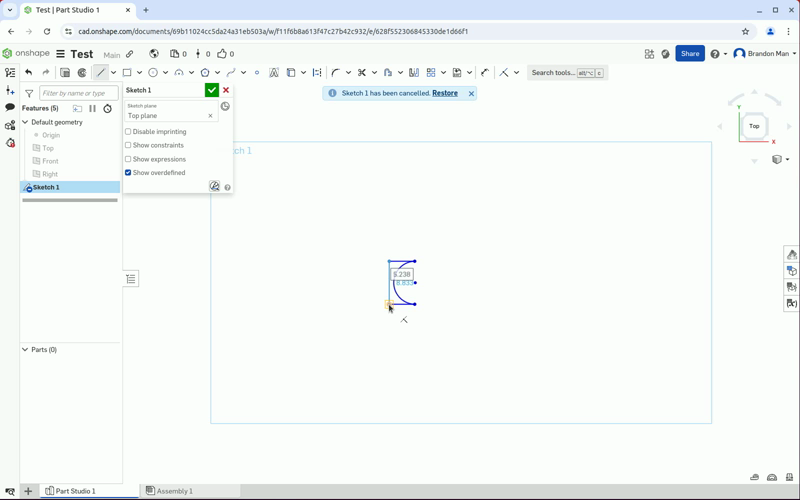
mouse_move(396, 268)
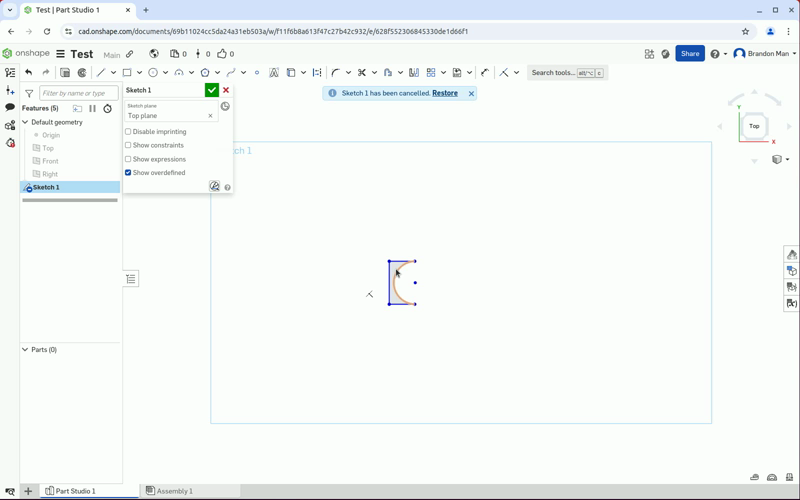
scroll(6)
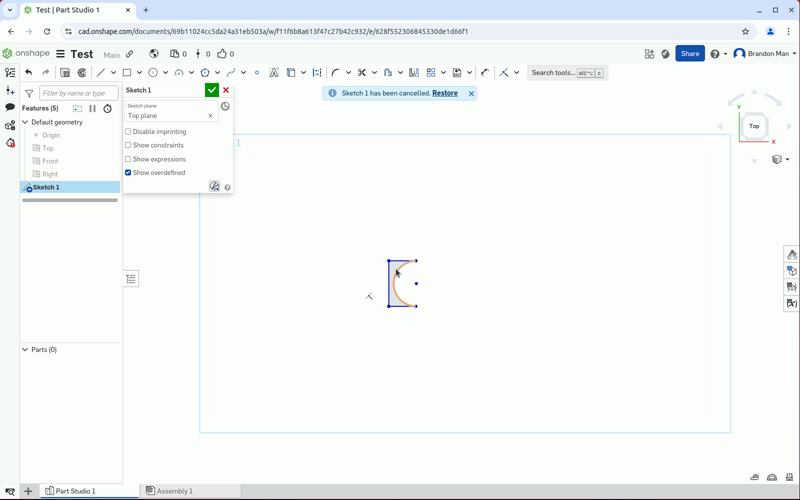
scroll(6)
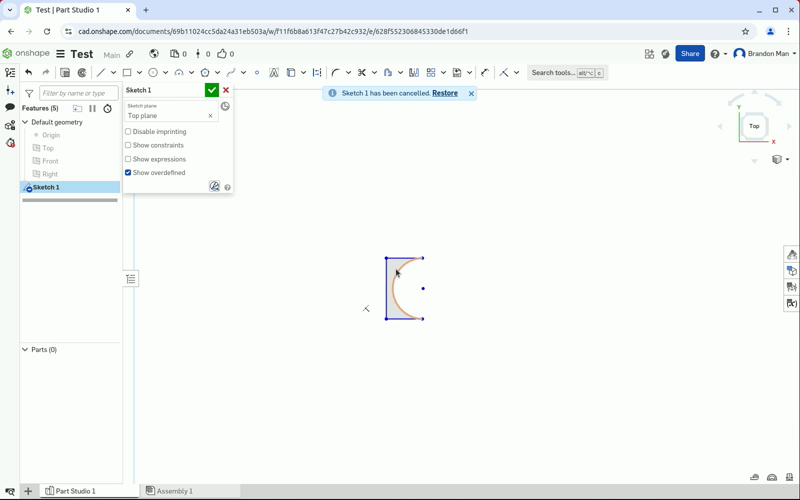
scroll(6)
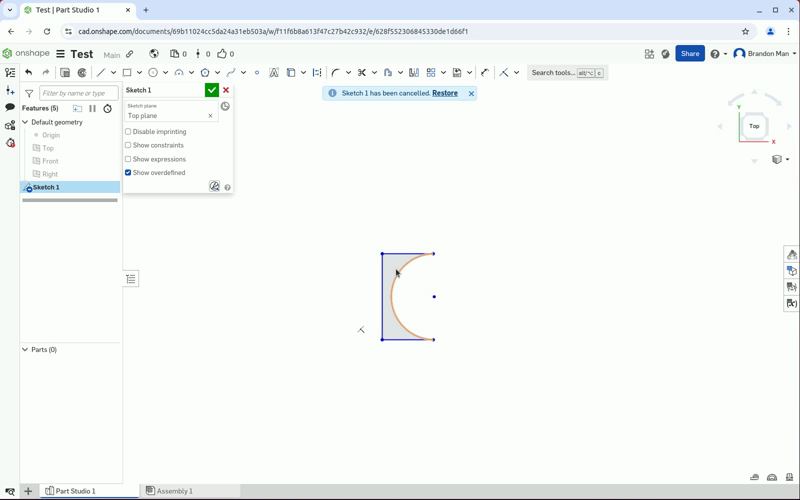
scroll(6)
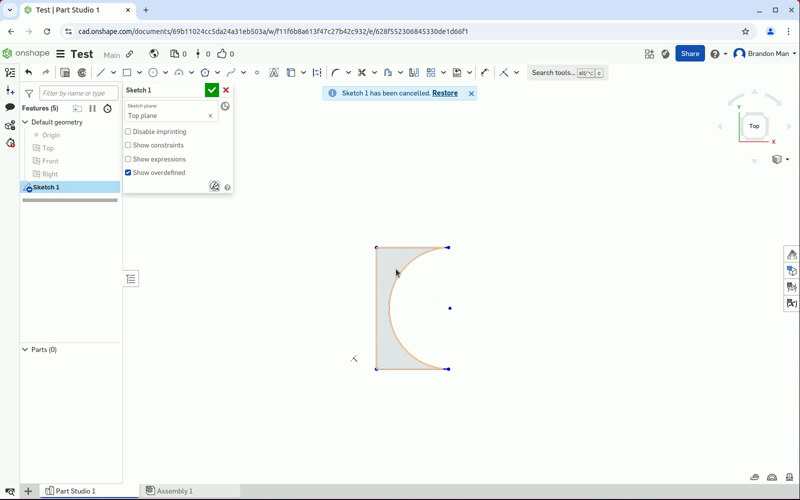
scroll(6)
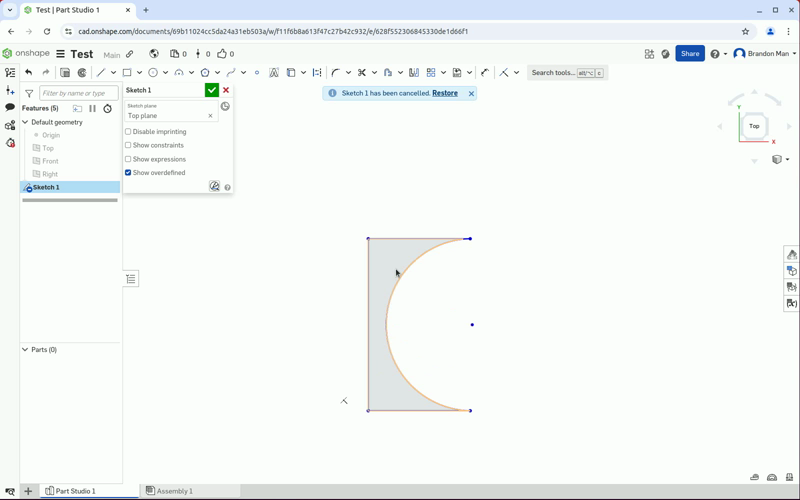
scroll(6)
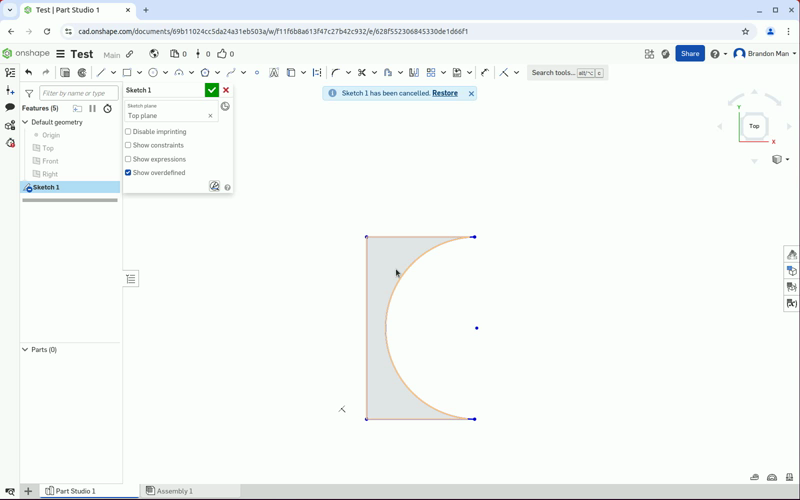
scroll(6)
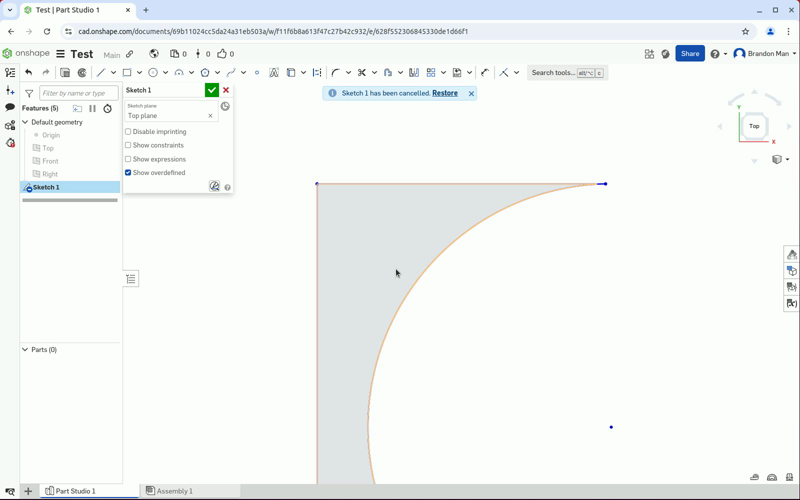
click(396, 268)
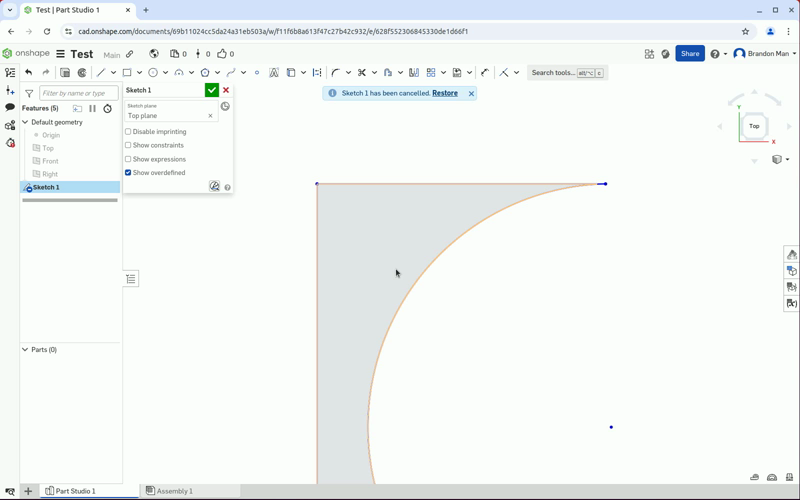
scroll(-6)
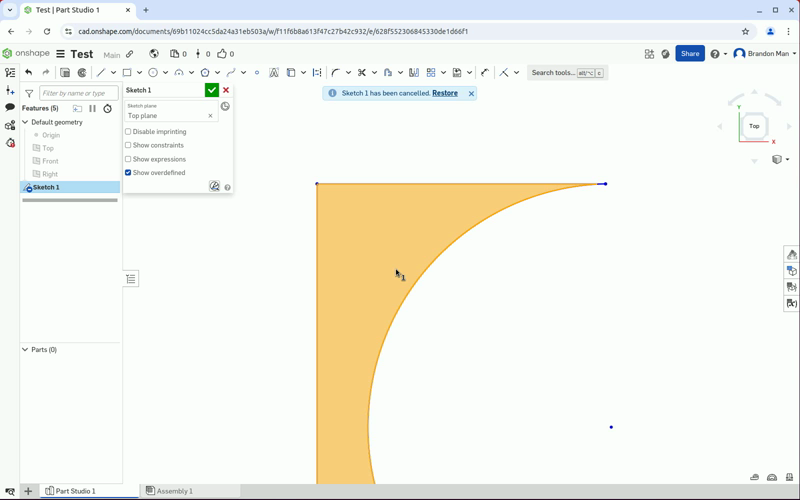
scroll(-6)
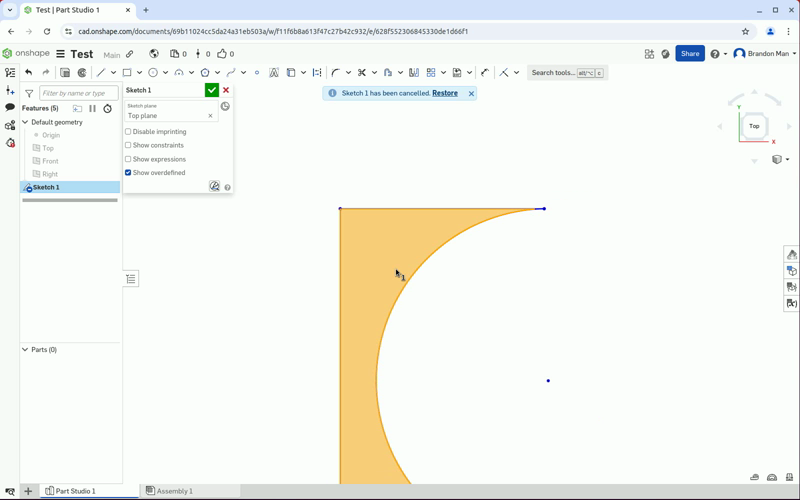
scroll(-6)
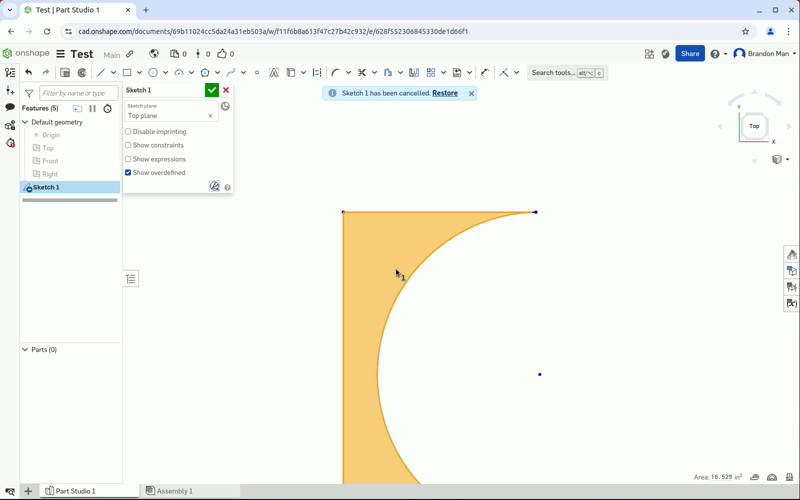
scroll(-6)
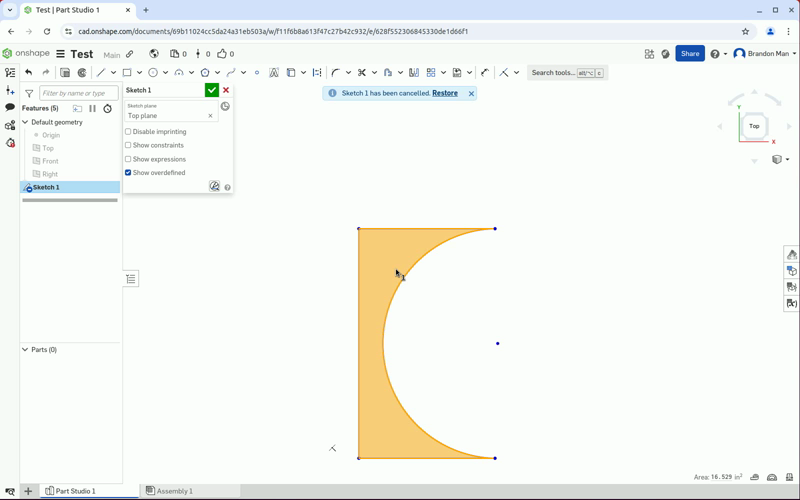
scroll(-6)
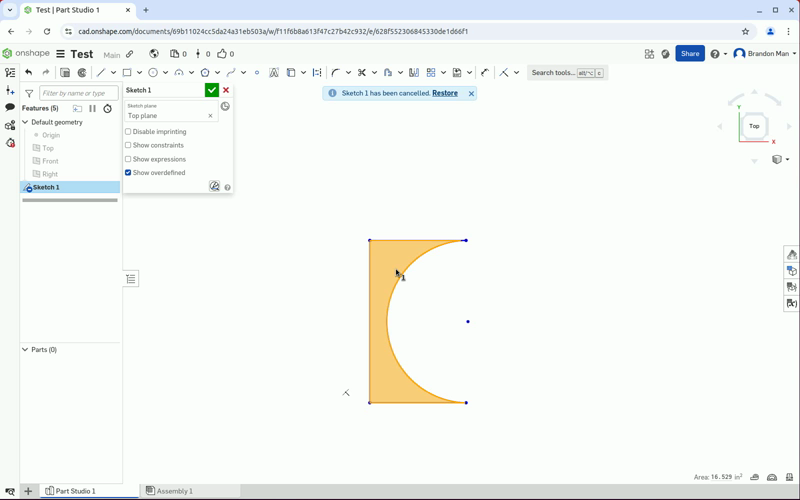
scroll(-6)
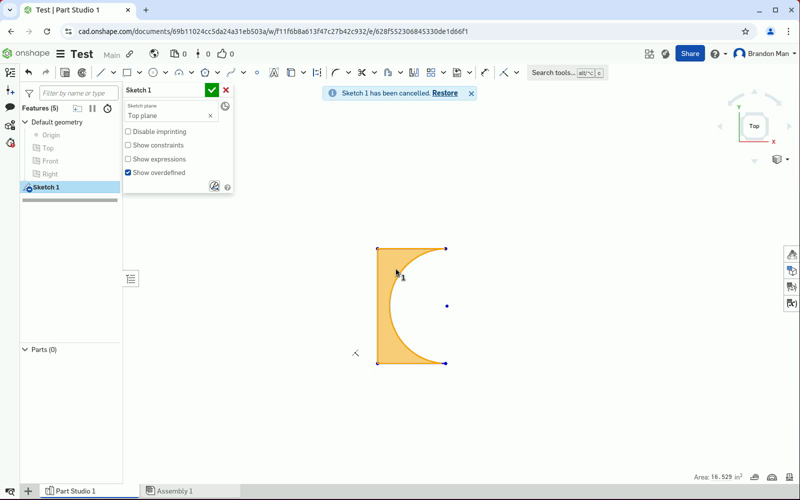
scroll(-6)
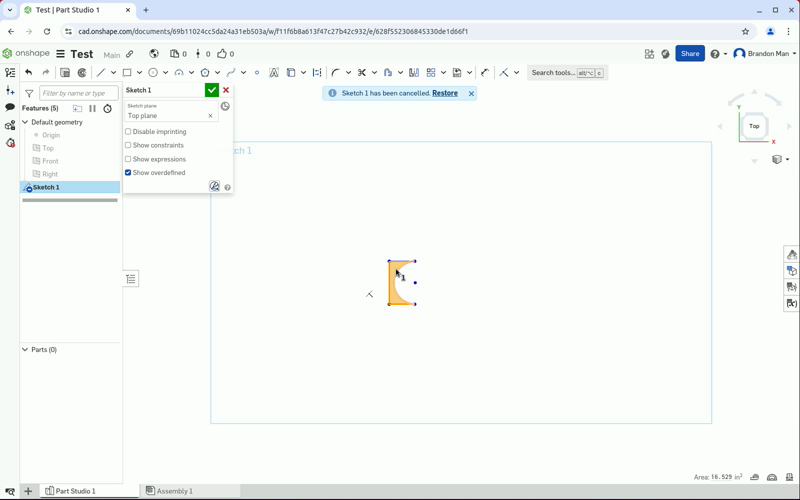
mouse_move(73, 352)
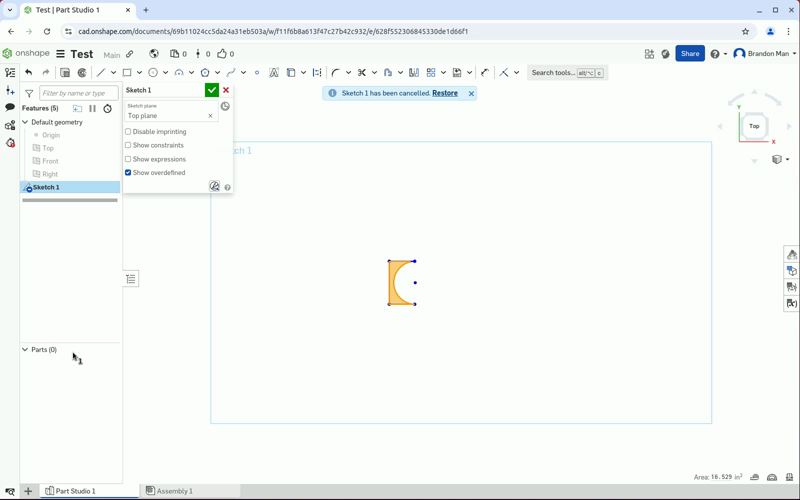
key(shift+y)
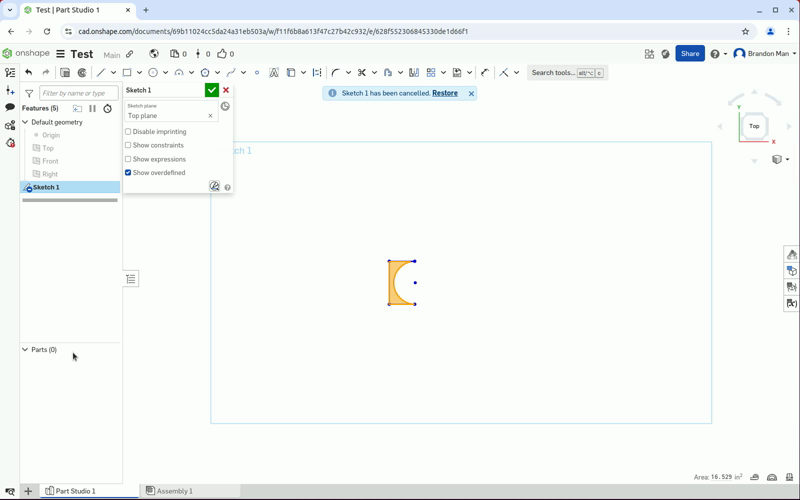
key(shift+e)
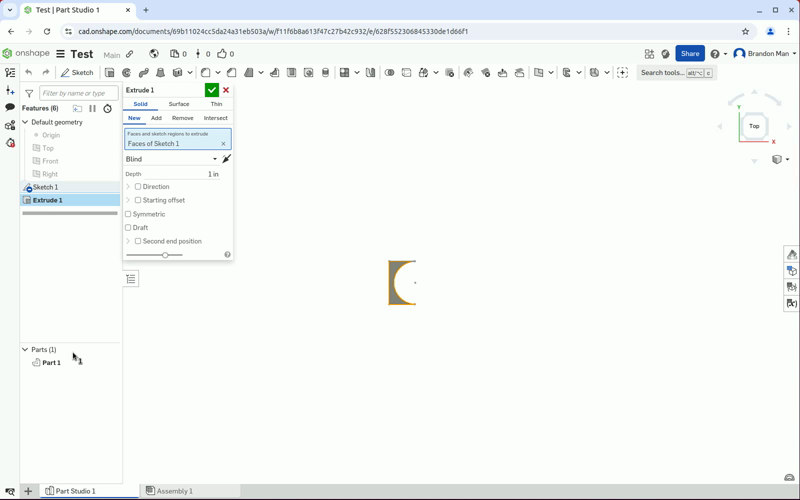
mouse_move(143, 106)
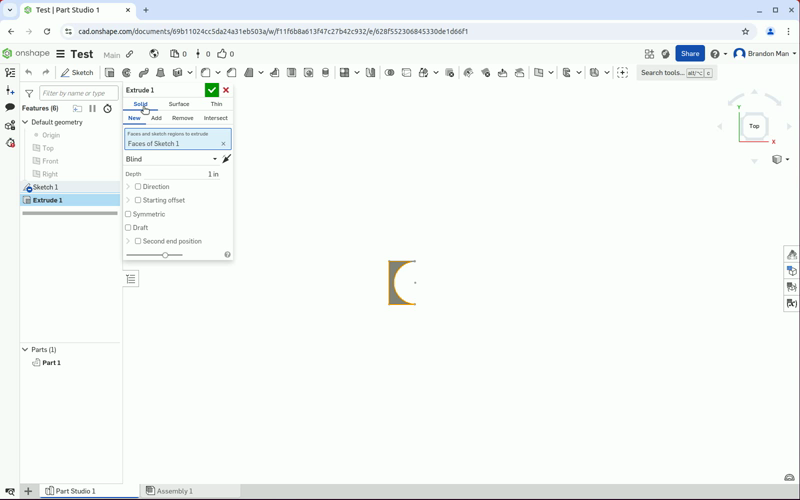
click(143, 106)
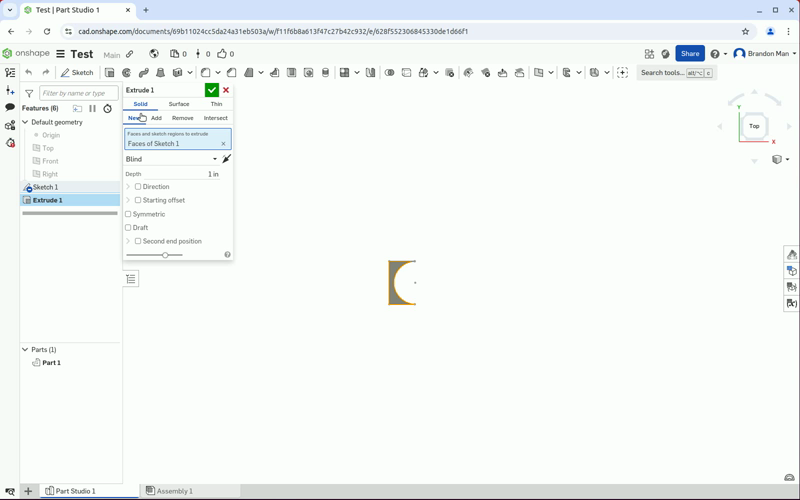
mouse_move(137, 120)
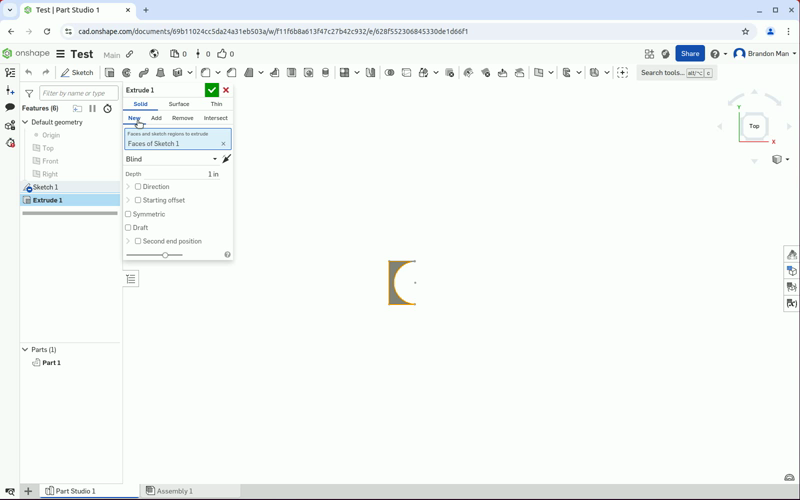
click(137, 120)
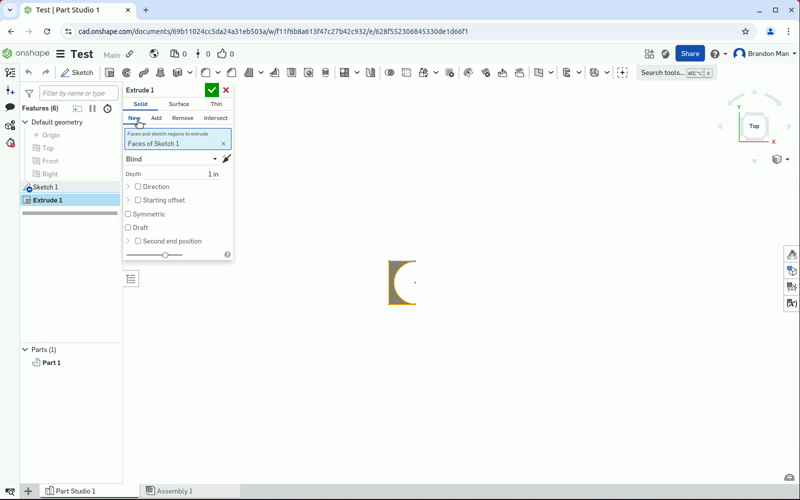
key(tab, 4)
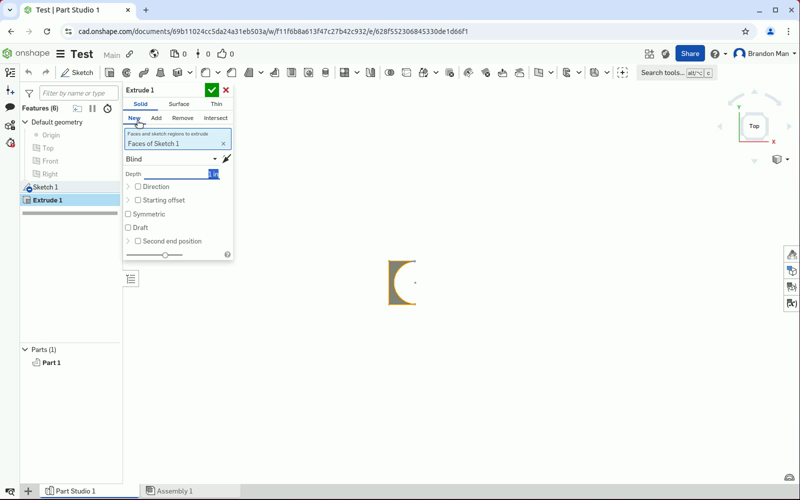
text(1.926)
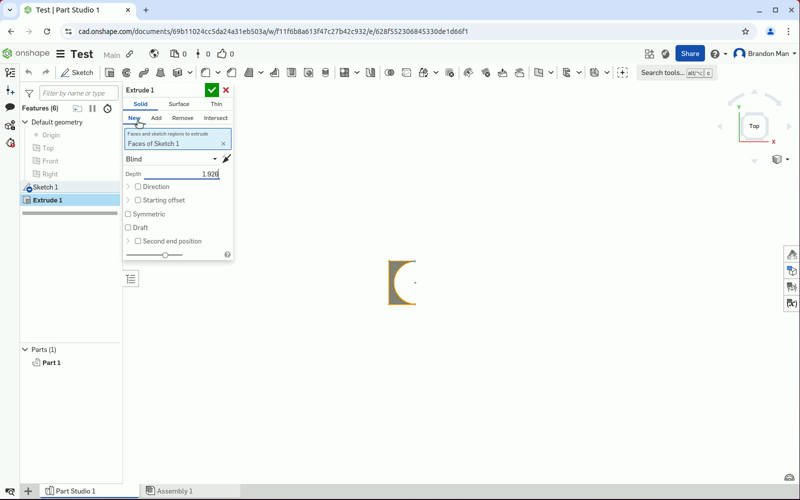
key(enter)
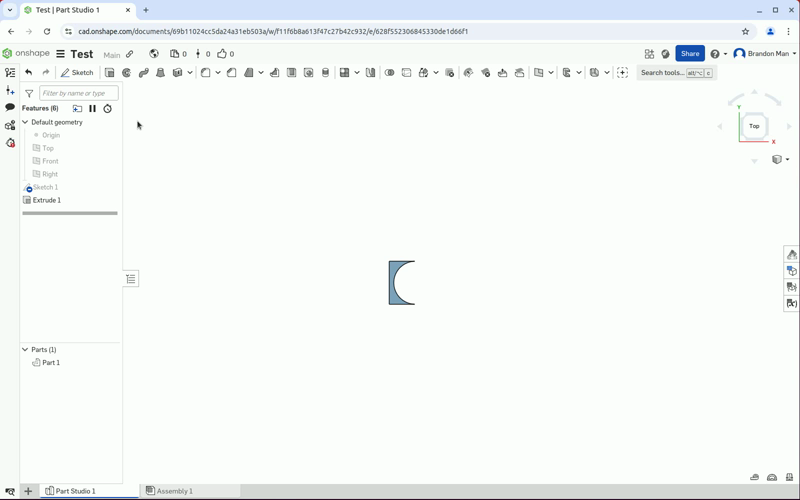
key(shift+h)
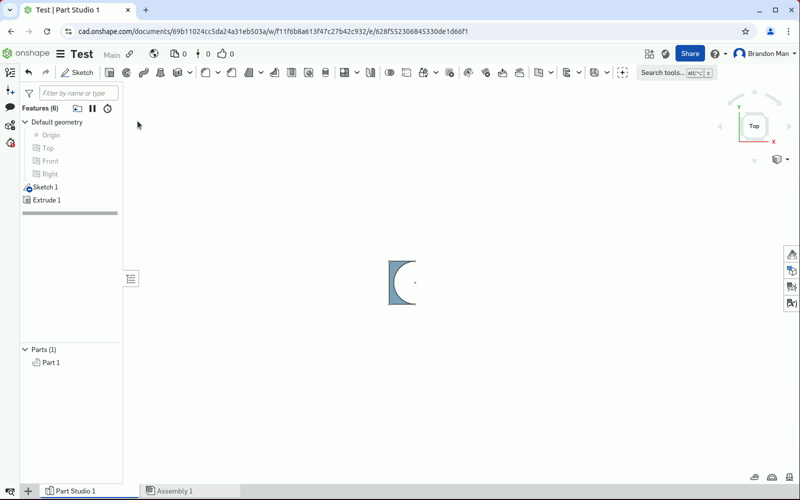
key(shift+h)
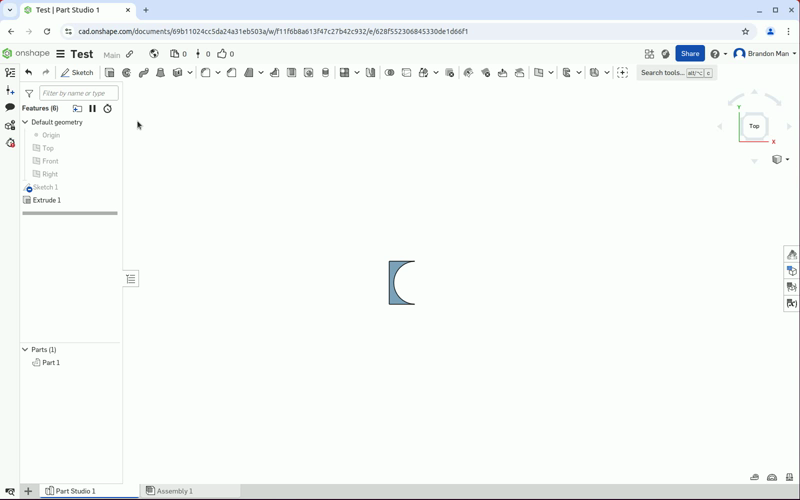
mouse_move(73, 189)
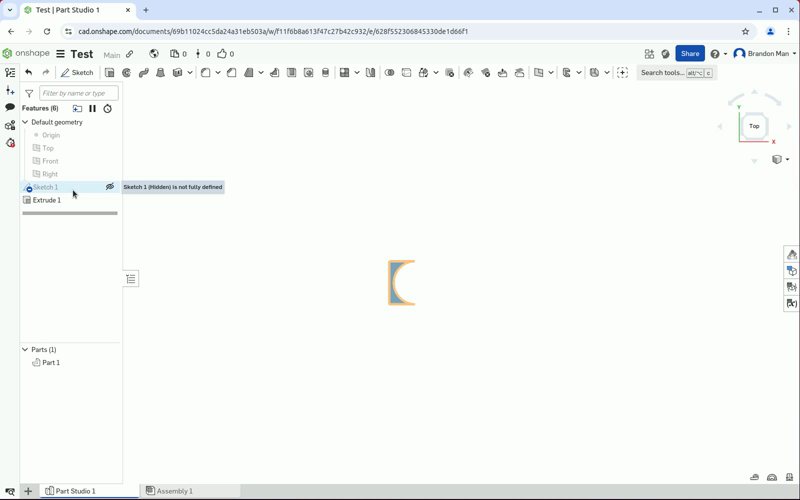
click(73, 189)
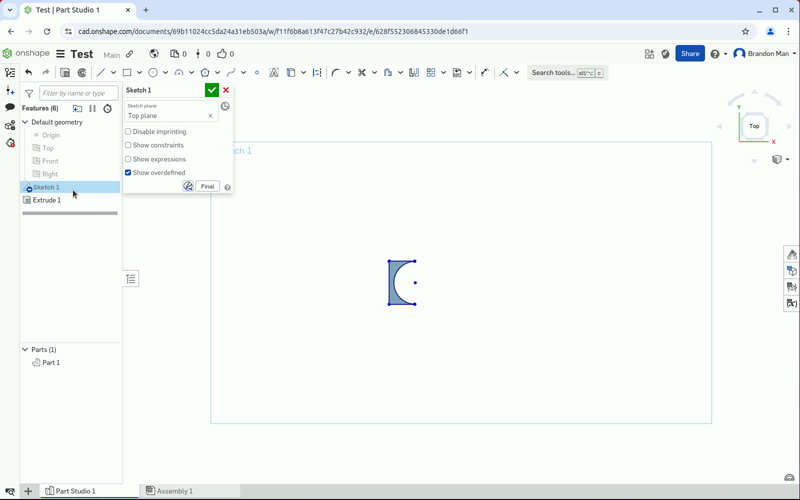
mouse_move(229, 92)
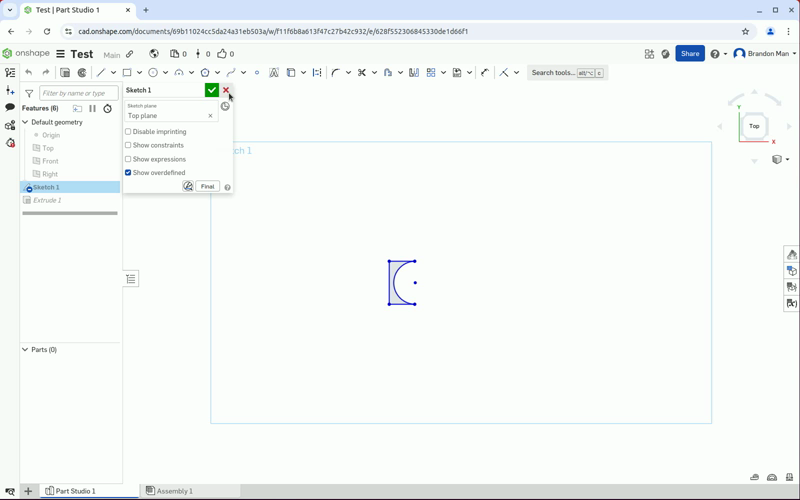
click(229, 92)
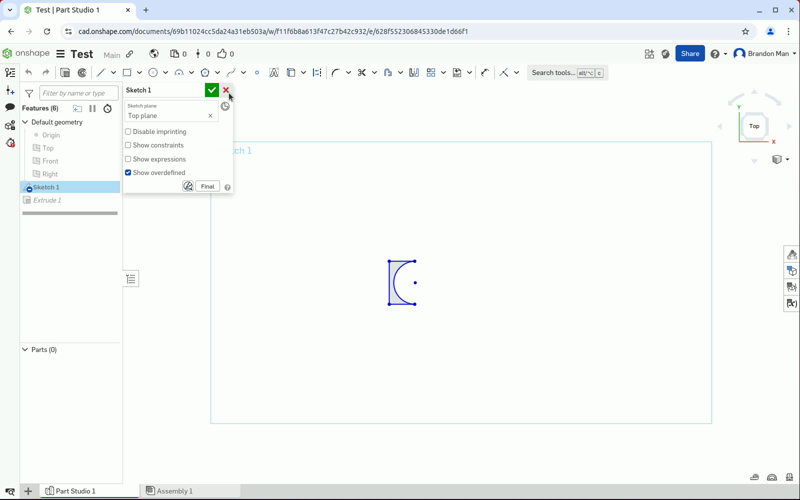
key(shift+s)
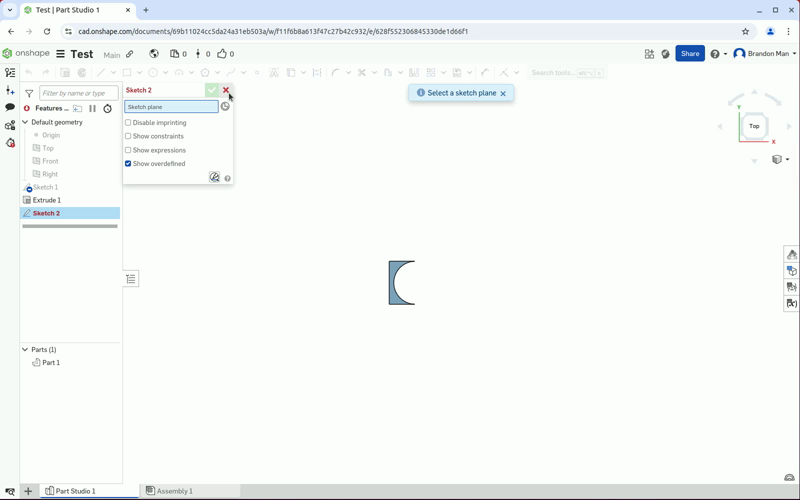
mouse_move(73, 150)
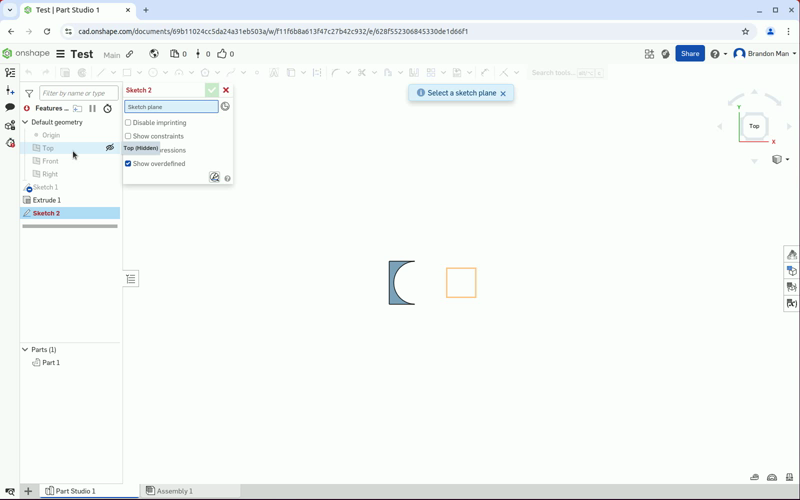
click(73, 150)
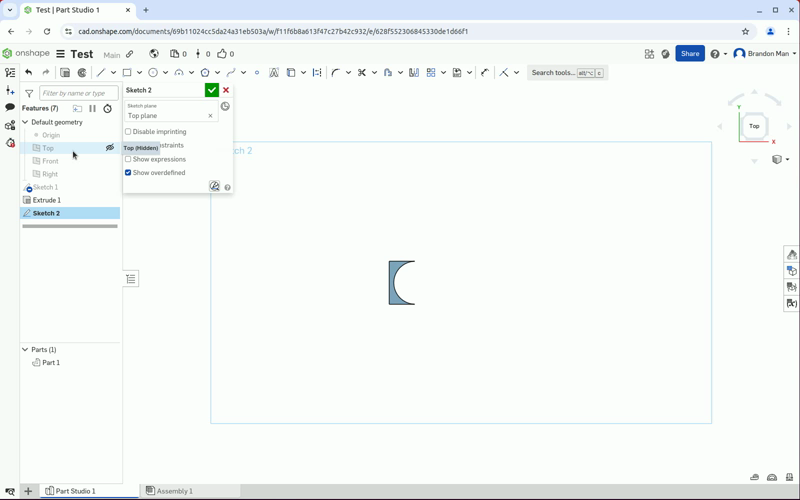
mouse_move(73, 352)
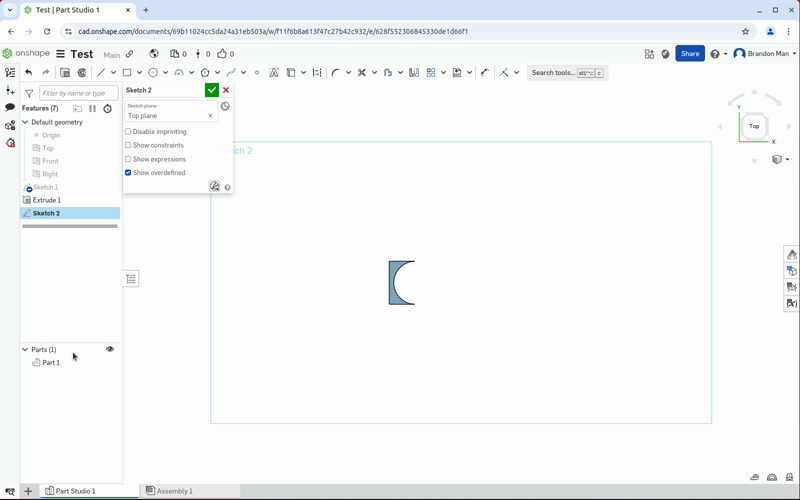
key(y)
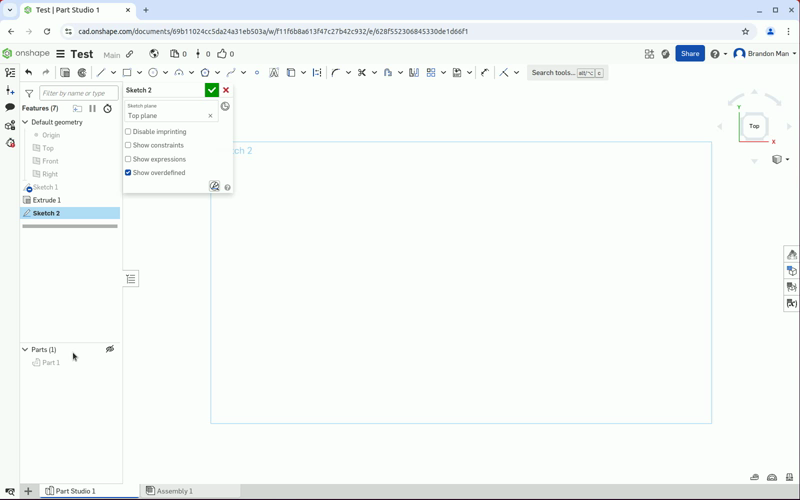
key(l)
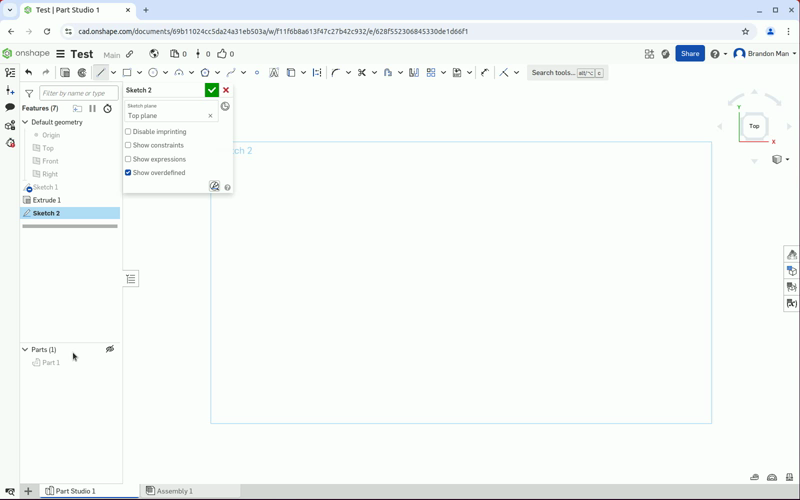
key_down(shift)
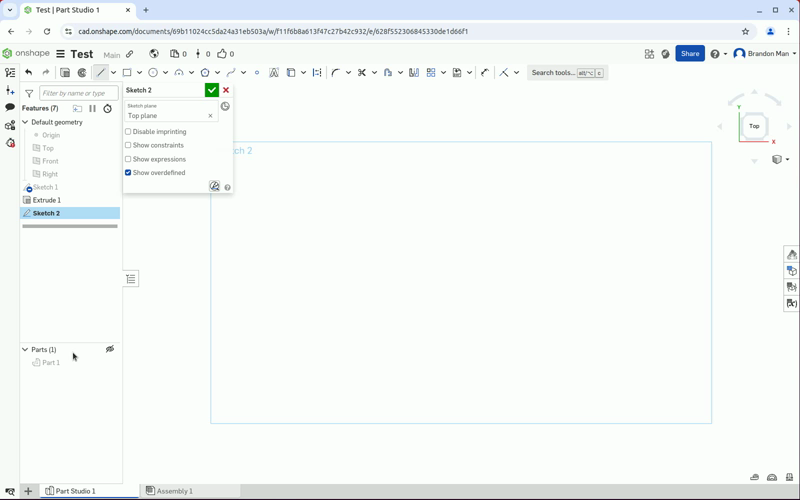
mouse_move(389, 261)
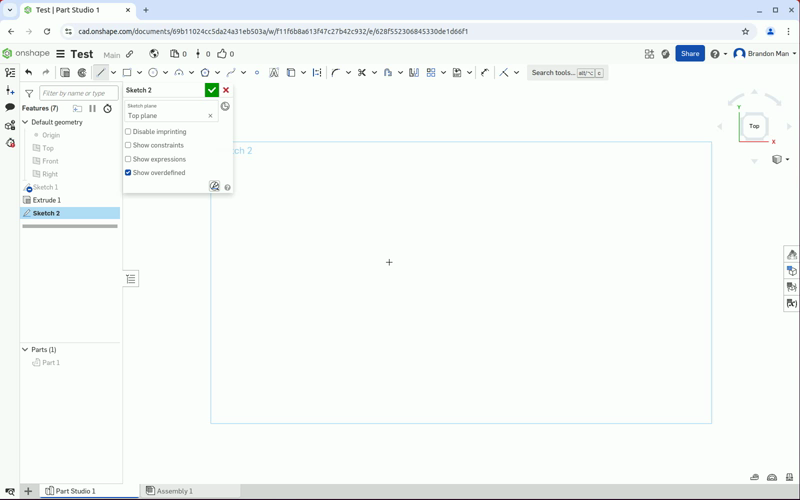
click(389, 261)
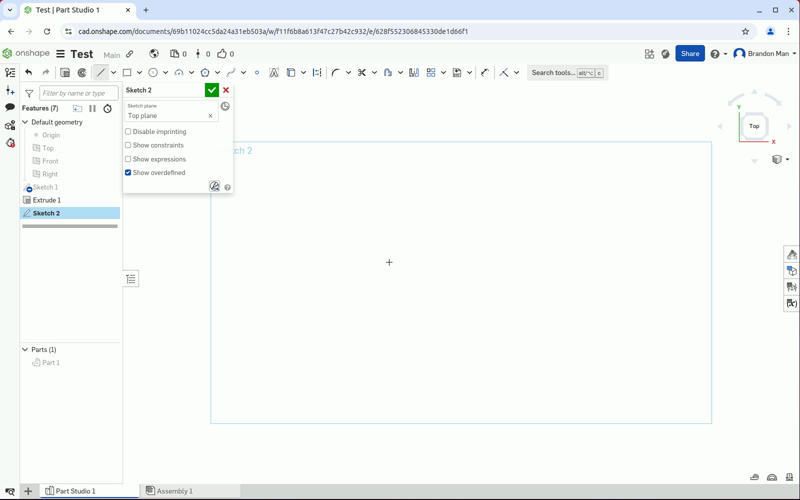
key_up(shift)
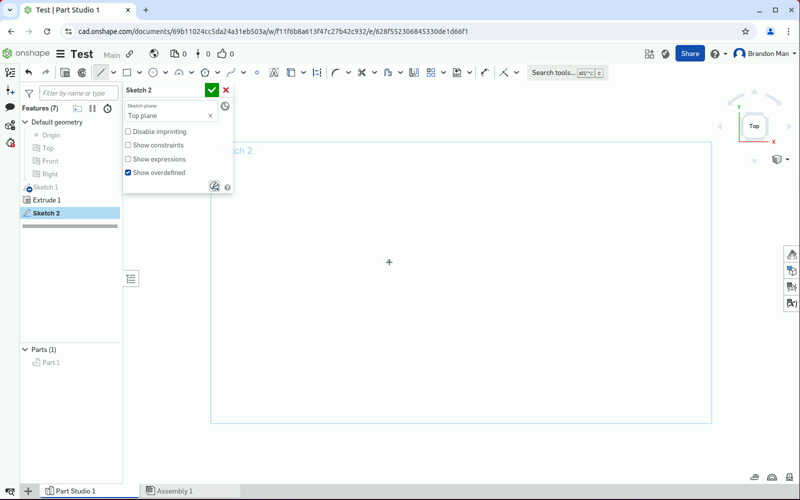
key_down(shift)
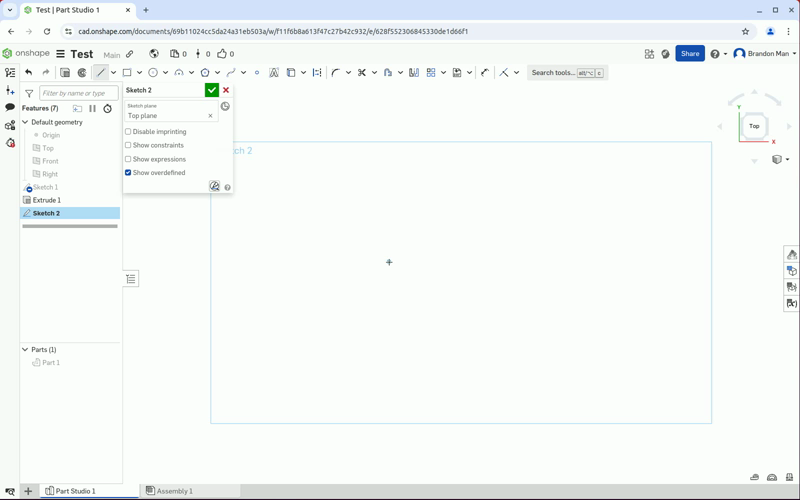
mouse_move(419, 261)
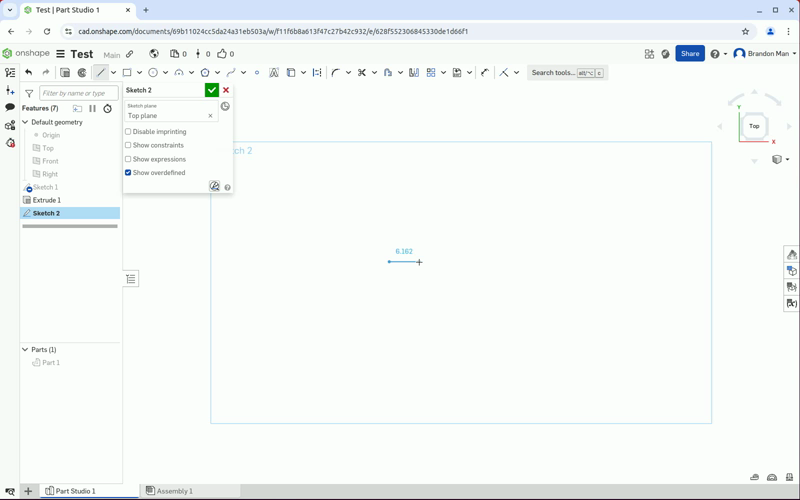
mouse_move(415, 261)
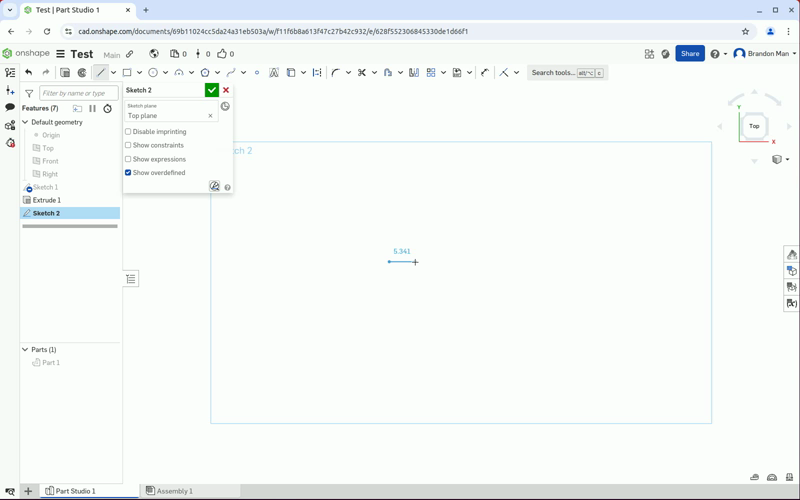
click(415, 261)
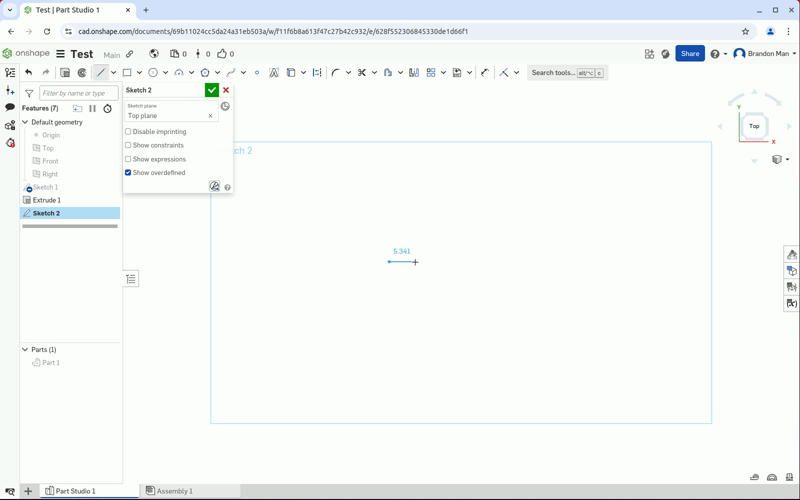
key_up(shift)
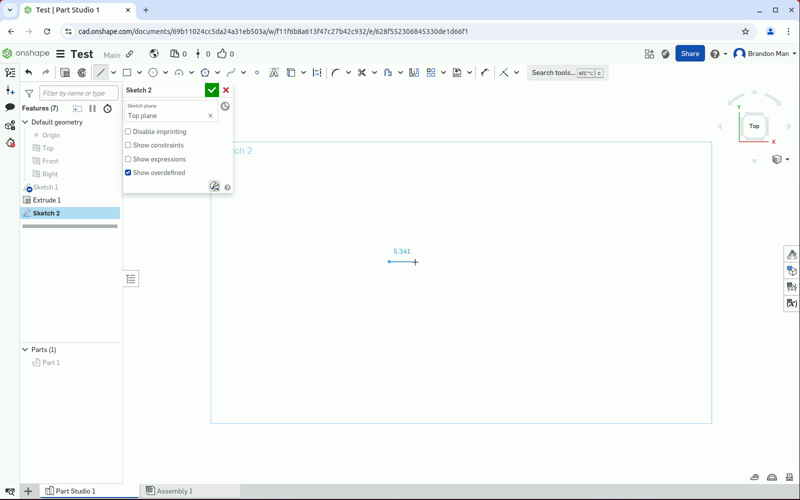
key_down(shift)
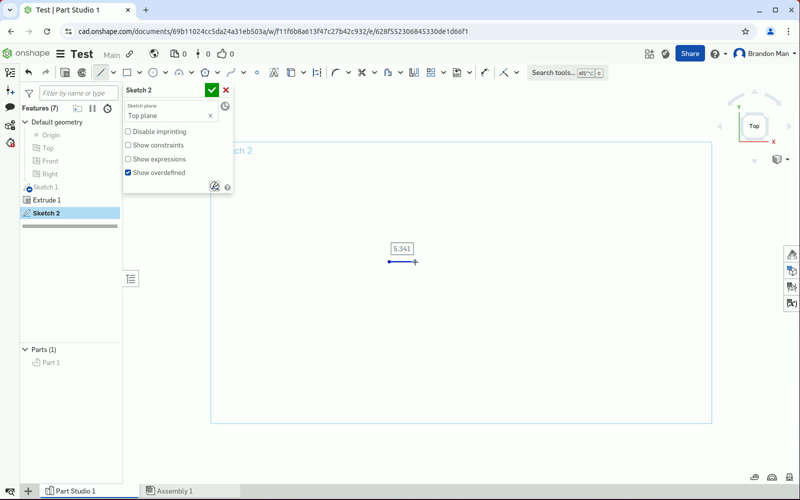
mouse_move(445, 261)
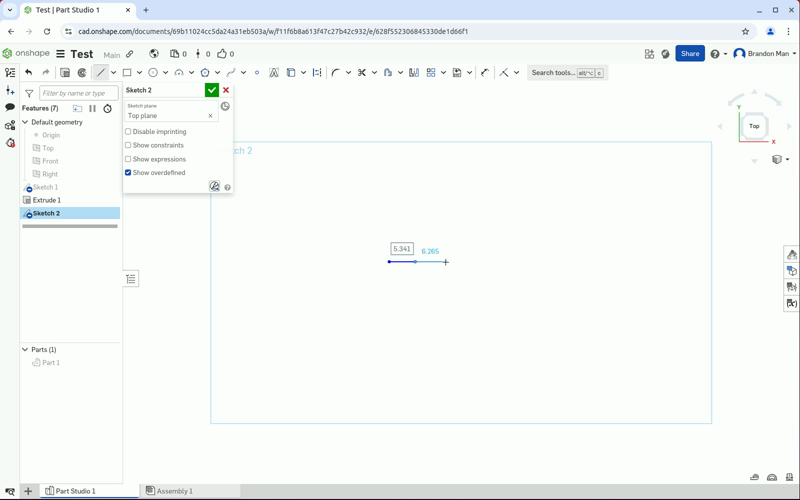
mouse_move(441, 261)
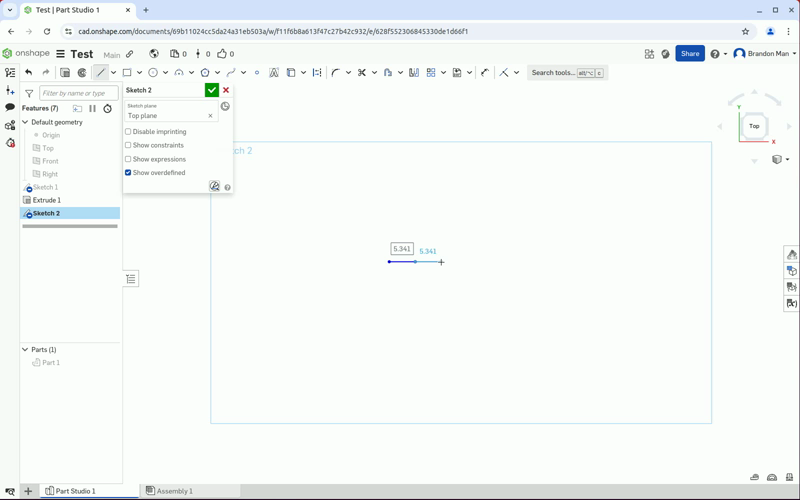
click(441, 261)
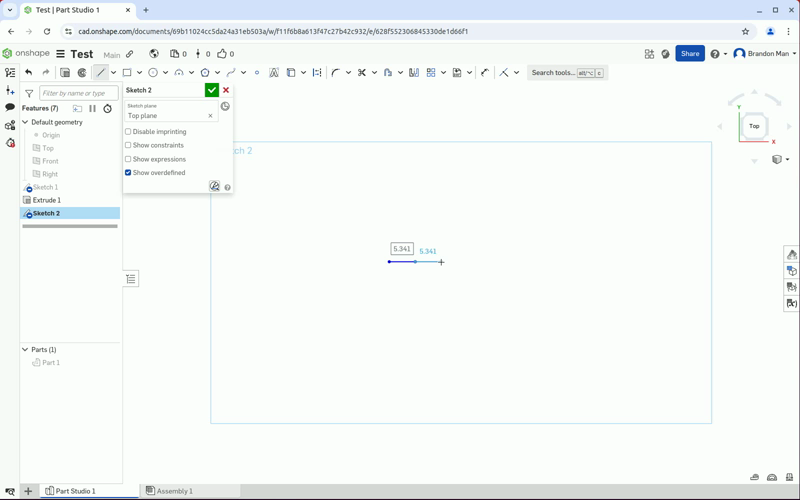
key_up(shift)
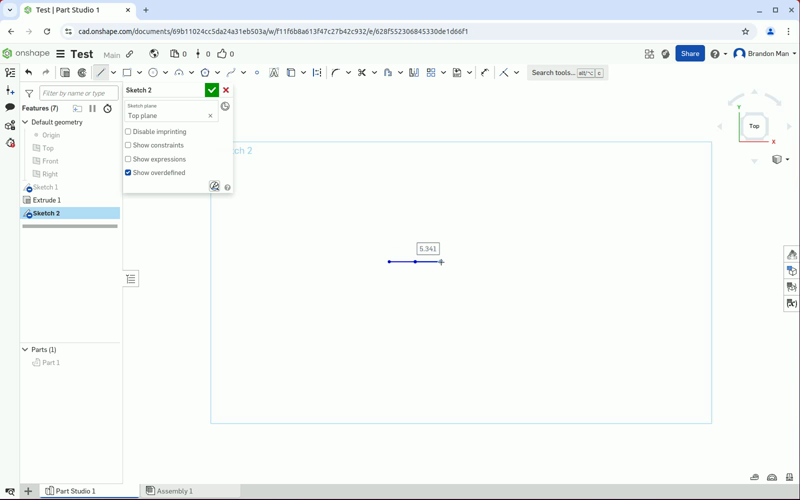
key_down(shift)
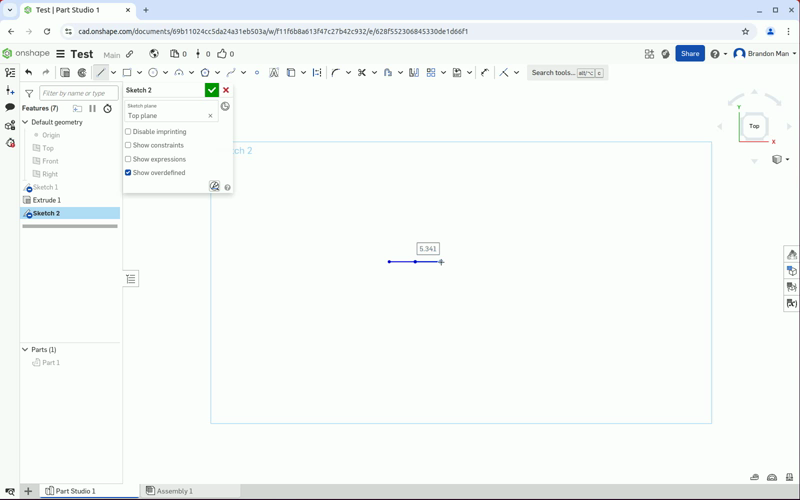
mouse_move(471, 261)
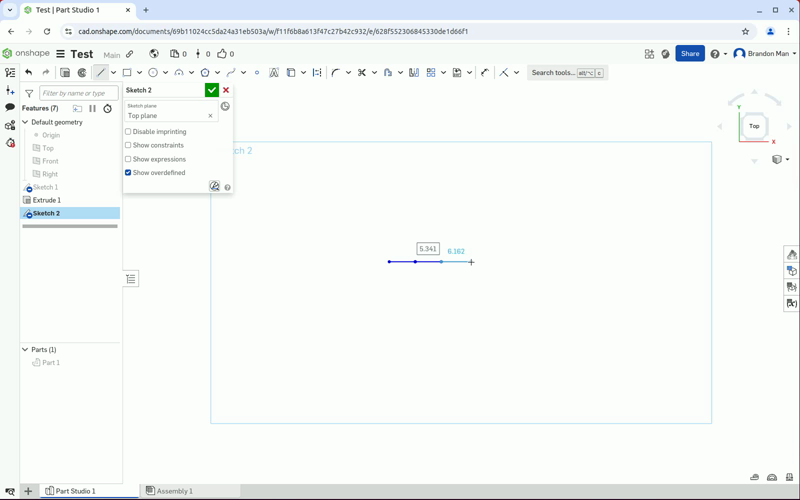
mouse_move(441, 252)
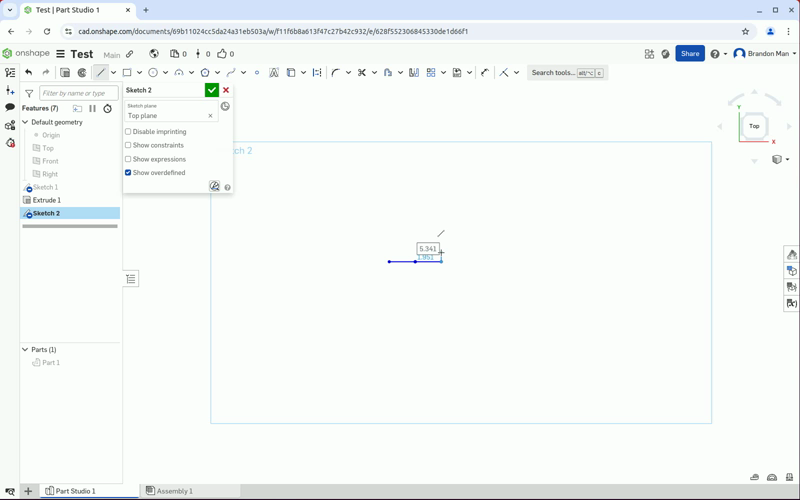
click(441, 252)
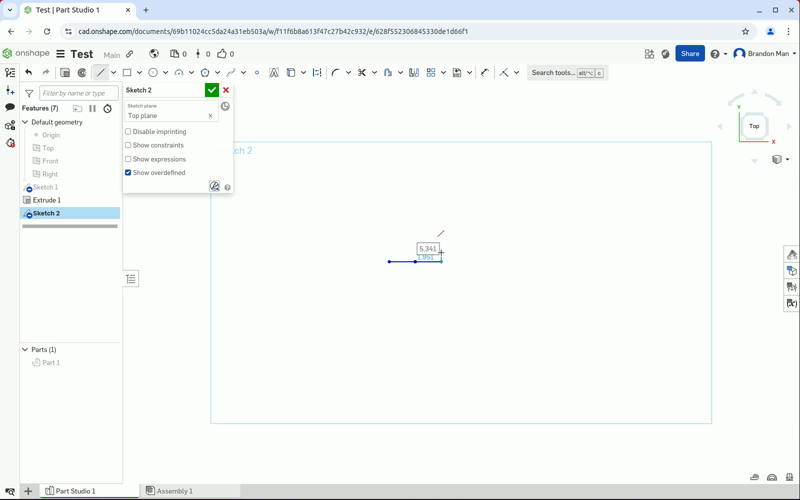
key_up(shift)
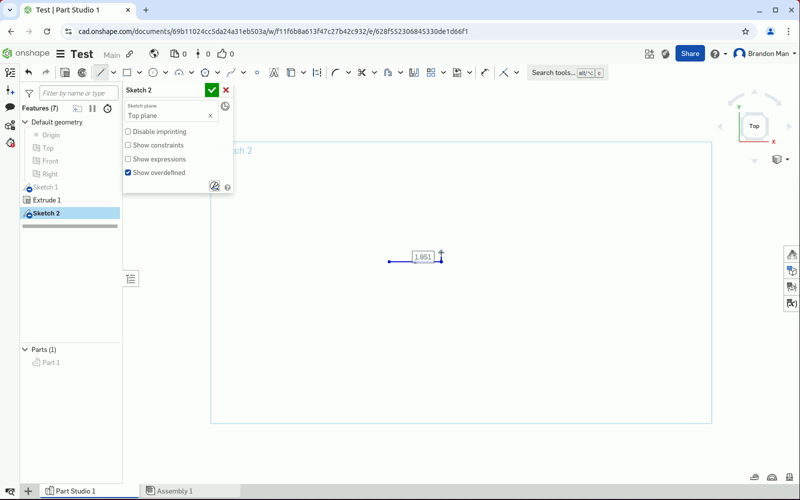
key_down(shift)
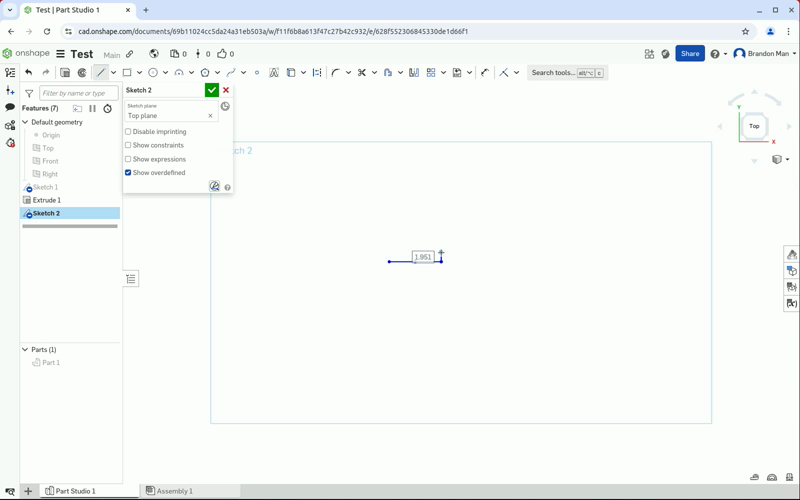
mouse_move(471, 252)
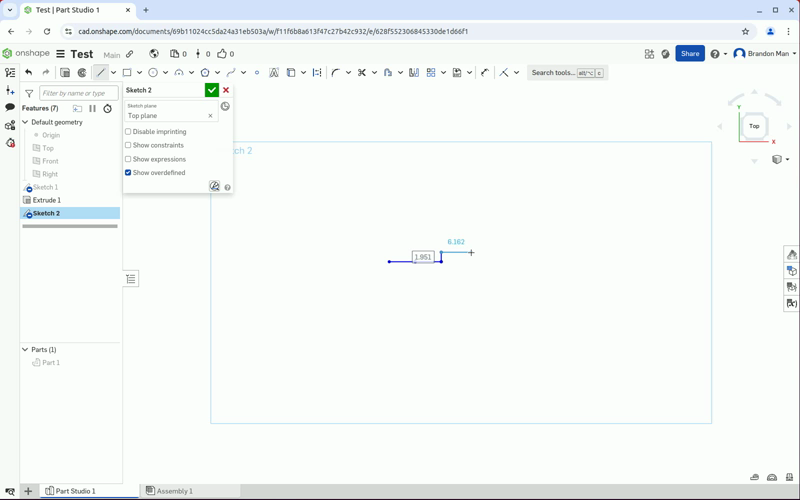
mouse_move(389, 252)
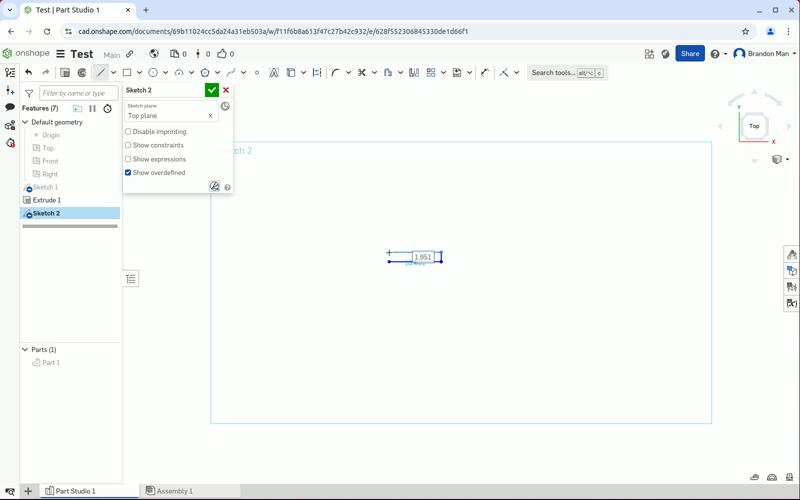
click(389, 252)
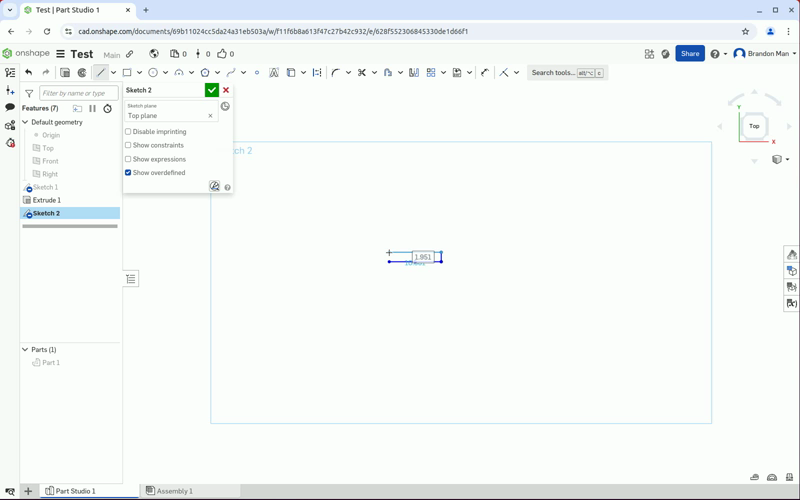
key_up(shift)
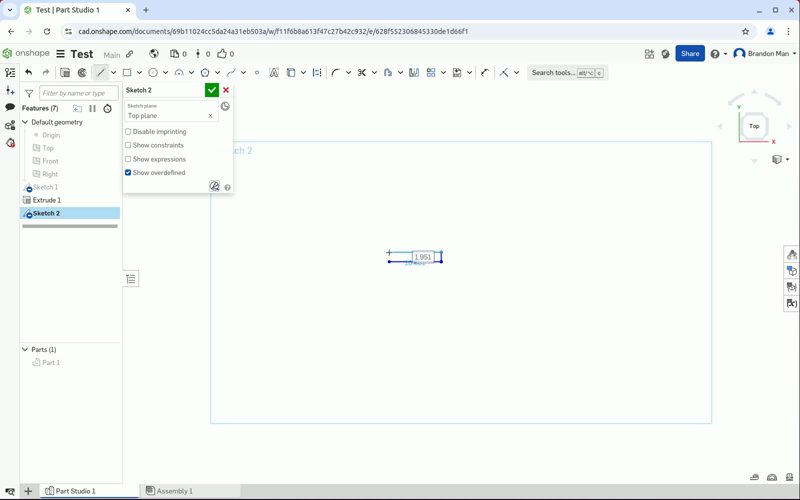
mouse_move(419, 252)
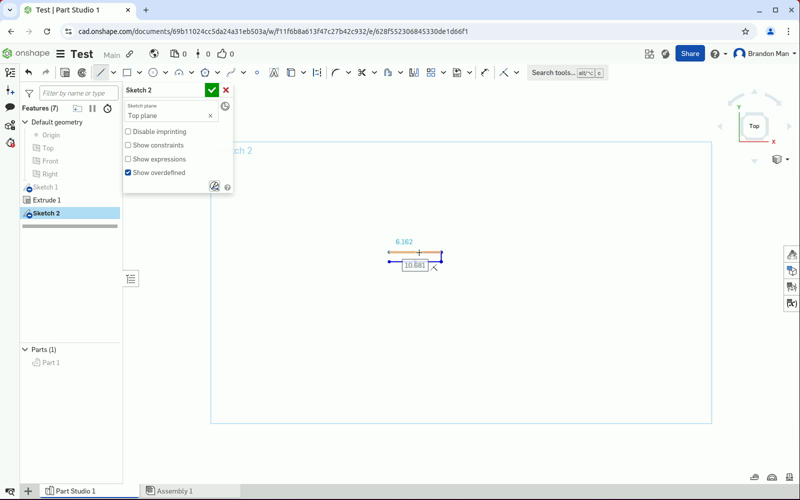
key_down(shift)
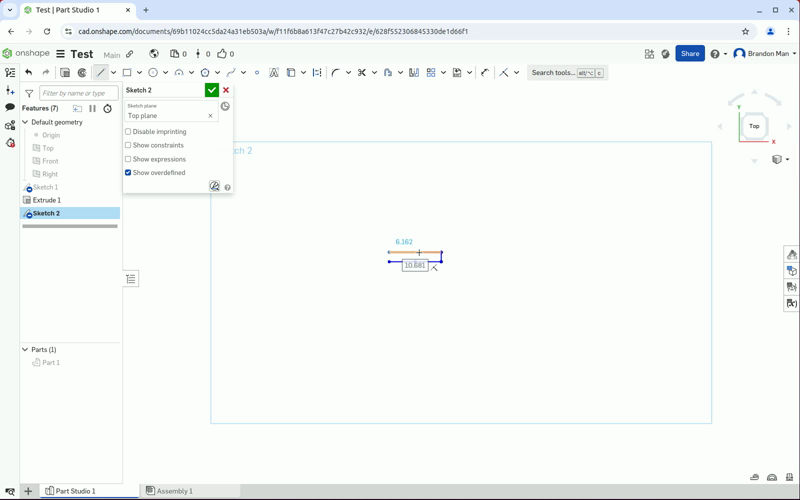
mouse_move(389, 261)
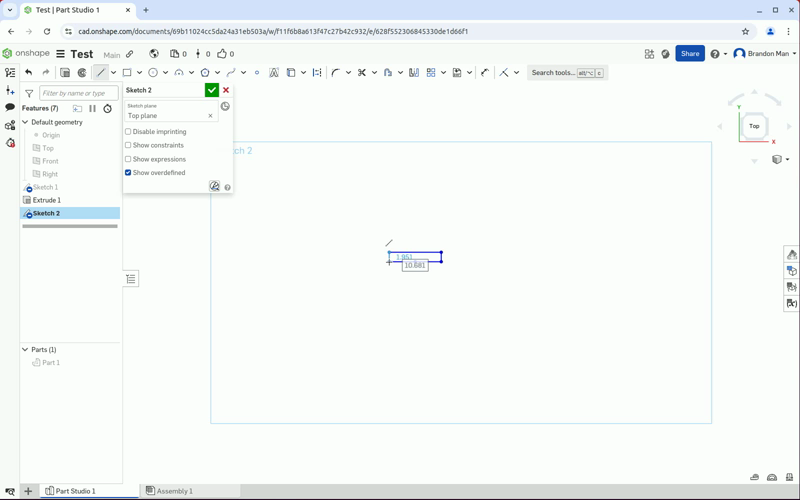
key_up(shift)
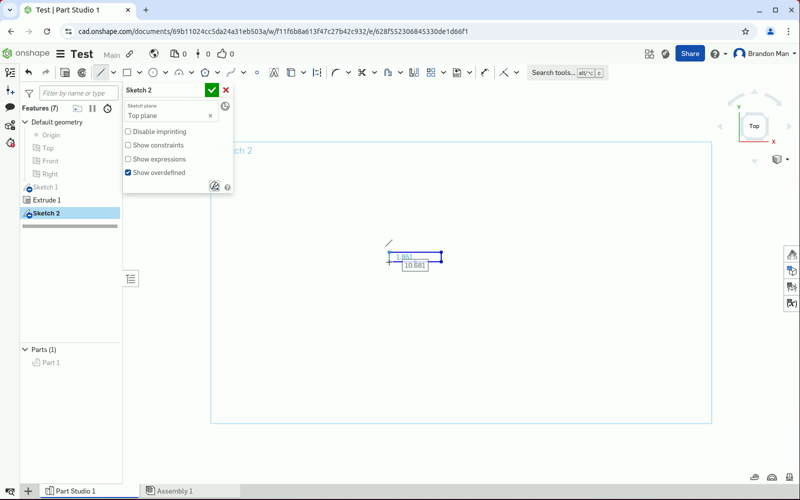
click(389, 261)
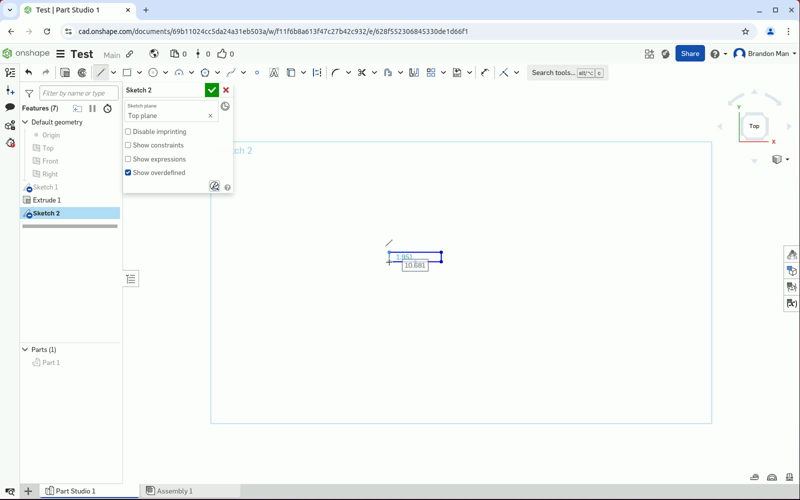
key(esc)
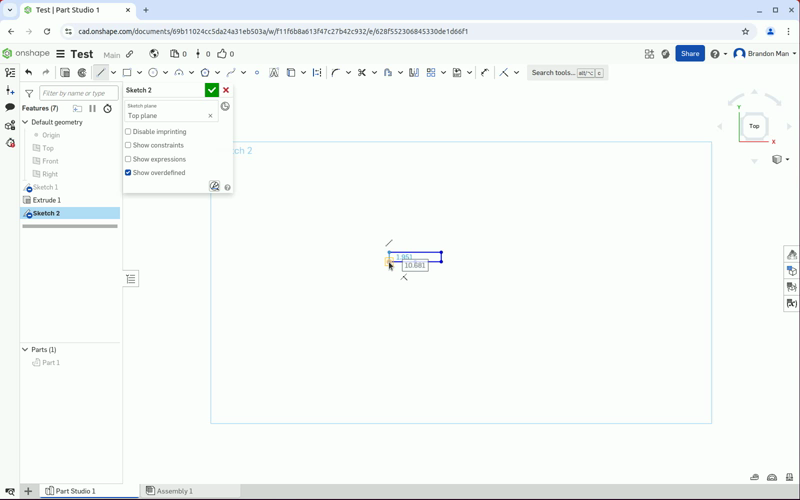
mouse_move(432, 256)
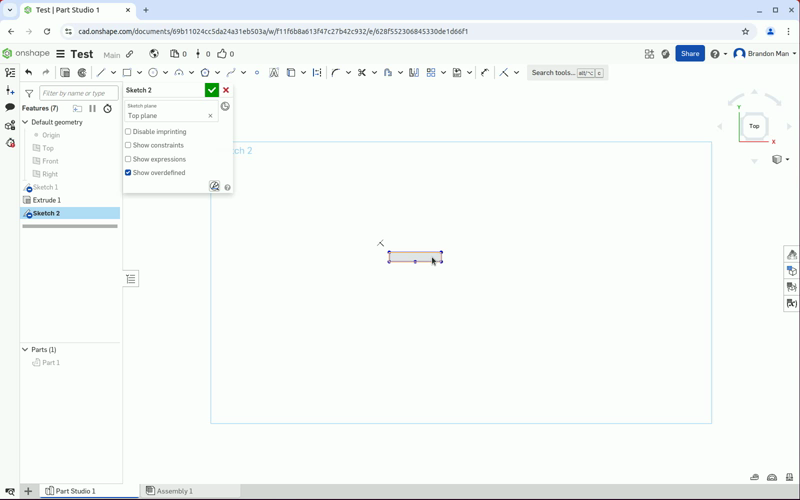
scroll(6)
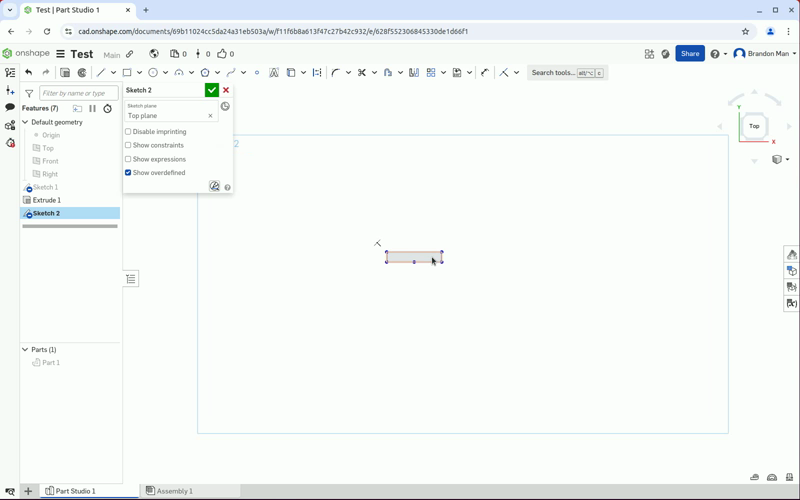
scroll(6)
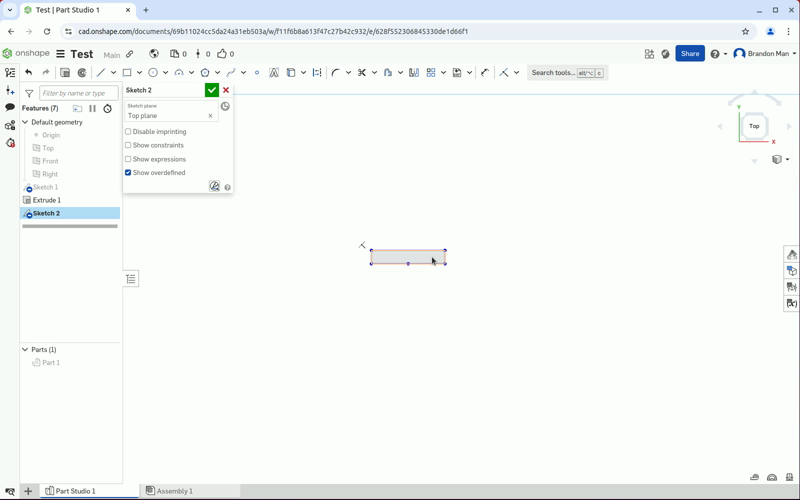
scroll(6)
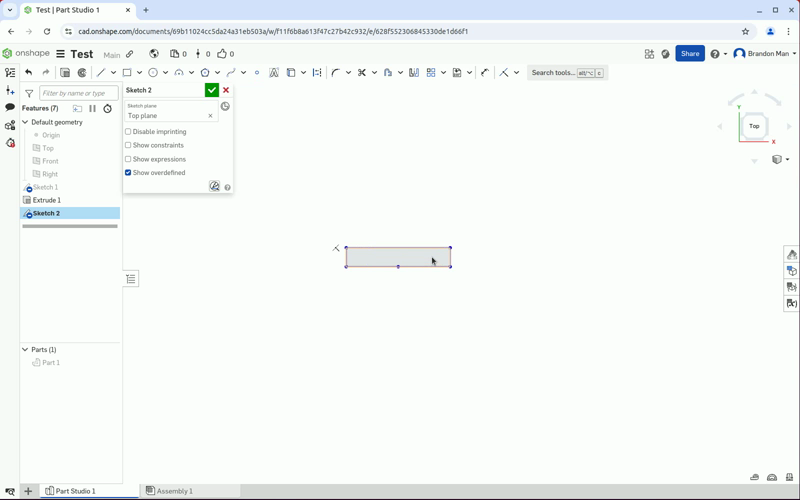
scroll(6)
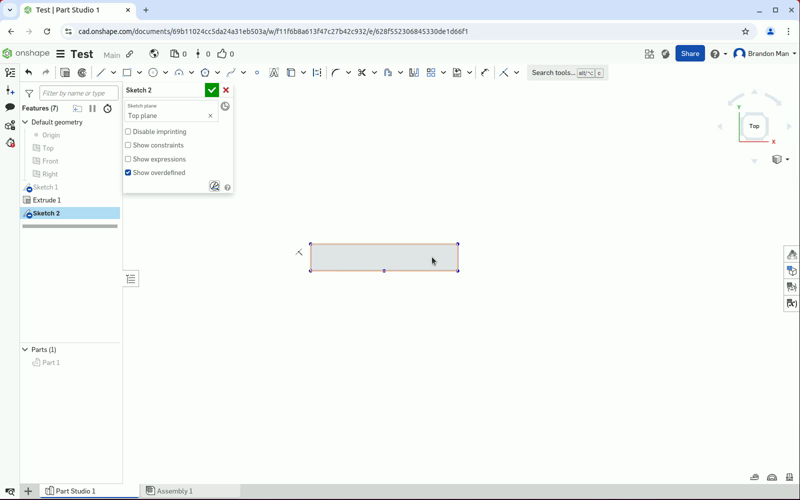
scroll(6)
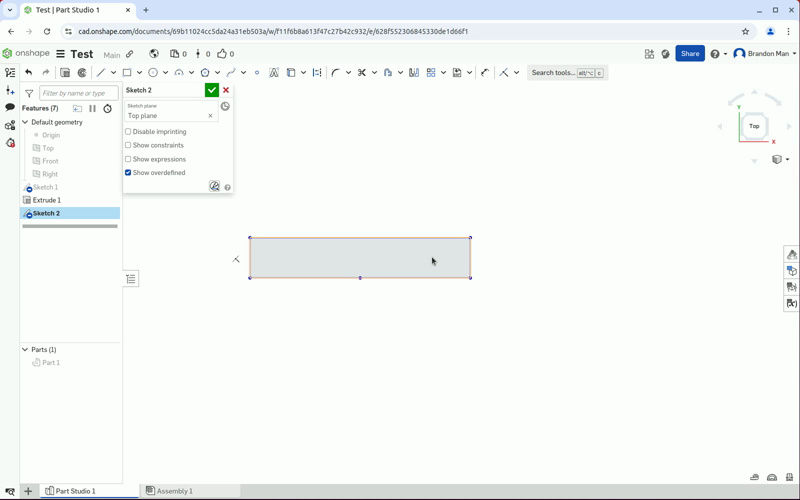
scroll(6)
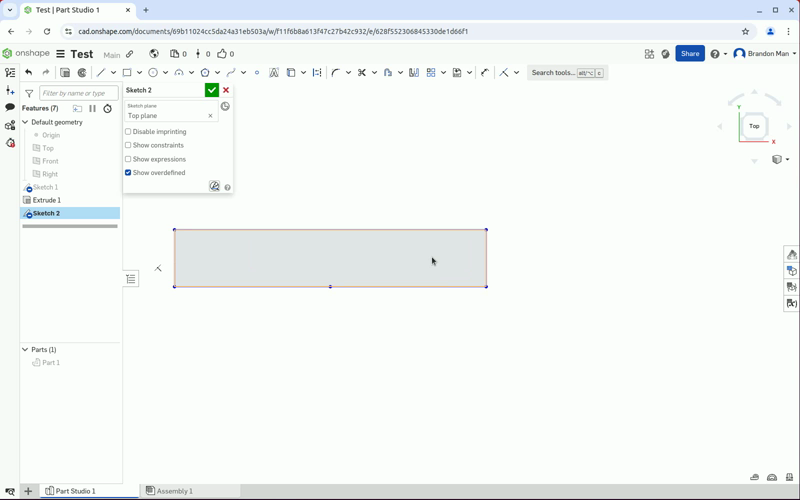
scroll(6)
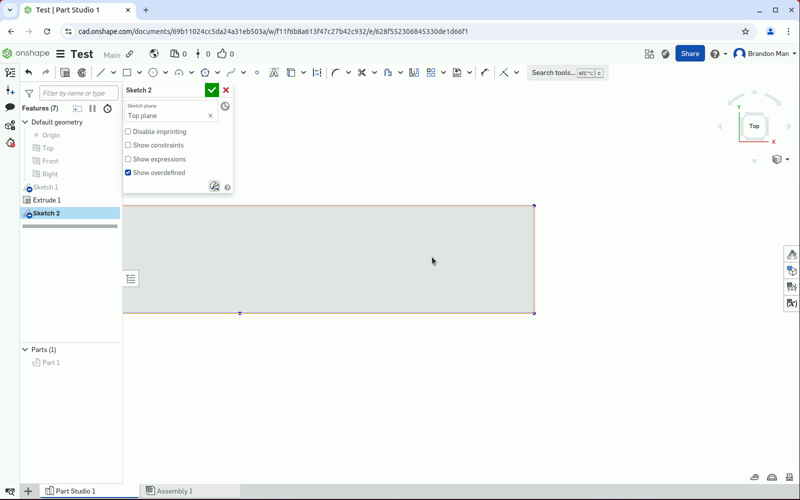
click(432, 256)
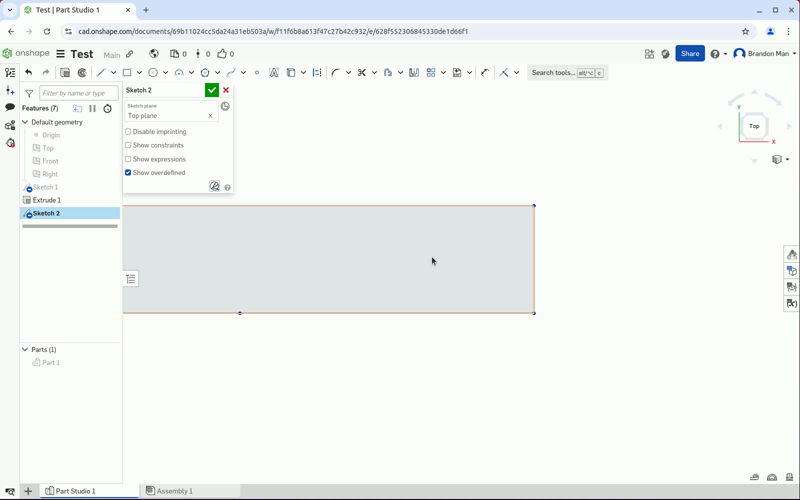
scroll(-6)
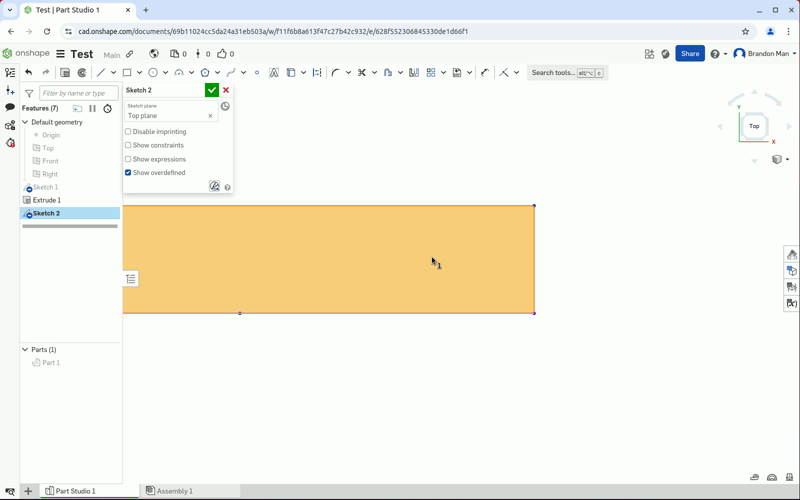
scroll(-6)
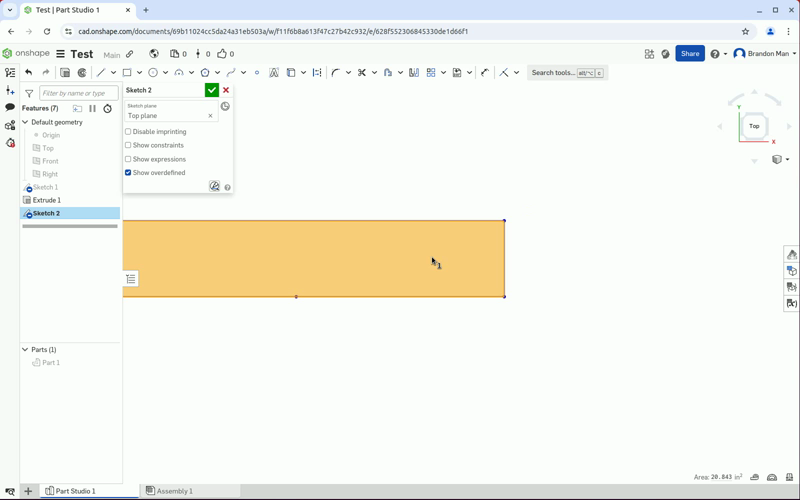
scroll(-6)
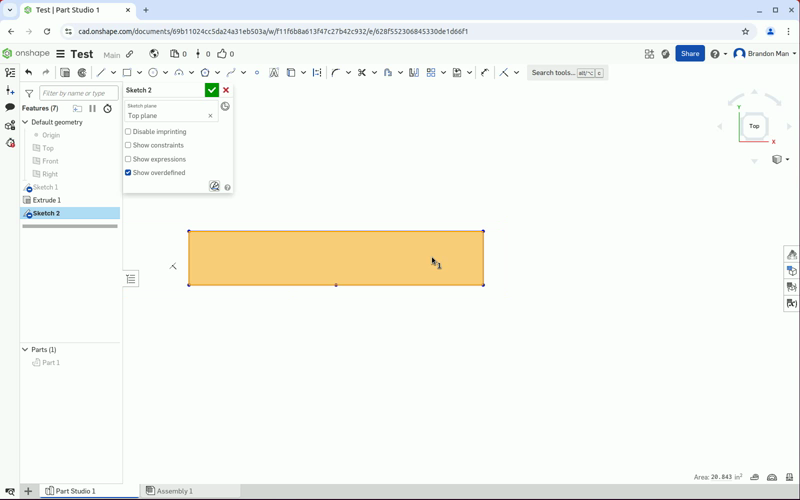
scroll(-6)
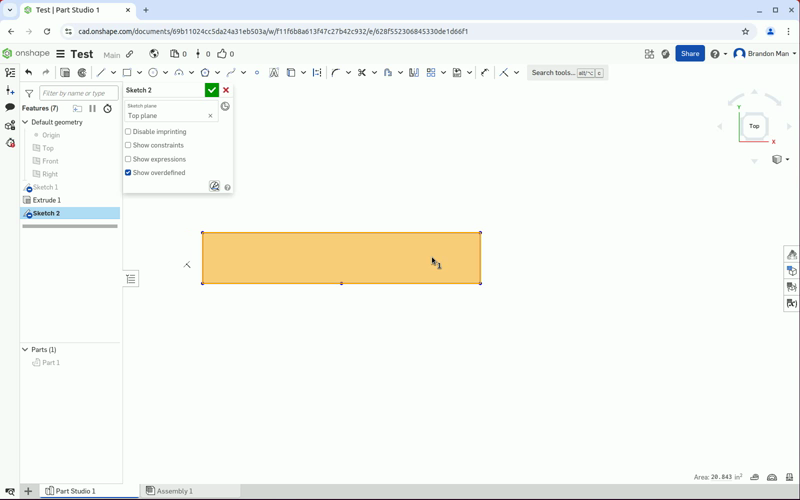
scroll(-6)
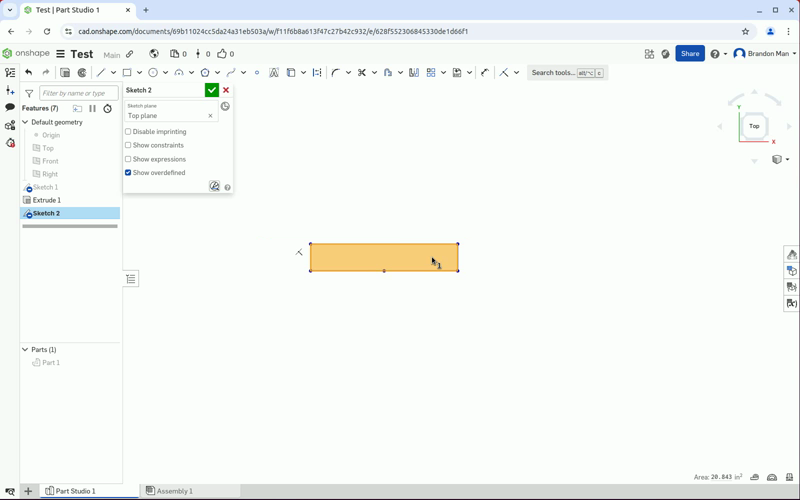
scroll(-6)
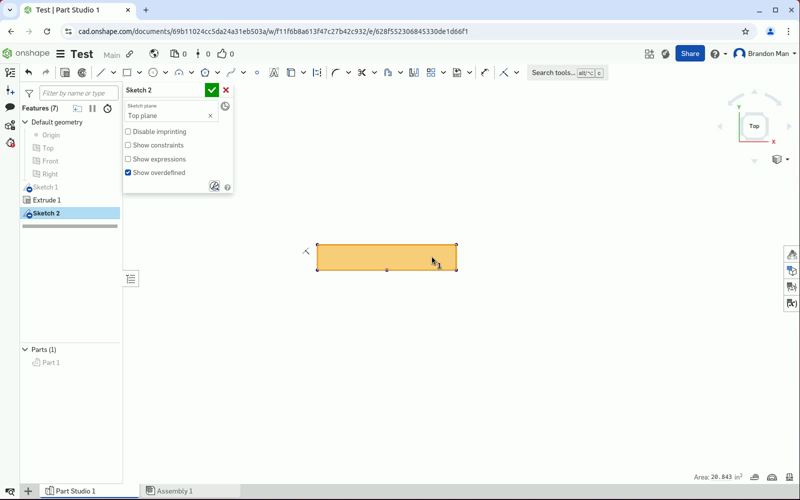
scroll(-6)
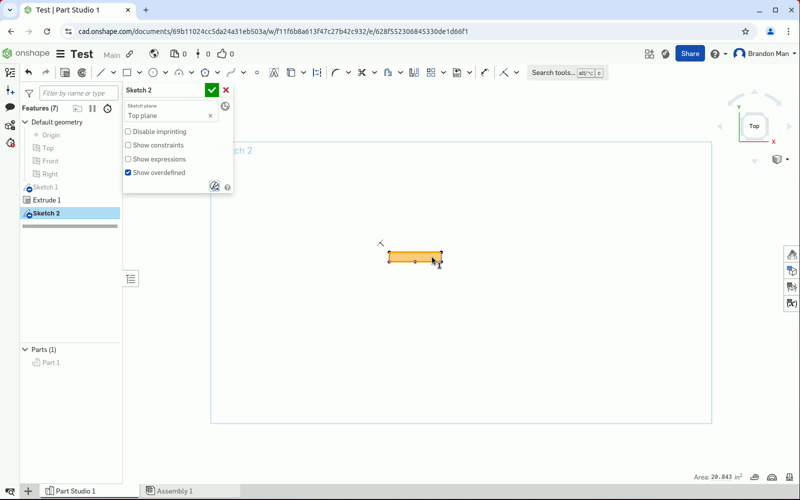
mouse_move(73, 352)
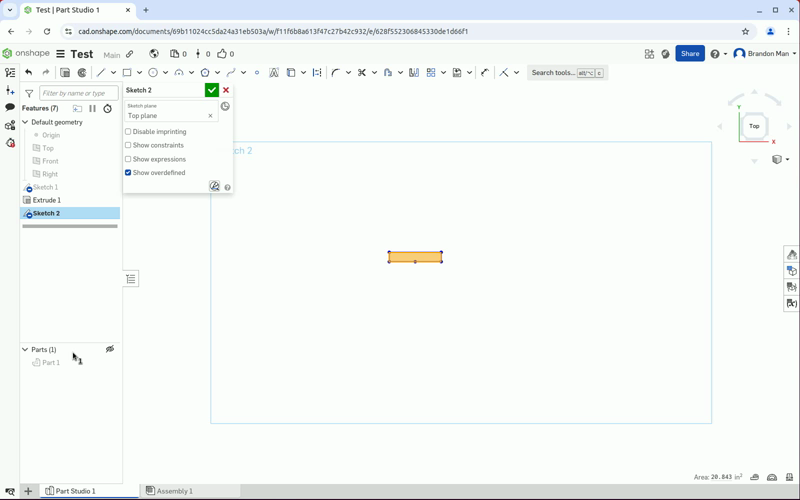
key(shift+y)
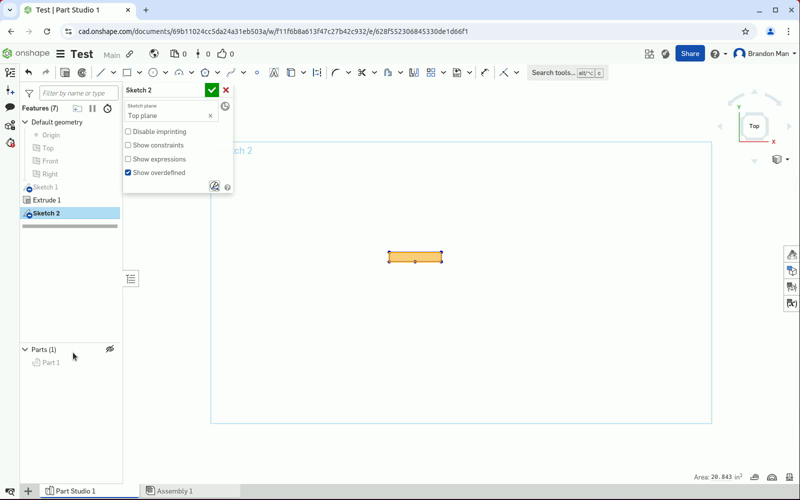
key(shift+e)
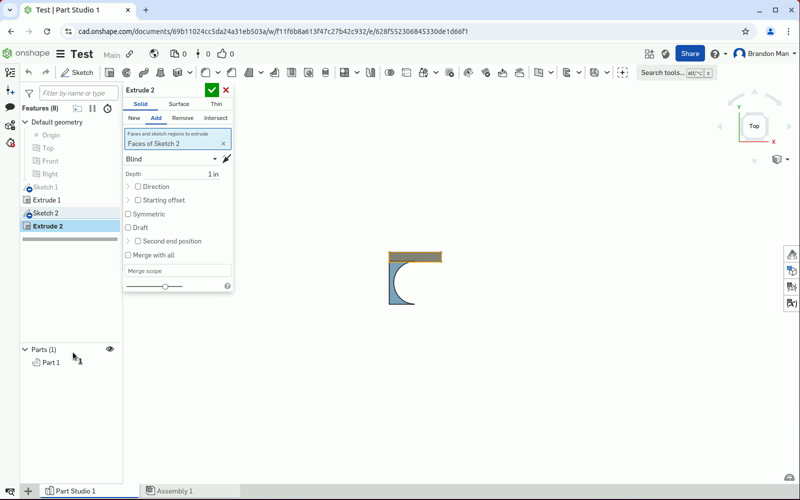
mouse_move(143, 106)
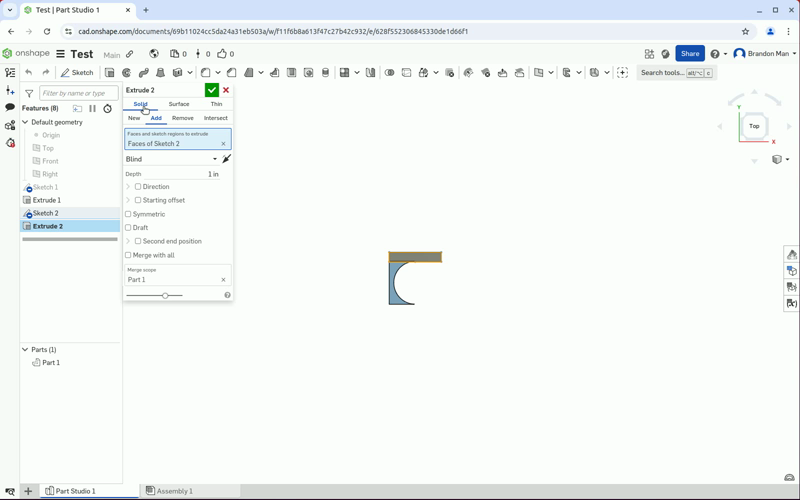
click(143, 106)
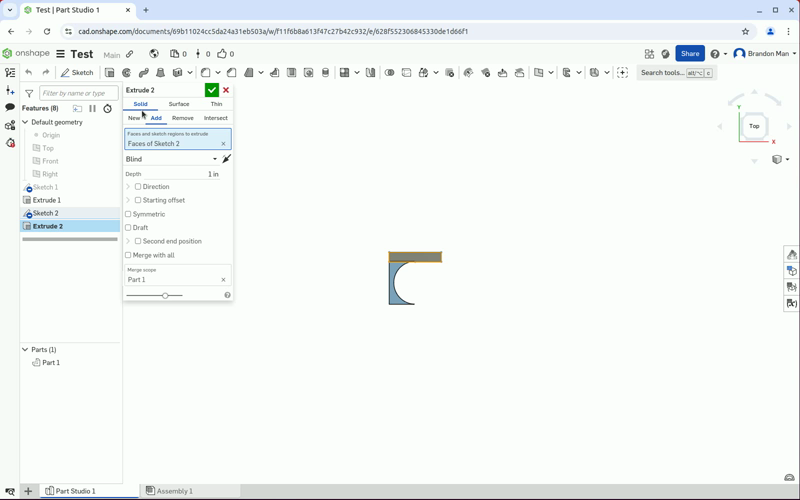
mouse_move(137, 120)
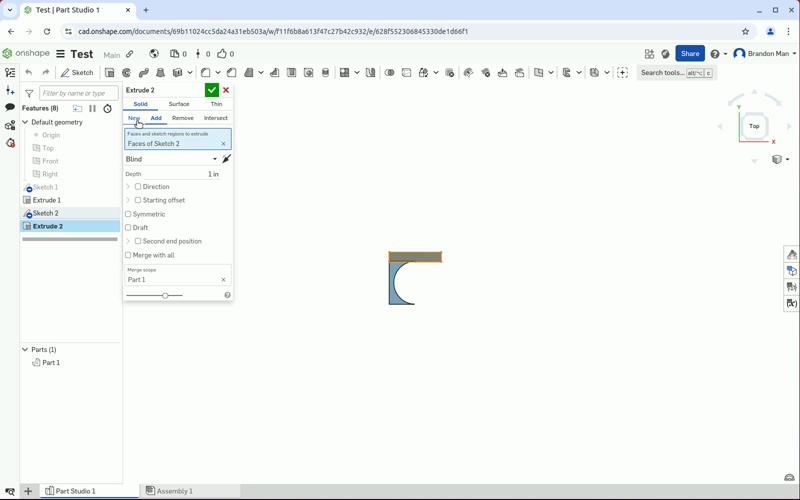
click(137, 120)
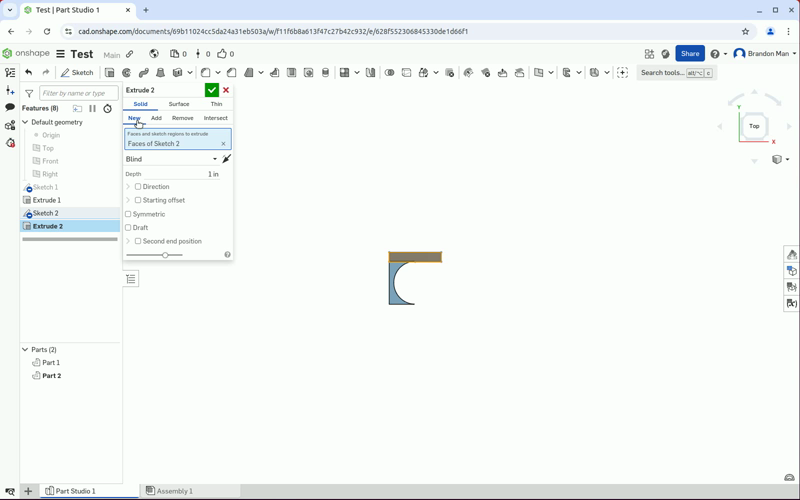
key(tab, 4)
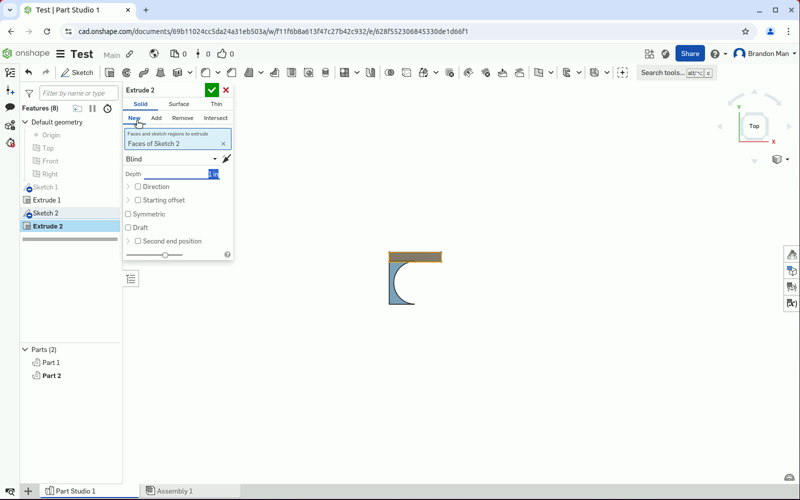
text(1.926)
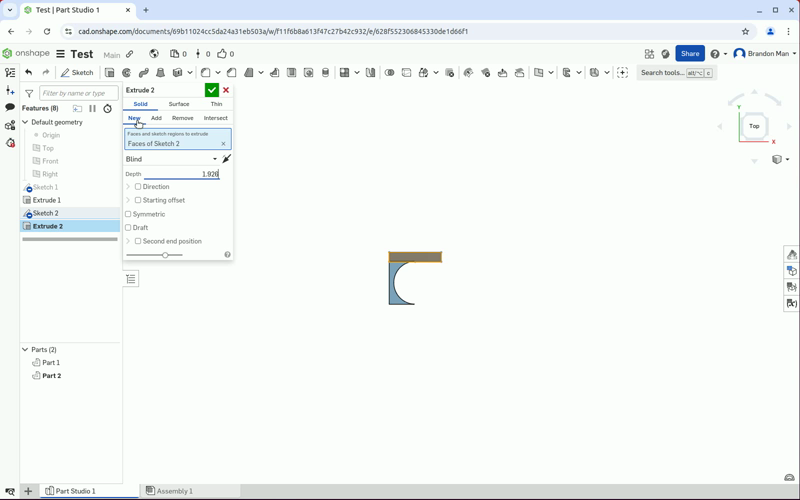
key(enter)
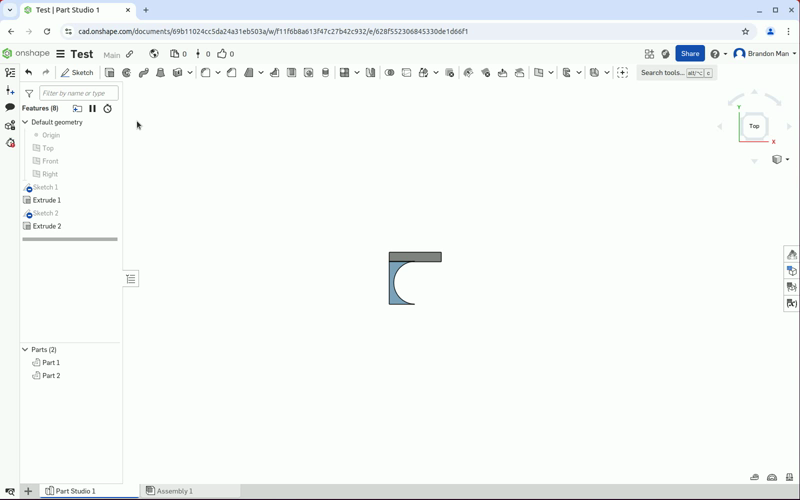
key(shift+h)
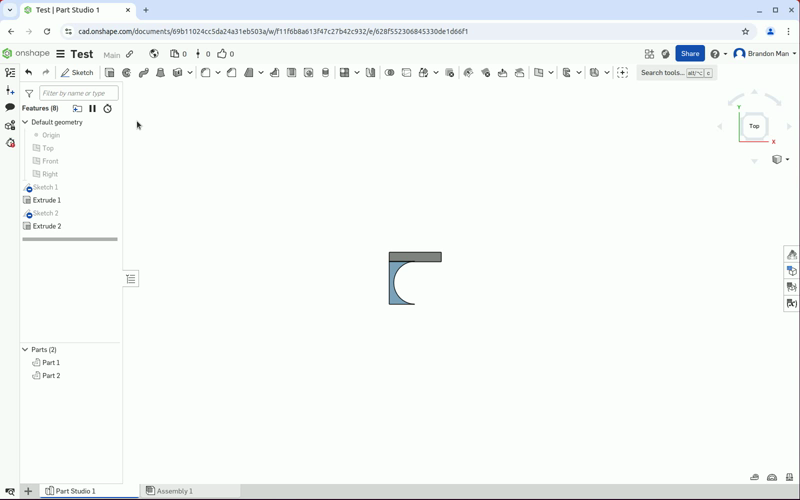
key(shift+h)
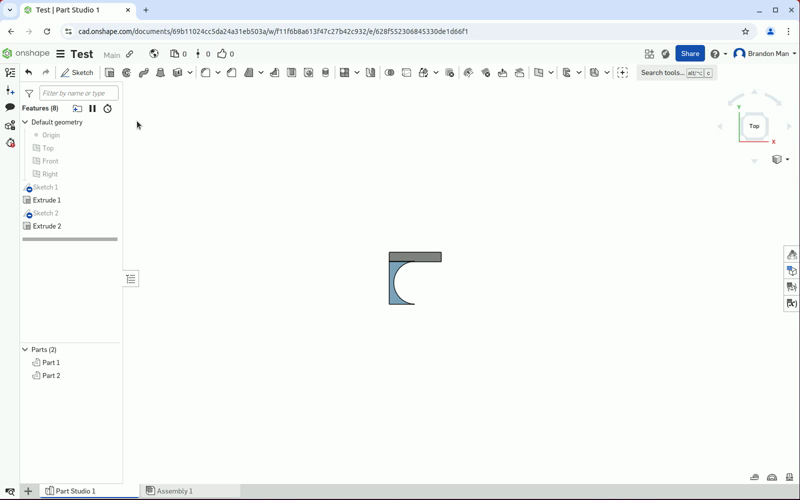
mouse_move(73, 189)
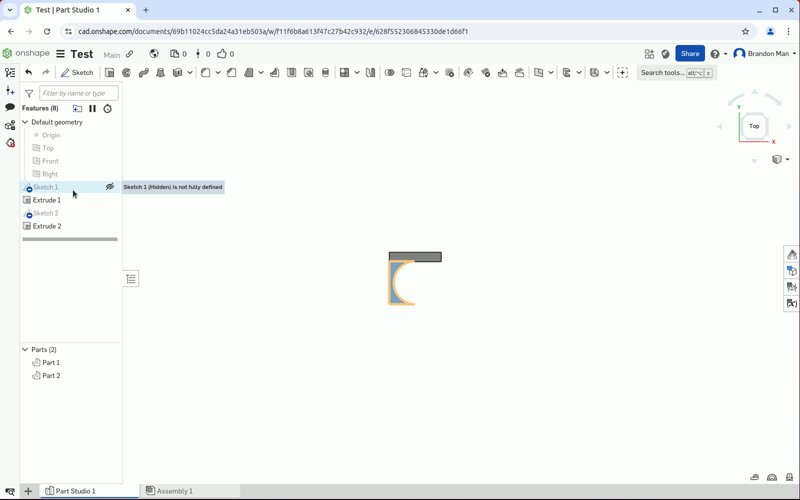
click(73, 189)
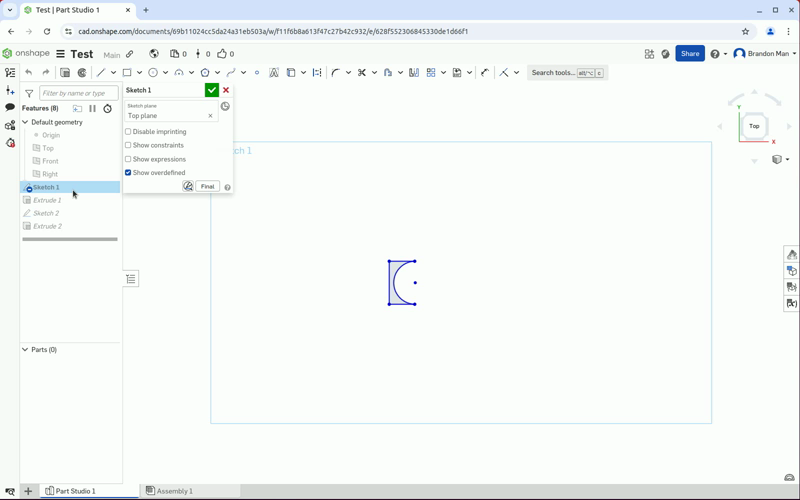
mouse_move(229, 92)
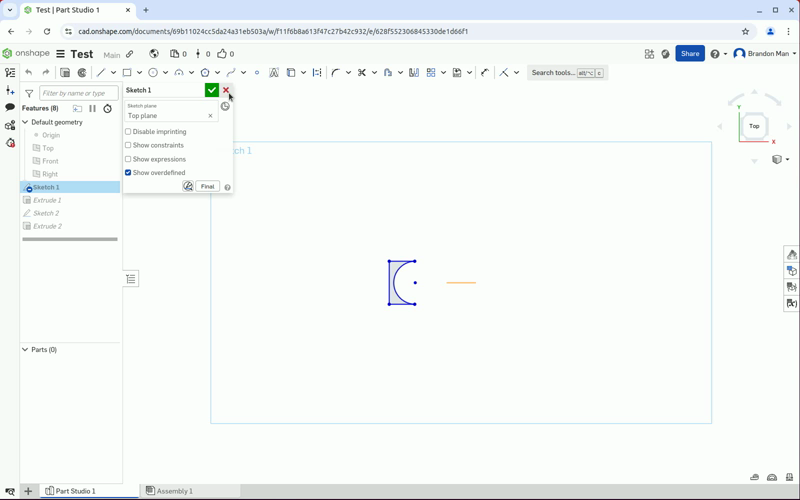
click(229, 92)
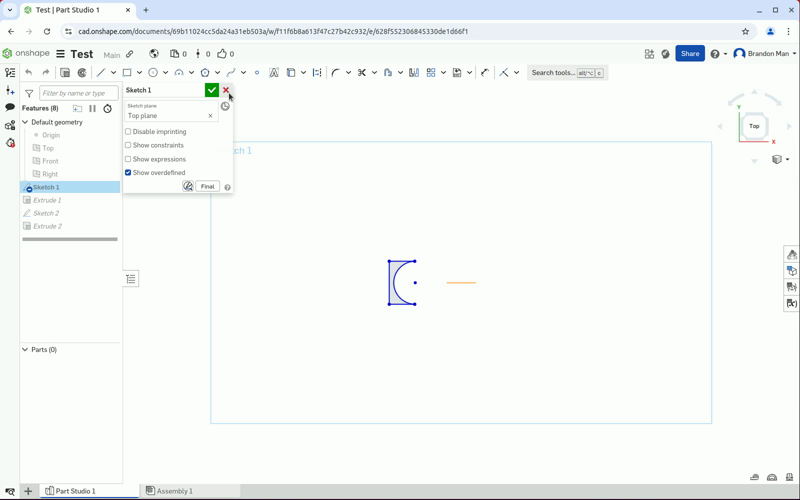
key(shift+s)
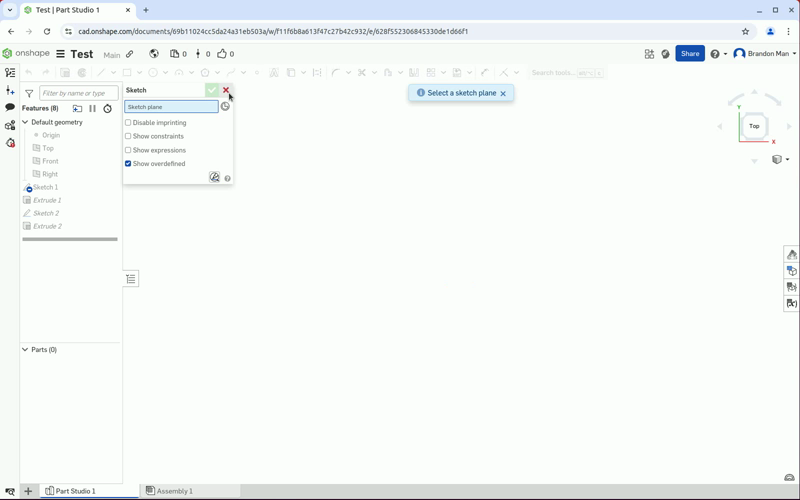
mouse_move(73, 150)
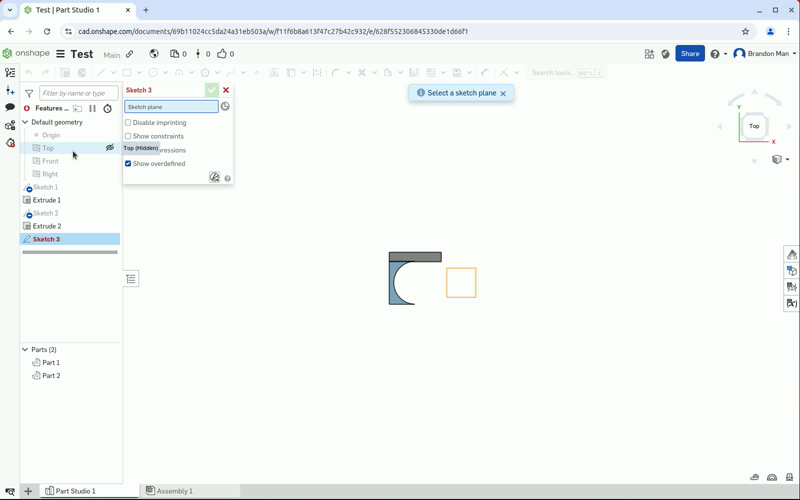
click(73, 150)
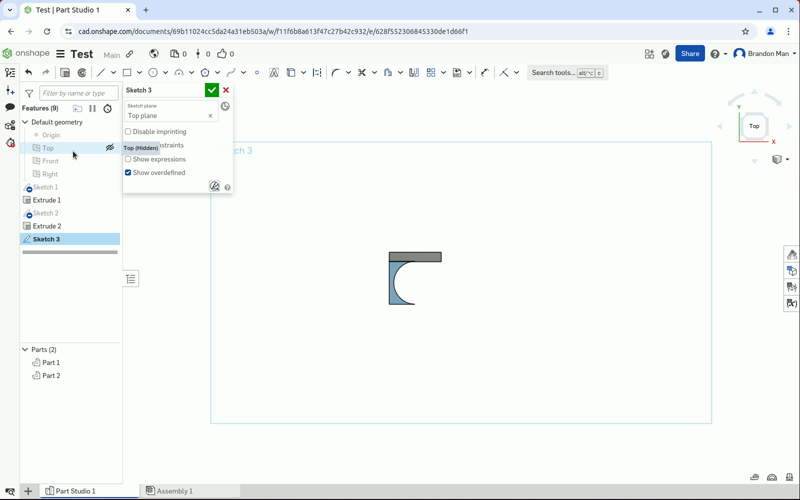
mouse_move(73, 352)
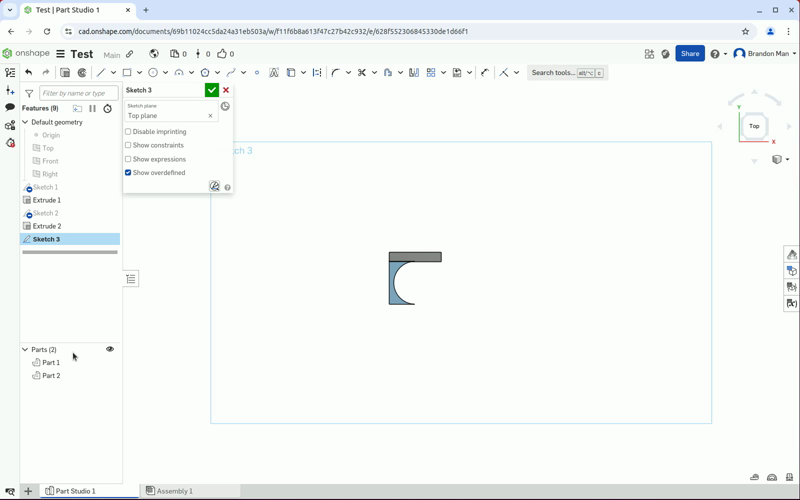
key(y)
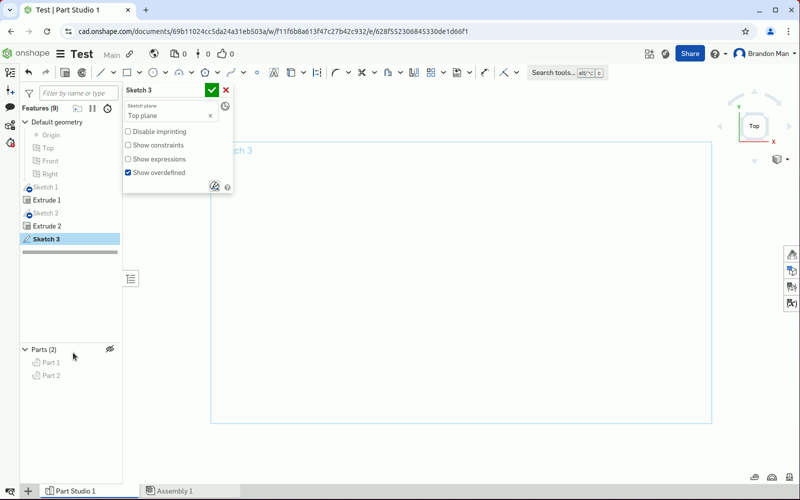
key(l)
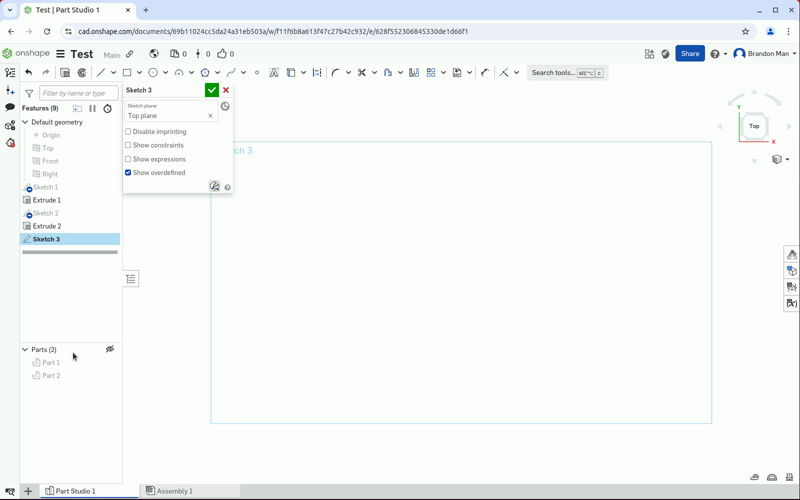
key_down(shift)
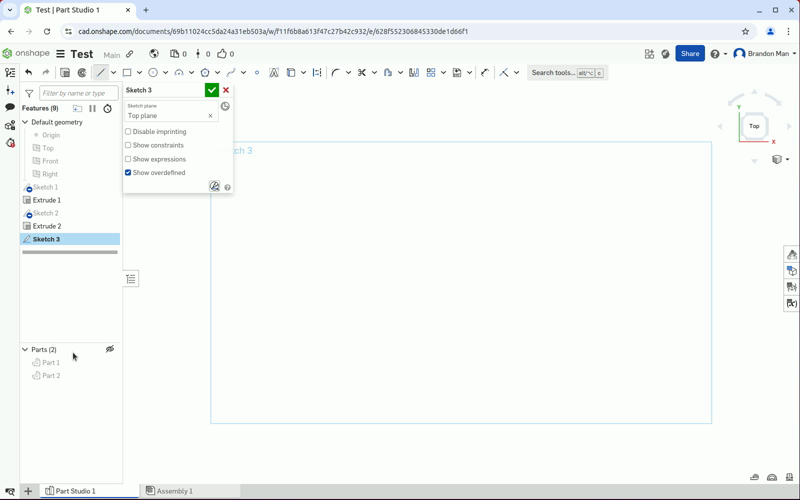
mouse_move(389, 313)
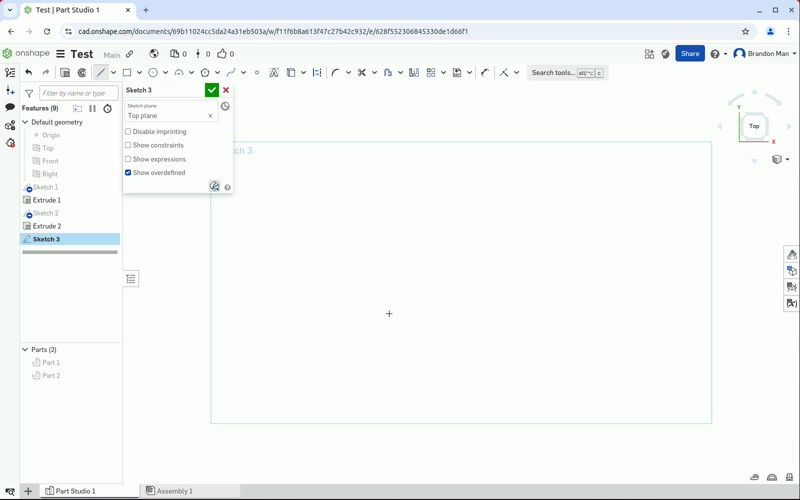
click(389, 313)
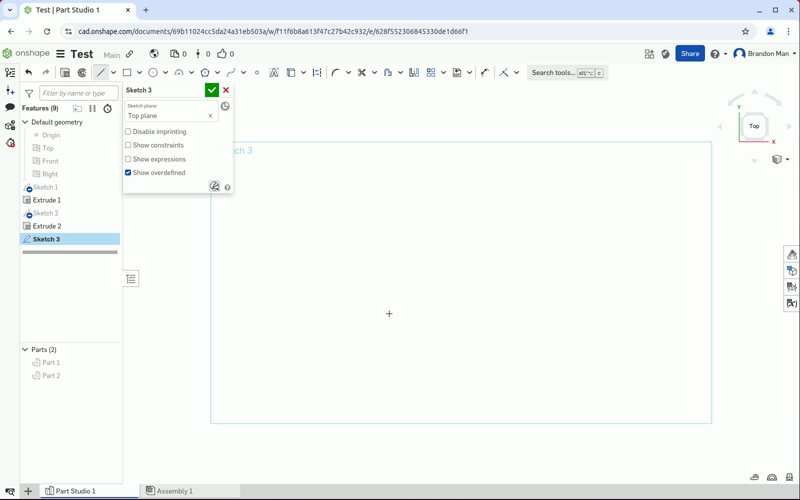
key_up(shift)
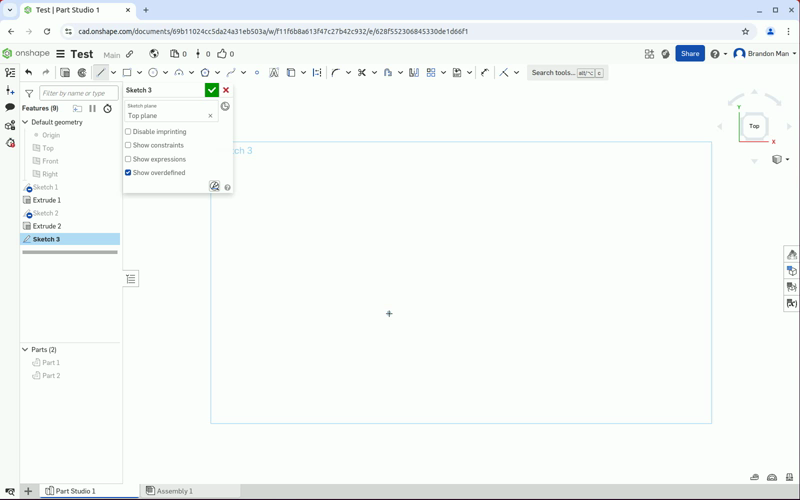
key_down(shift)
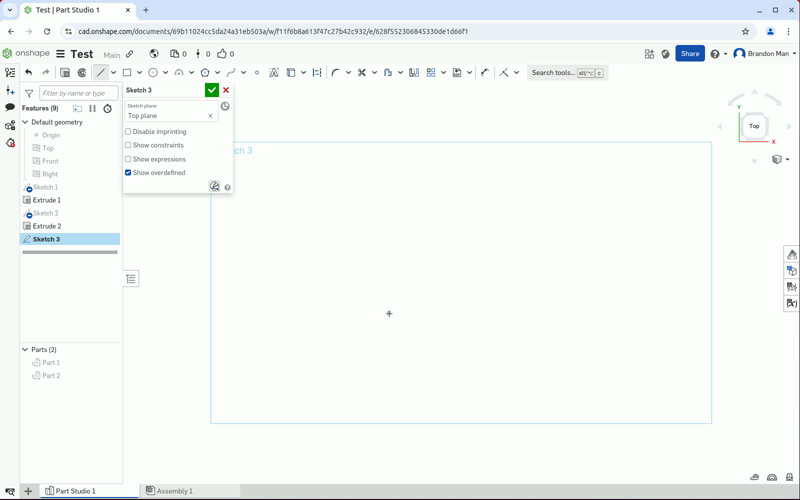
mouse_move(419, 313)
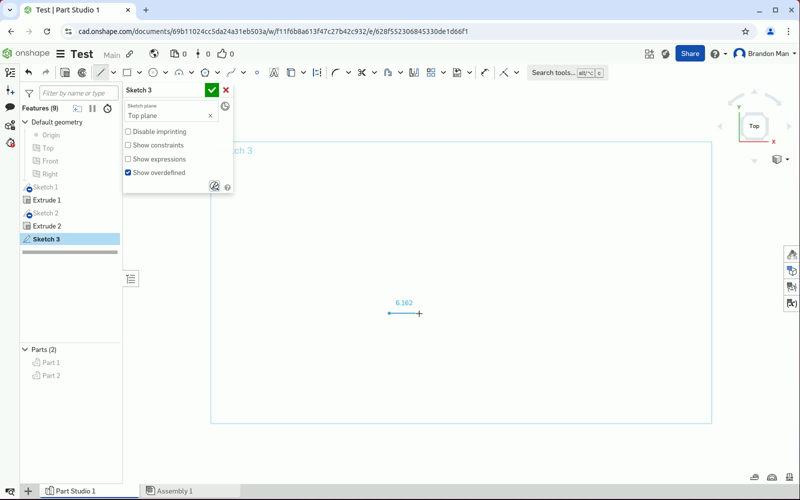
mouse_move(441, 313)
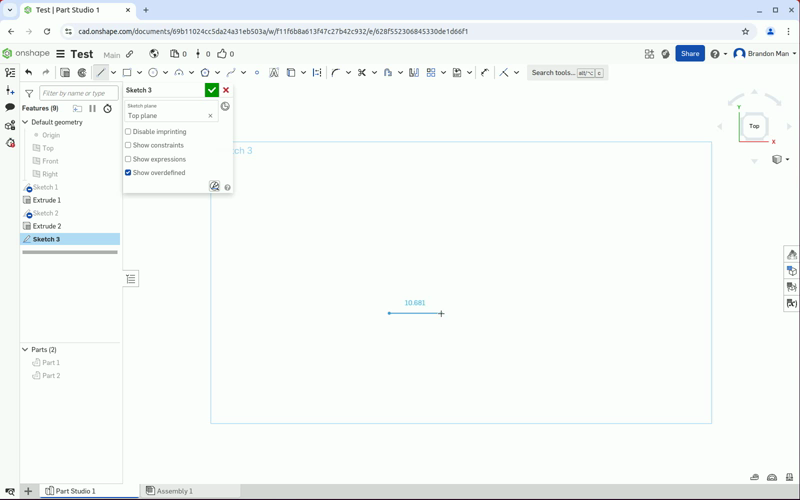
click(441, 313)
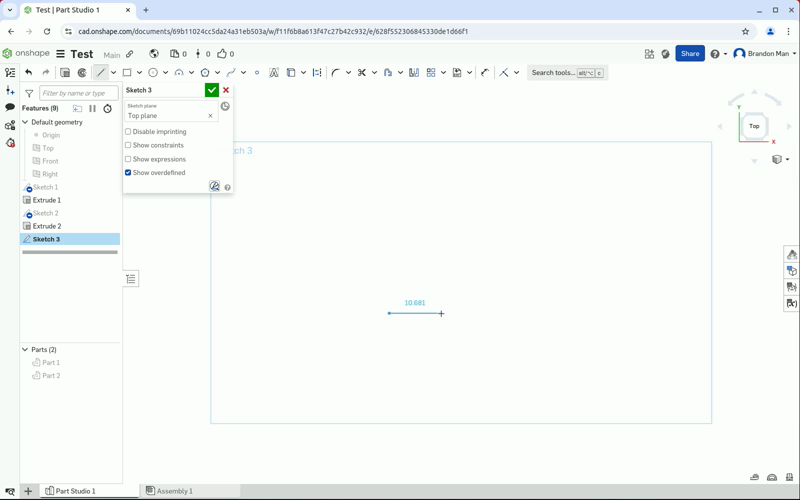
key_up(shift)
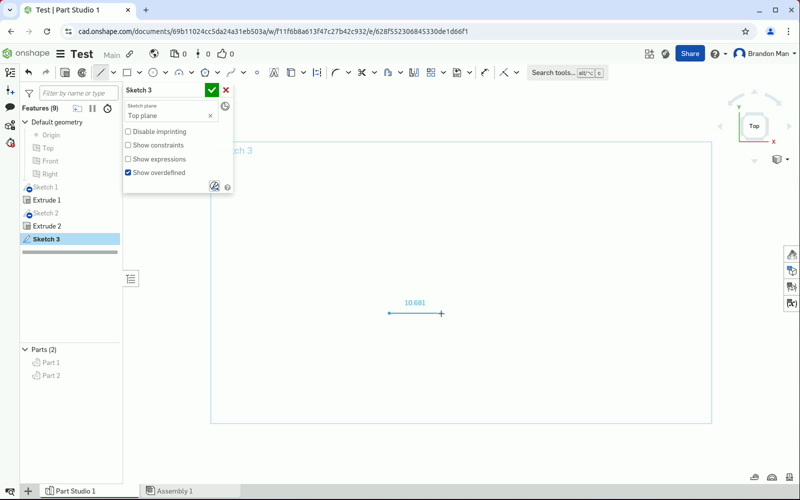
key_down(shift)
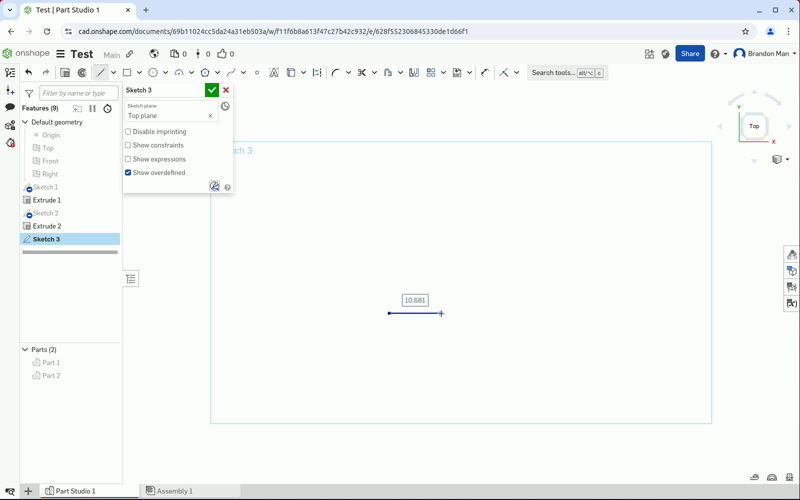
mouse_move(471, 313)
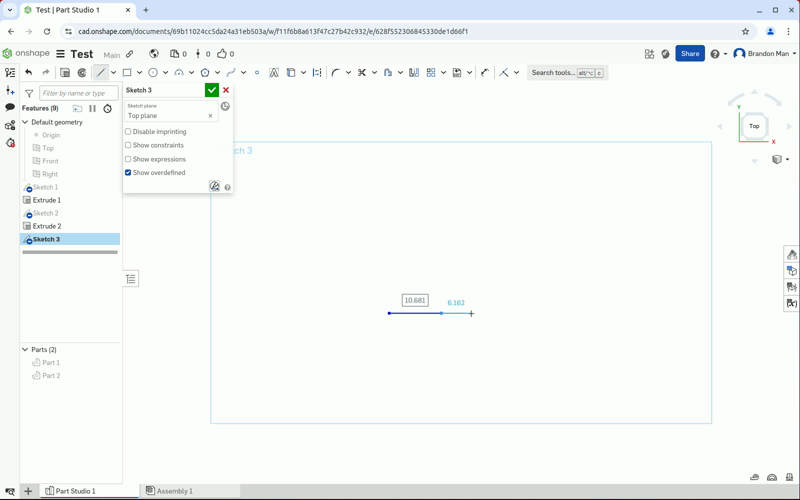
mouse_move(441, 303)
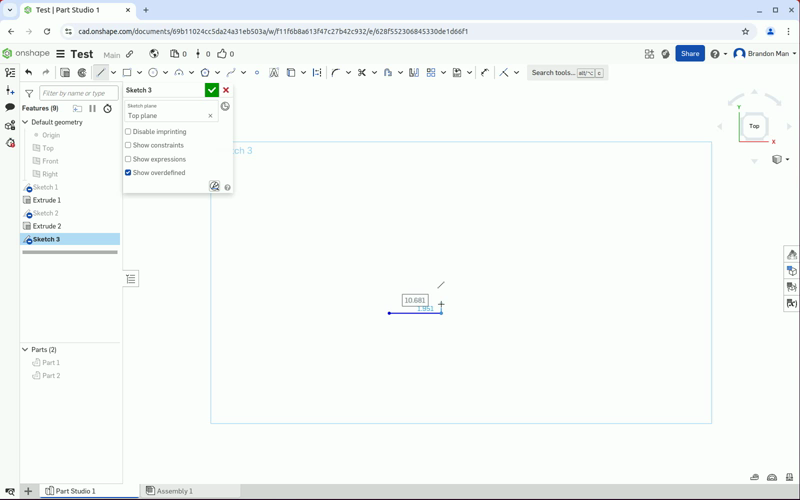
click(441, 303)
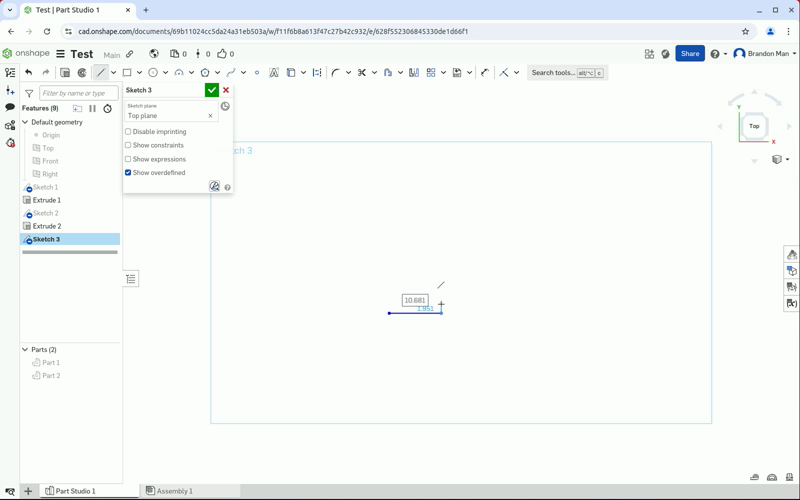
key_up(shift)
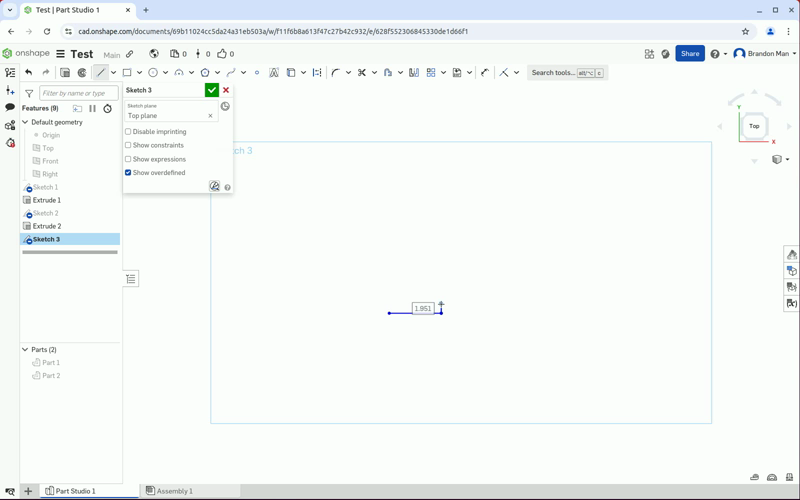
key_down(shift)
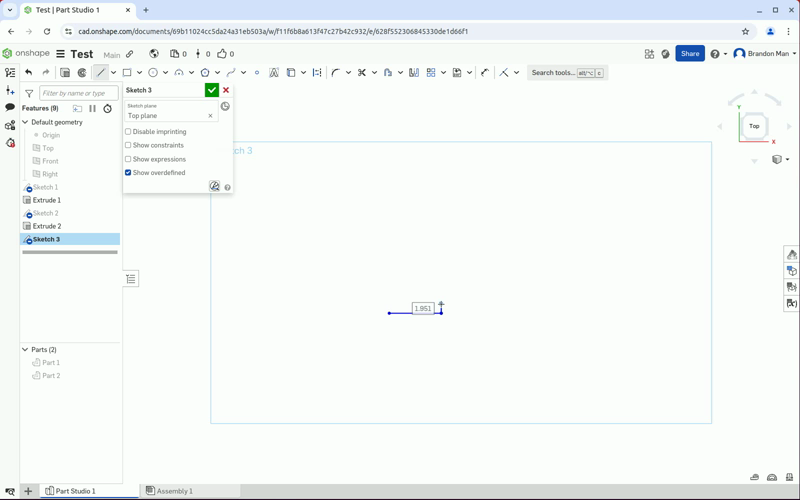
mouse_move(471, 303)
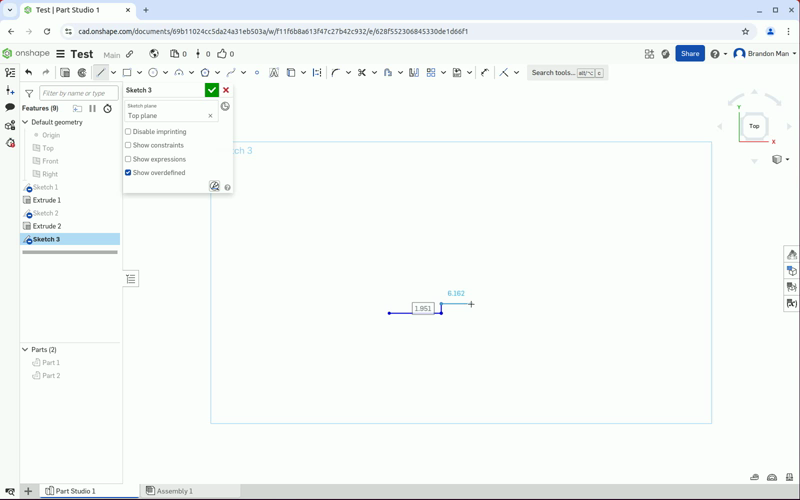
mouse_move(415, 303)
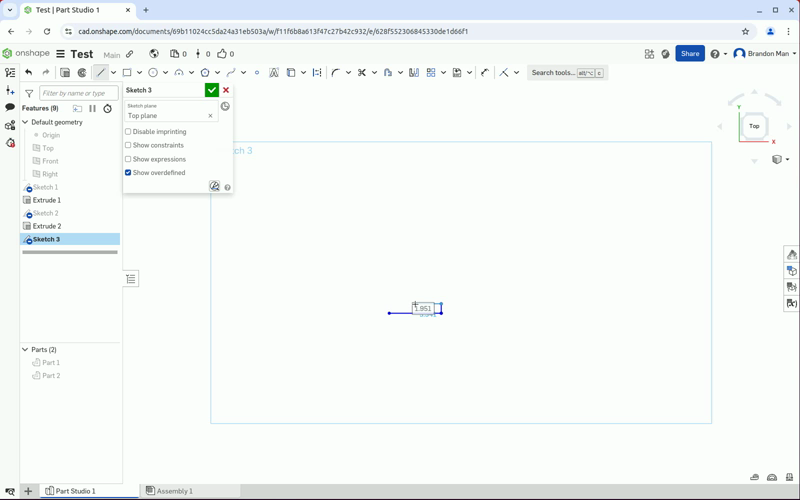
click(415, 303)
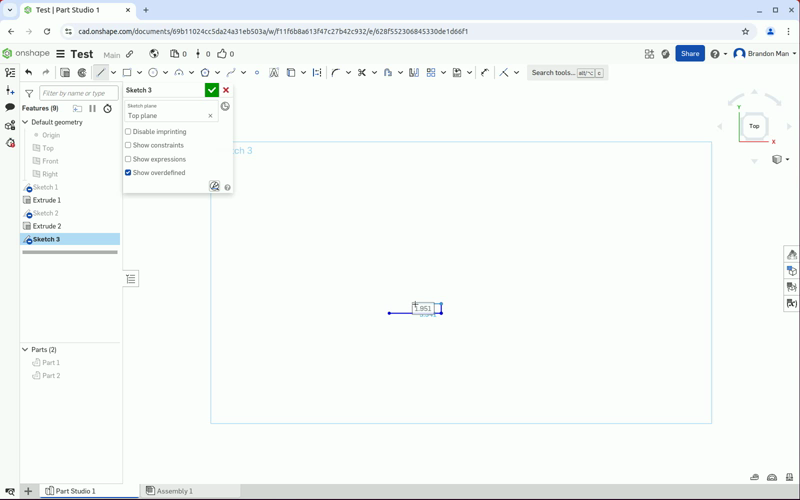
key_up(shift)
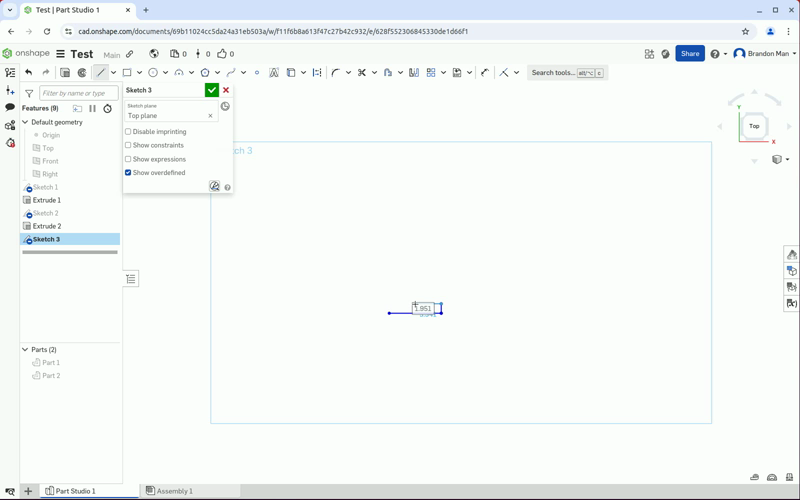
key_down(shift)
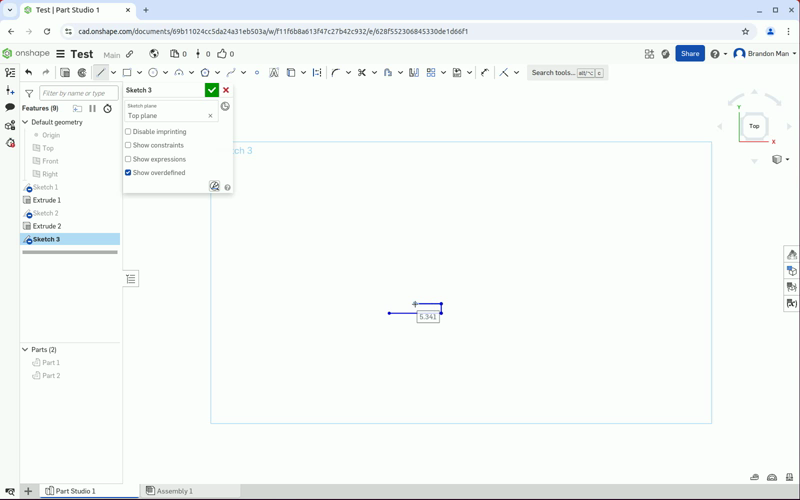
mouse_move(445, 303)
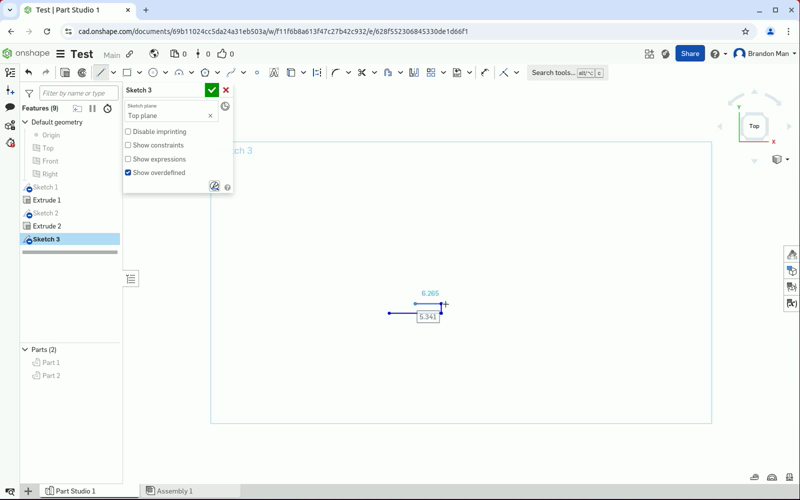
mouse_move(389, 303)
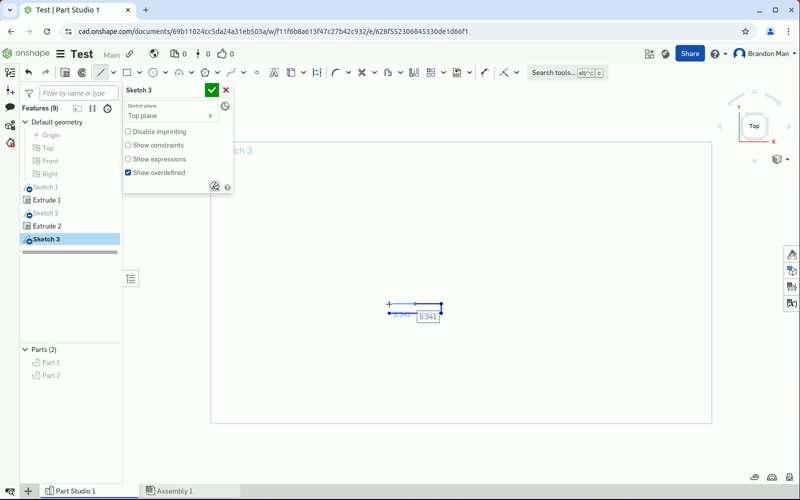
click(389, 303)
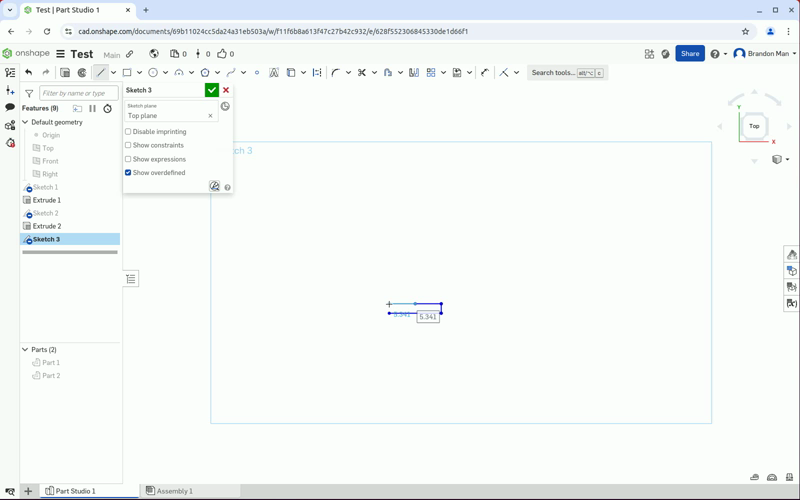
key_up(shift)
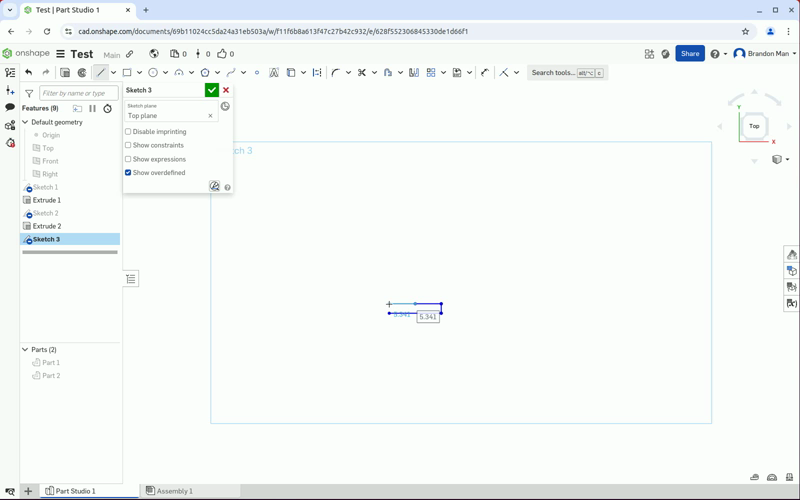
mouse_move(419, 303)
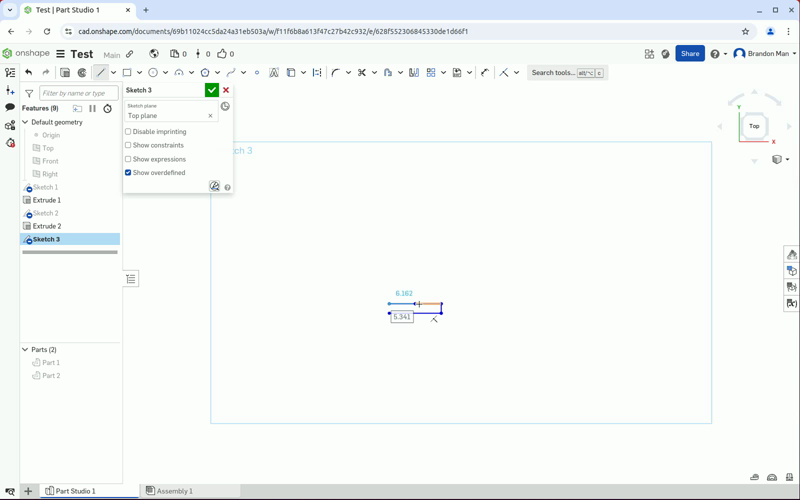
key_down(shift)
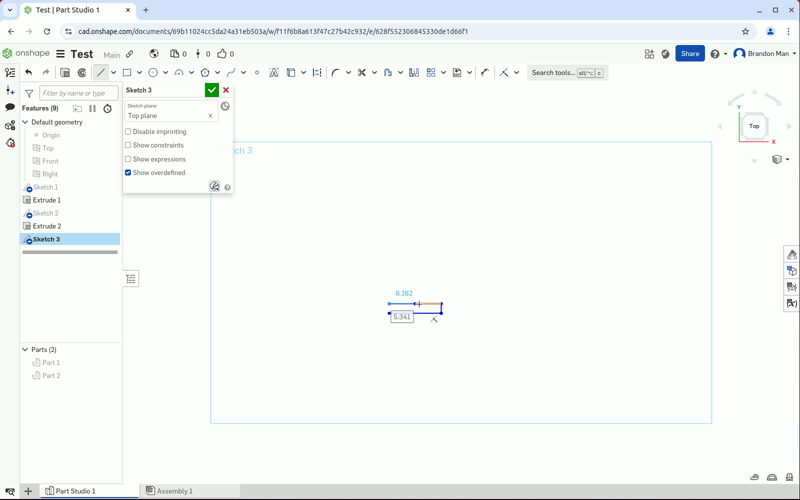
mouse_move(389, 313)
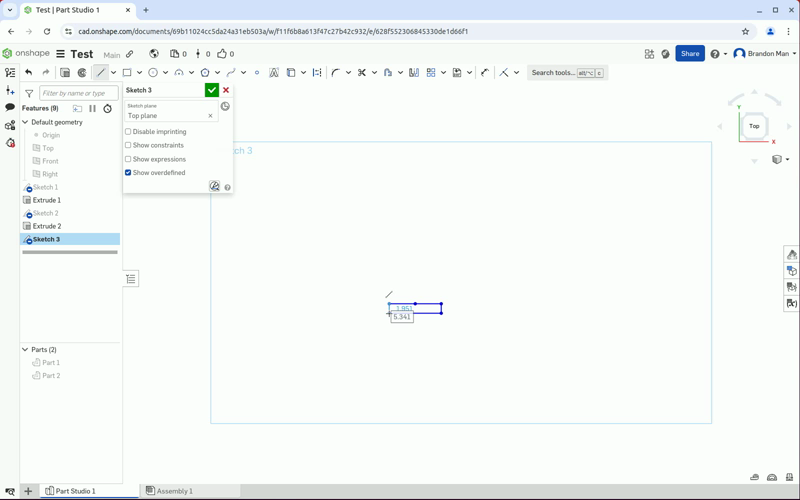
key_up(shift)
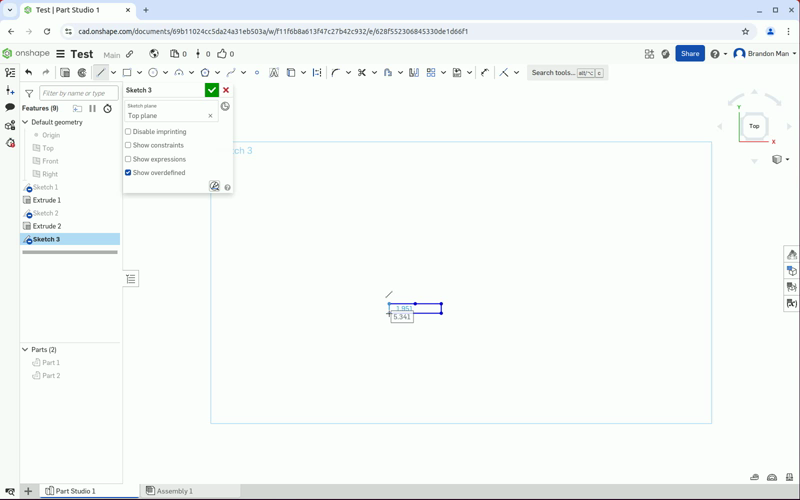
click(389, 313)
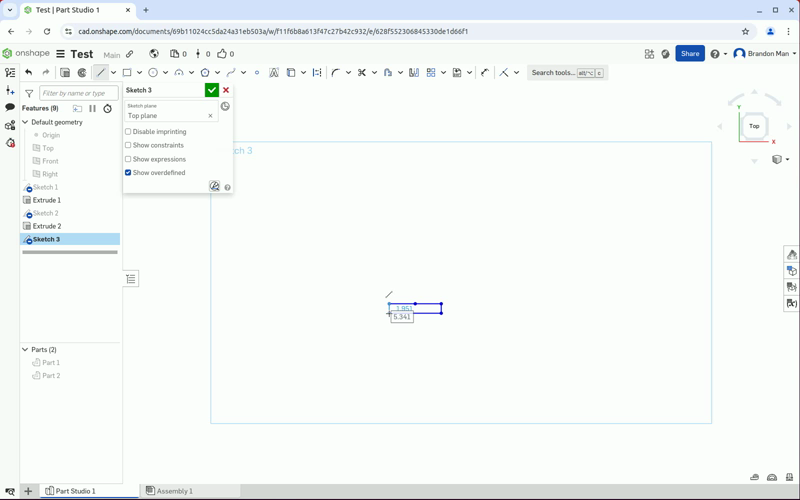
key(esc)
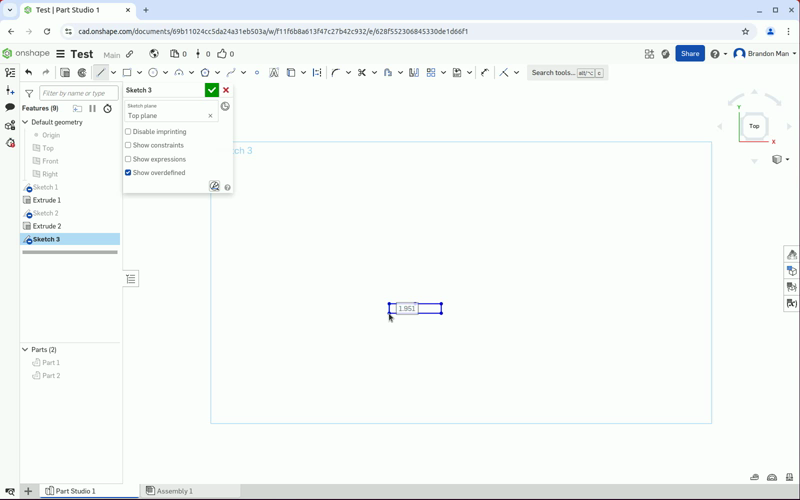
mouse_move(427, 311)
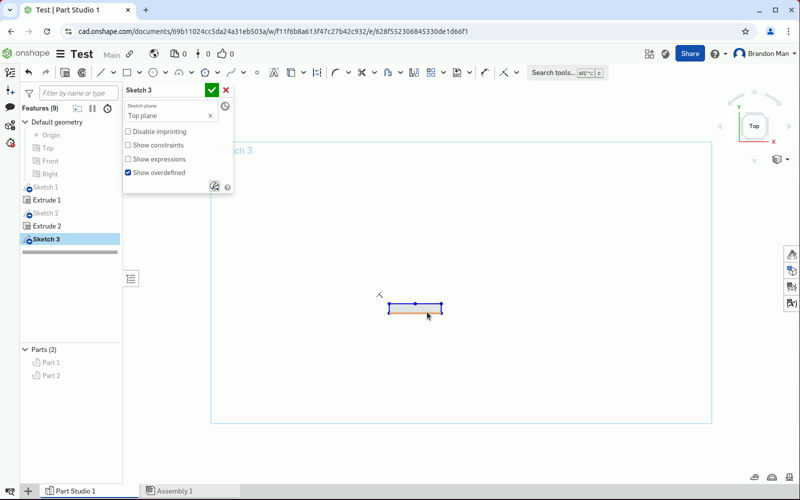
scroll(6)
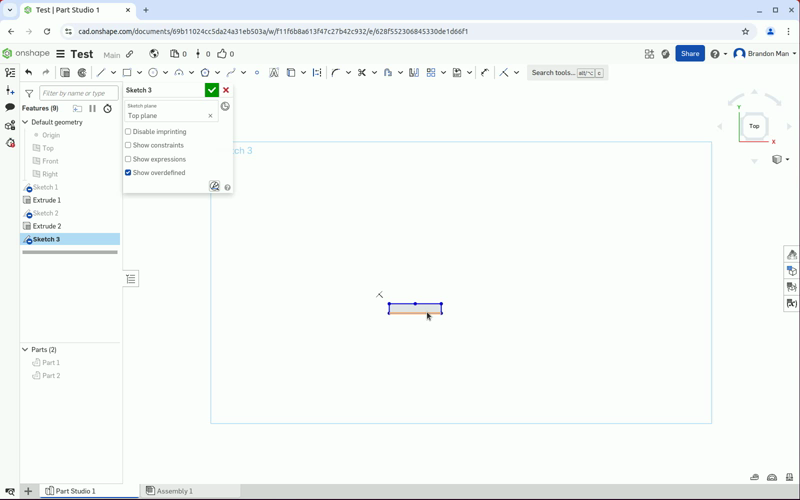
scroll(6)
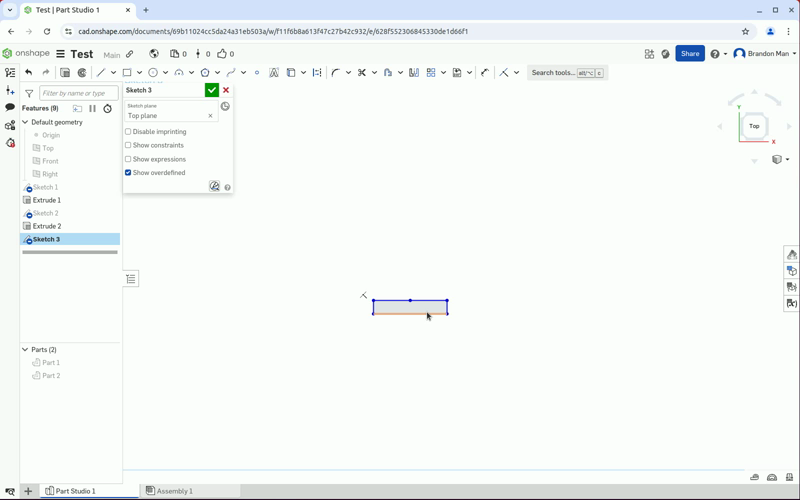
scroll(6)
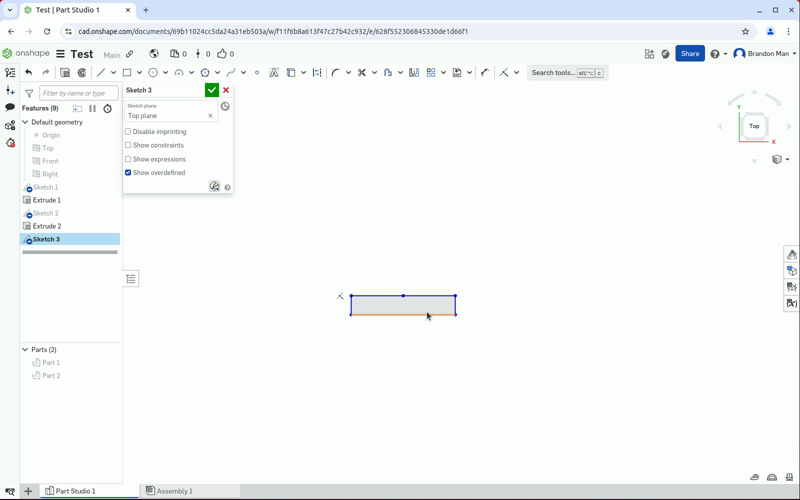
scroll(6)
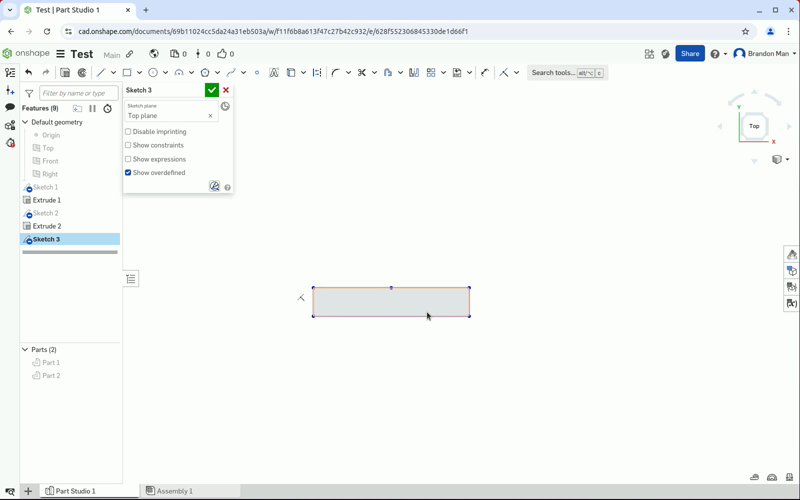
scroll(6)
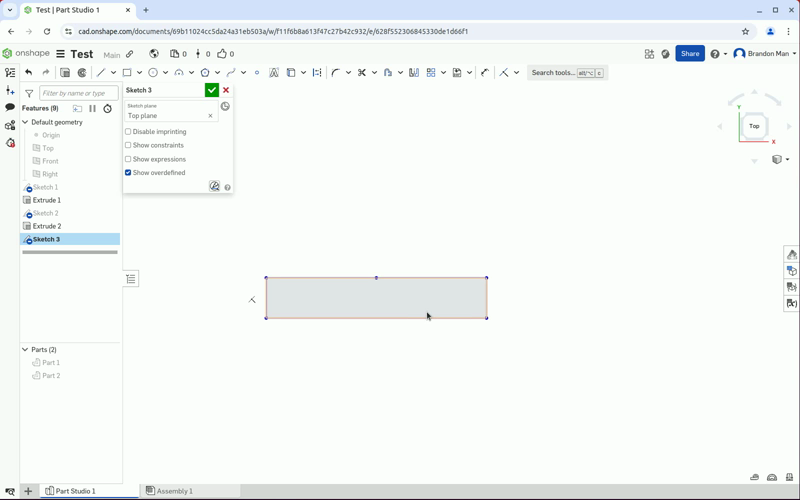
scroll(6)
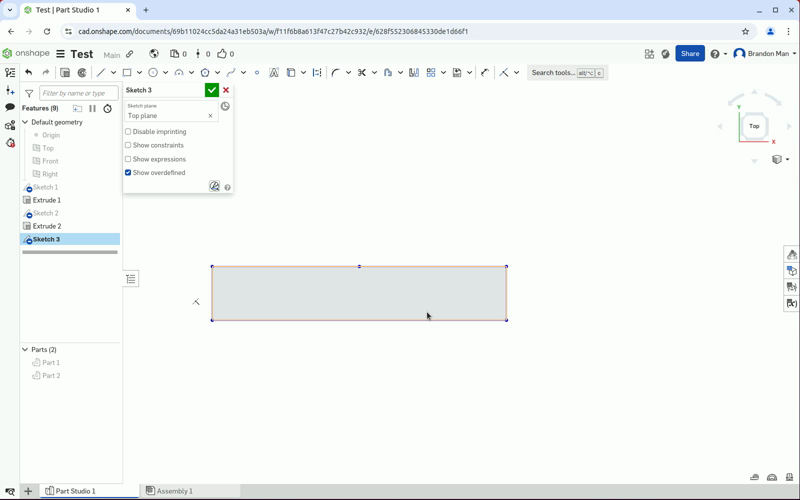
scroll(6)
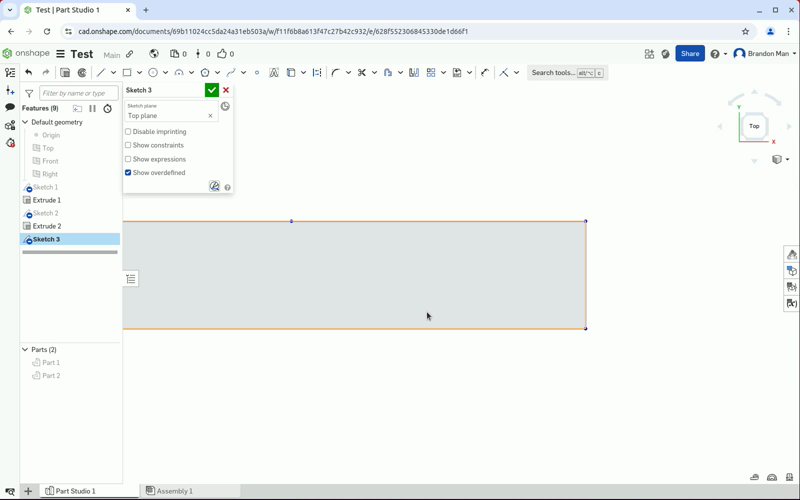
click(427, 311)
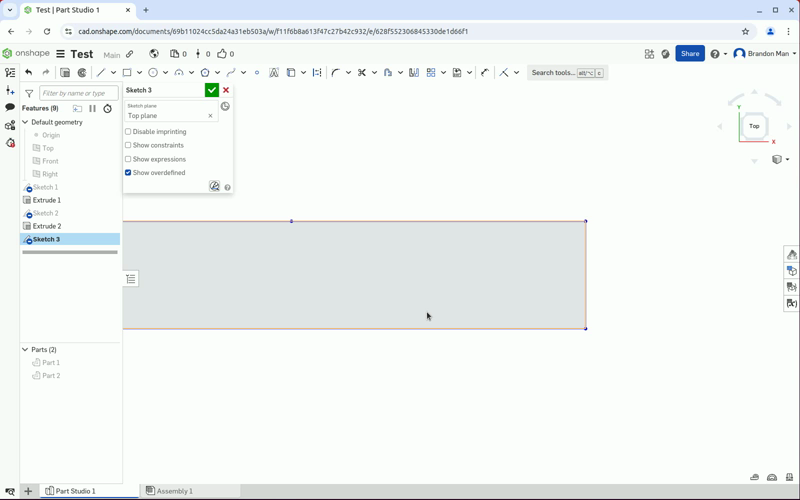
scroll(-6)
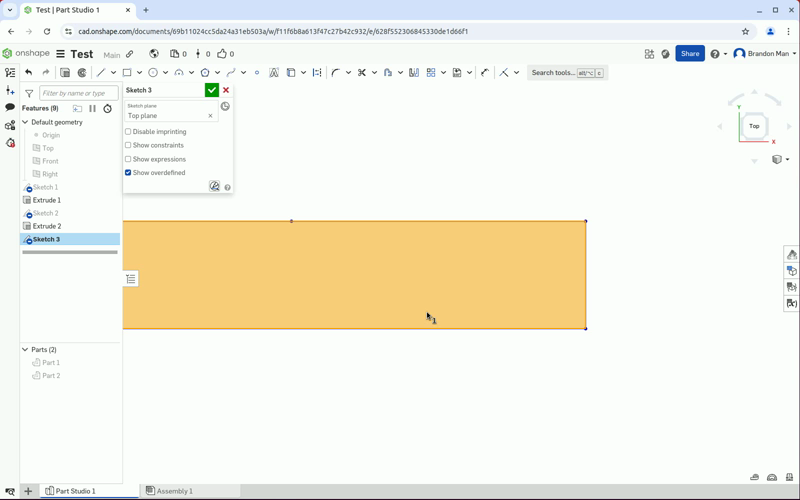
scroll(-6)
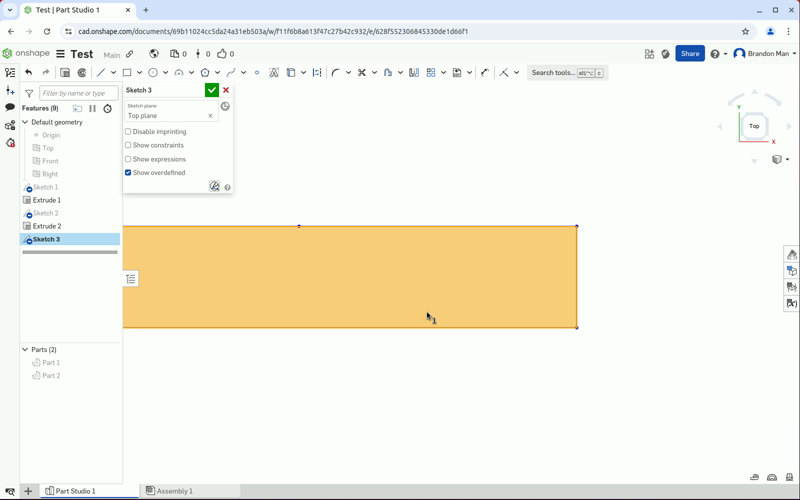
scroll(-6)
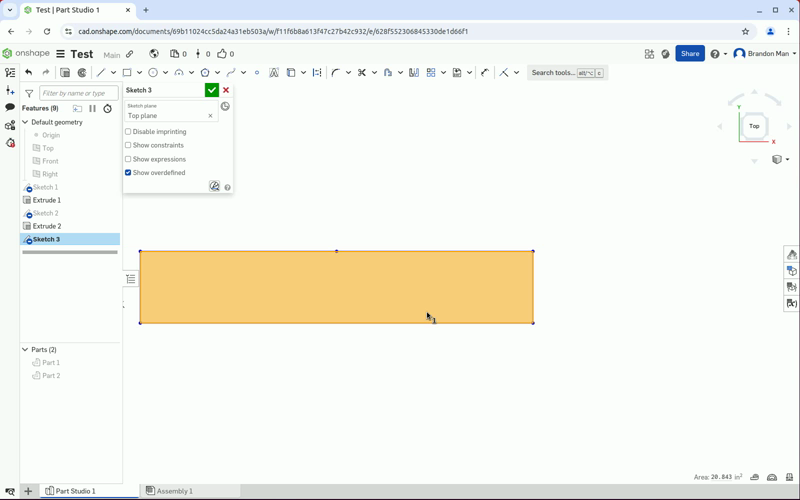
scroll(-6)
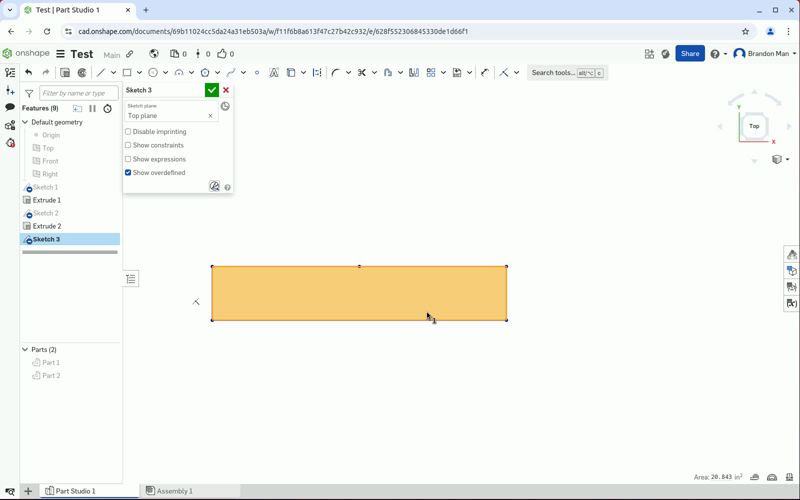
scroll(-6)
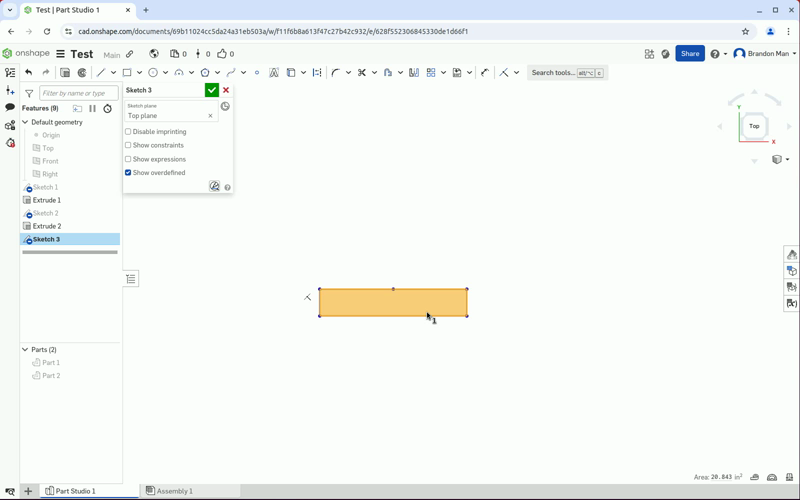
scroll(-6)
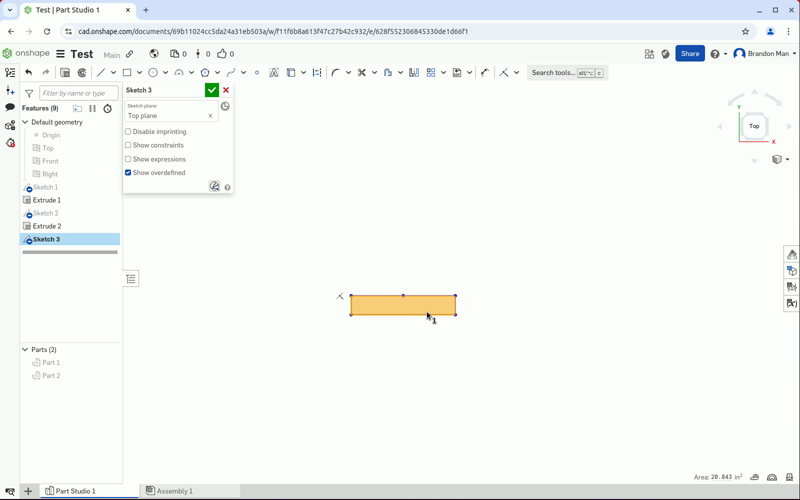
scroll(-6)
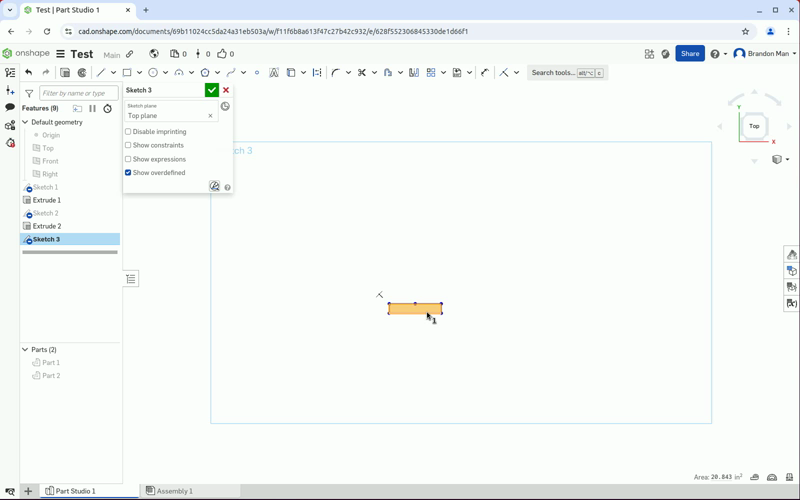
mouse_move(73, 352)
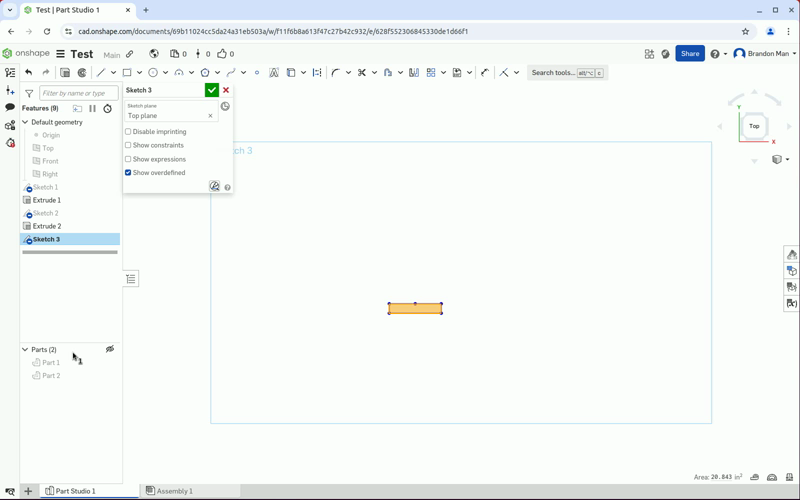
key(shift+y)
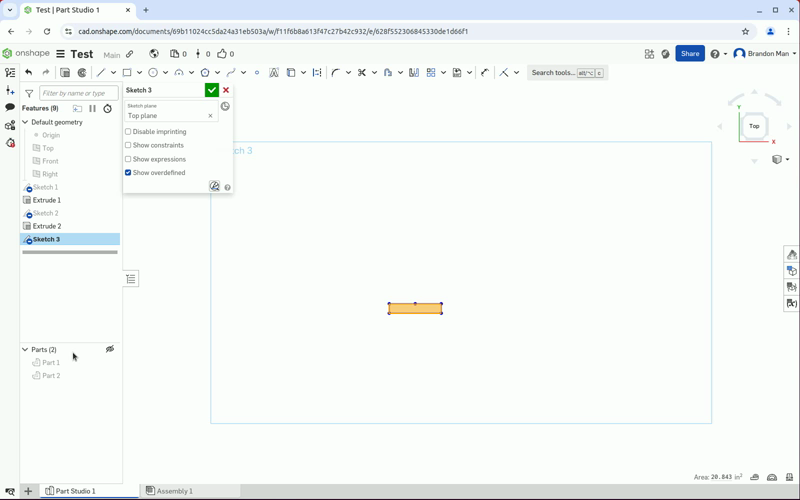
key(shift+e)
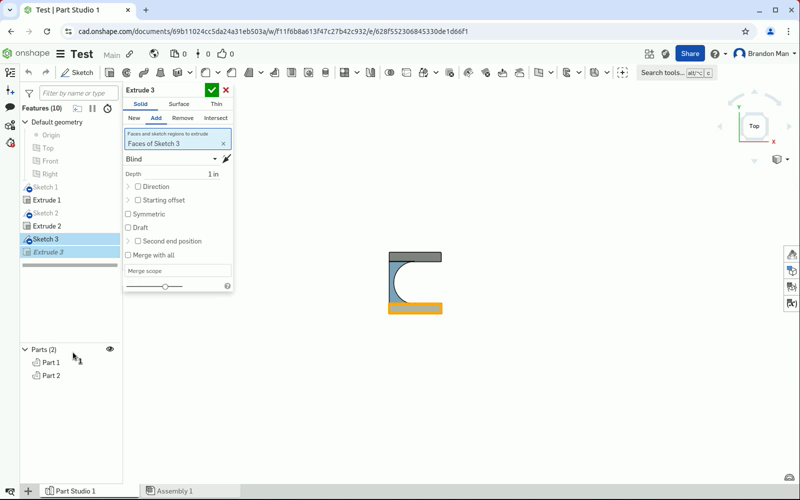
mouse_move(143, 106)
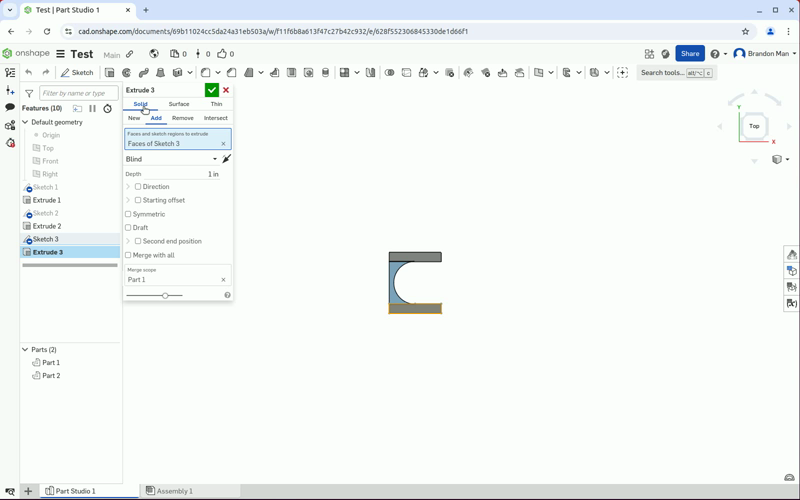
click(143, 106)
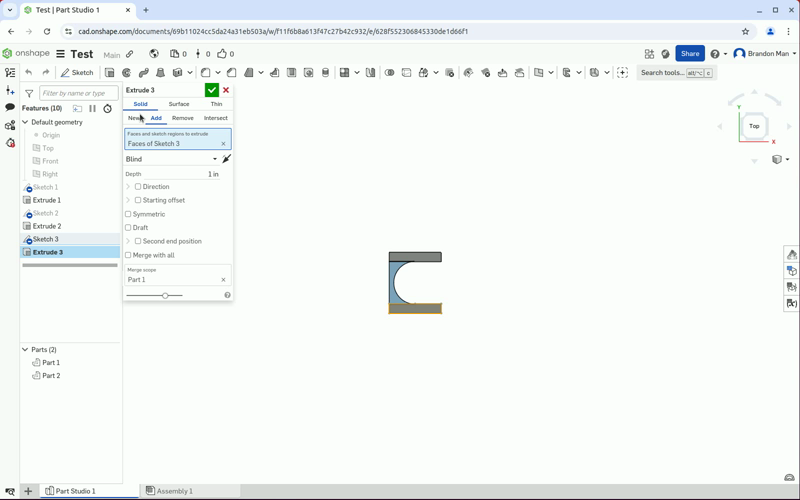
mouse_move(137, 120)
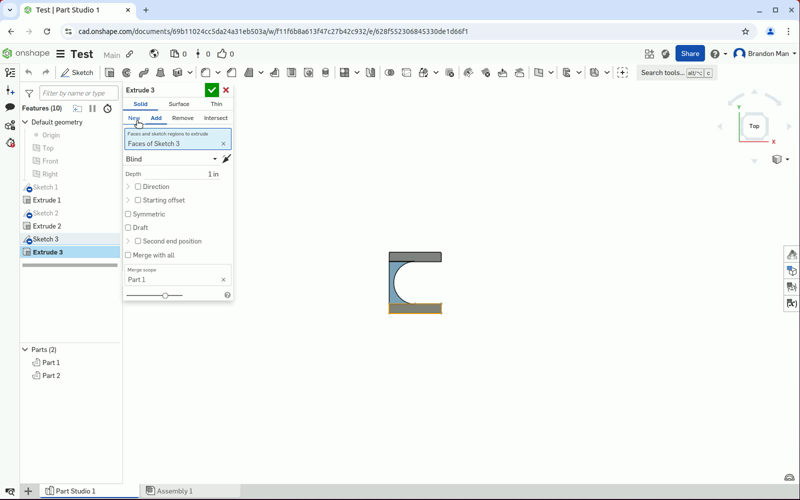
click(137, 120)
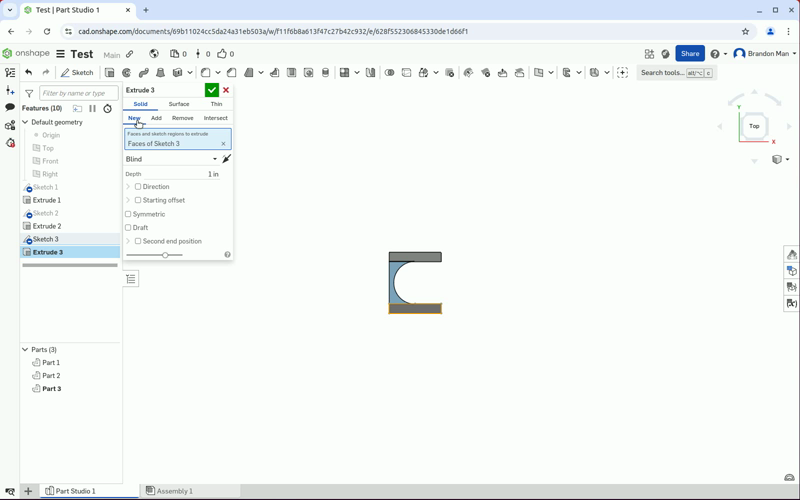
key(tab, 4)
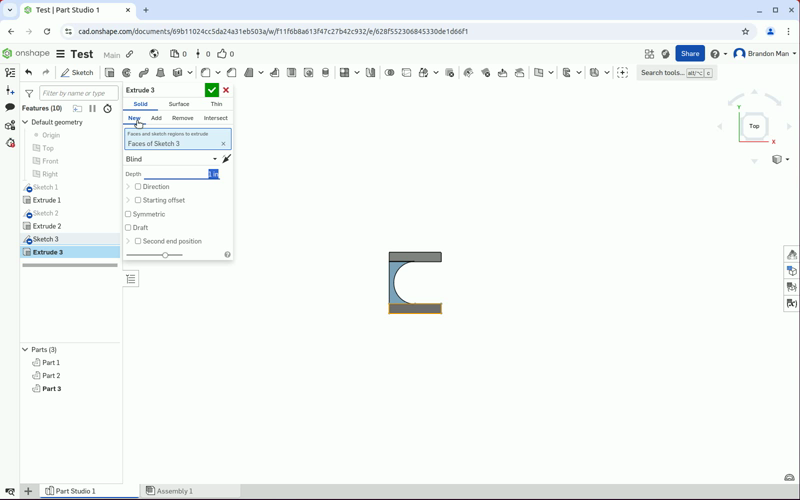
text(1.926)
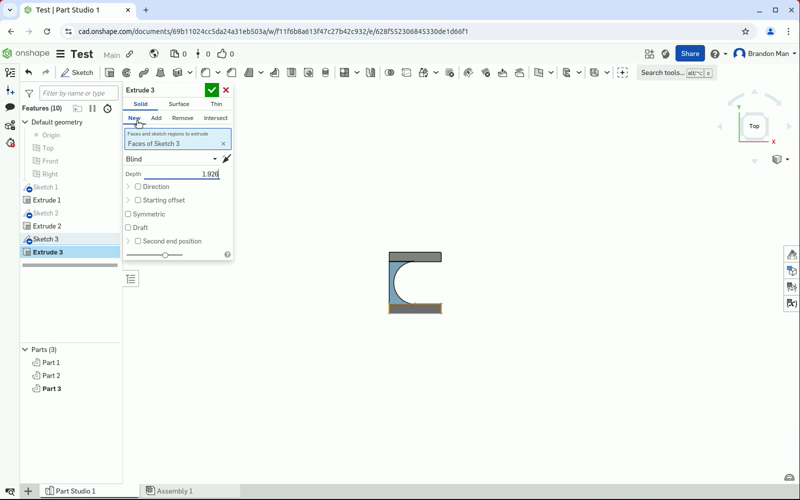
key(enter)
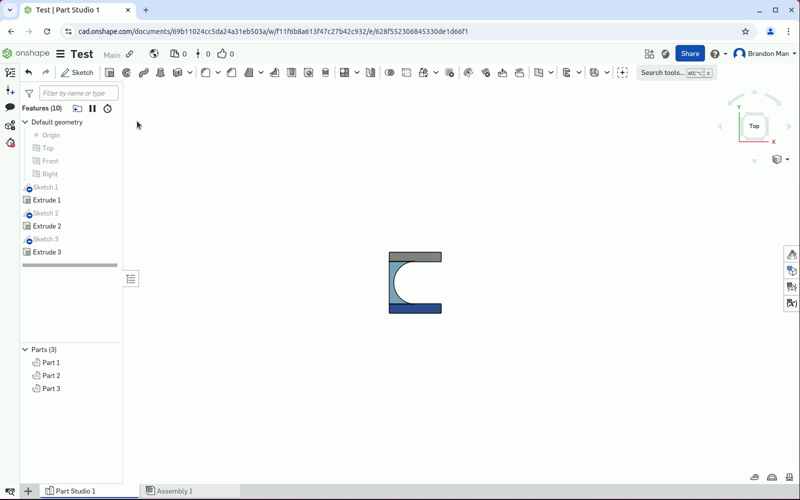
key(shift+h)
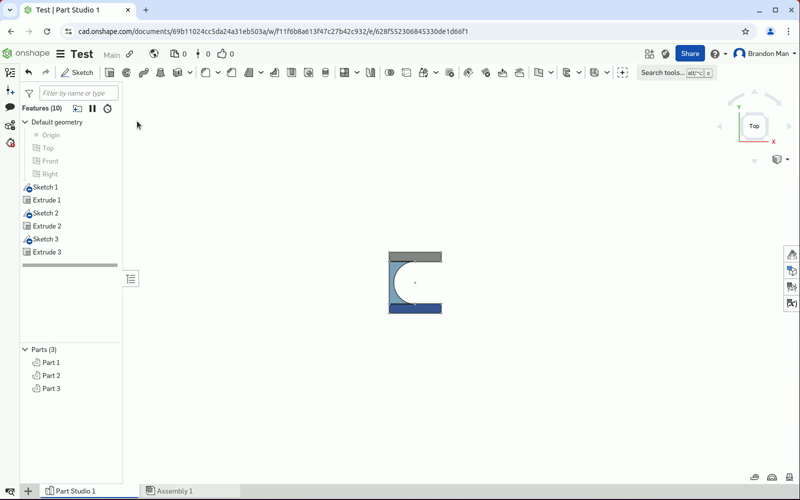
key(shift+h)
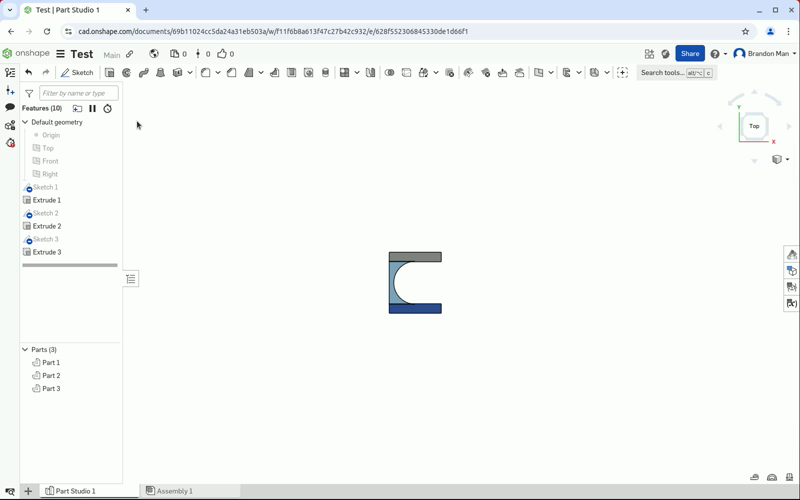
mouse_move(73, 189)
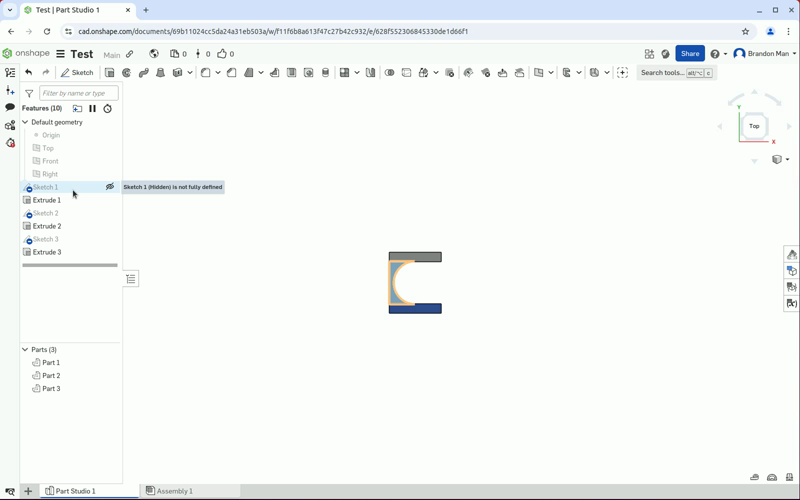
click(73, 189)
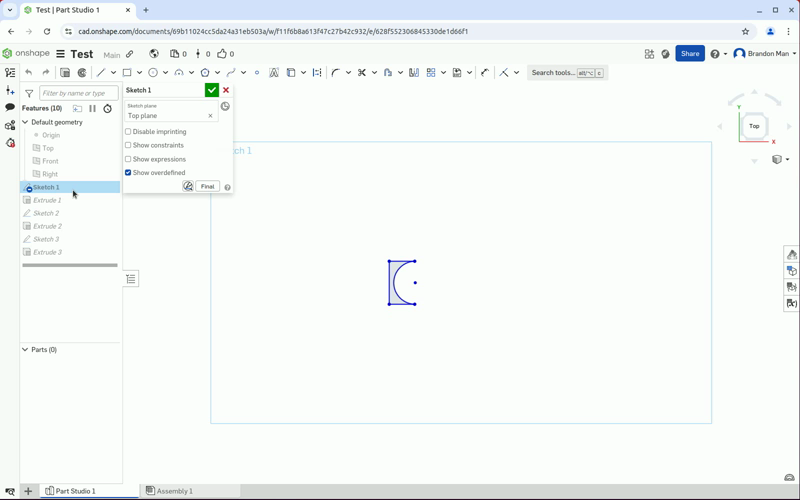
mouse_move(229, 92)
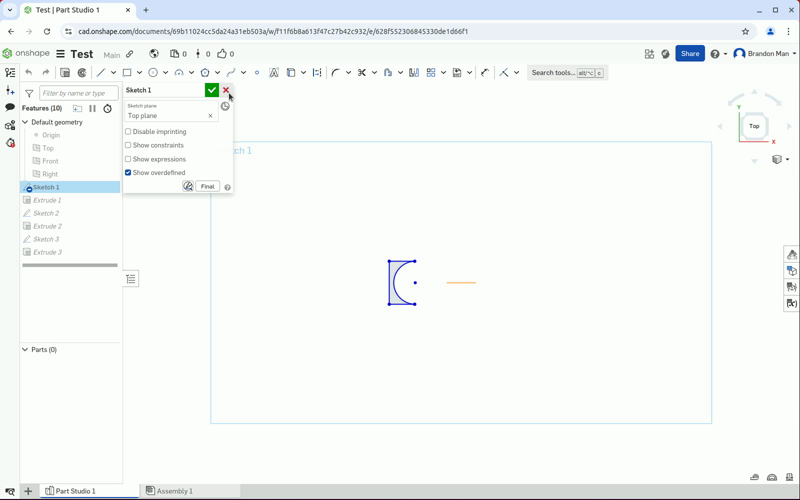
click(229, 92)
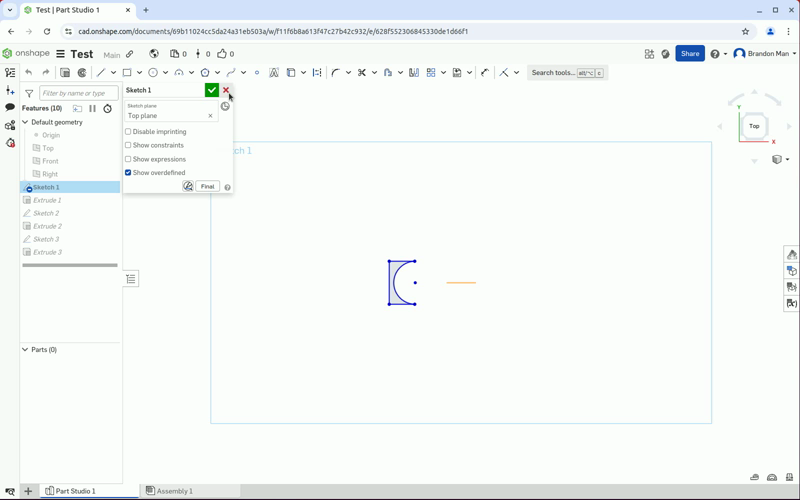
key(shift+s)
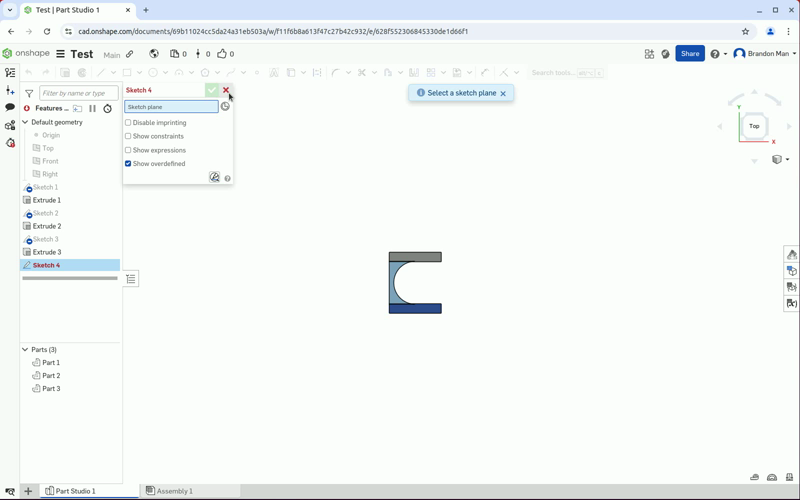
mouse_move(73, 150)
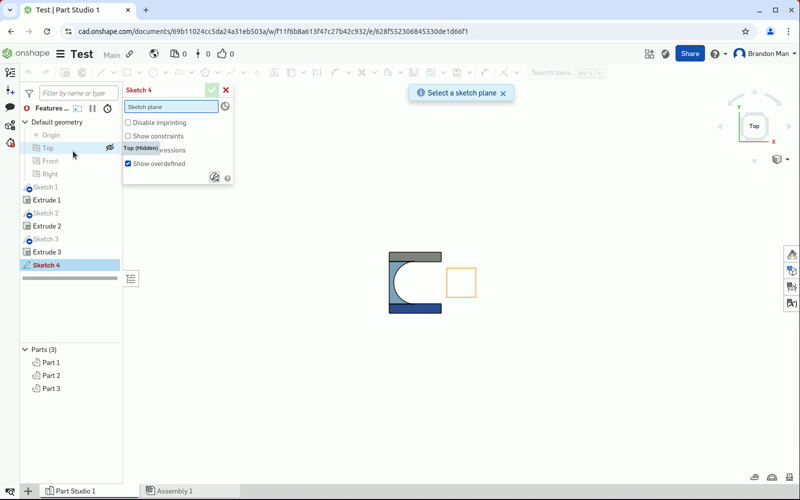
click(73, 150)
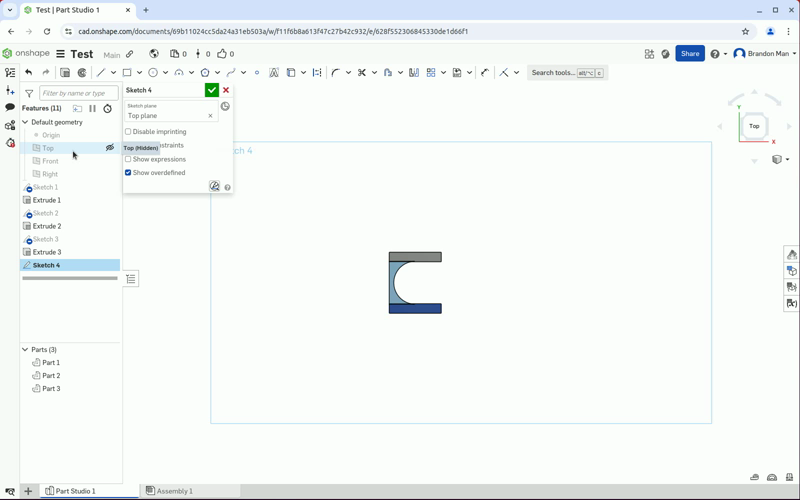
mouse_move(73, 352)
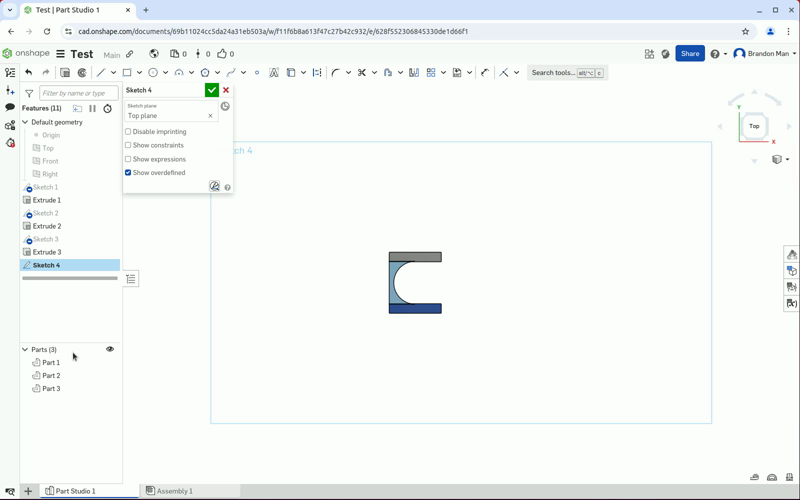
key(y)
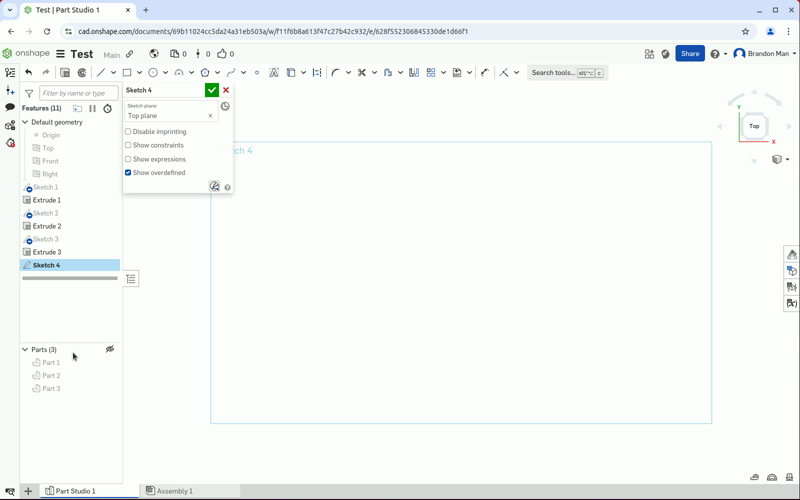
key(l)
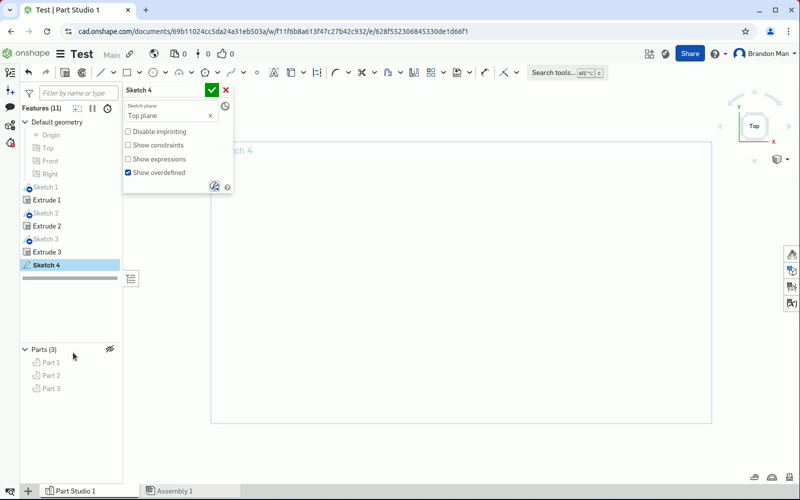
key_down(shift)
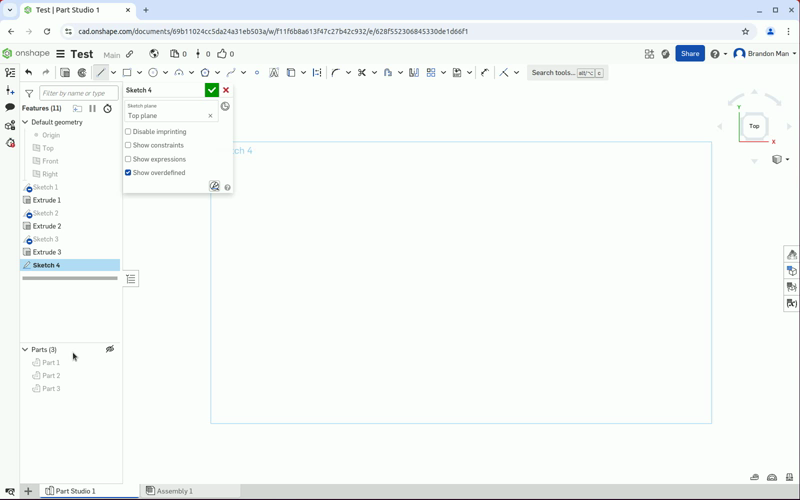
mouse_move(413, 304)
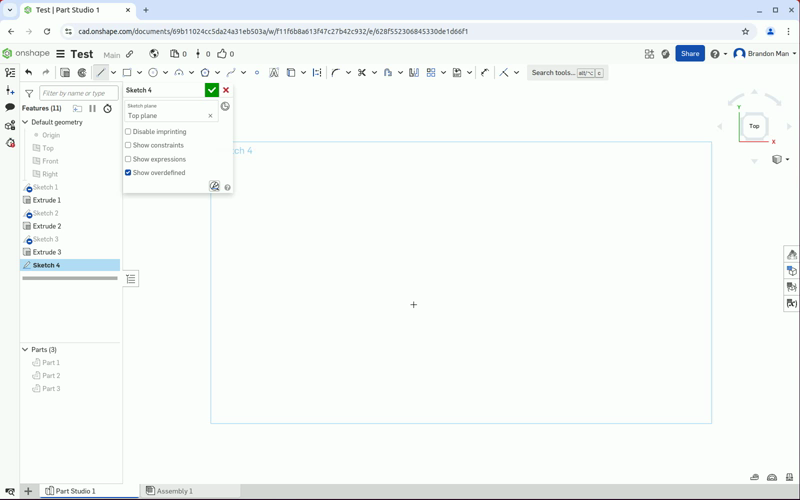
click(413, 304)
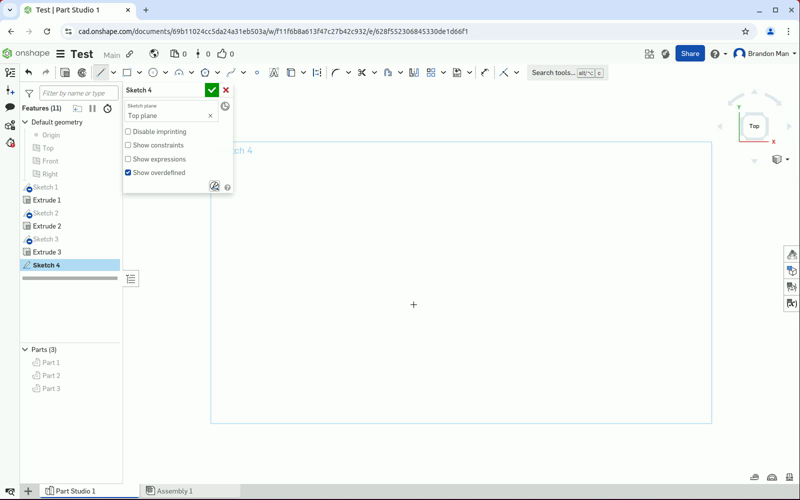
key_up(shift)
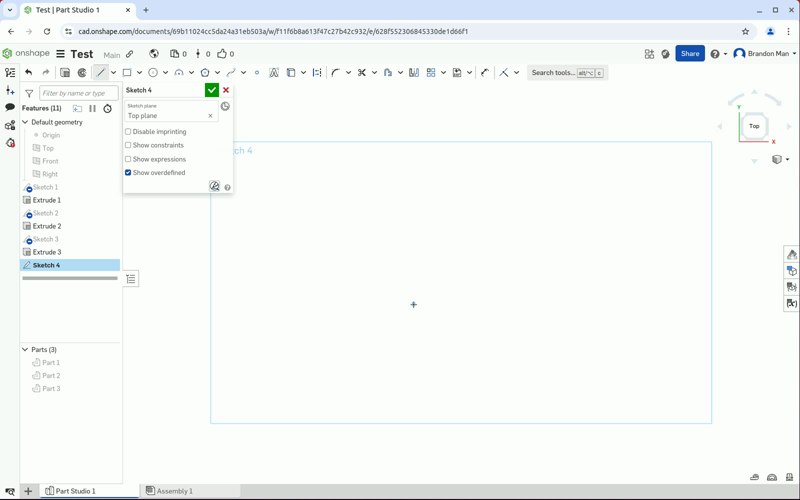
key_down(shift)
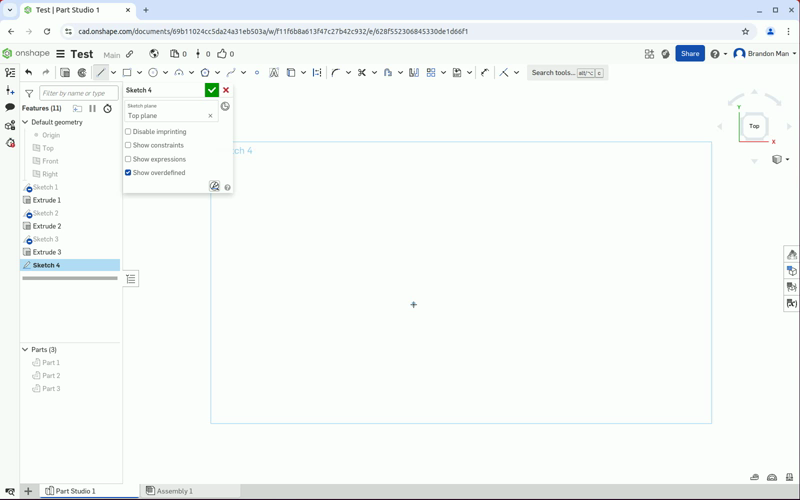
mouse_move(444, 304)
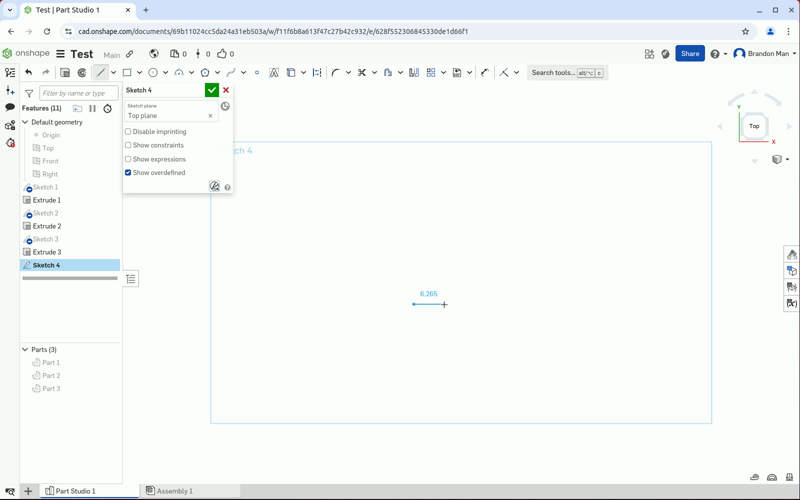
mouse_move(439, 304)
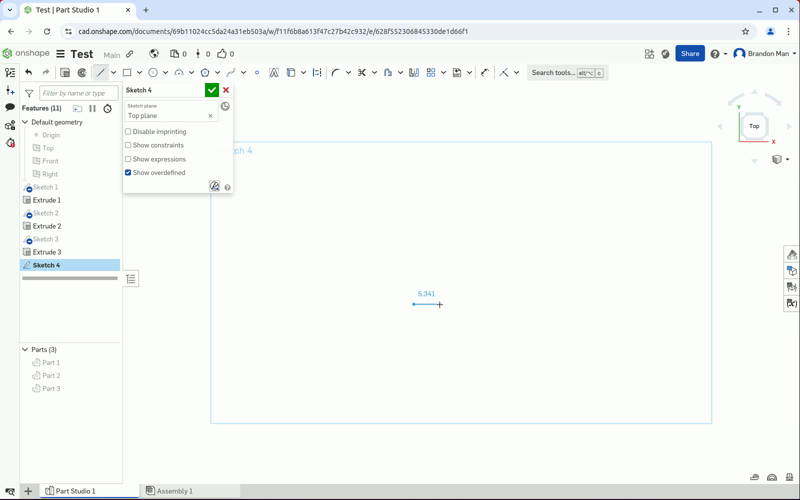
click(439, 304)
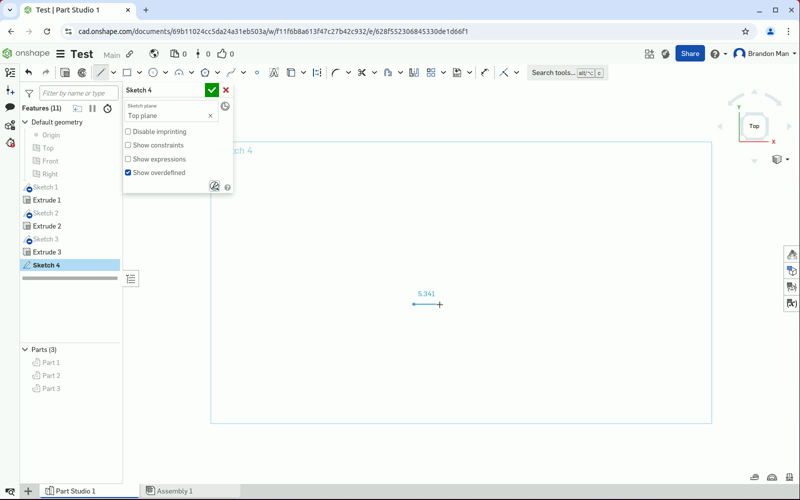
key_up(shift)
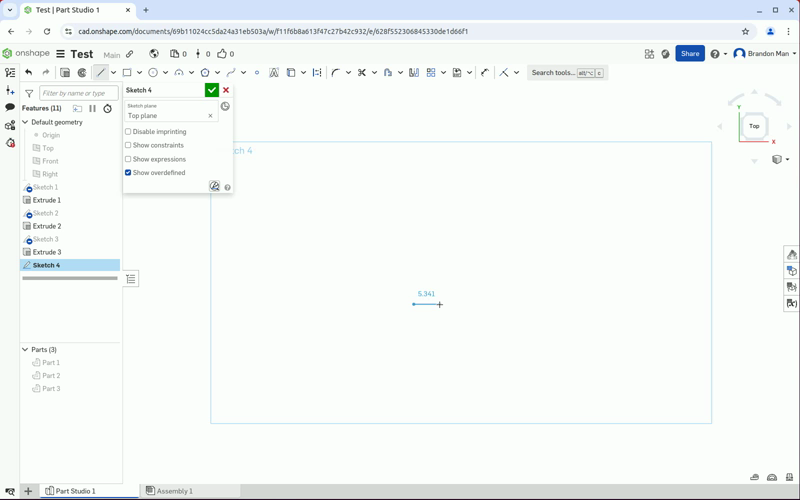
key_down(shift)
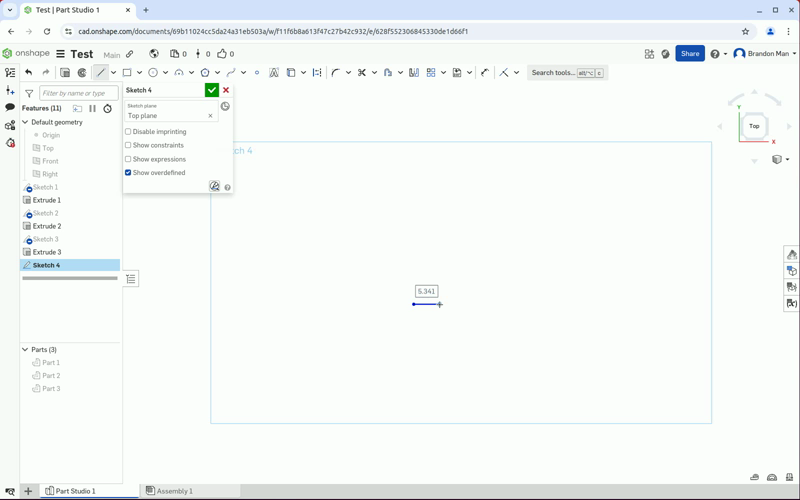
mouse_move(469, 304)
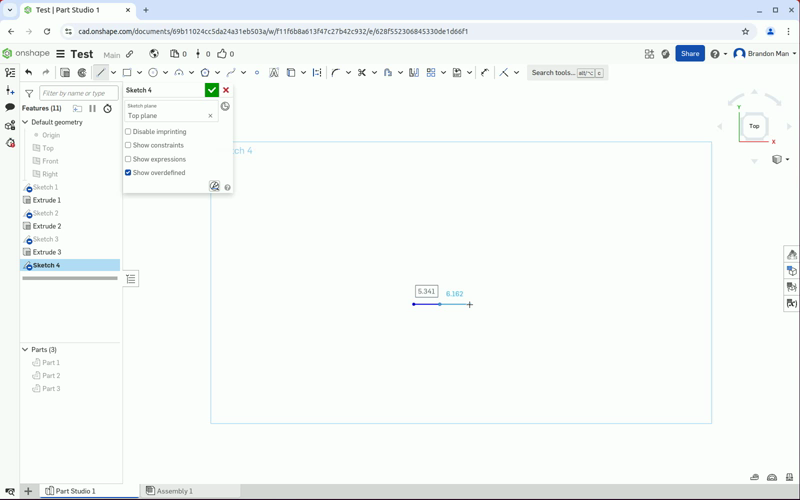
mouse_move(439, 261)
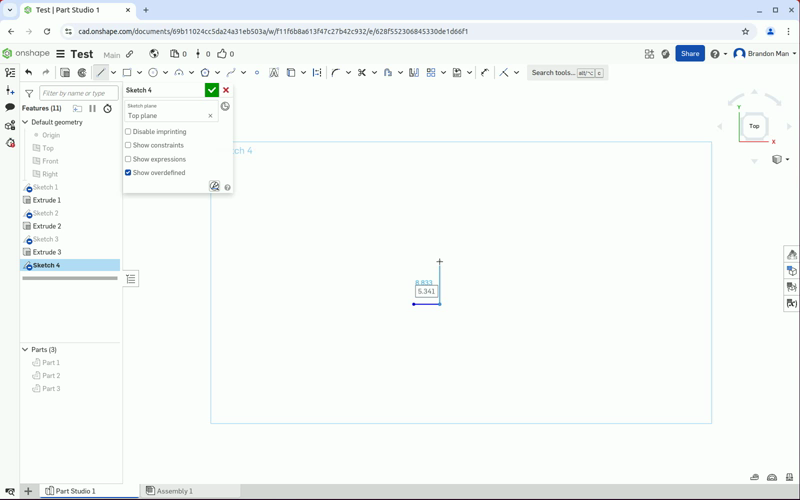
click(439, 261)
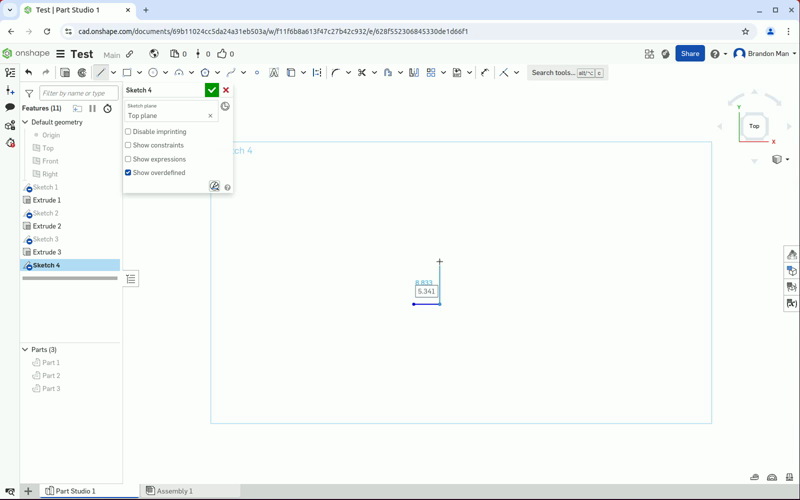
key_up(shift)
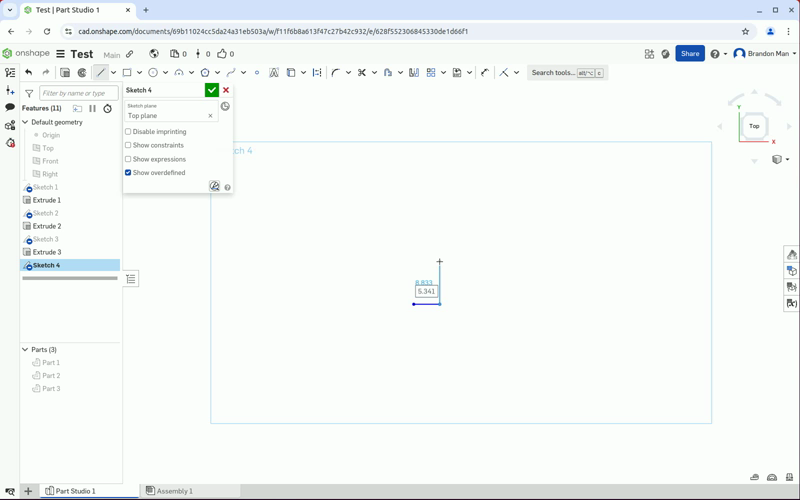
key_down(shift)
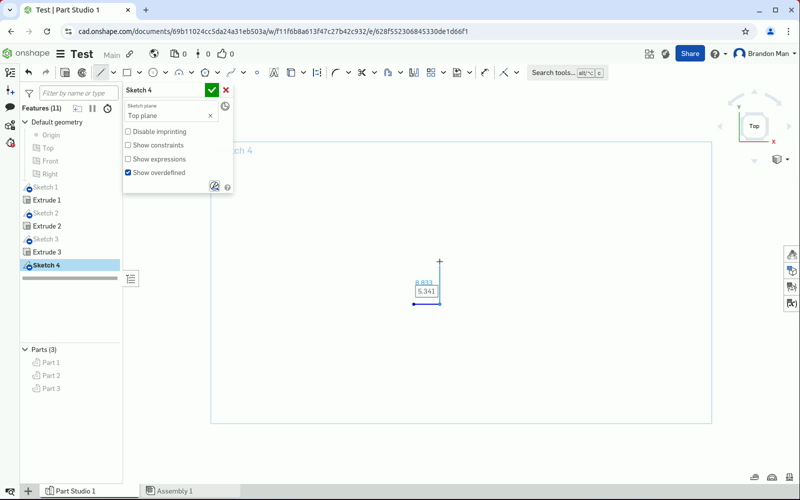
mouse_move(469, 261)
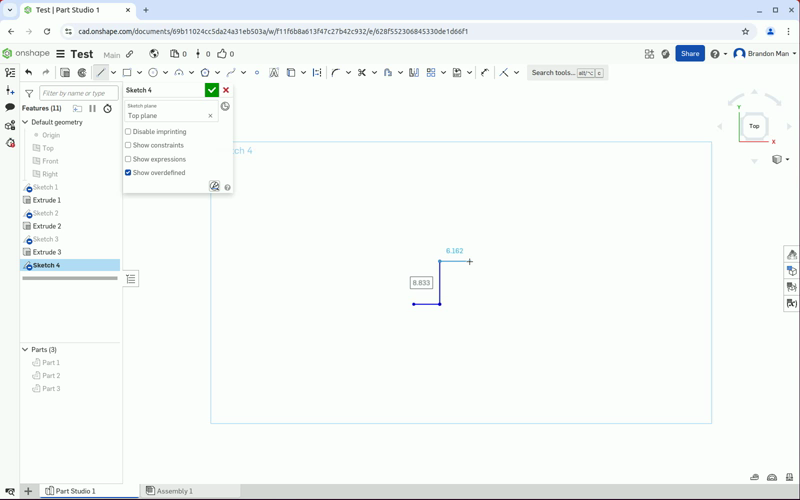
mouse_move(413, 261)
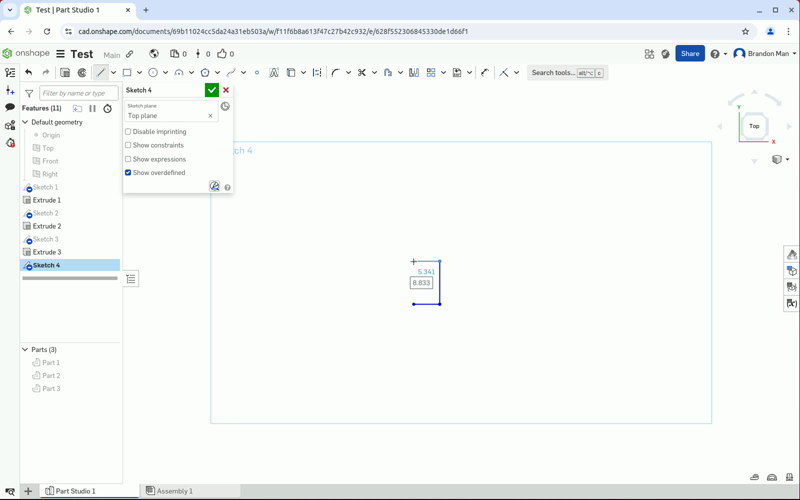
click(413, 261)
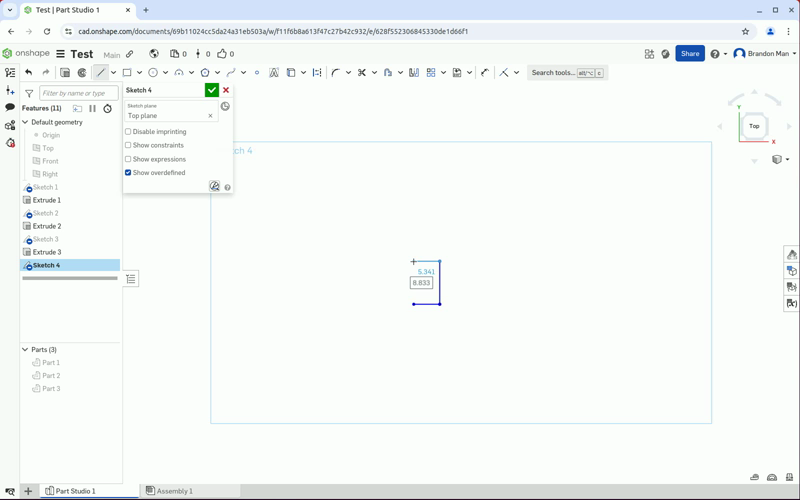
key_up(shift)
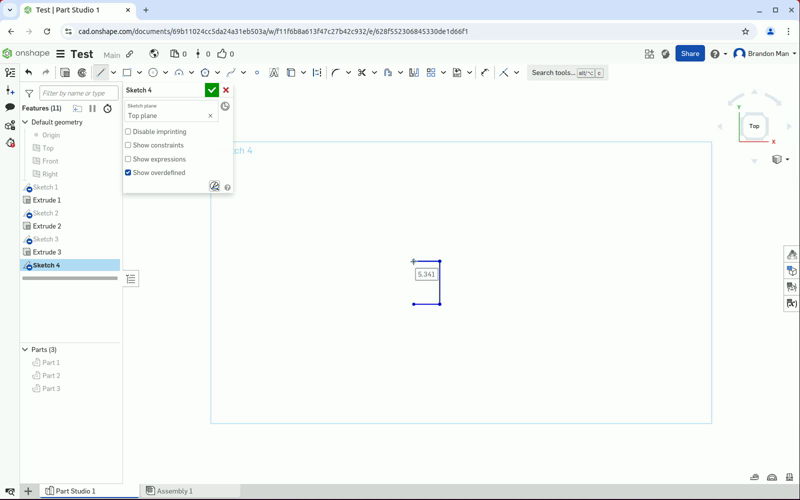
key(esc)
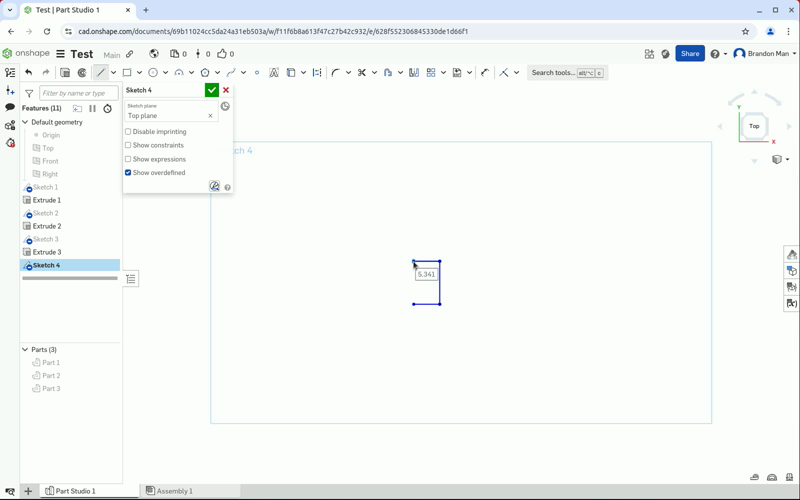
key(a)
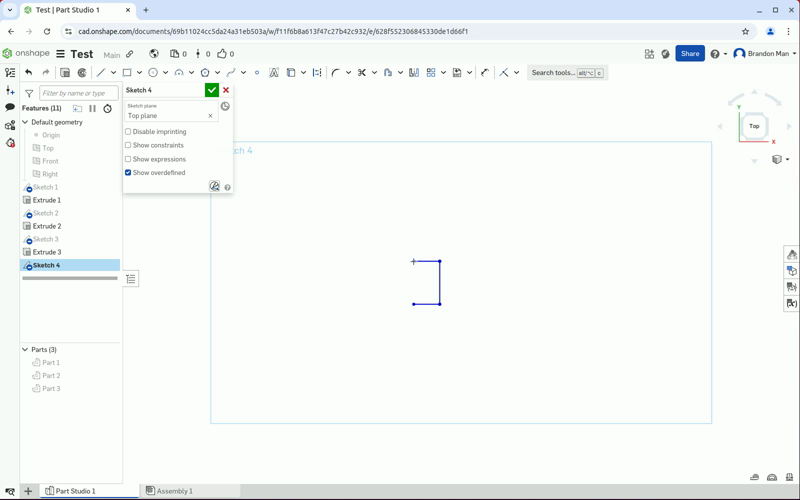
mouse_move(413, 261)
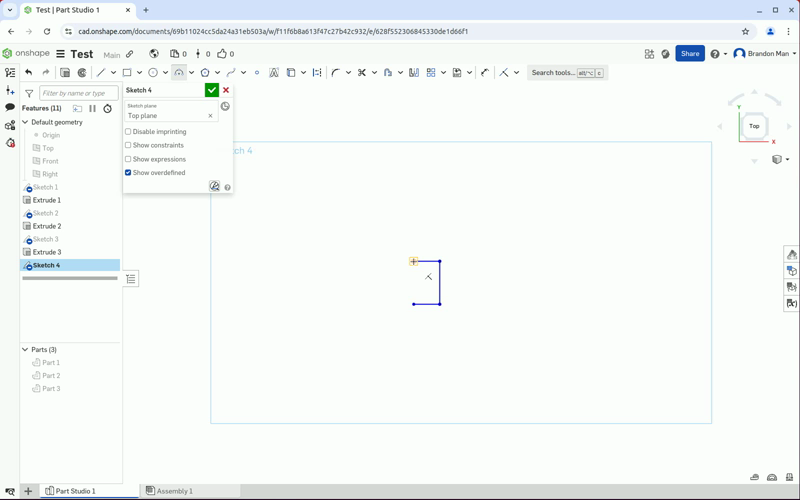
click(413, 261)
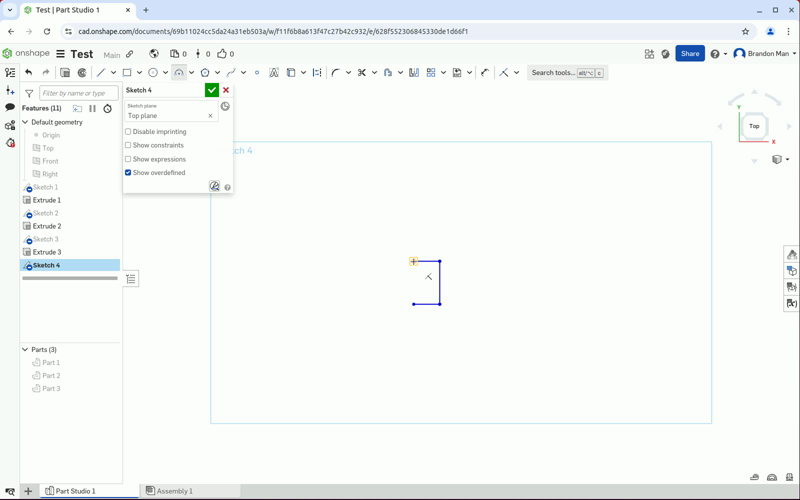
mouse_move(413, 304)
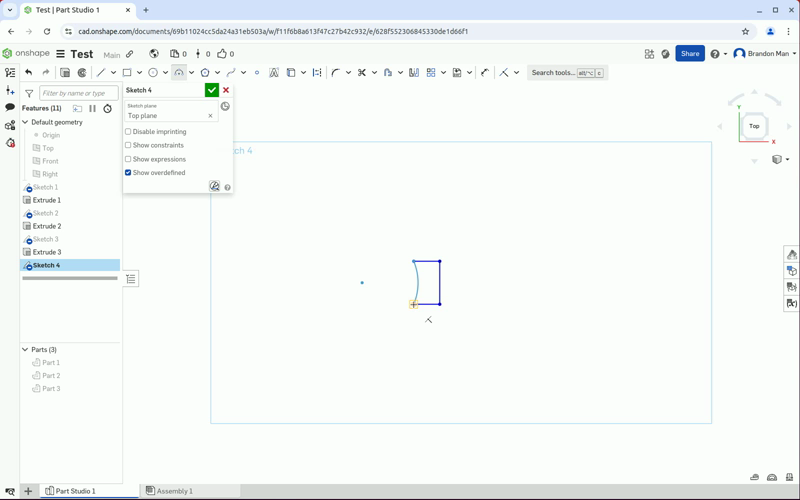
click(413, 304)
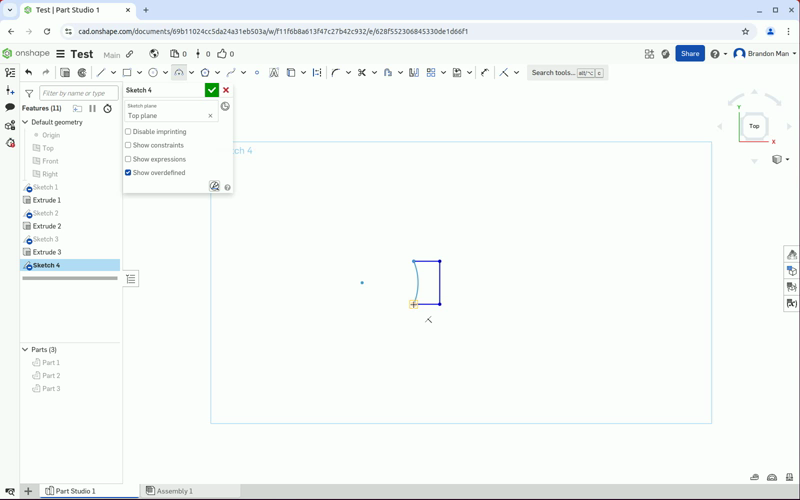
key_down(shift)
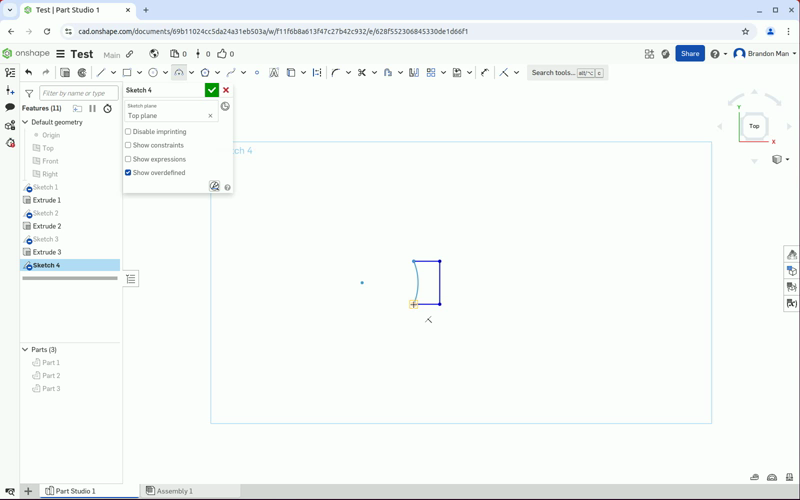
mouse_move(435, 282)
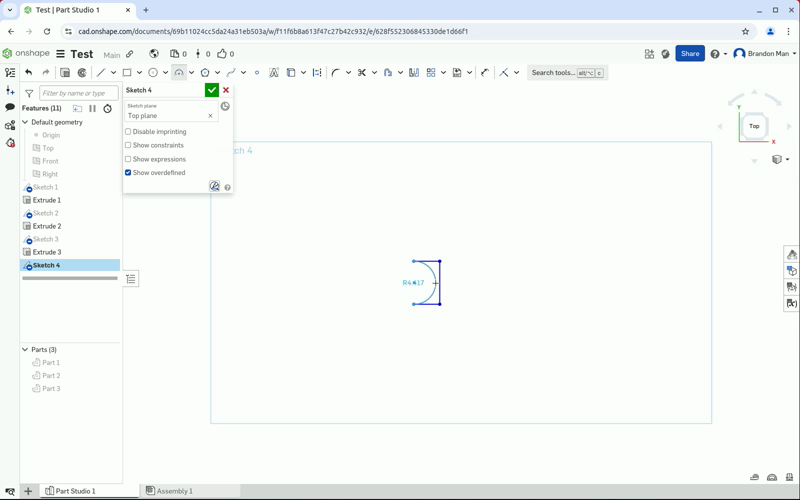
click(435, 282)
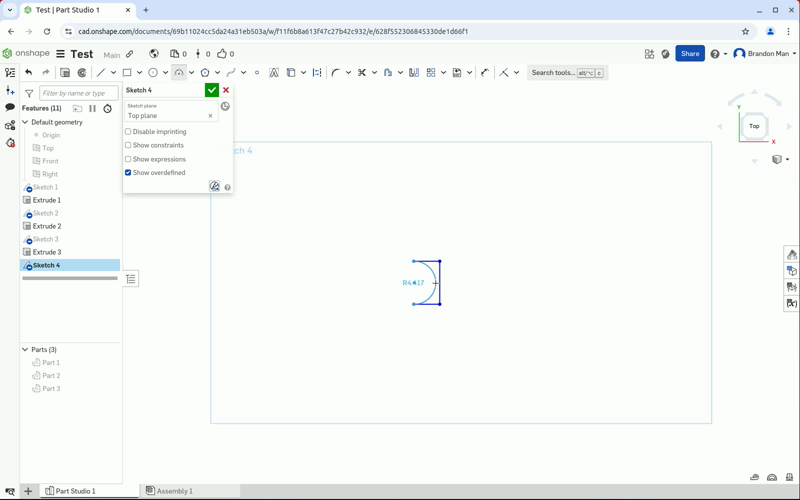
key_up(shift)
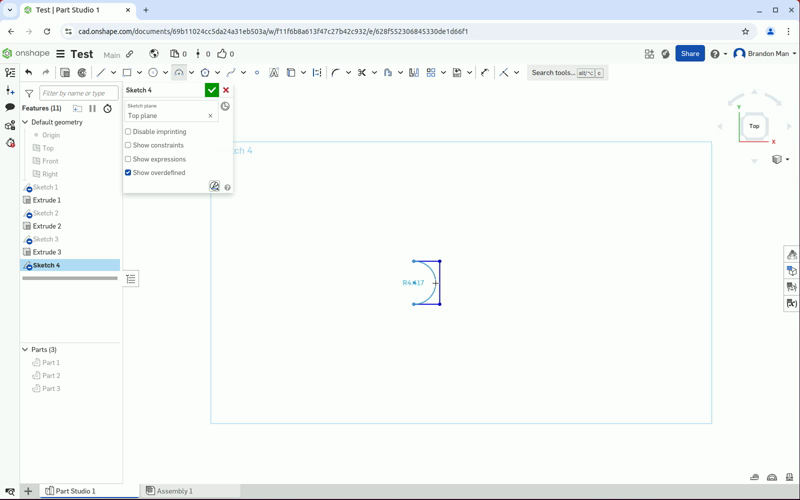
key(esc)
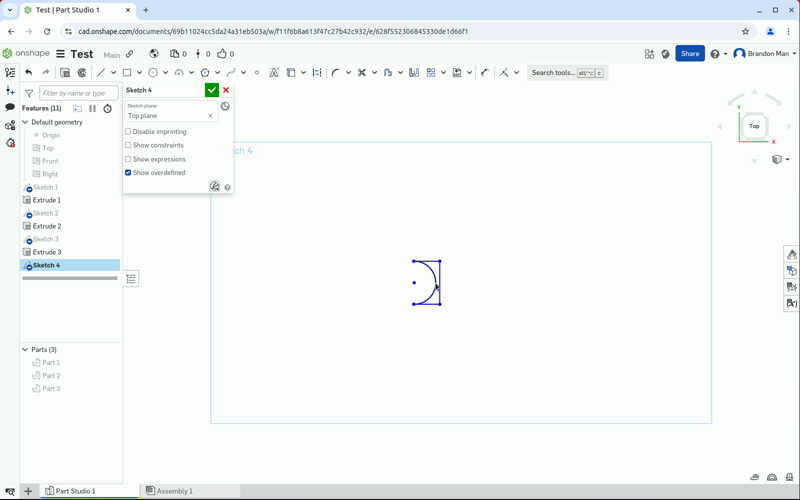
mouse_move(438, 277)
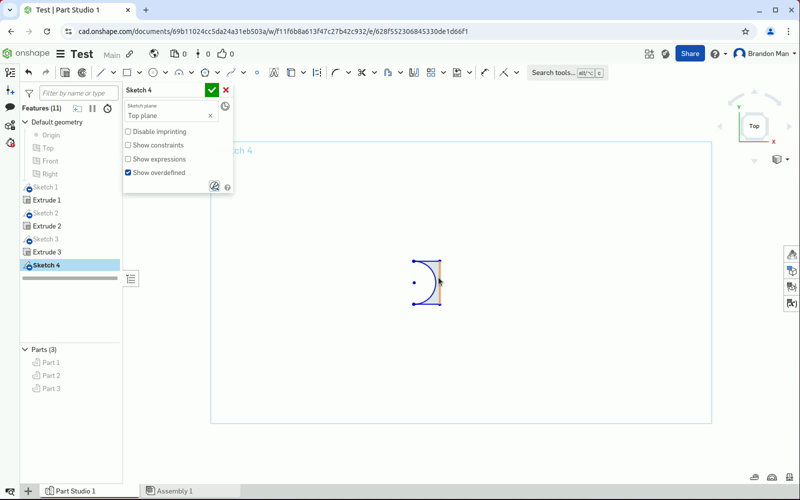
scroll(6)
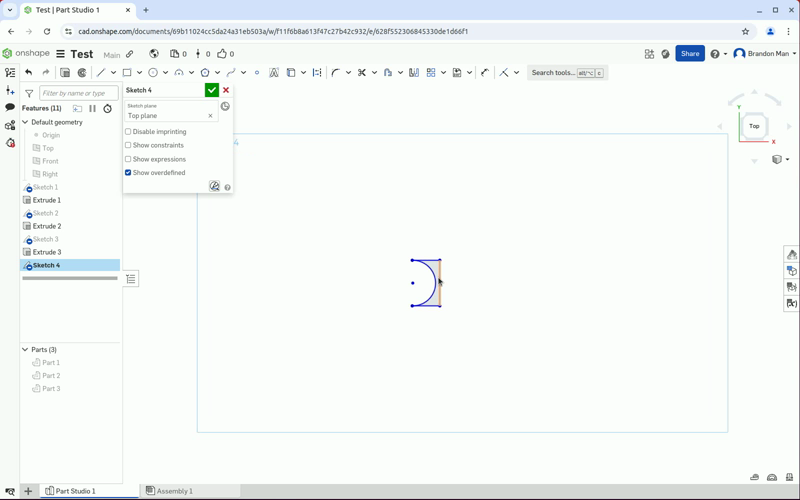
scroll(6)
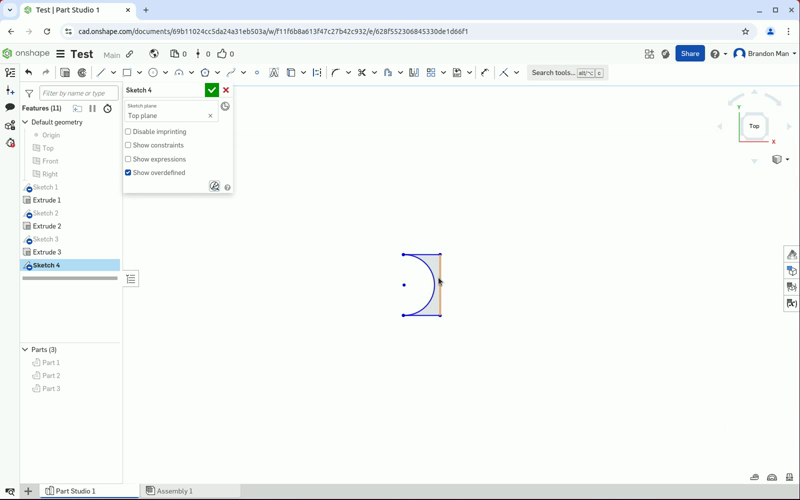
scroll(6)
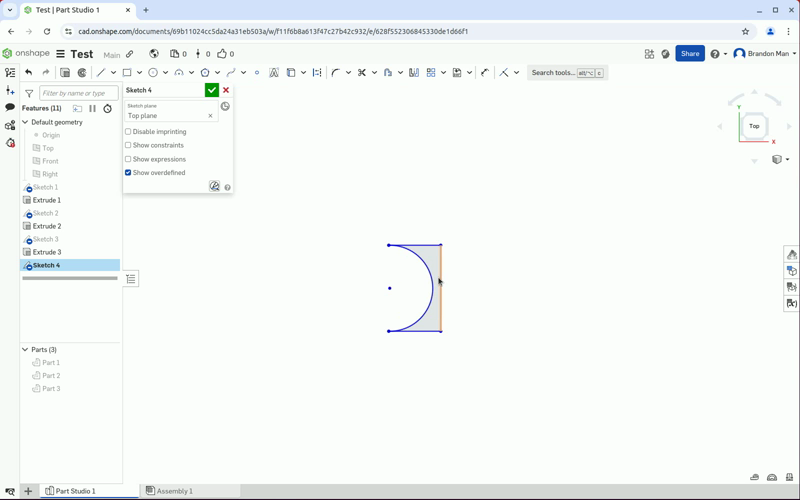
scroll(6)
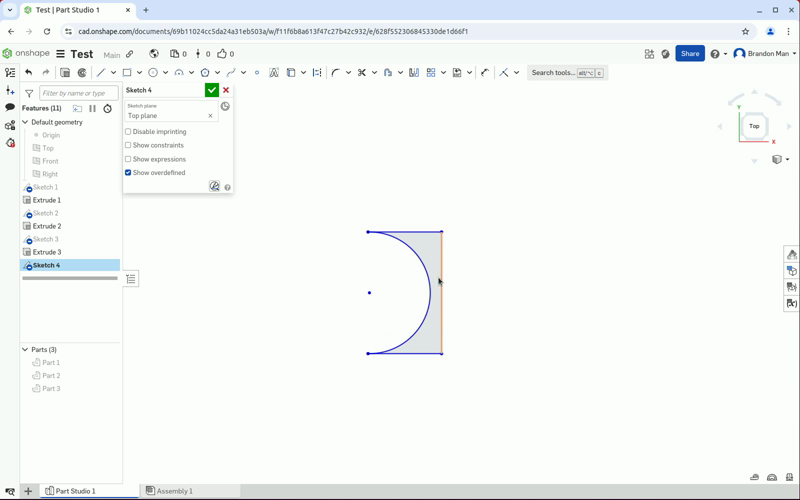
scroll(6)
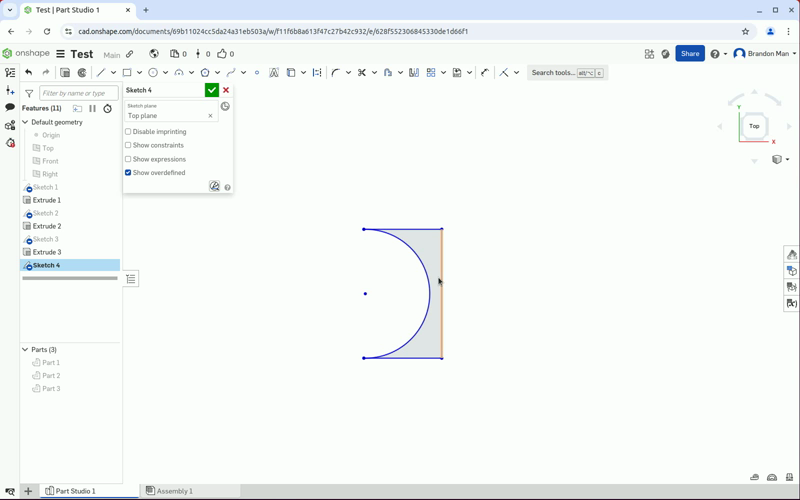
scroll(6)
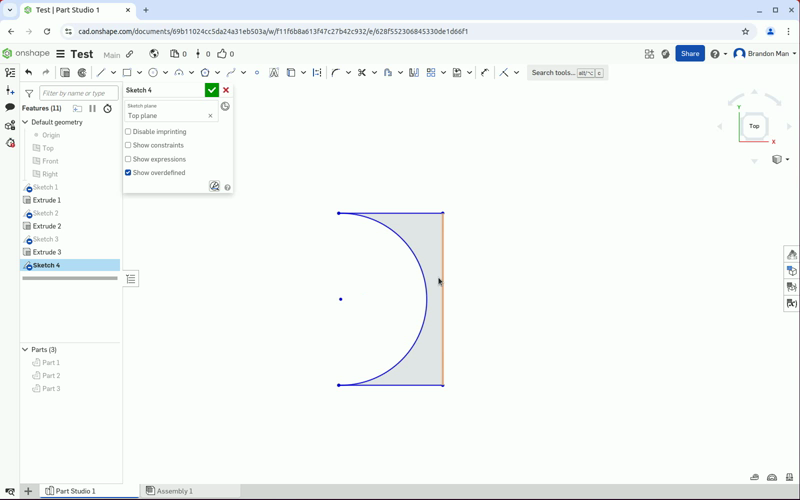
scroll(6)
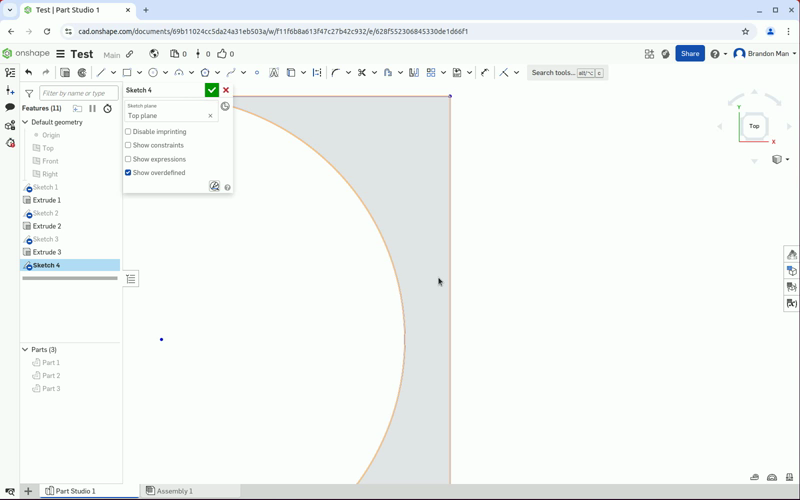
click(438, 277)
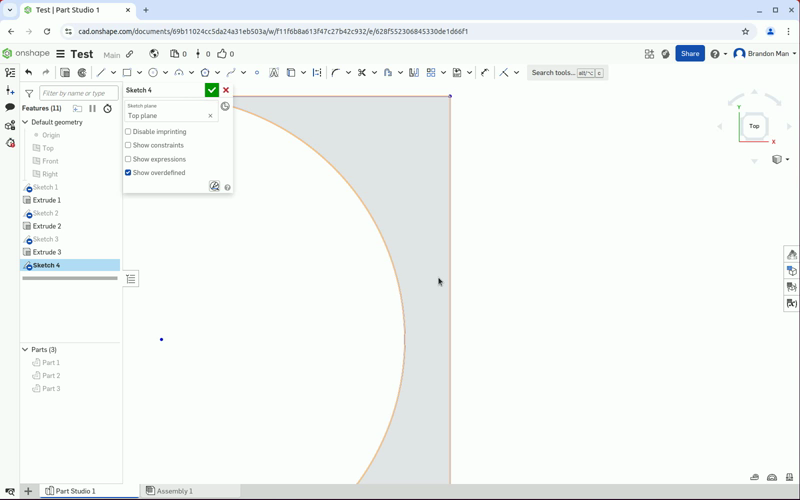
scroll(-6)
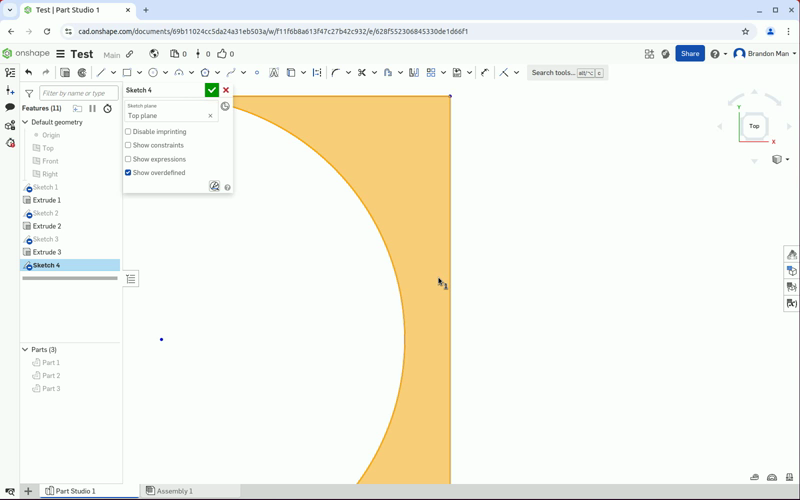
scroll(-6)
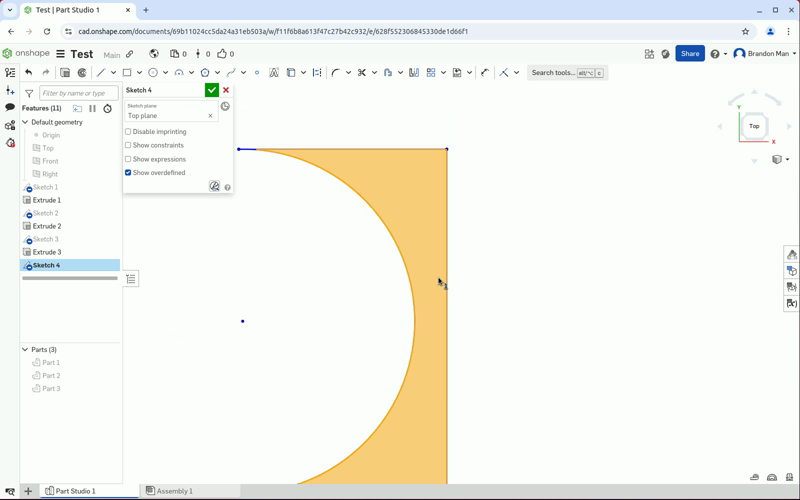
scroll(-6)
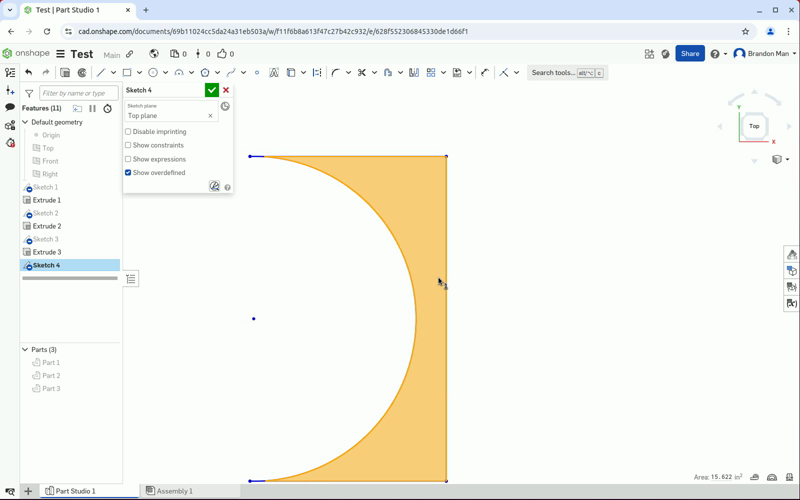
scroll(-6)
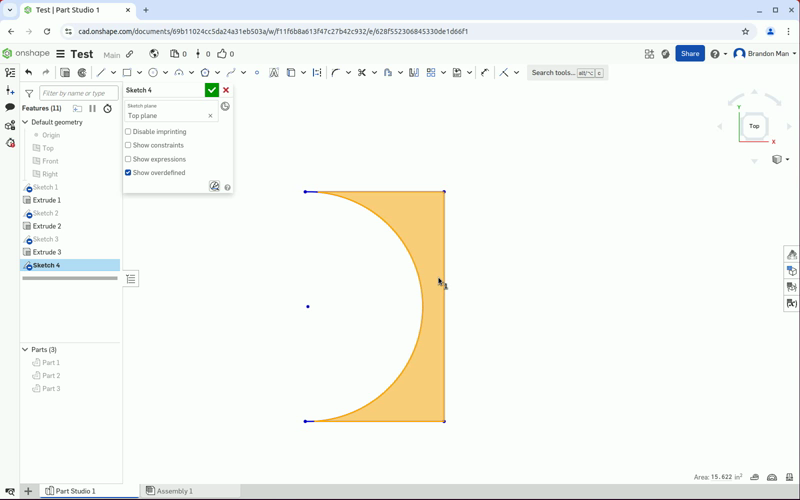
scroll(-6)
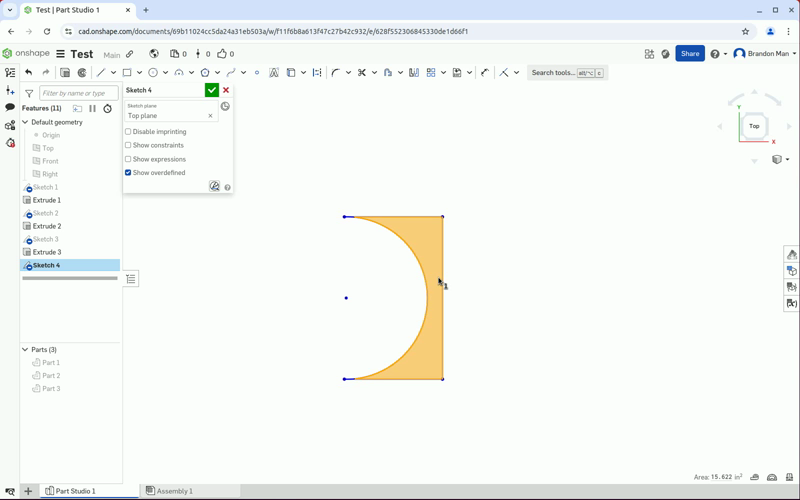
scroll(-6)
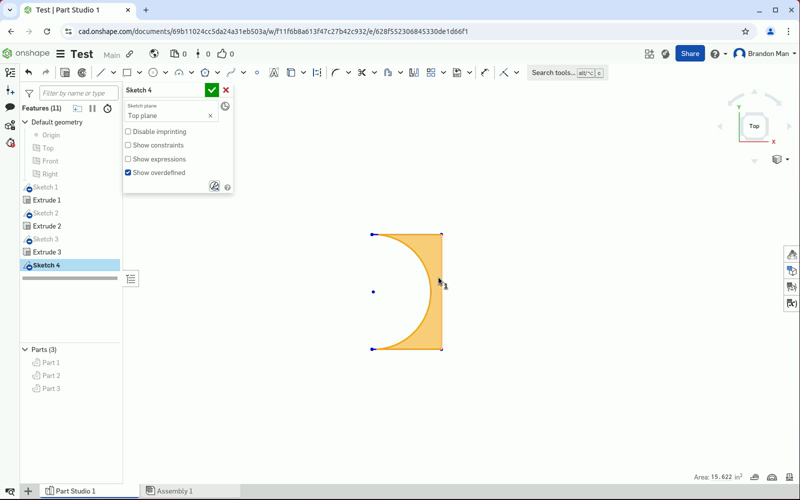
scroll(-6)
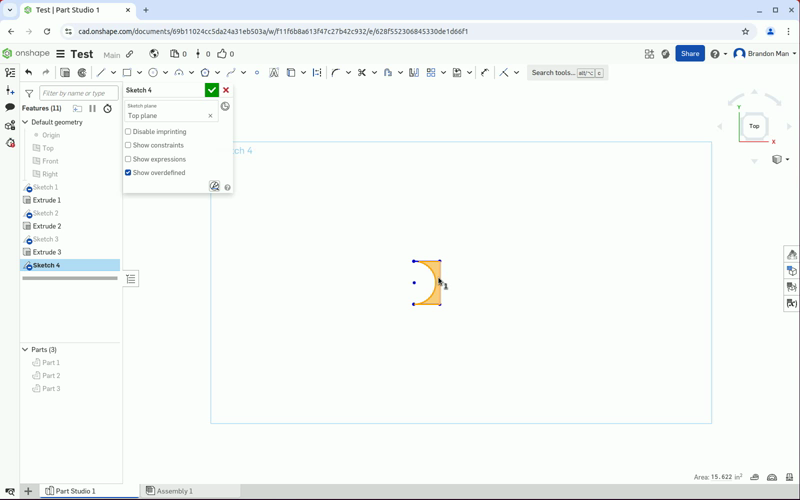
mouse_move(73, 352)
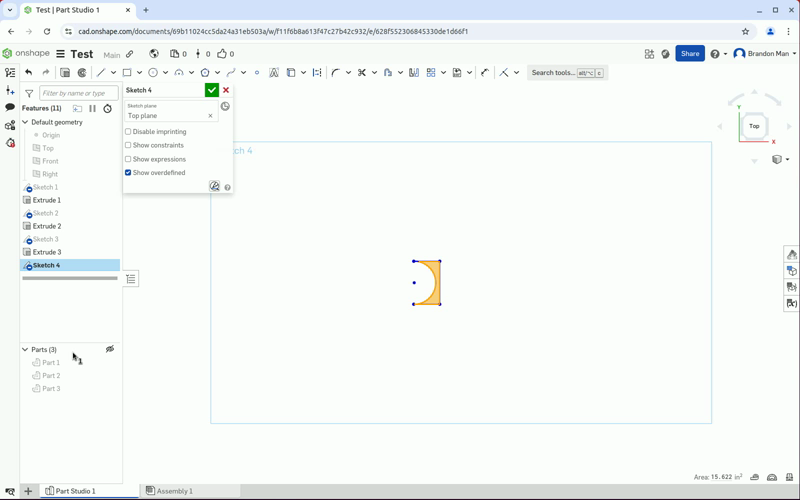
key(shift+y)
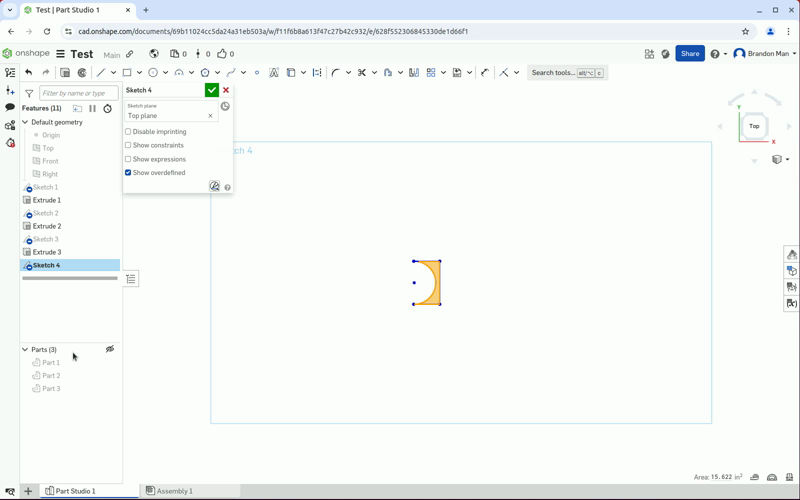
key(shift+e)
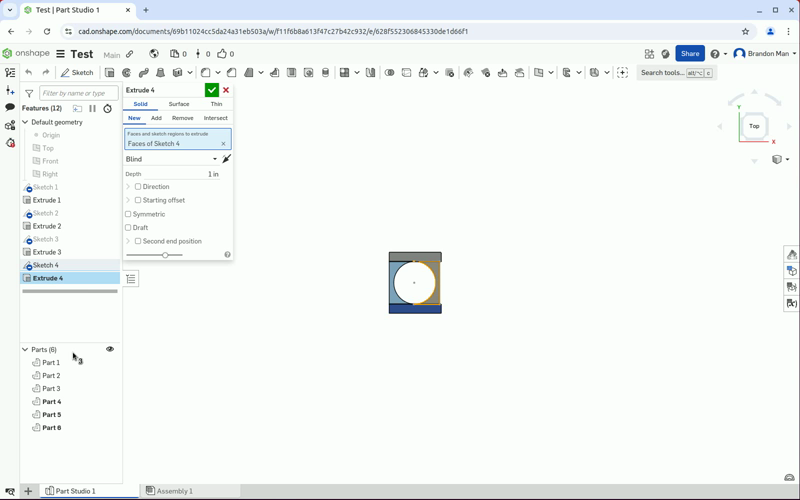
mouse_move(143, 106)
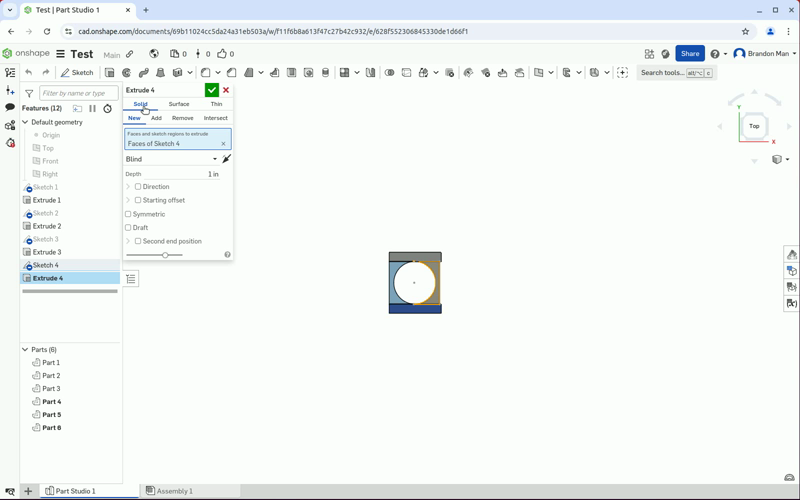
click(143, 106)
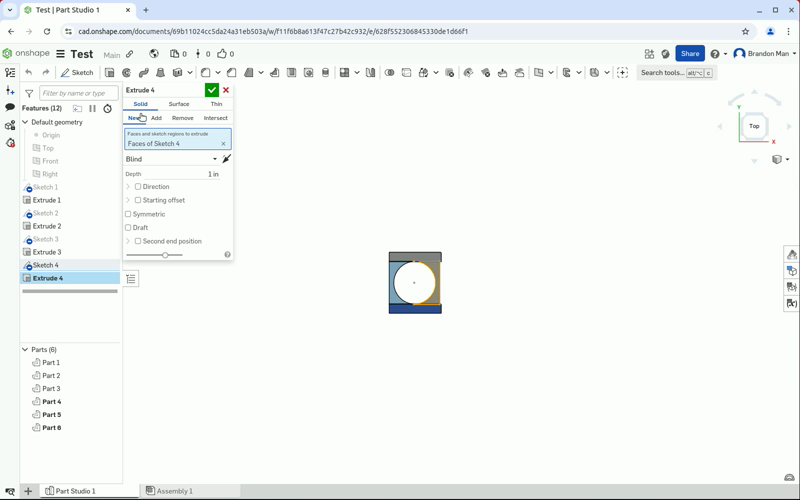
mouse_move(137, 120)
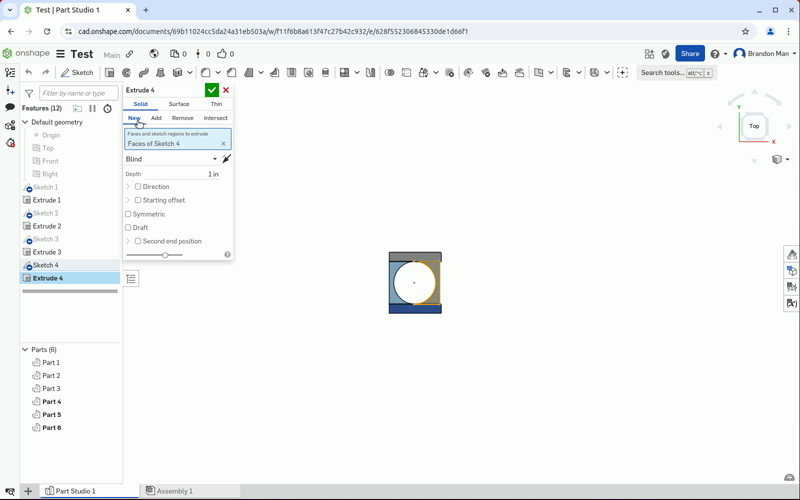
click(137, 120)
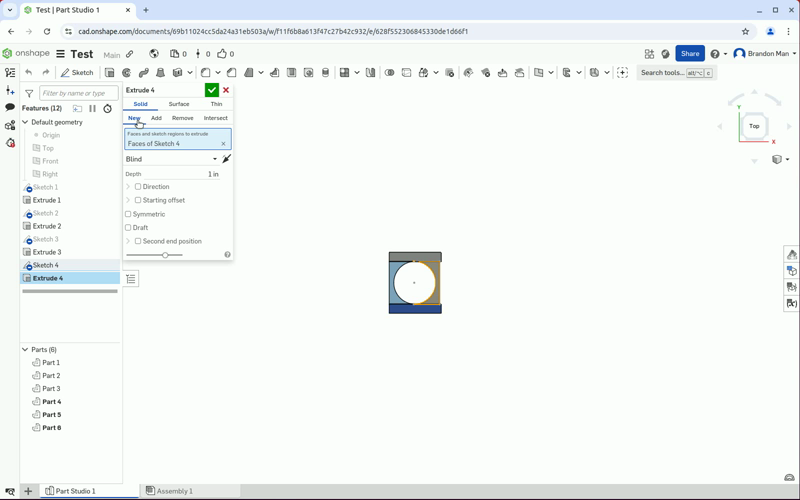
key(tab, 4)
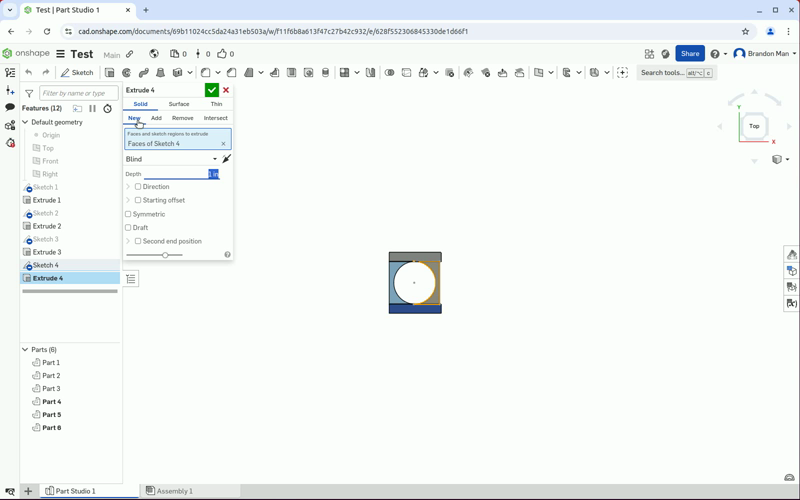
text(1.926)
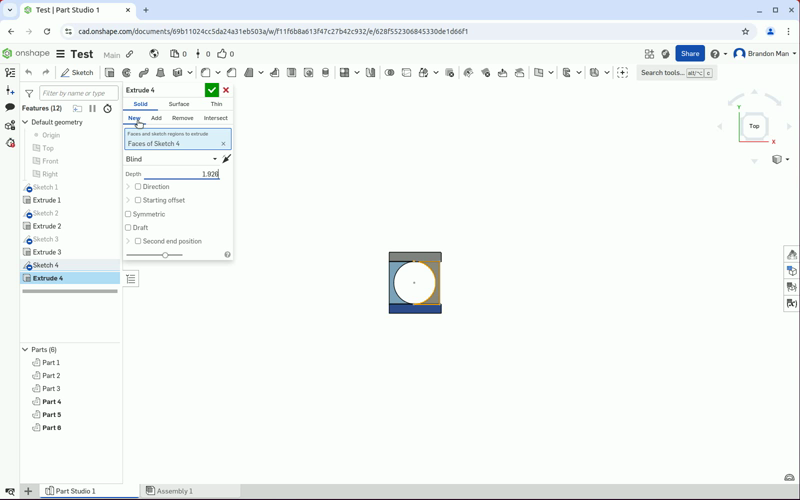
key(enter)
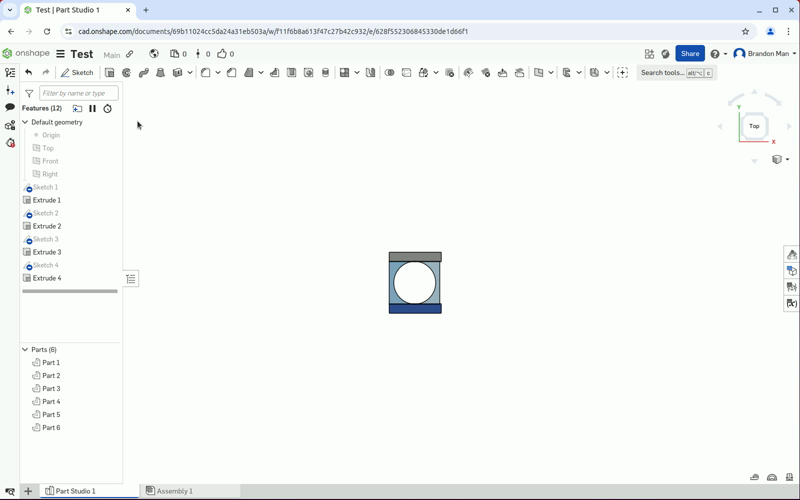
key(shift+h)
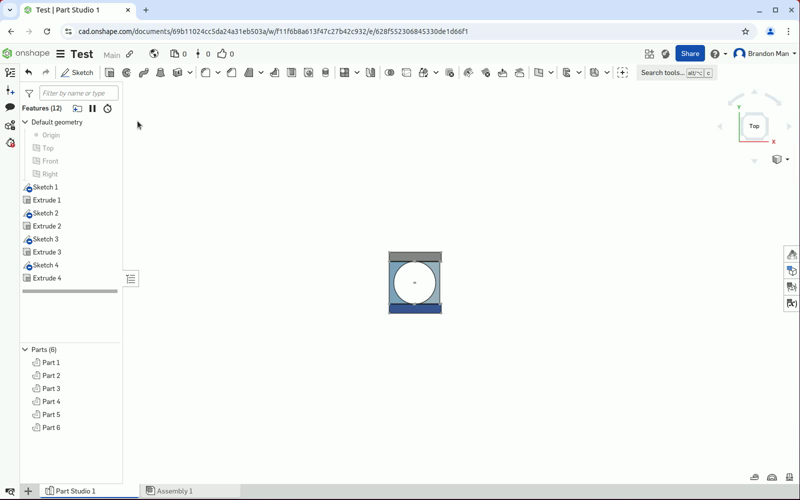
key(shift+h)
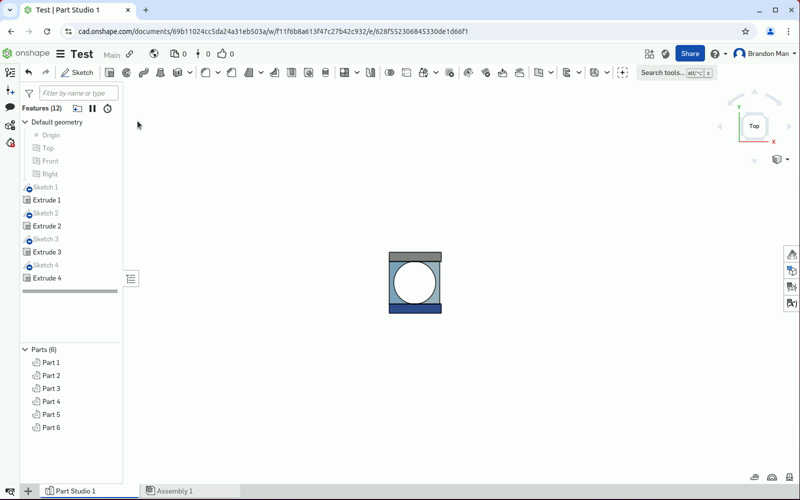
mouse_move(73, 189)
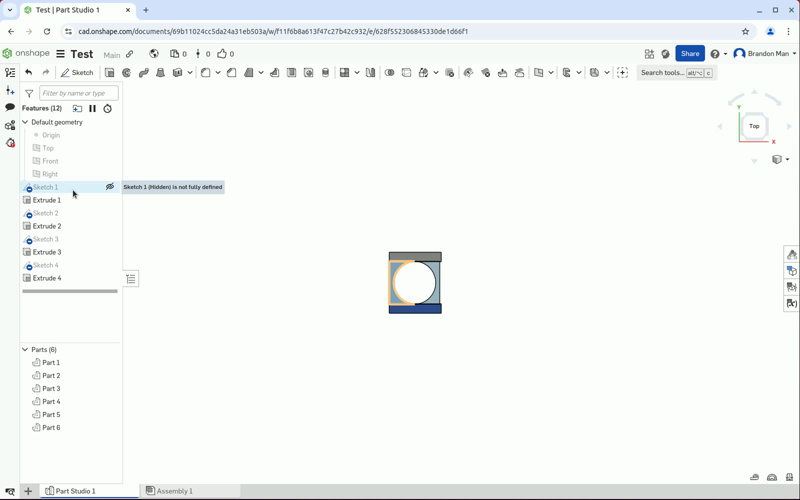
click(73, 189)
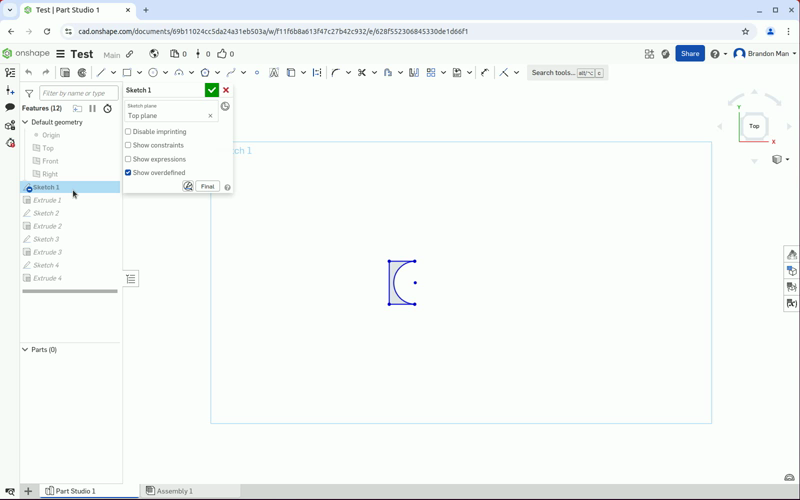
mouse_move(229, 92)
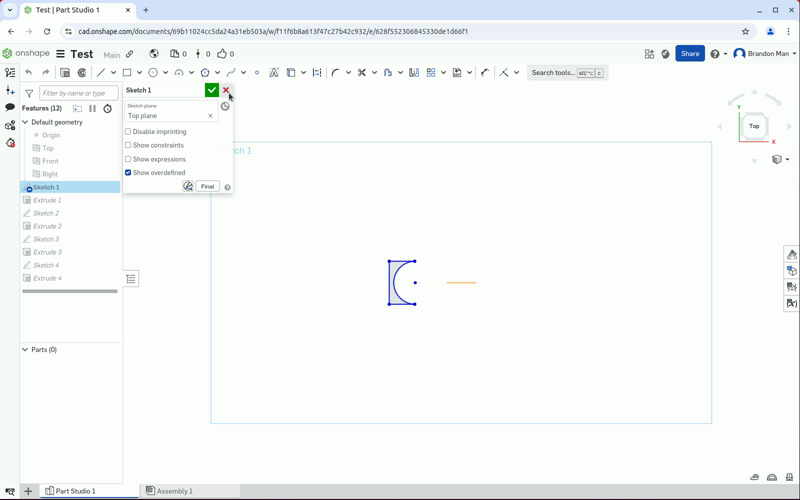
click(229, 92)
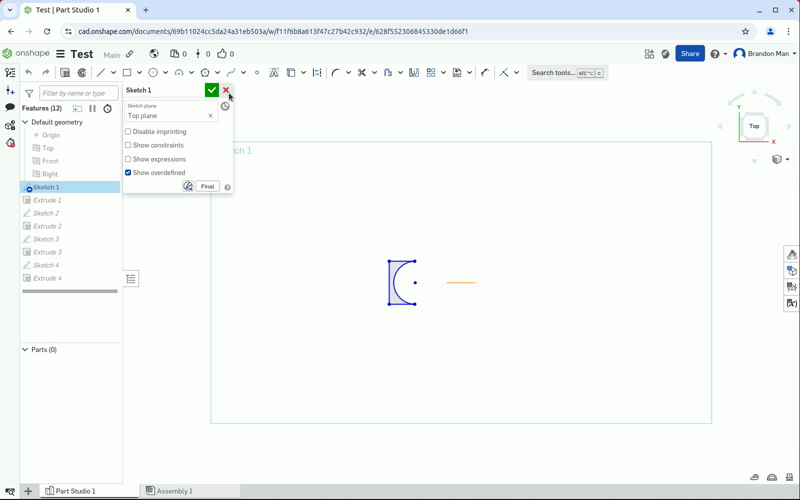
key(shift+s)
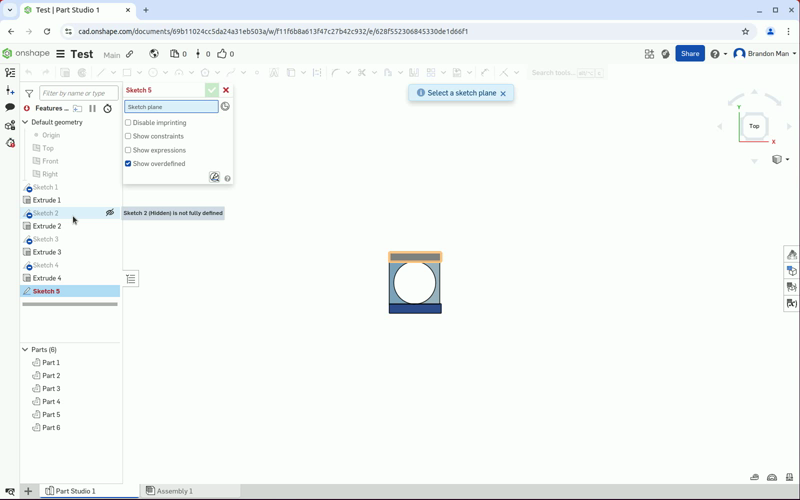
scroll(3)
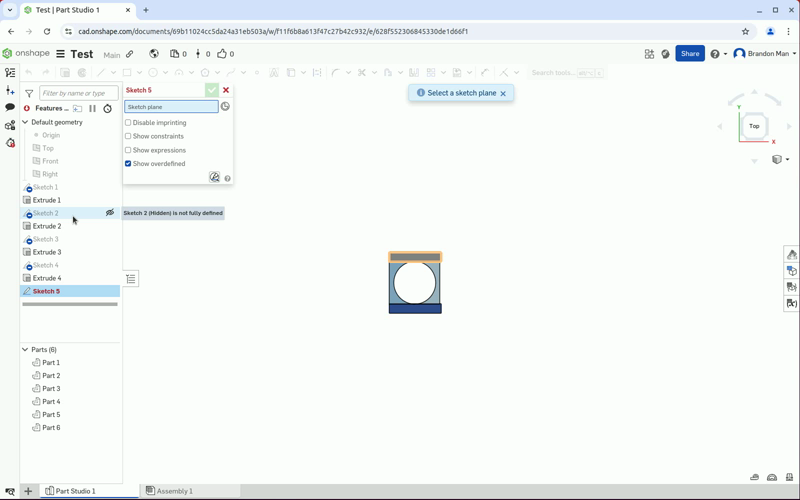
mouse_move(73, 150)
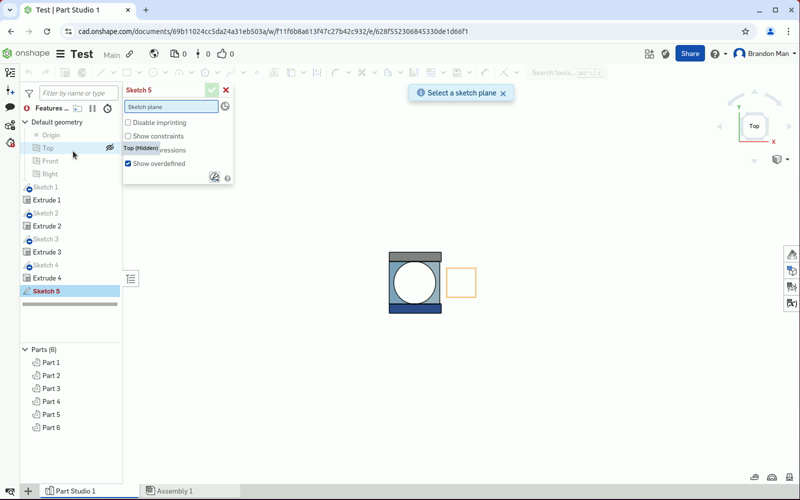
click(73, 150)
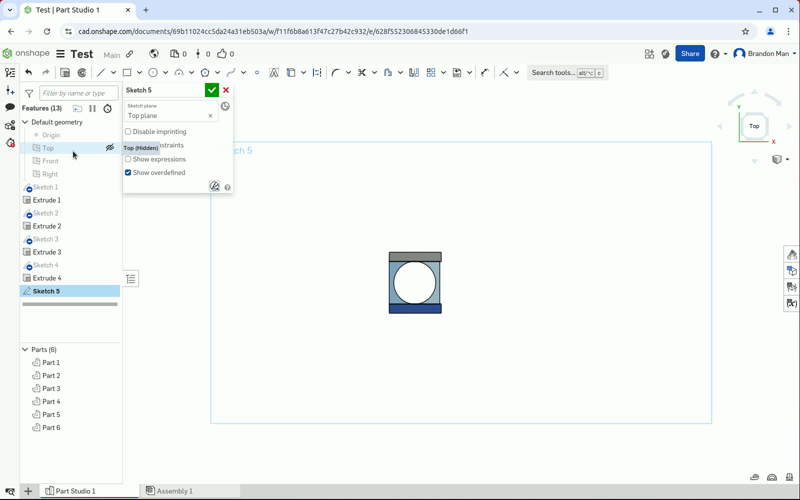
mouse_move(73, 352)
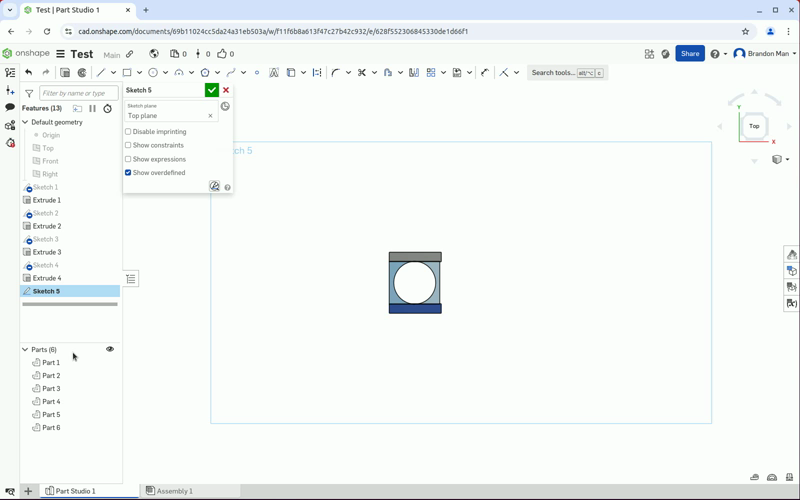
key(y)
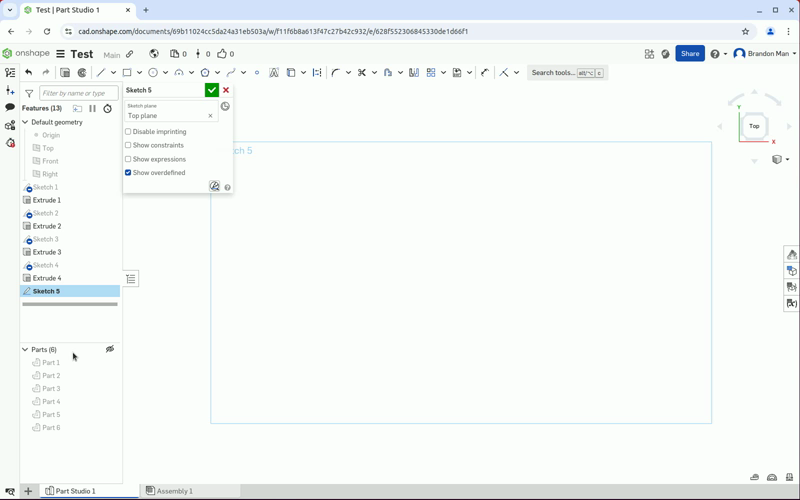
key(c)
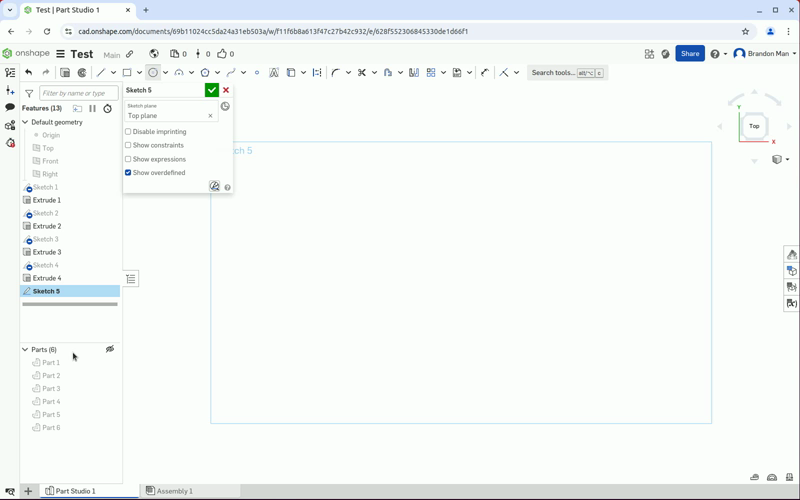
key_down(shift)
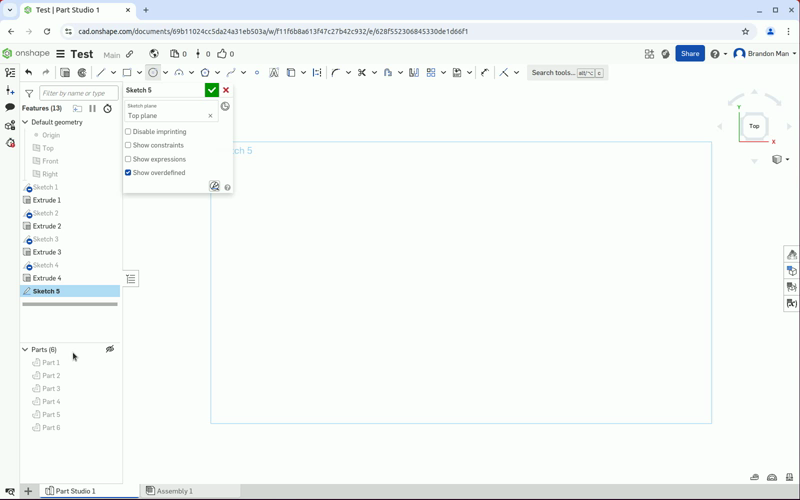
mouse_move(414, 282)
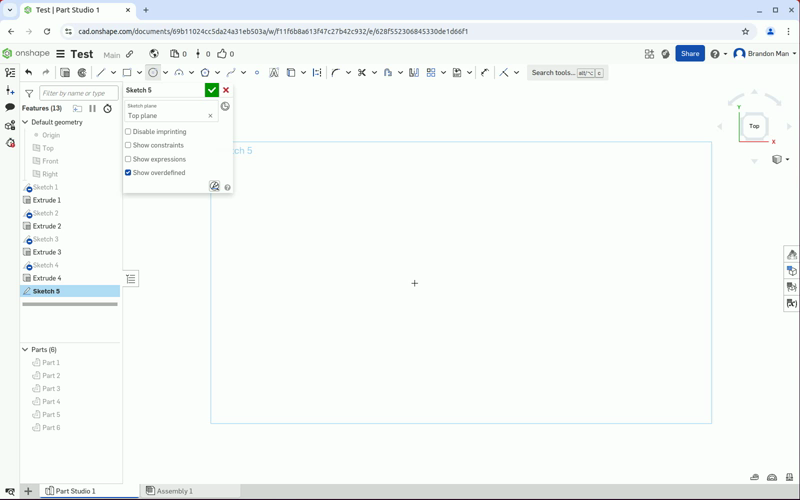
click(414, 282)
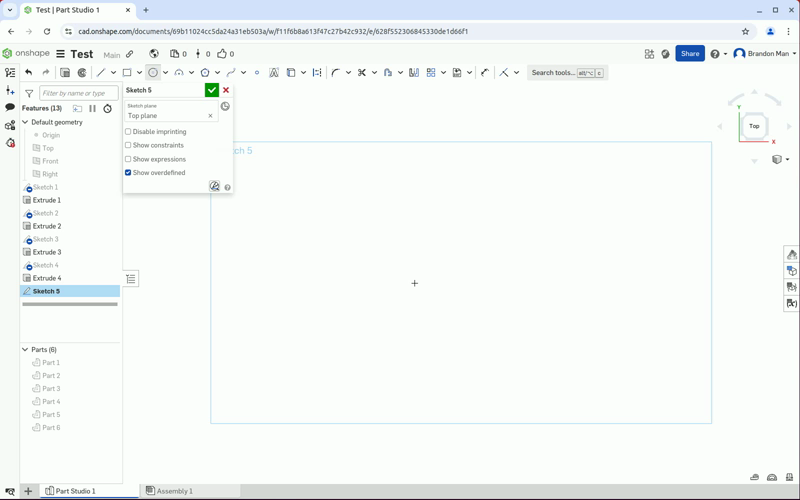
key_up(shift)
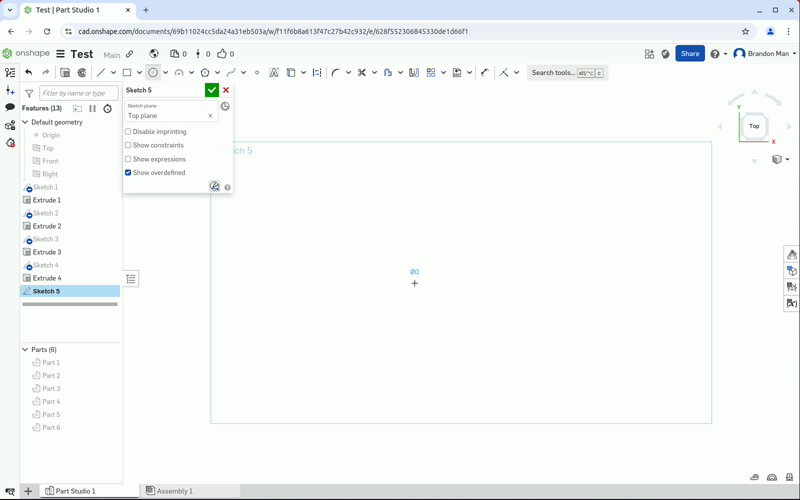
mouse_move(436, 282)
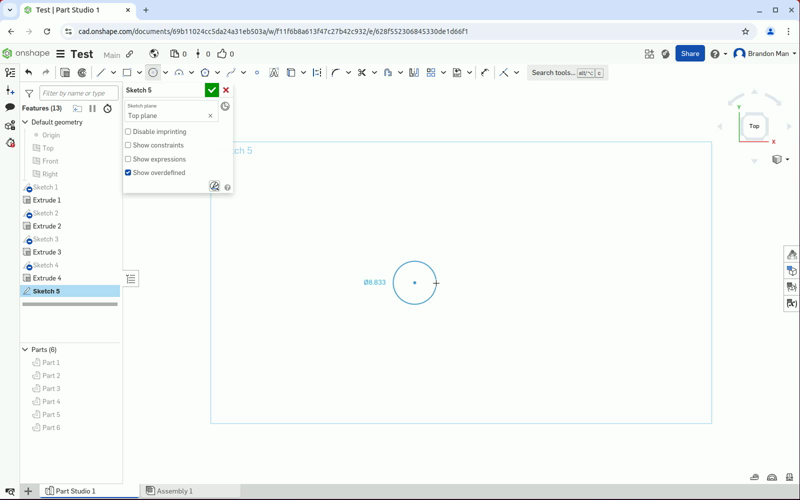
click(436, 282)
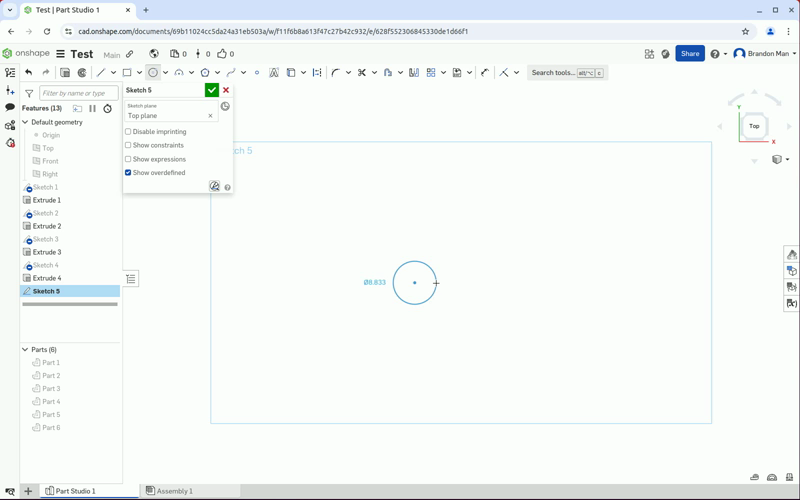
key(esc)
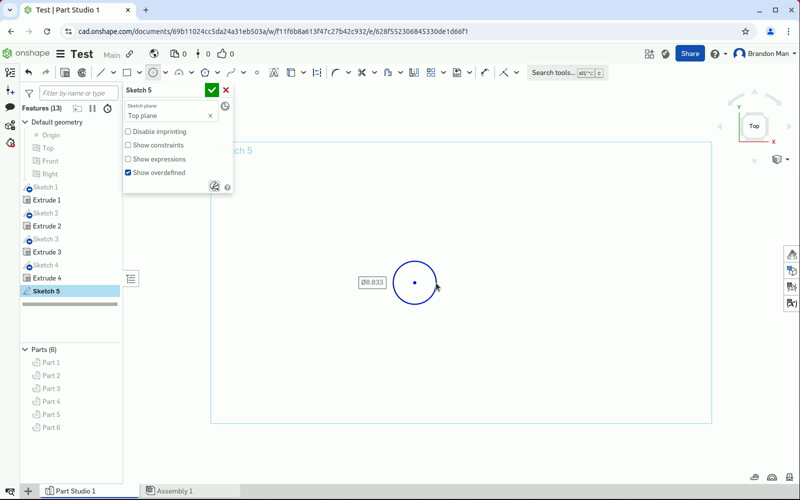
key(c)
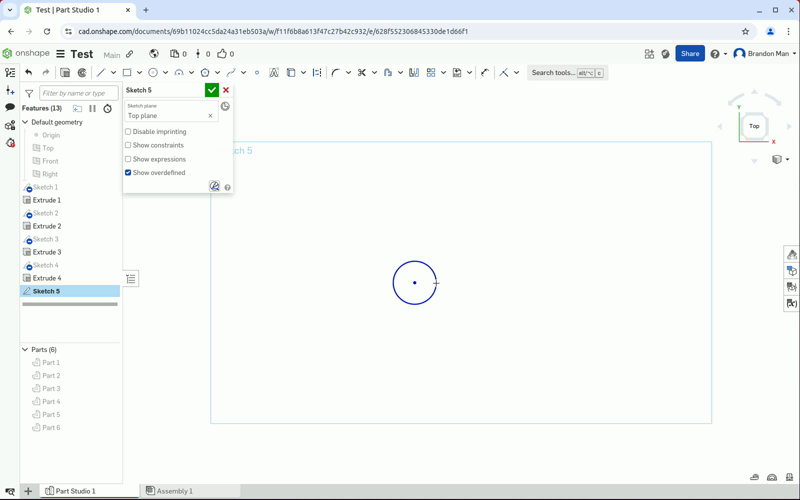
key_down(shift)
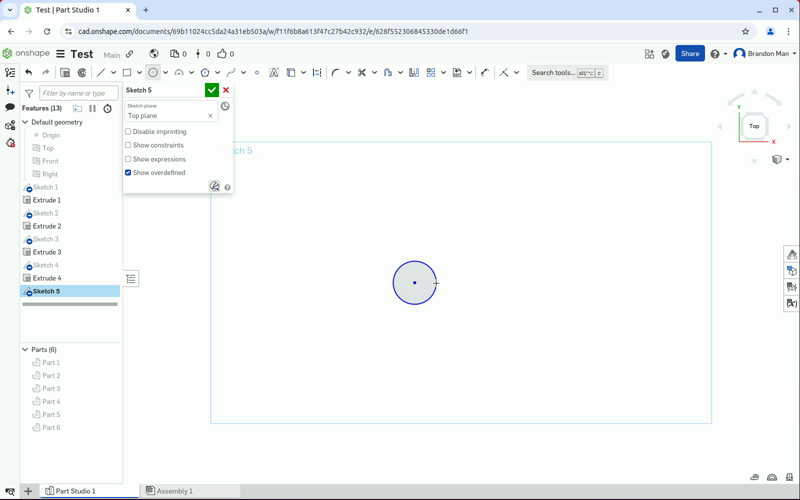
mouse_move(414, 282)
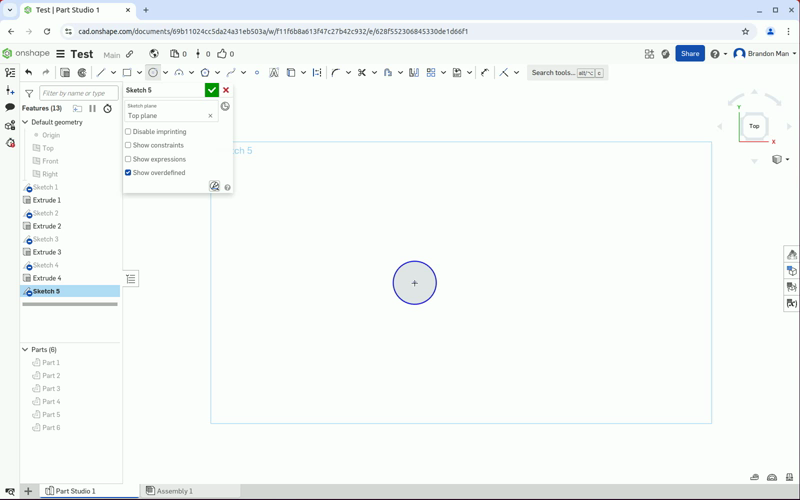
click(414, 282)
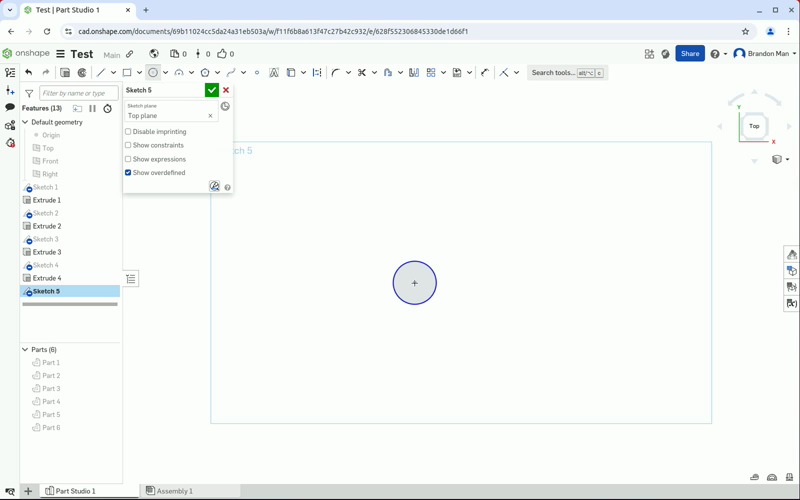
key_up(shift)
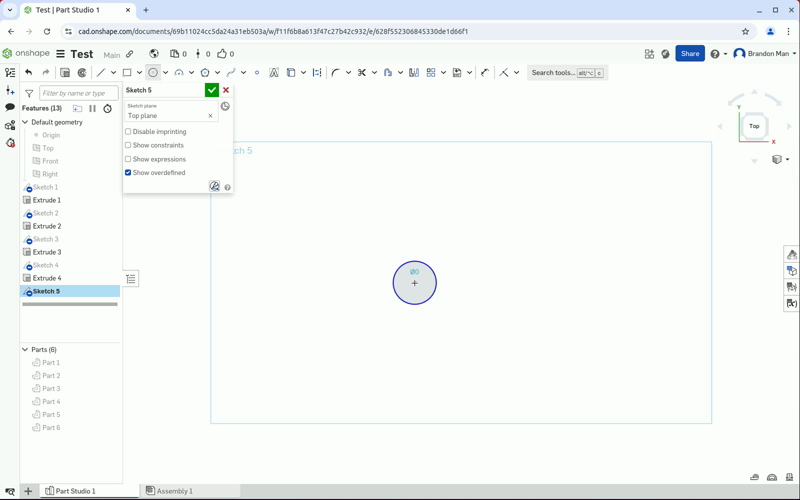
mouse_move(430, 282)
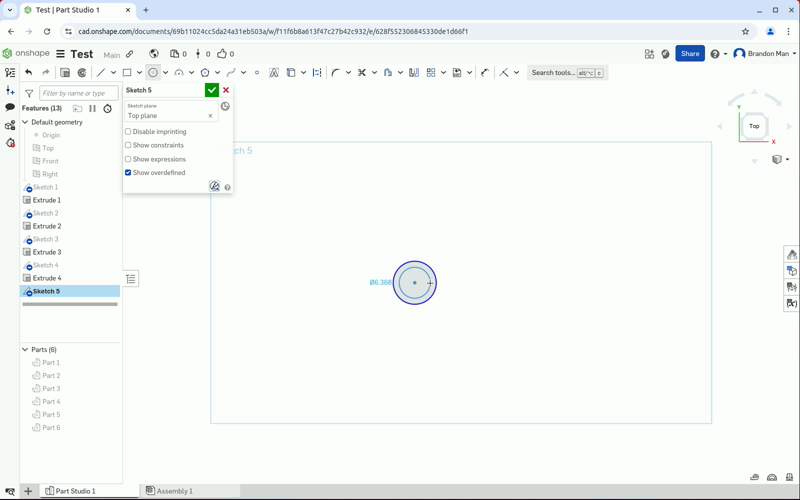
click(430, 282)
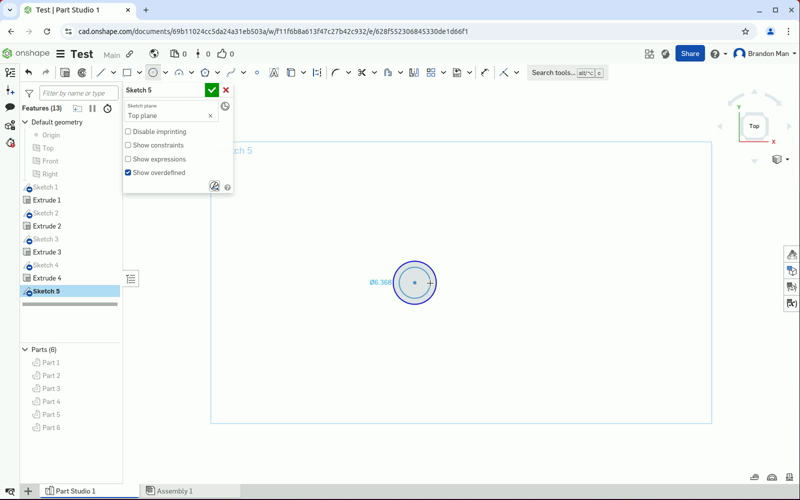
key(esc)
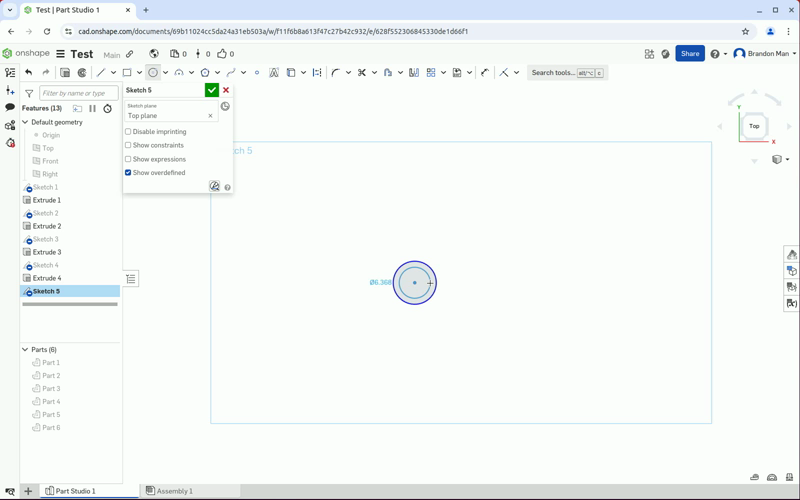
mouse_move(398, 287)
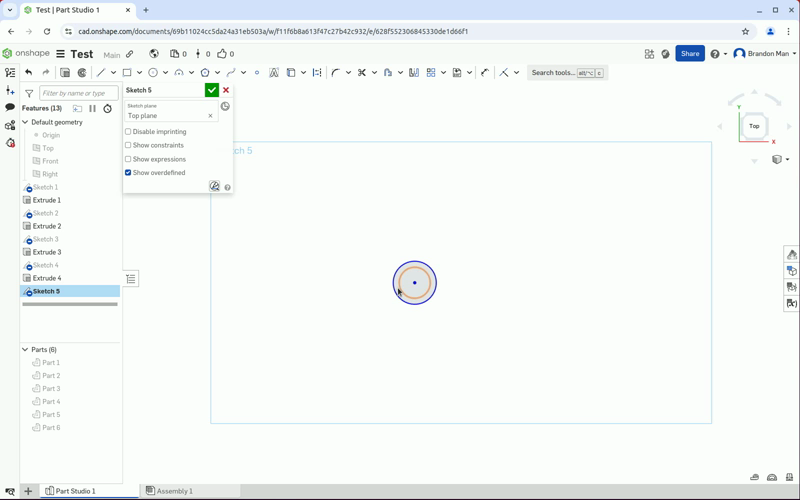
scroll(6)
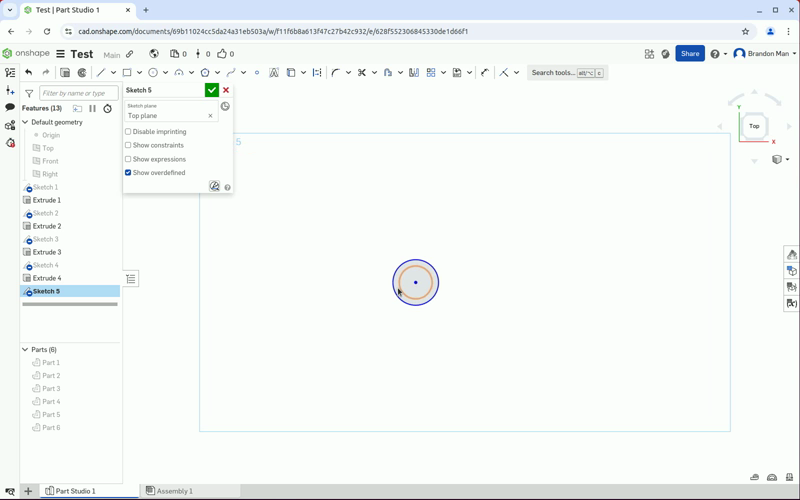
scroll(6)
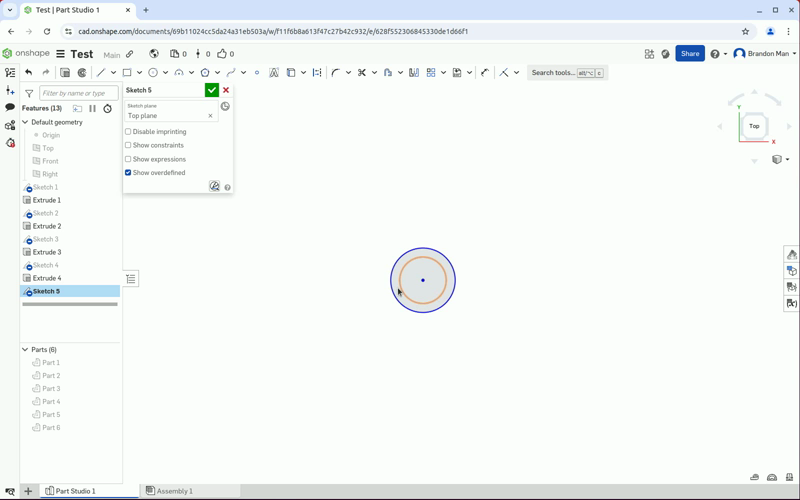
scroll(6)
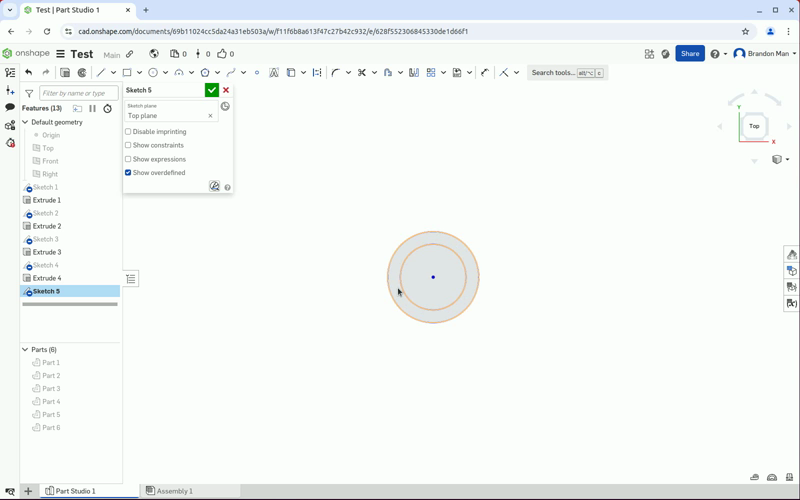
scroll(6)
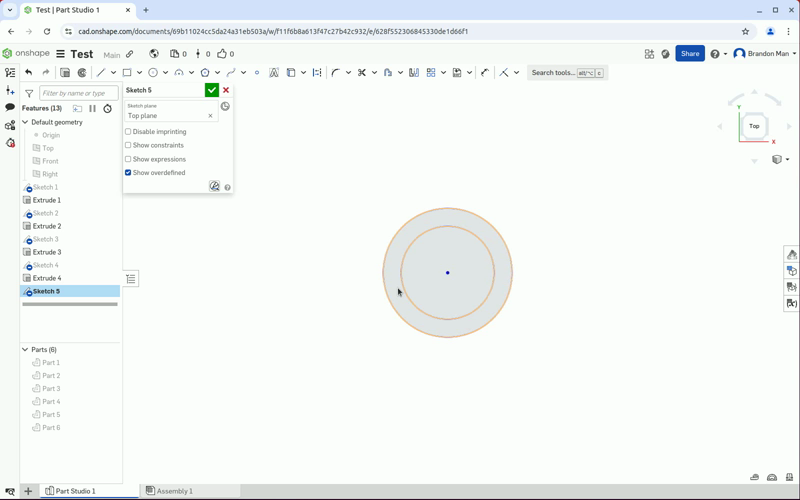
scroll(6)
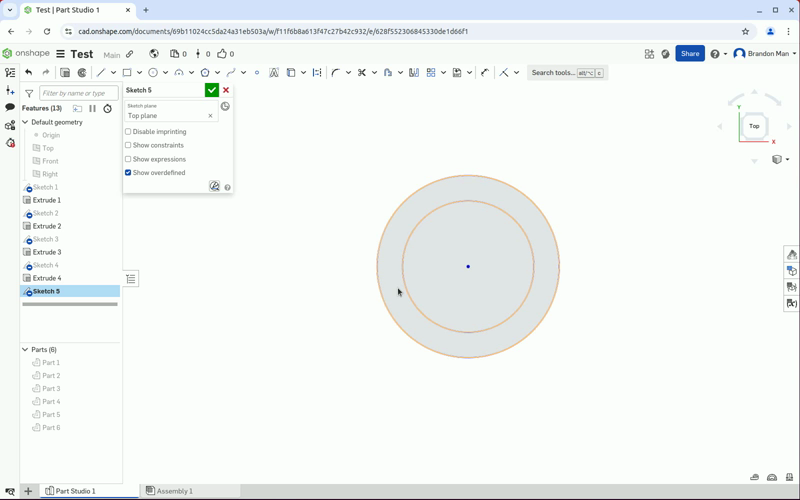
scroll(6)
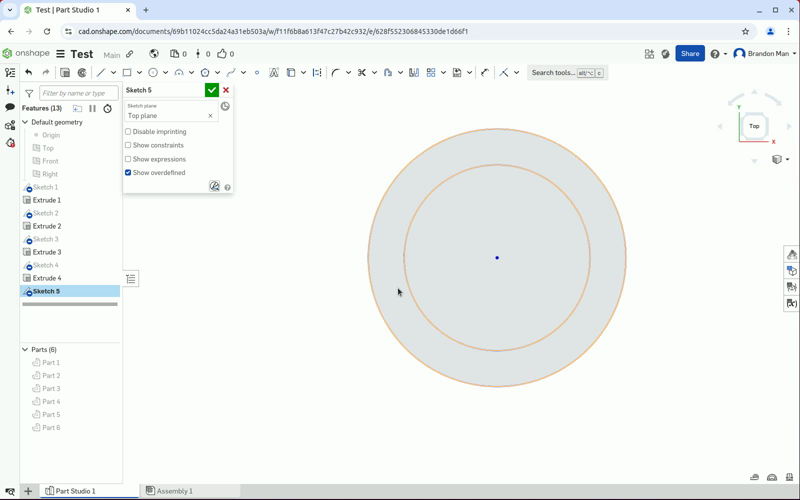
scroll(6)
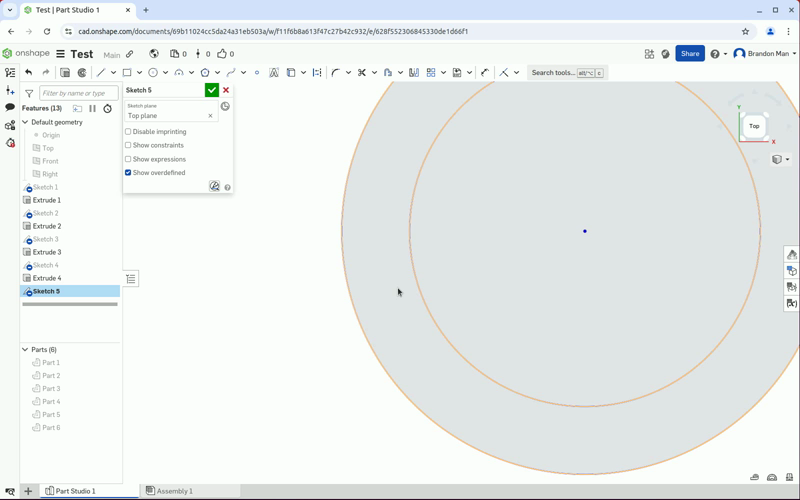
click(398, 287)
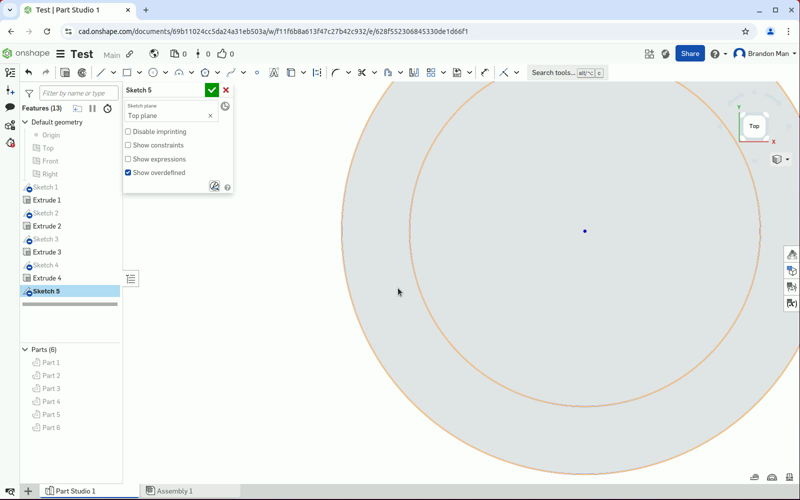
scroll(-6)
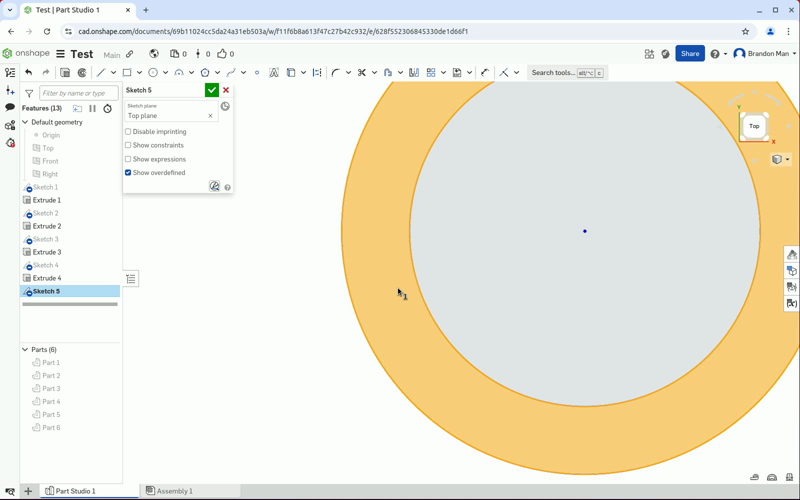
scroll(-6)
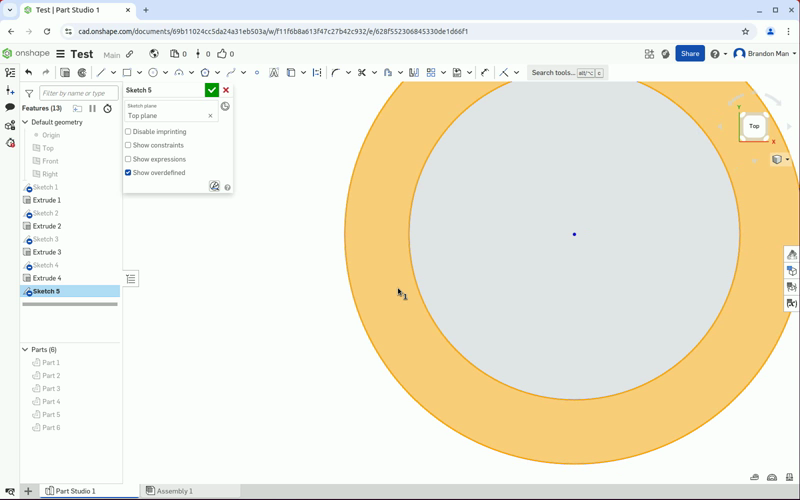
scroll(-6)
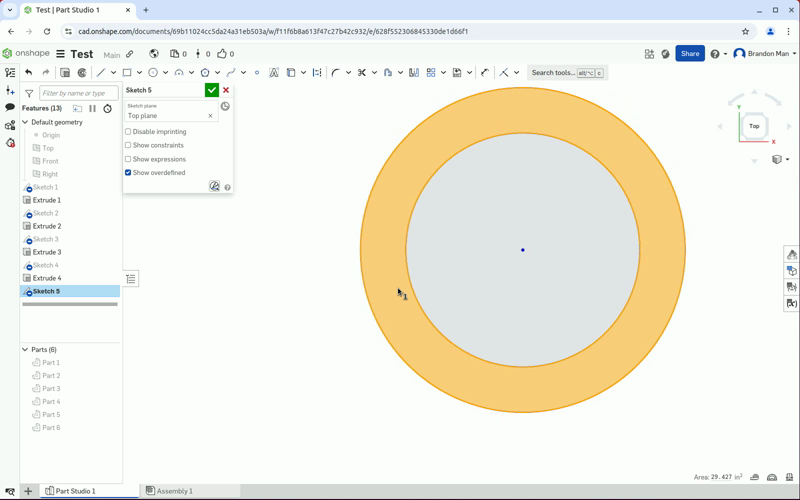
scroll(-6)
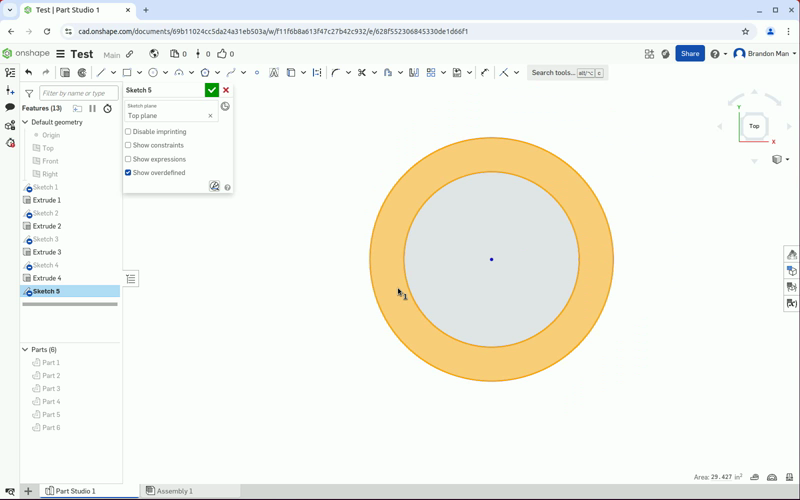
scroll(-6)
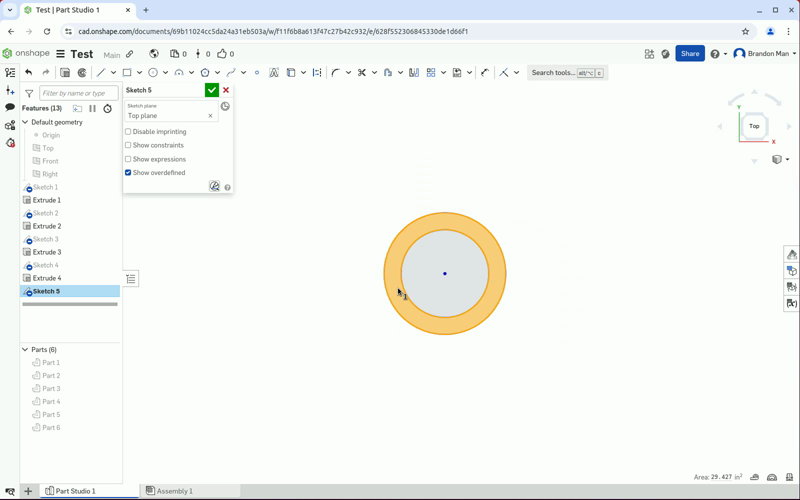
scroll(-6)
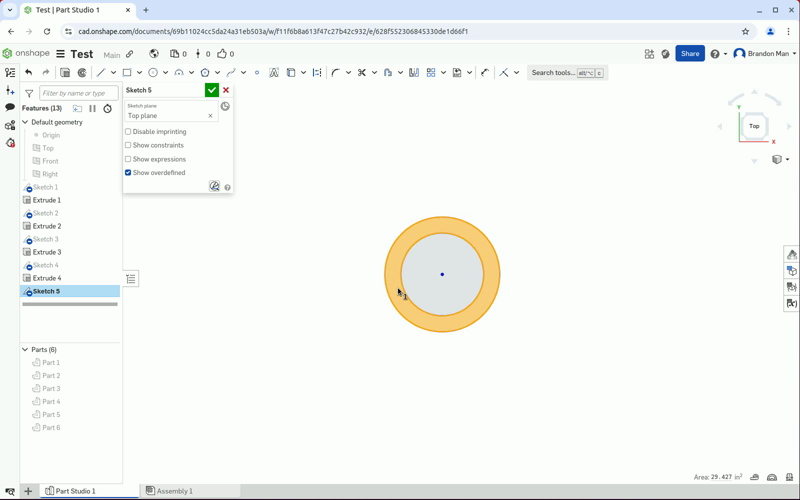
scroll(-6)
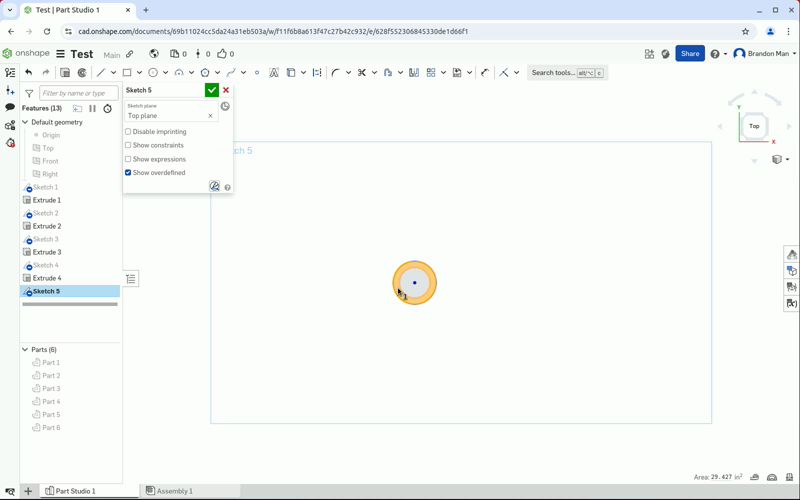
mouse_move(73, 352)
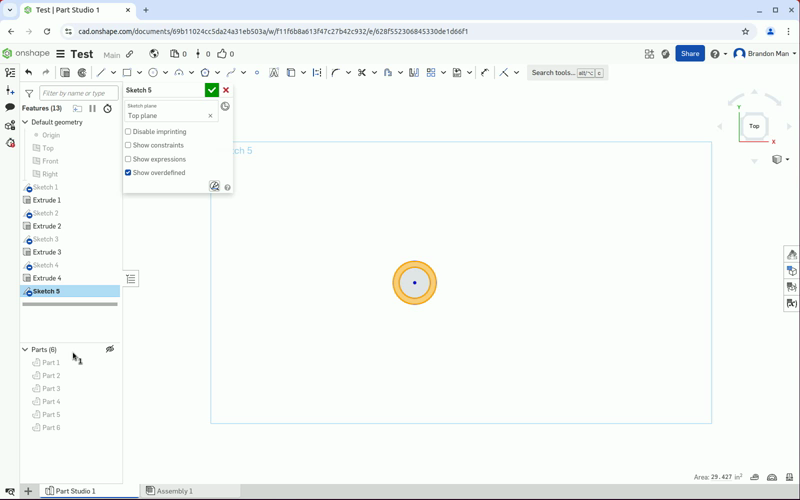
key(shift+y)
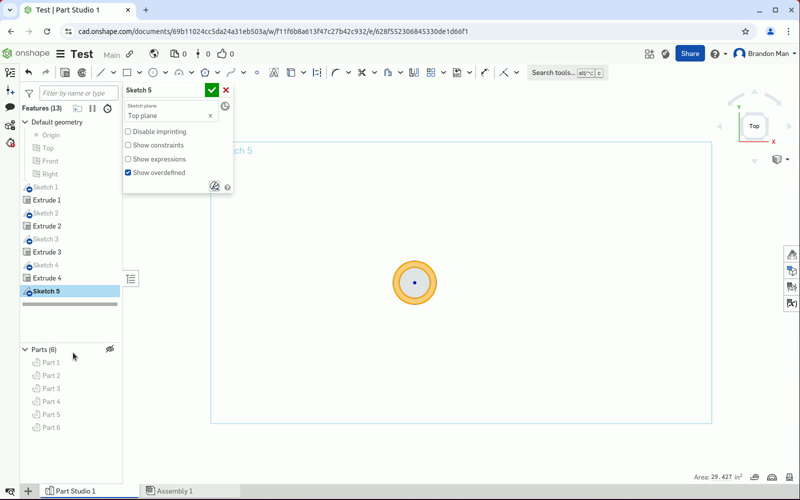
key(shift+e)
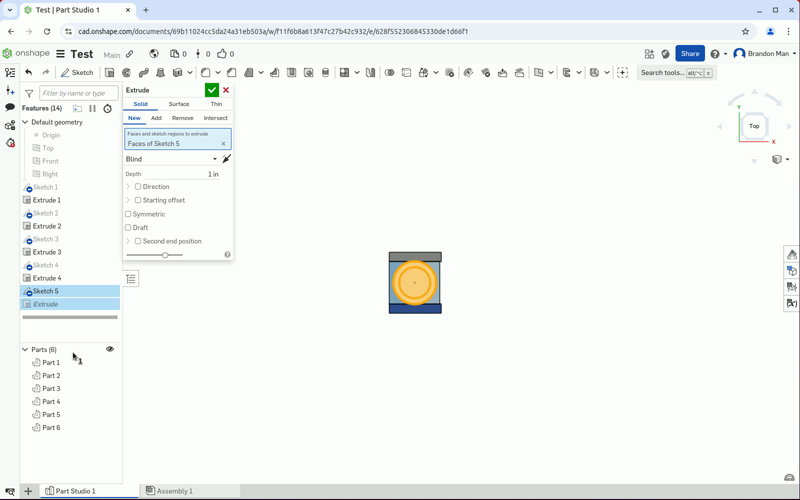
mouse_move(143, 106)
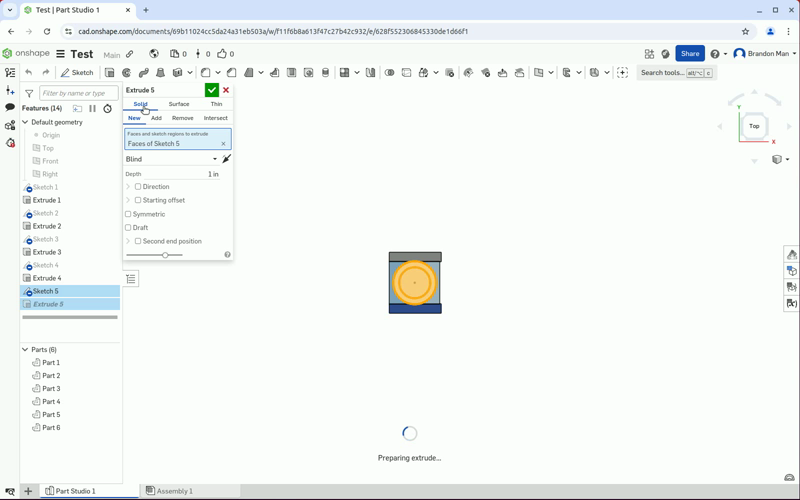
click(143, 106)
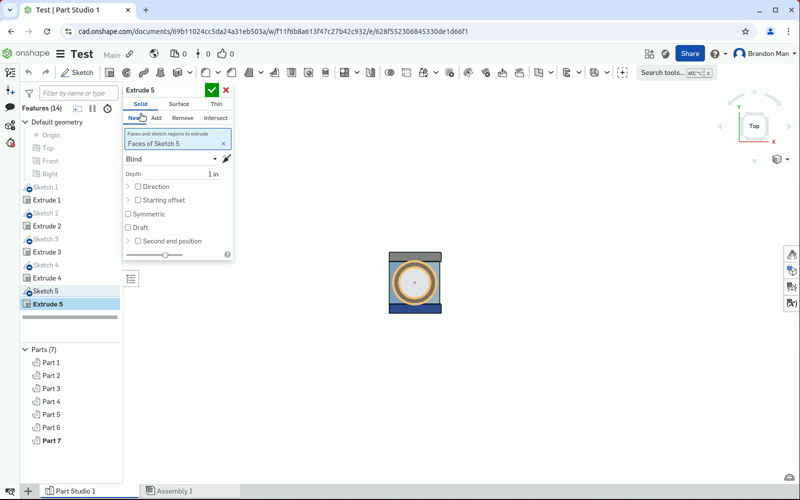
mouse_move(137, 120)
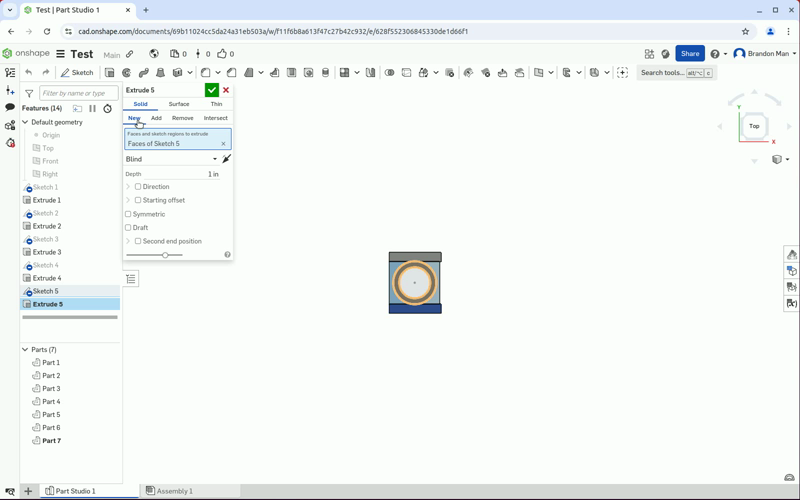
click(137, 120)
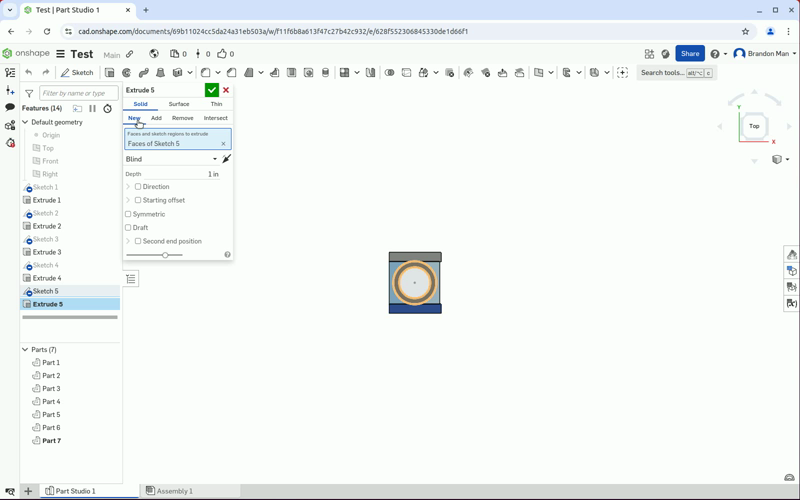
key(tab, 4)
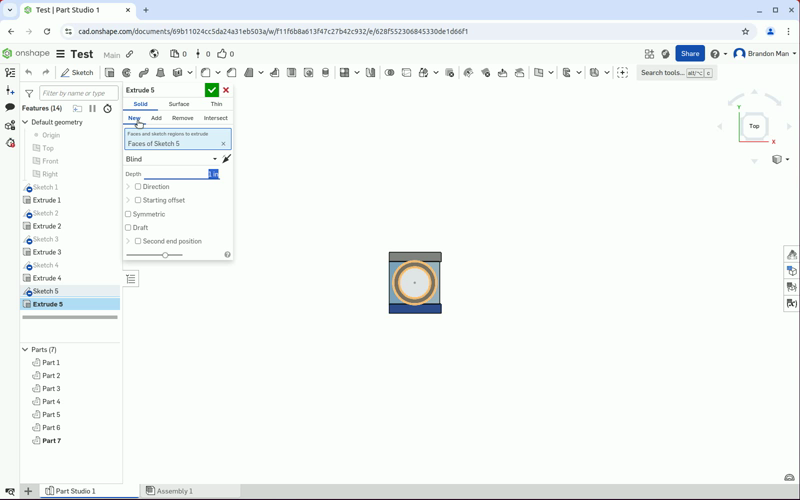
text(1.926)
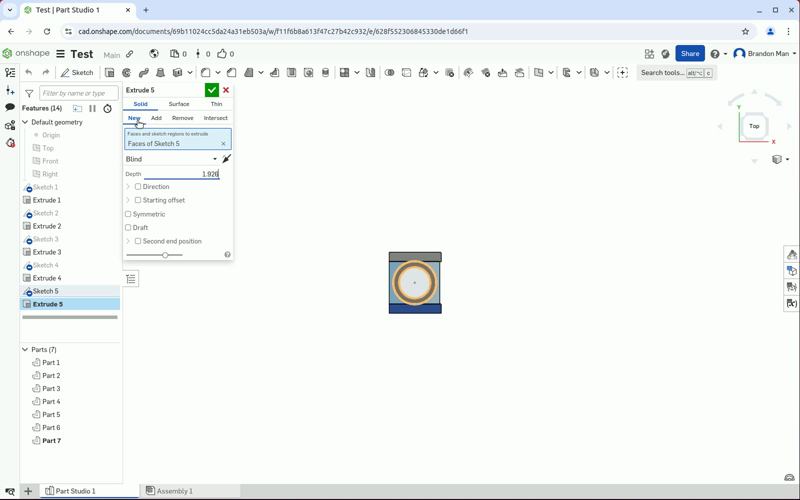
key(enter)
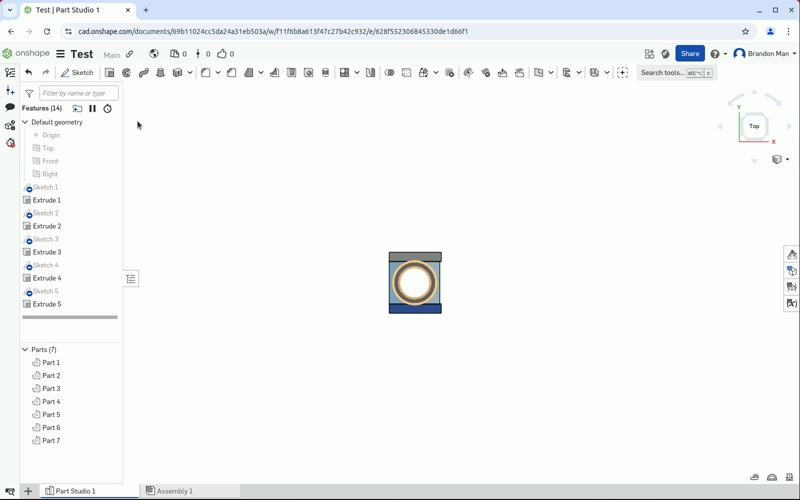
key(shift+h)
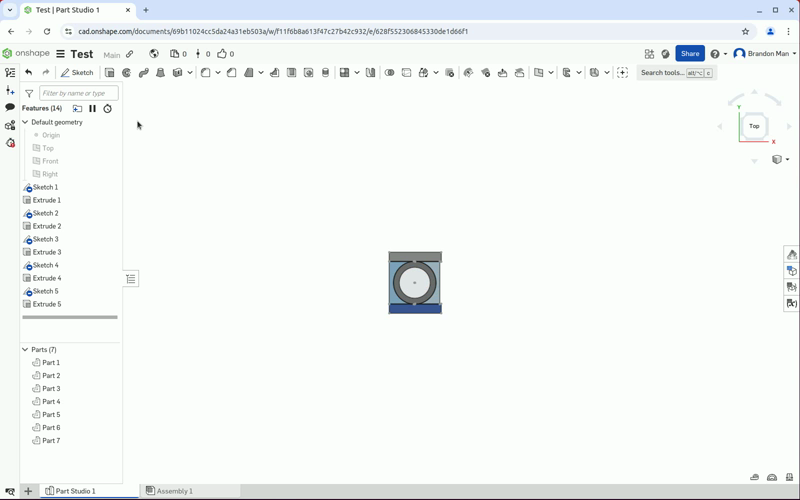
key(shift+h)
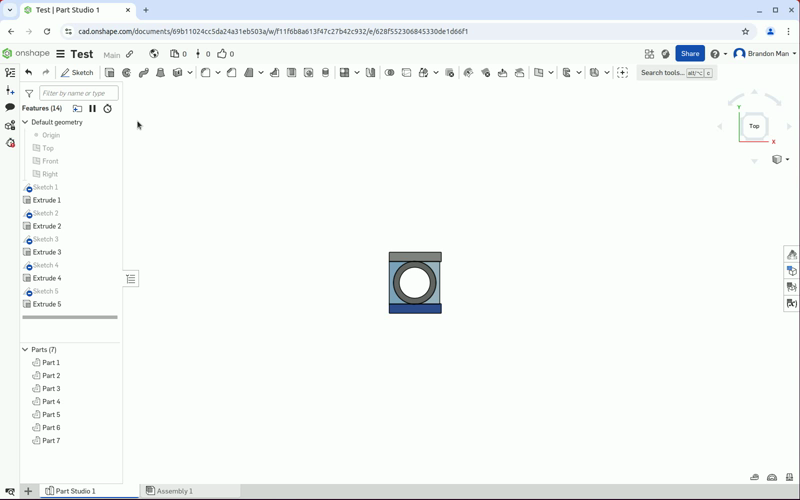
mouse_move(73, 189)
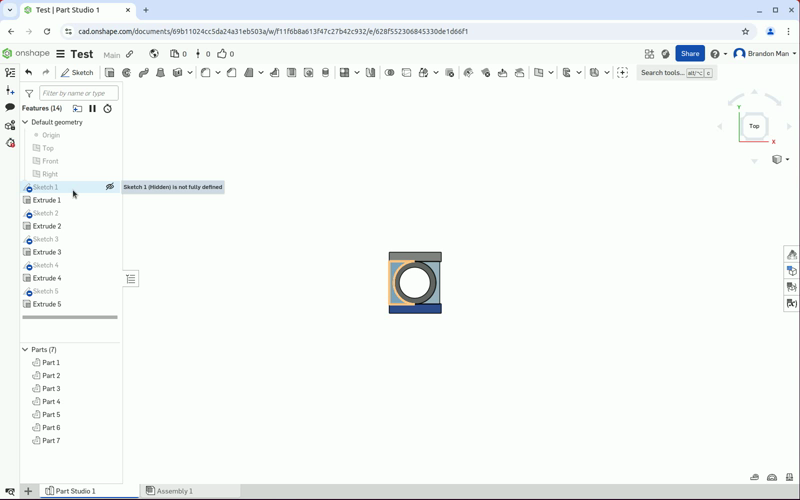
click(73, 189)
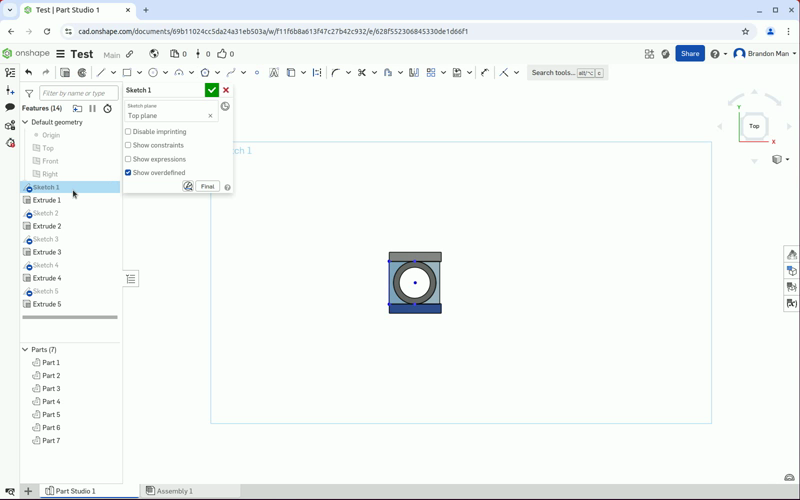
mouse_move(229, 92)
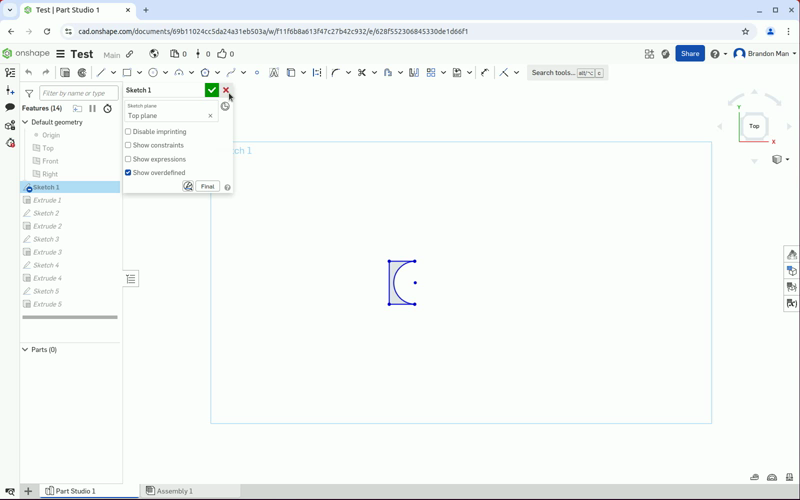
click(229, 92)
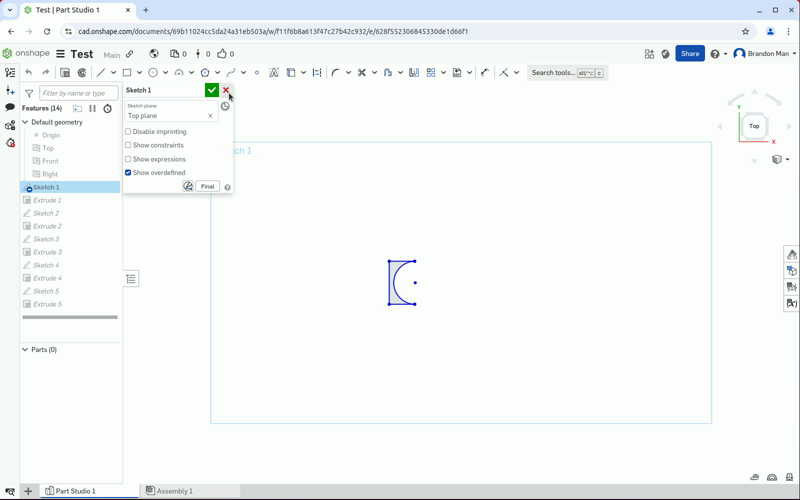
key(shift+s)
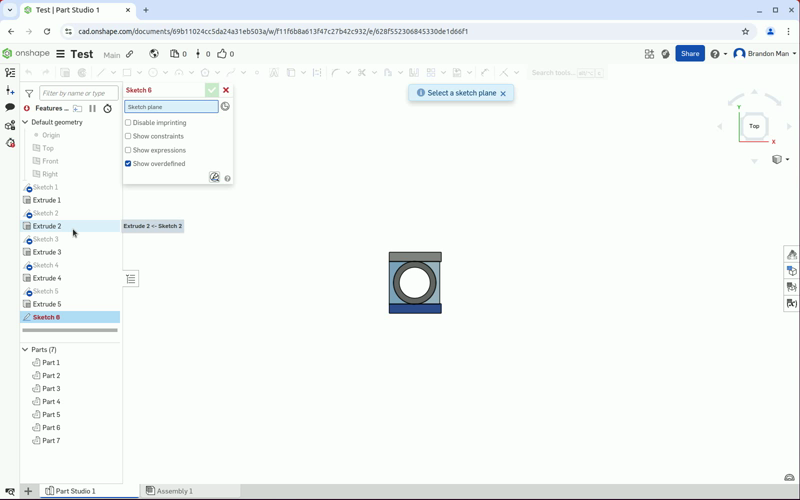
scroll(3)
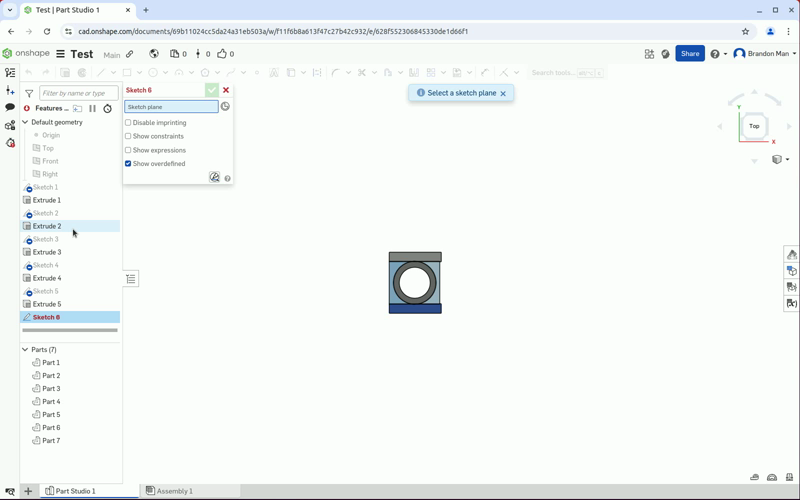
mouse_move(73, 150)
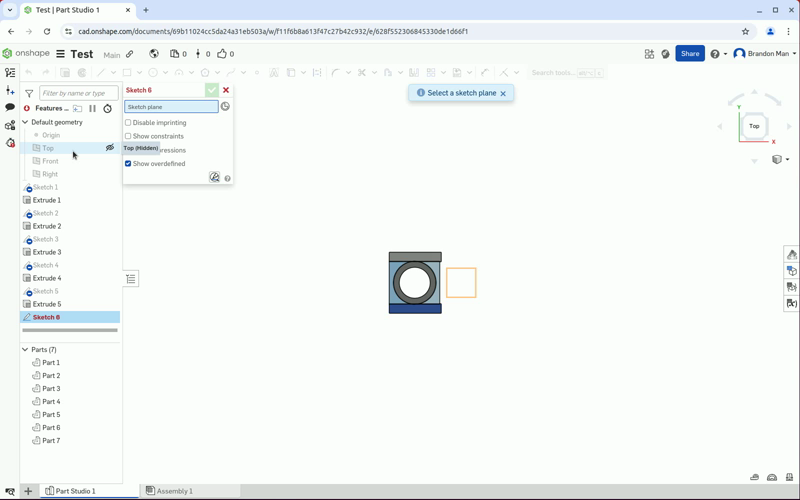
click(73, 150)
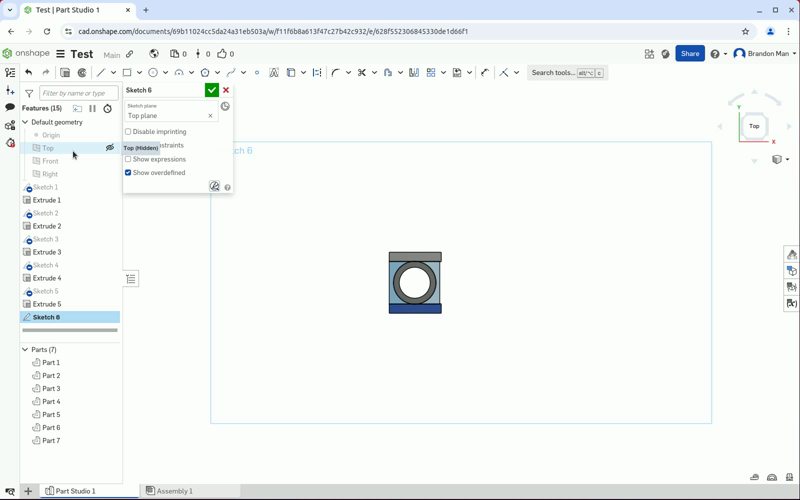
mouse_move(73, 352)
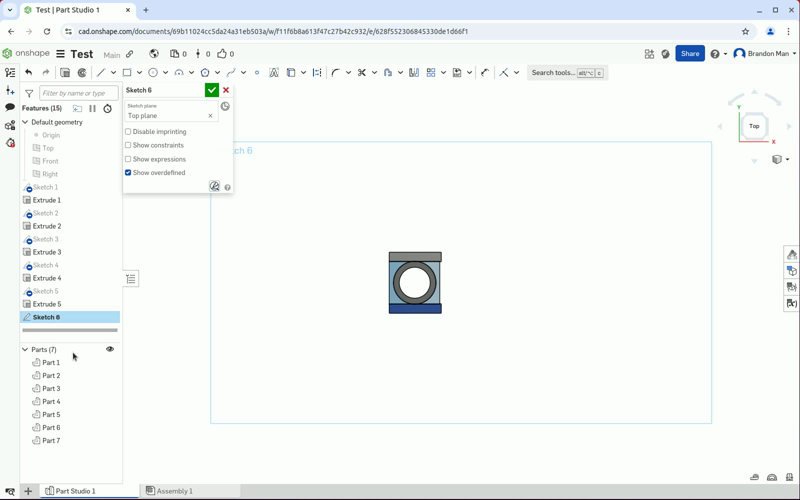
key(y)
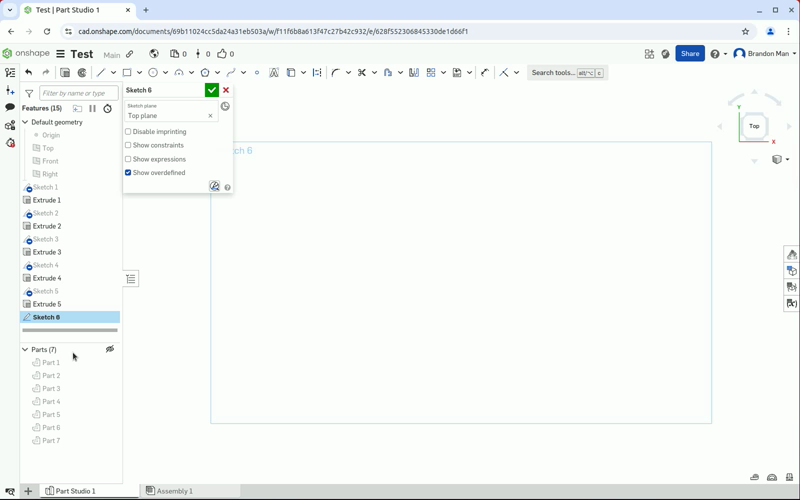
key(c)
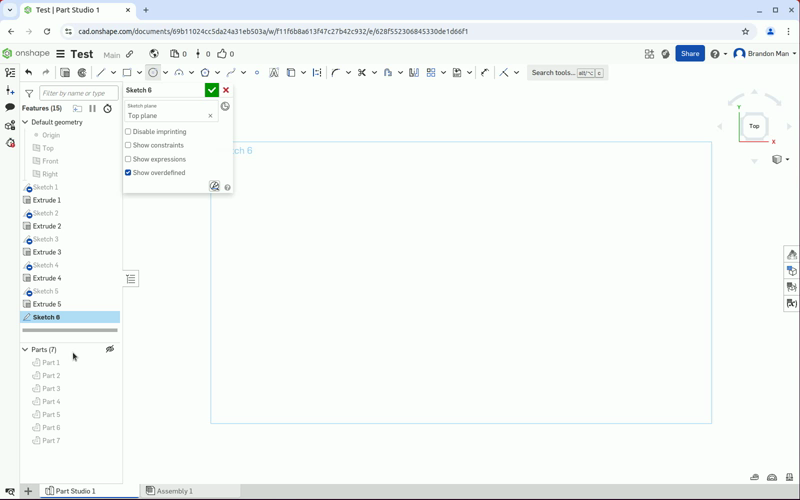
key_down(shift)
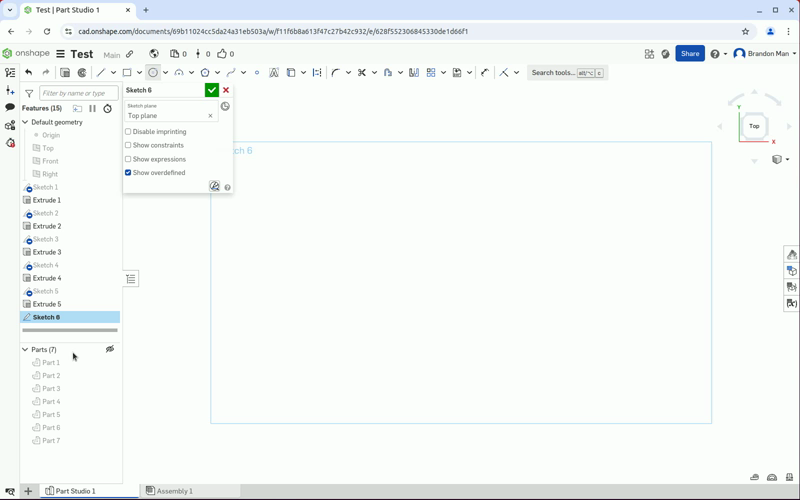
mouse_move(415, 282)
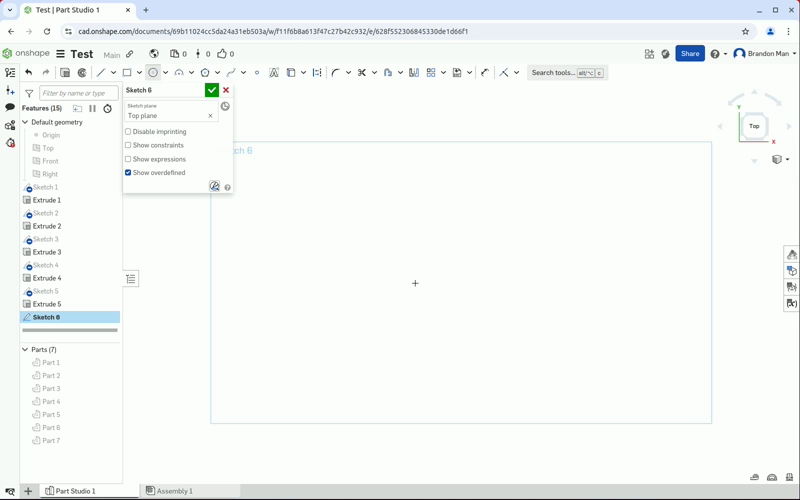
click(415, 282)
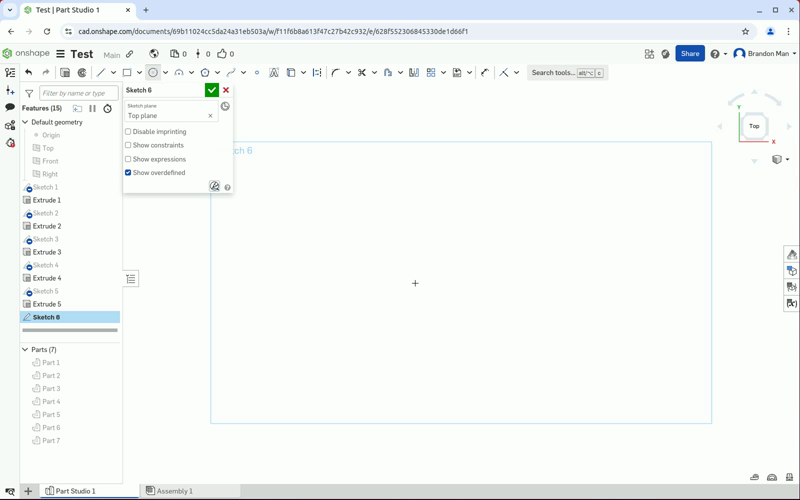
key_up(shift)
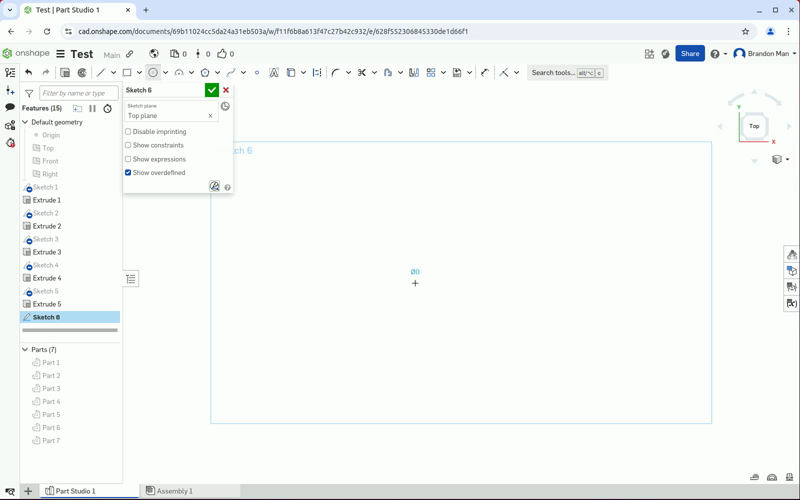
mouse_move(431, 282)
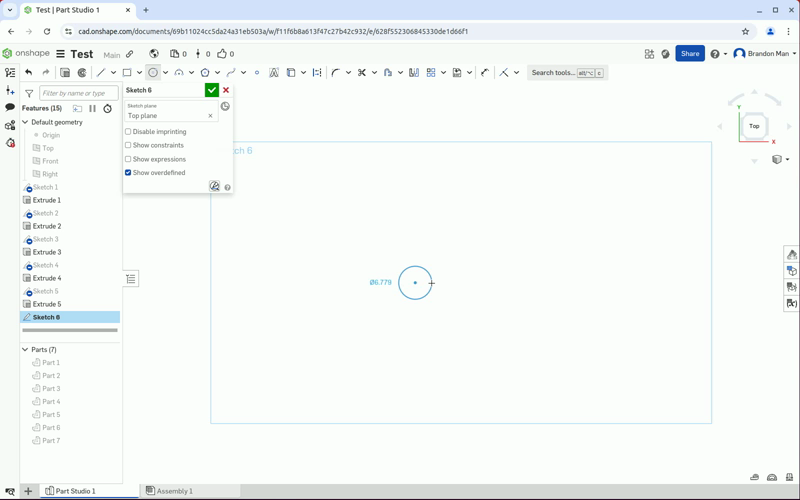
click(431, 282)
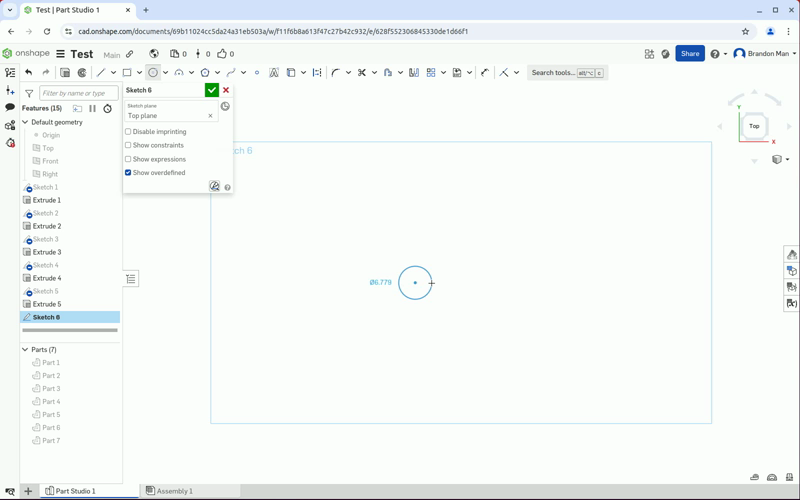
key(esc)
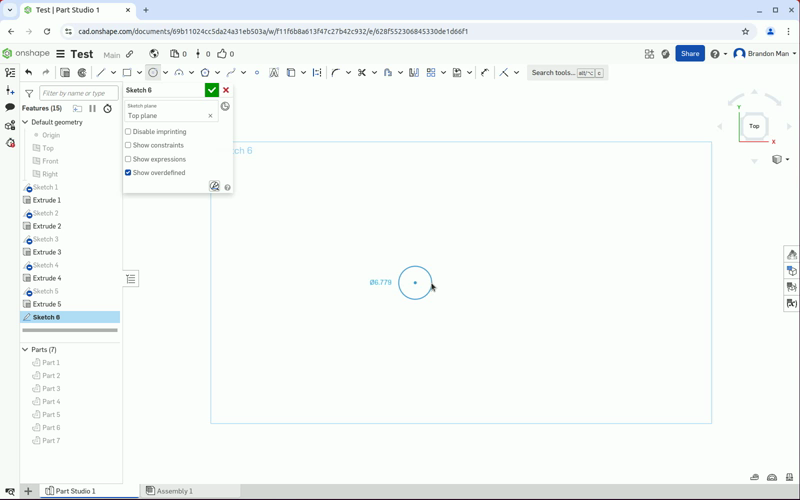
mouse_move(414, 296)
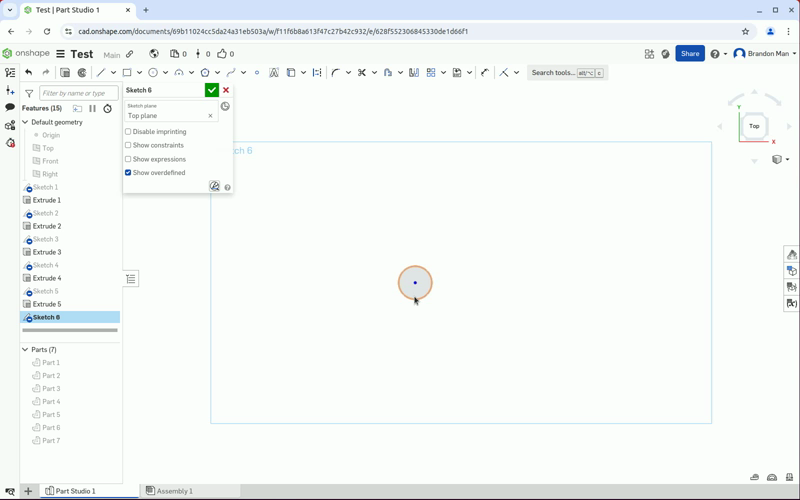
scroll(6)
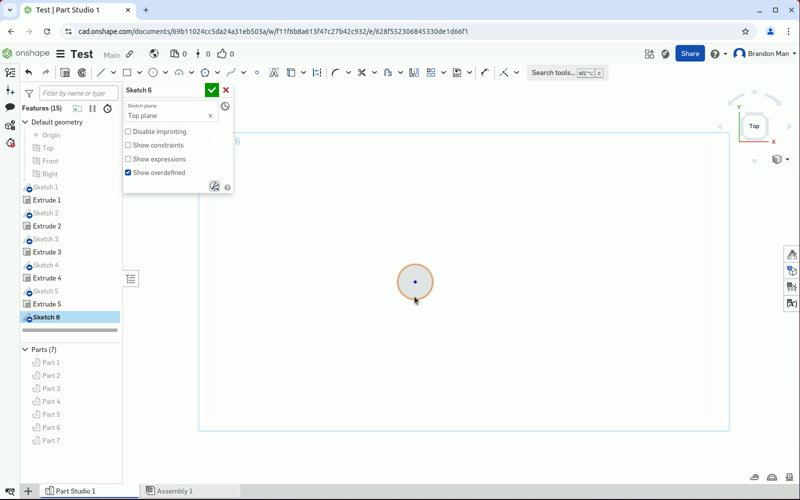
scroll(6)
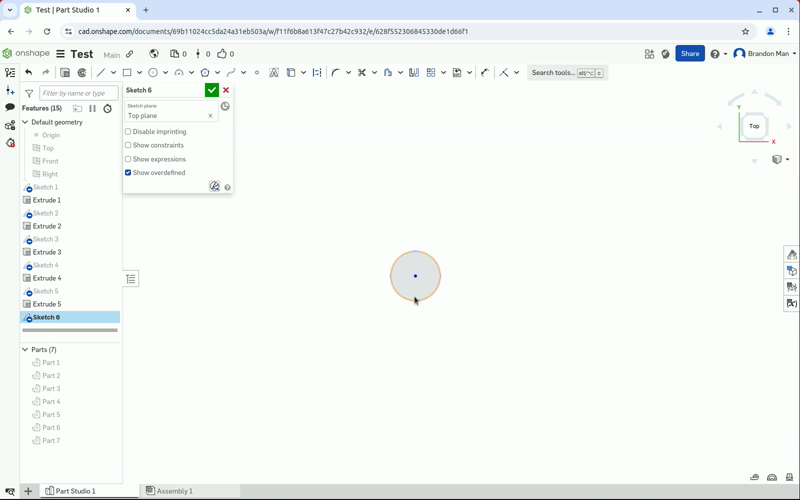
scroll(6)
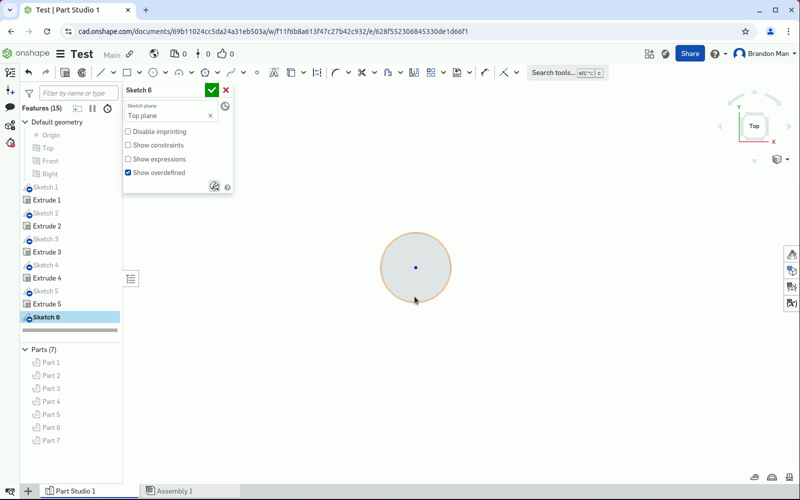
scroll(6)
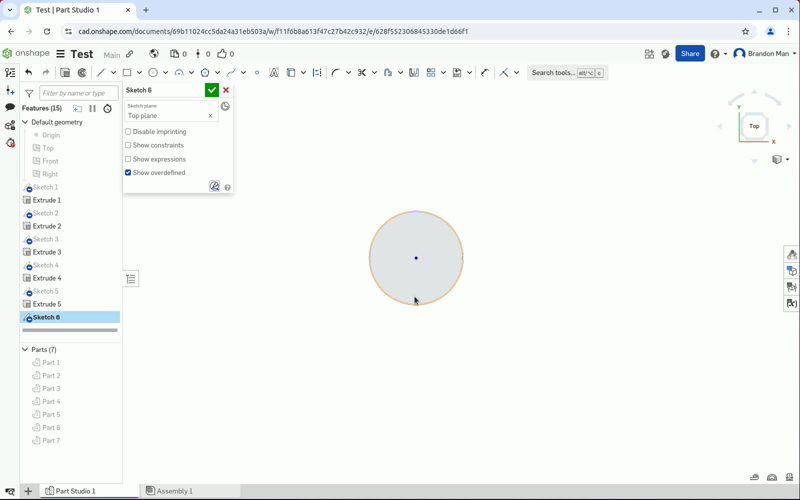
scroll(6)
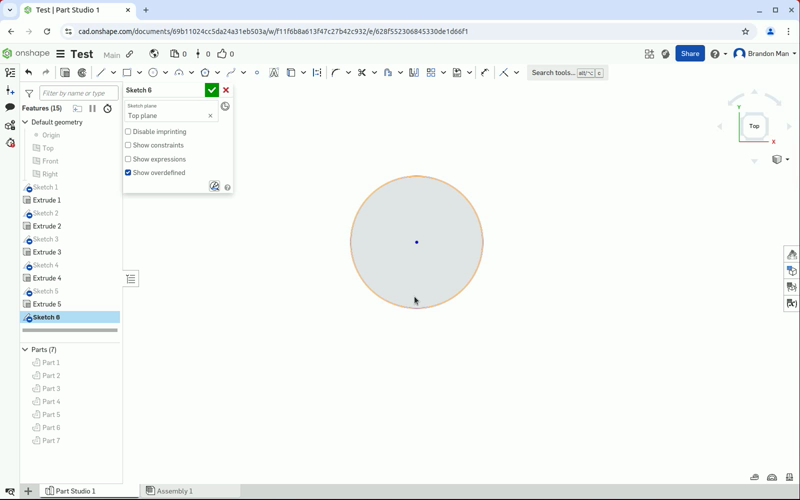
scroll(6)
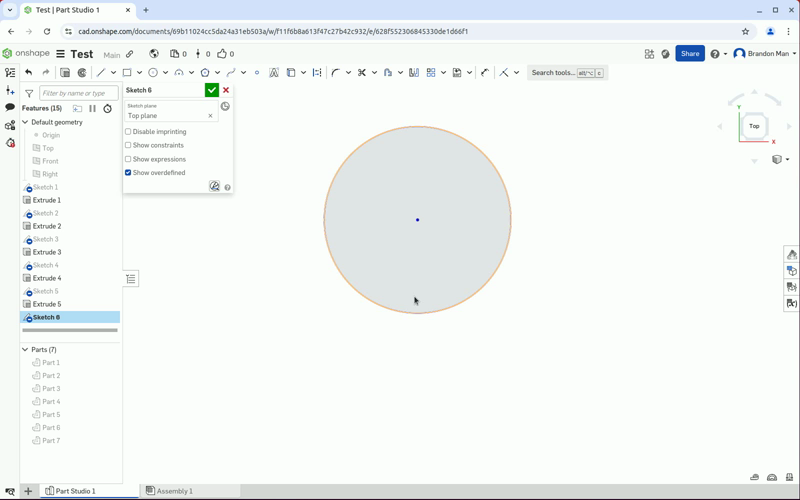
scroll(6)
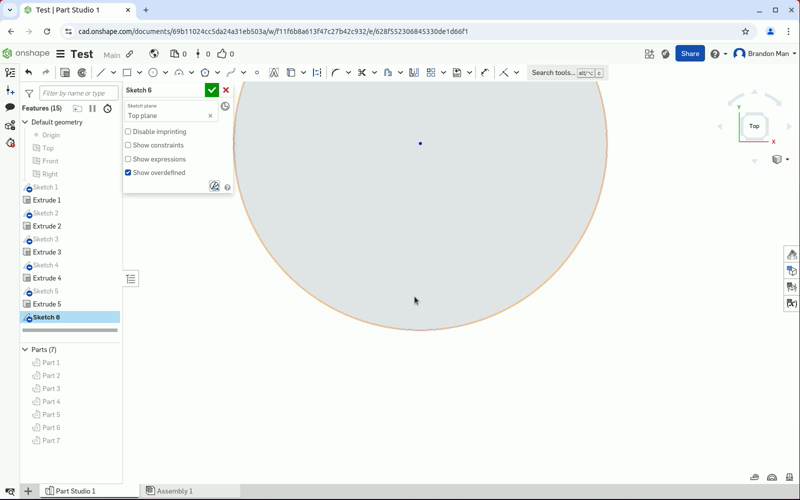
click(414, 296)
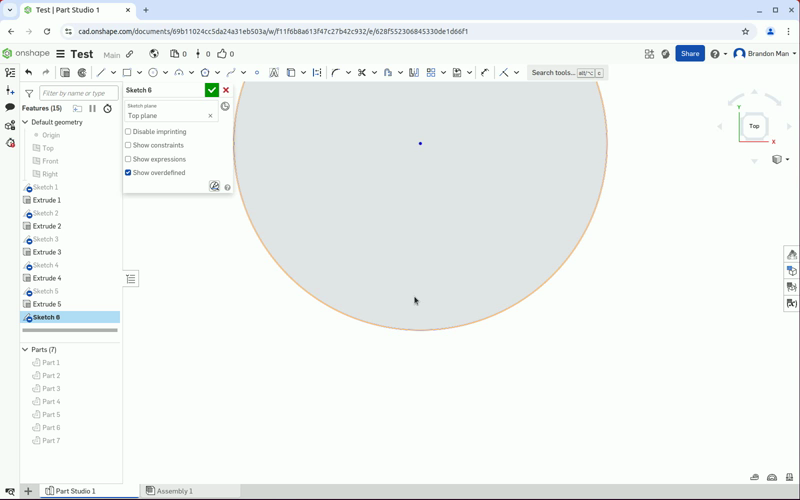
scroll(-6)
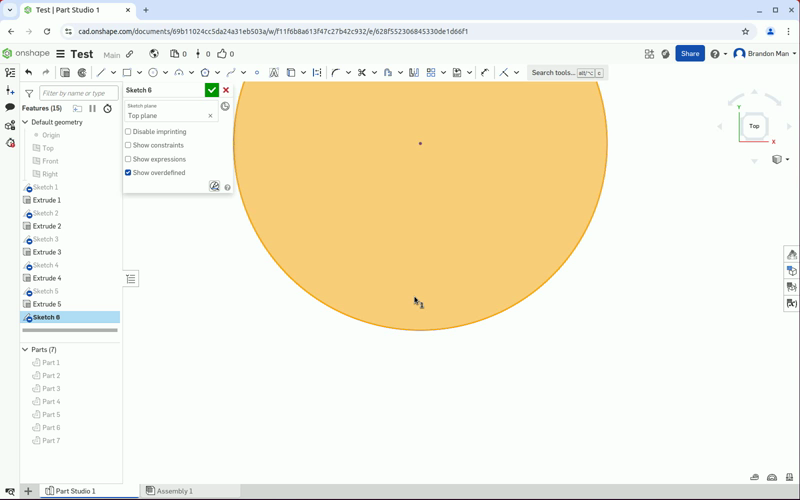
scroll(-6)
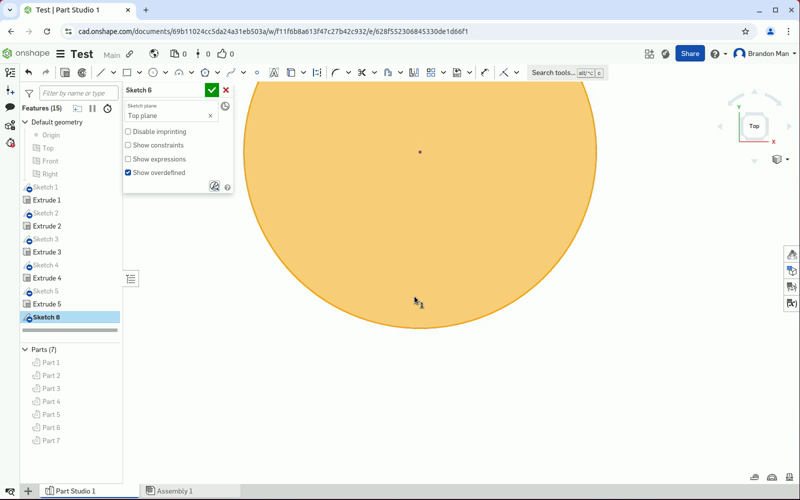
scroll(-6)
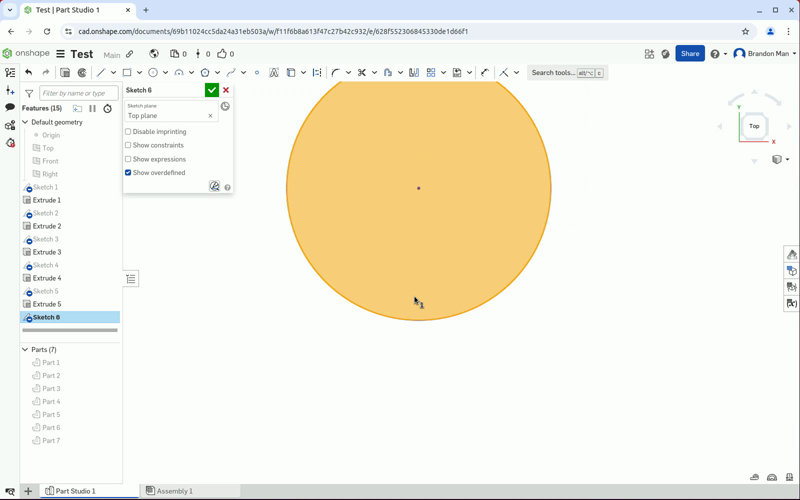
scroll(-6)
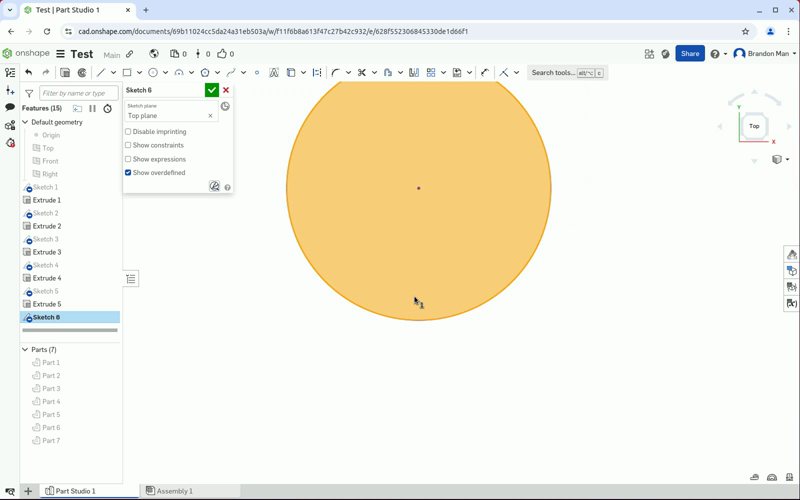
scroll(-6)
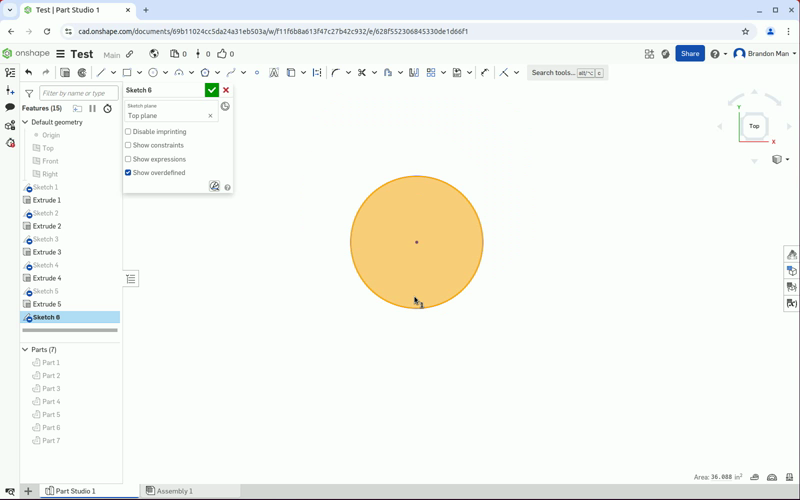
scroll(-6)
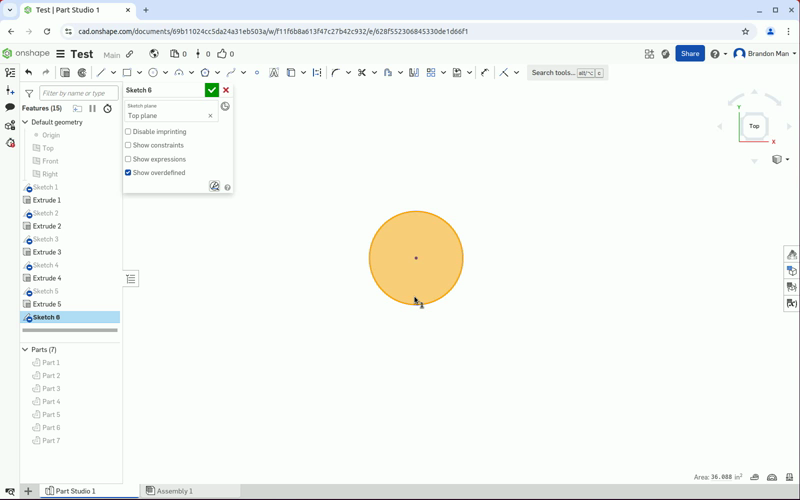
scroll(-6)
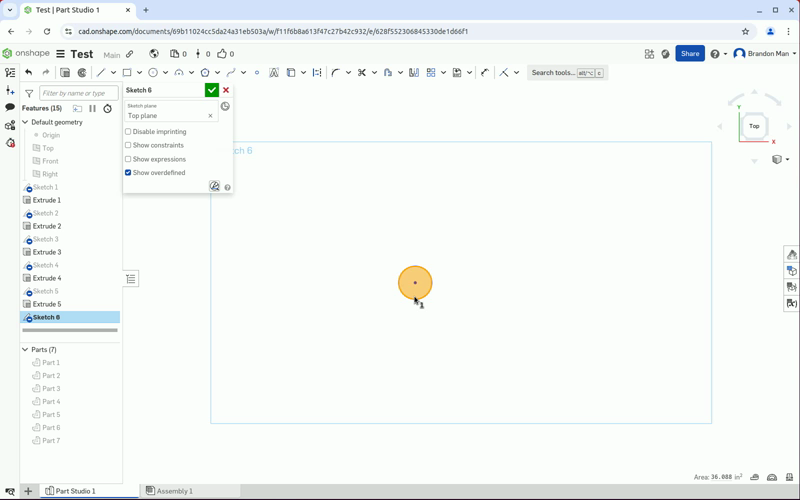
mouse_move(73, 352)
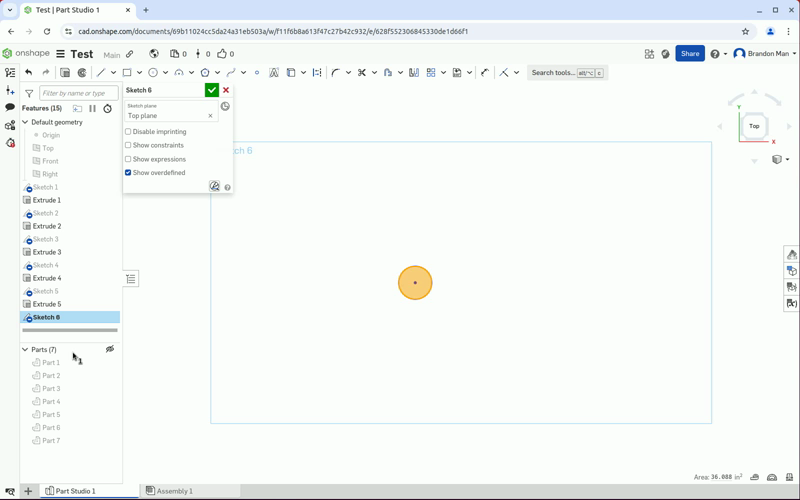
key(shift+y)
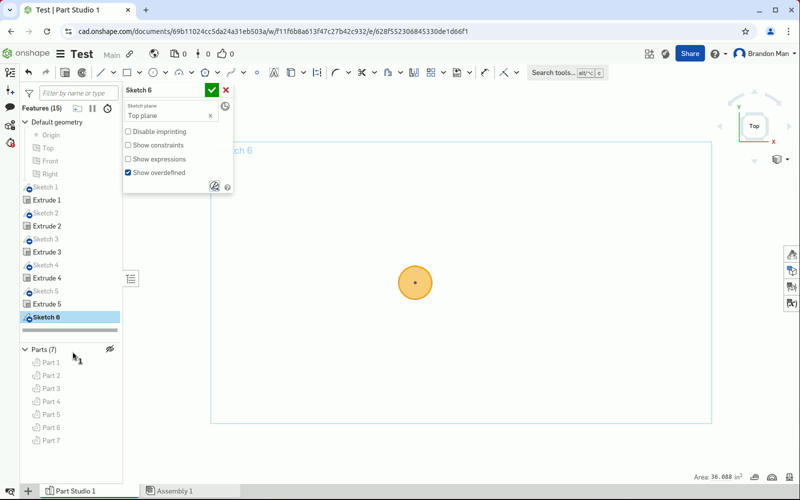
key(shift+e)
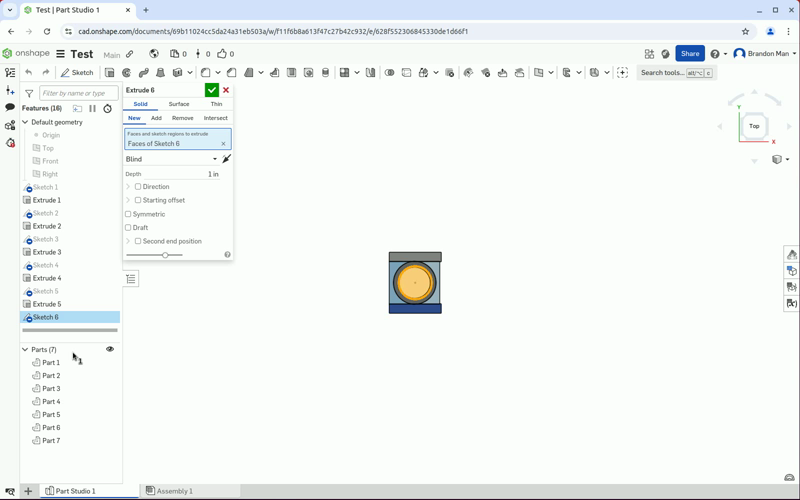
mouse_move(143, 106)
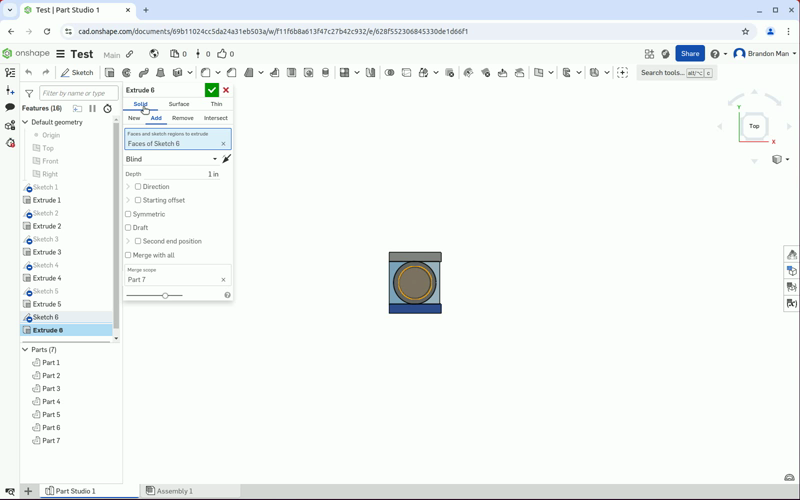
click(143, 106)
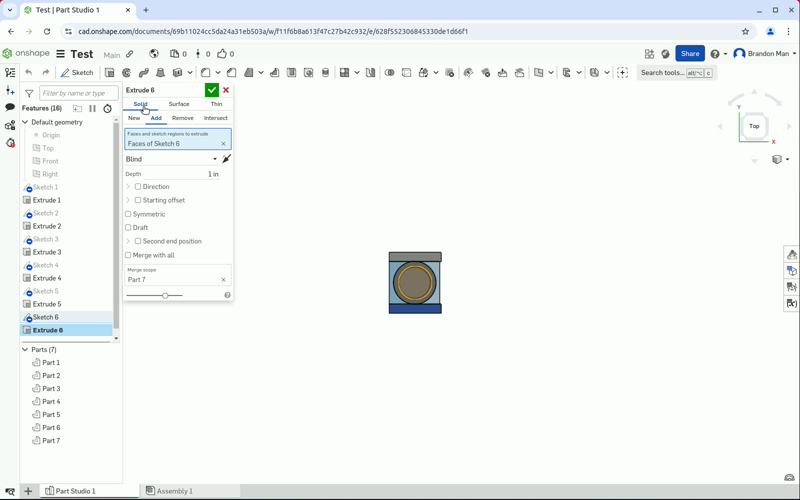
mouse_move(137, 120)
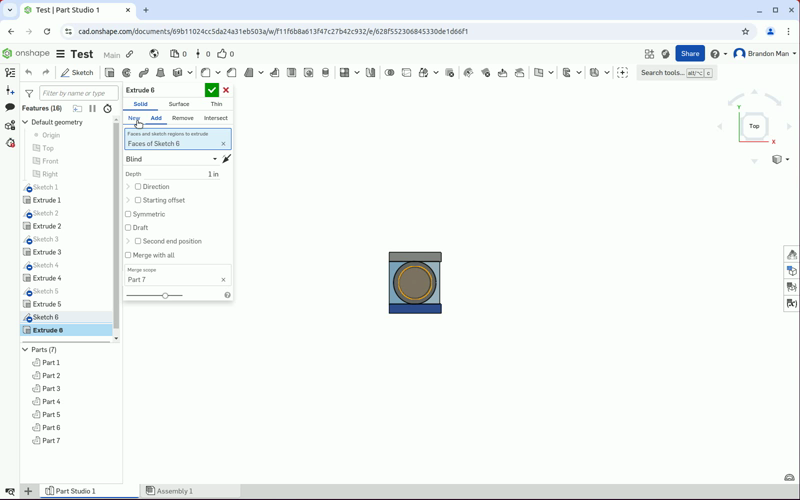
click(137, 120)
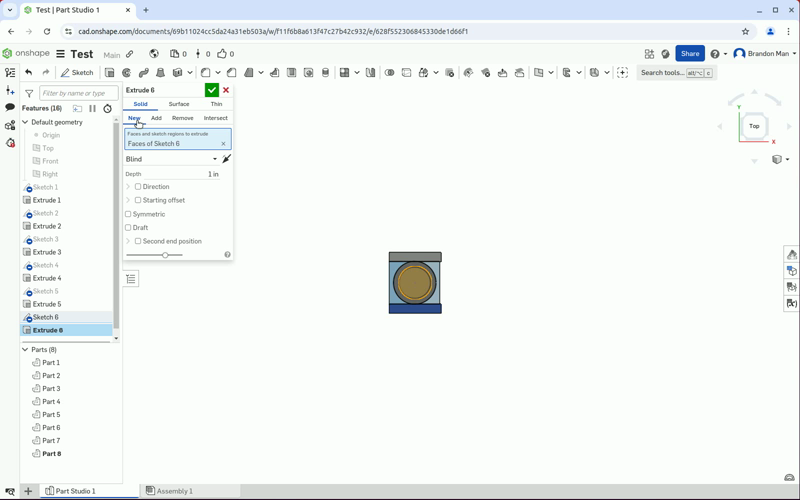
key(tab, 4)
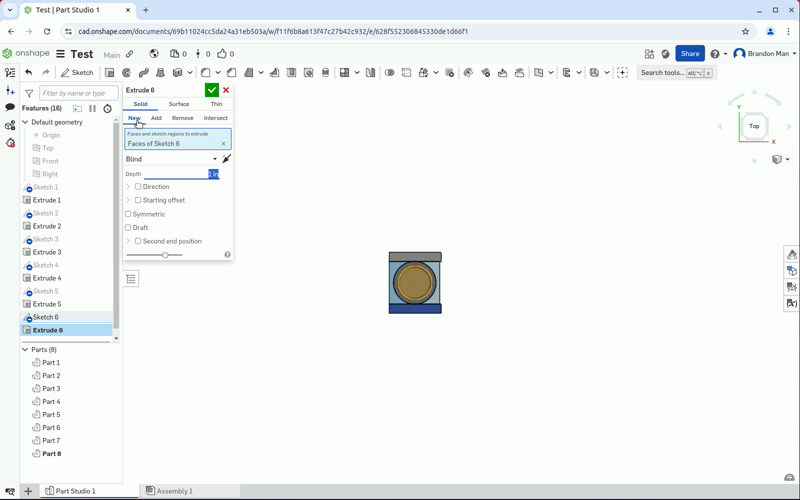
text(1.926)
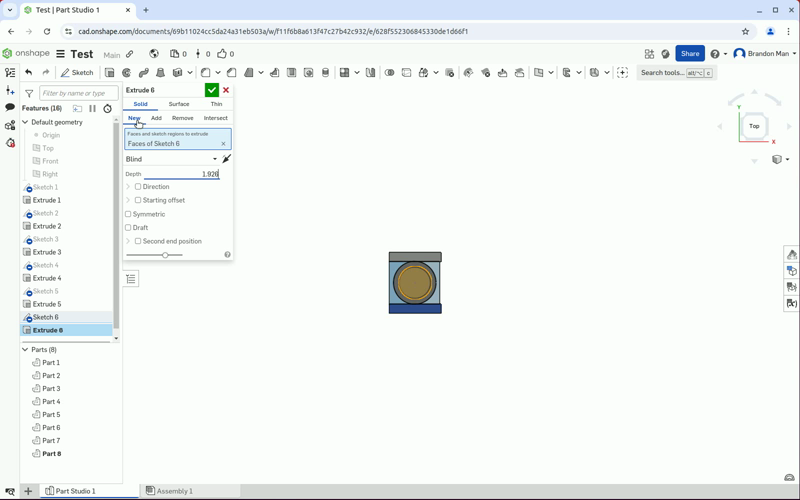
key(enter)
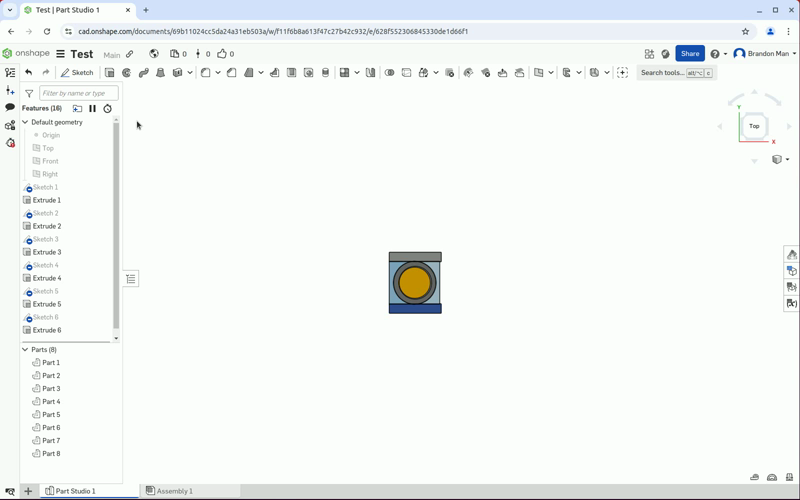
key(shift+h)
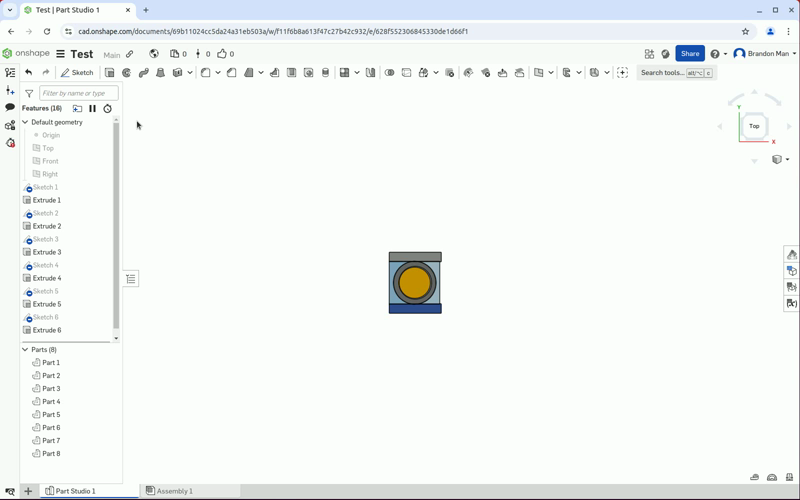
key(shift+h)
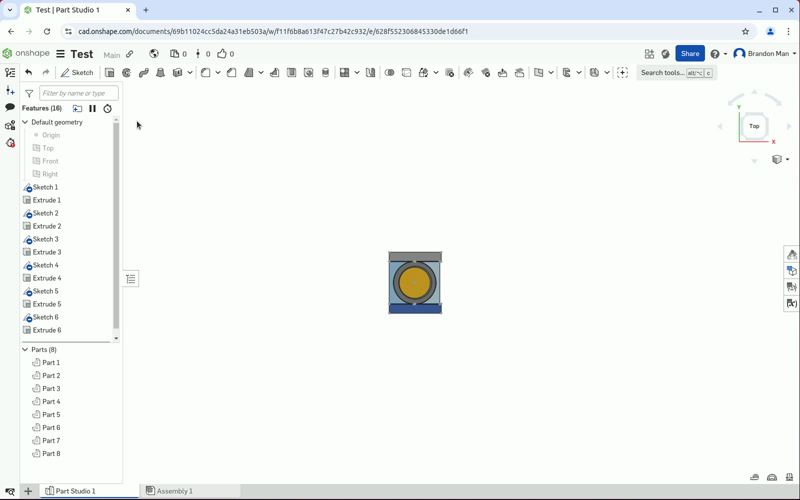
key(shift+7)
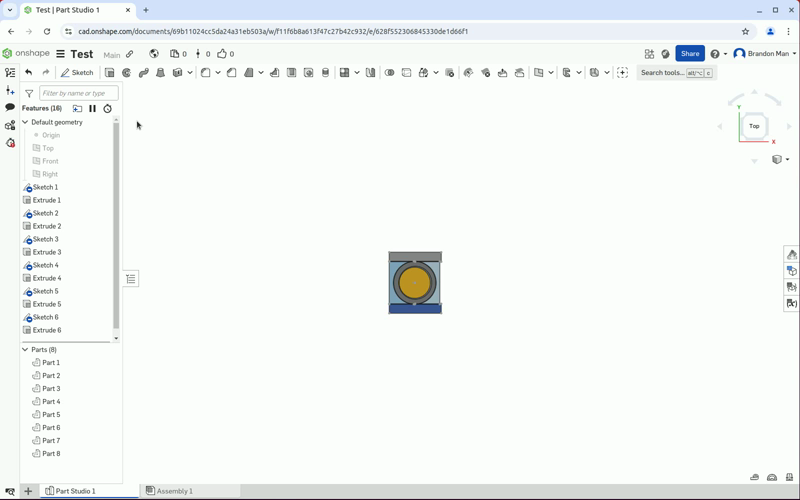
key(up, 3)
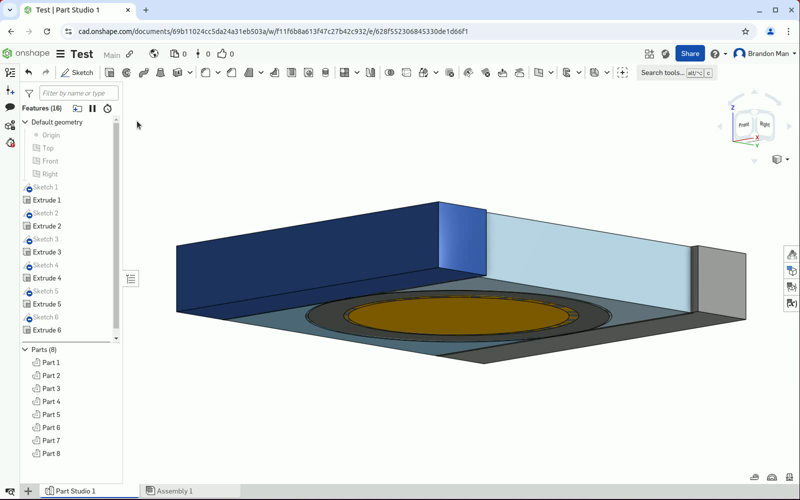
key(left, 3)
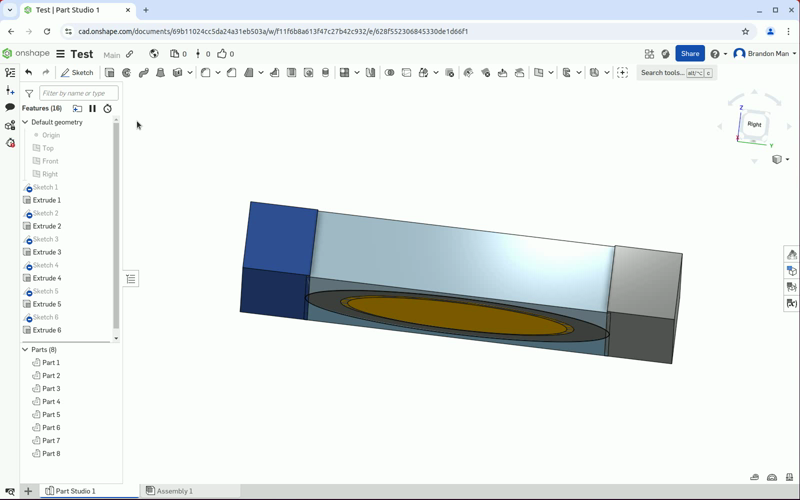
key(right, 3)
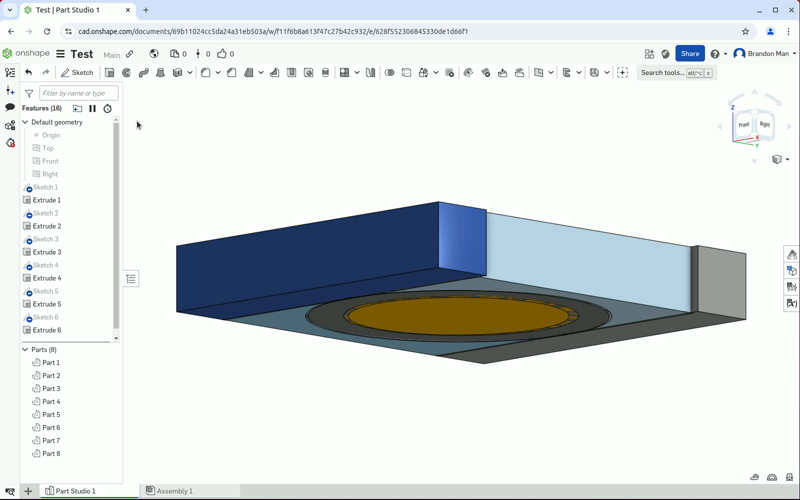
key(down, 3)
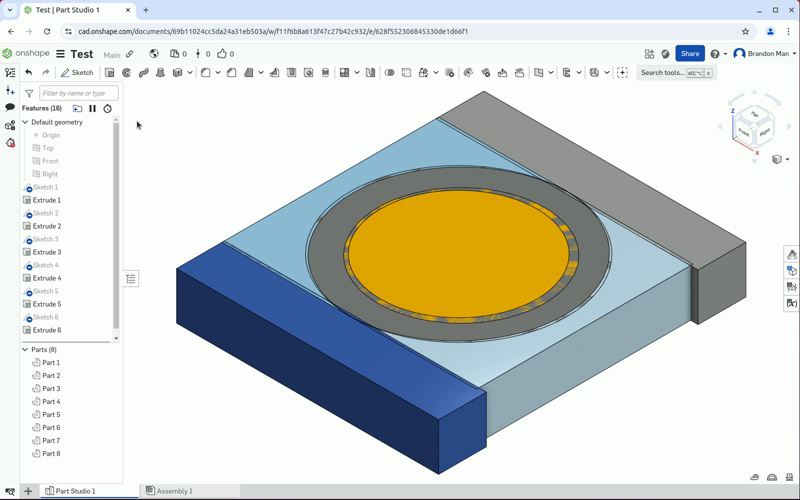
mouse_move(69, 189)
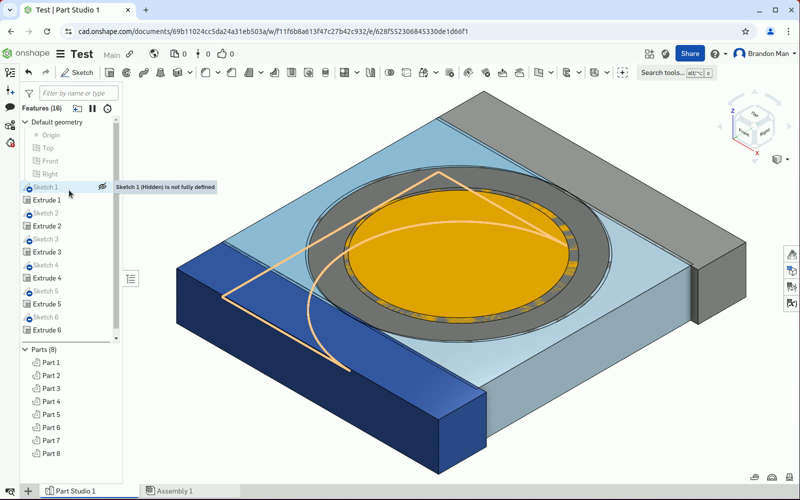
click(69, 189)